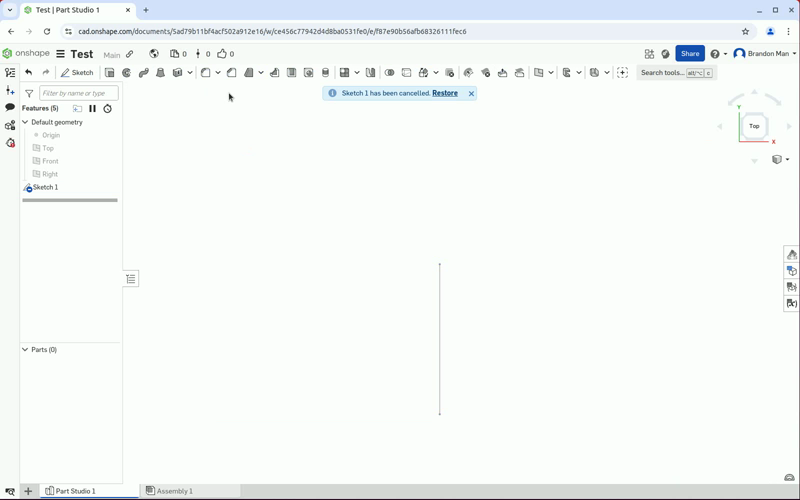
key(shift+h)
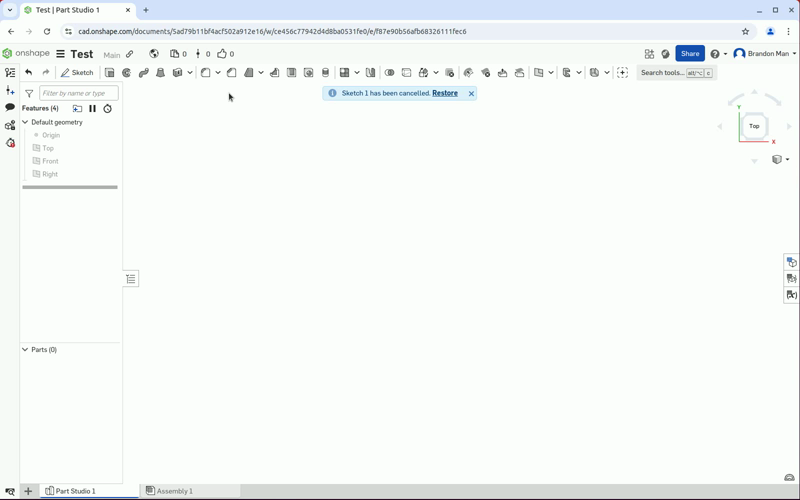
mouse_move(73, 352)
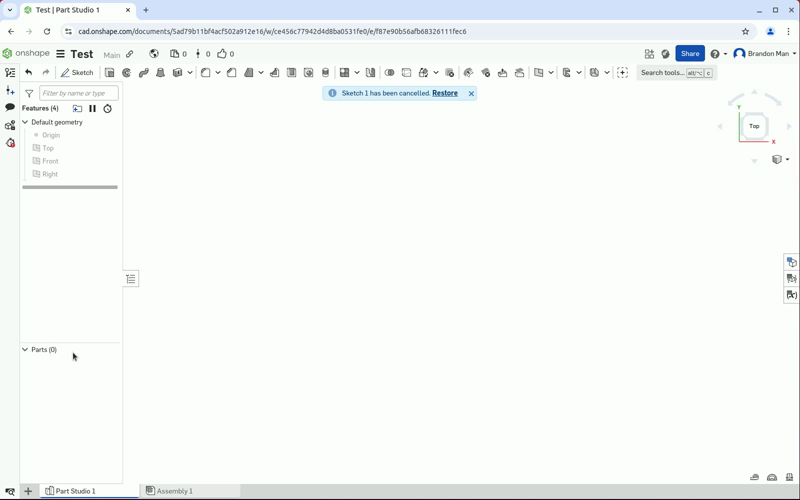
key(y)
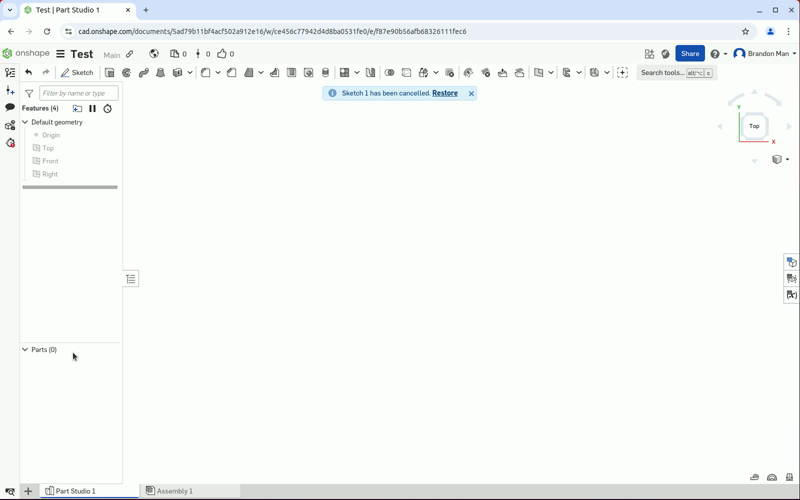
key(shift+p)
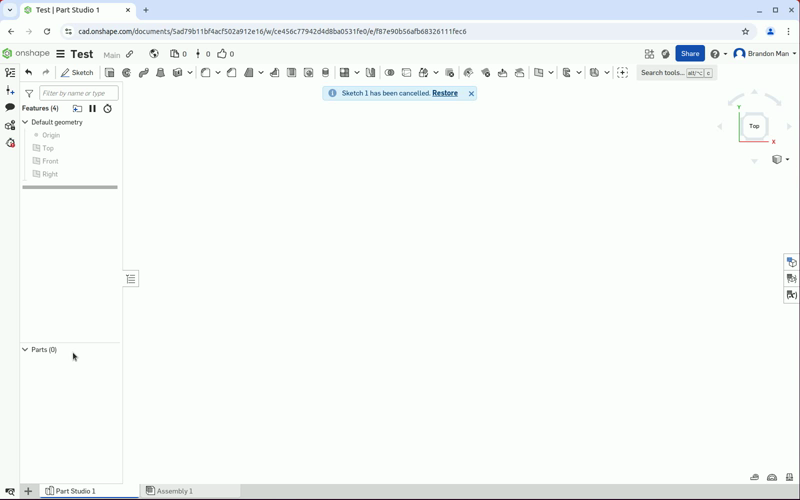
key(space)
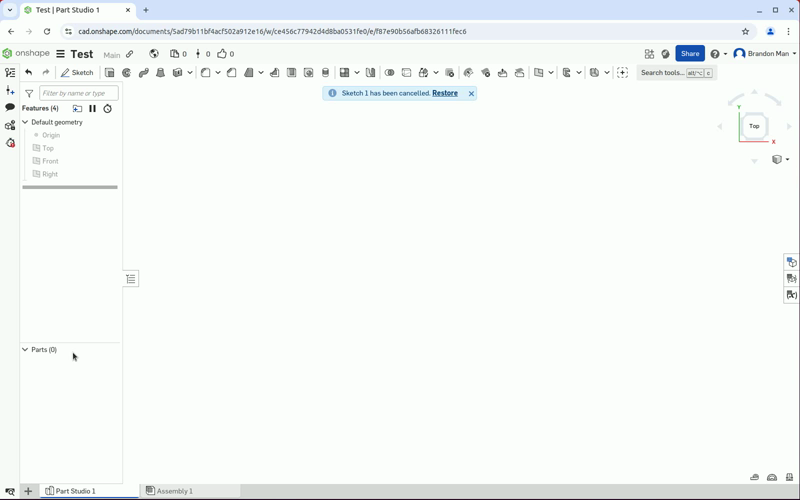
key_down(shift)
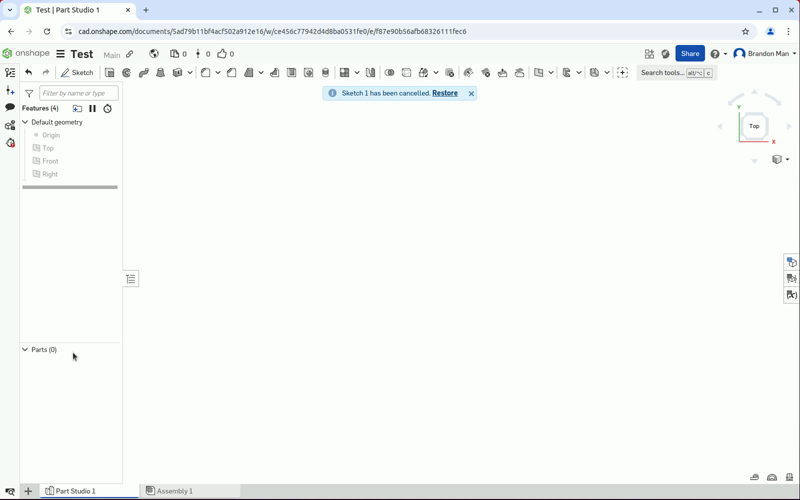
key(up)
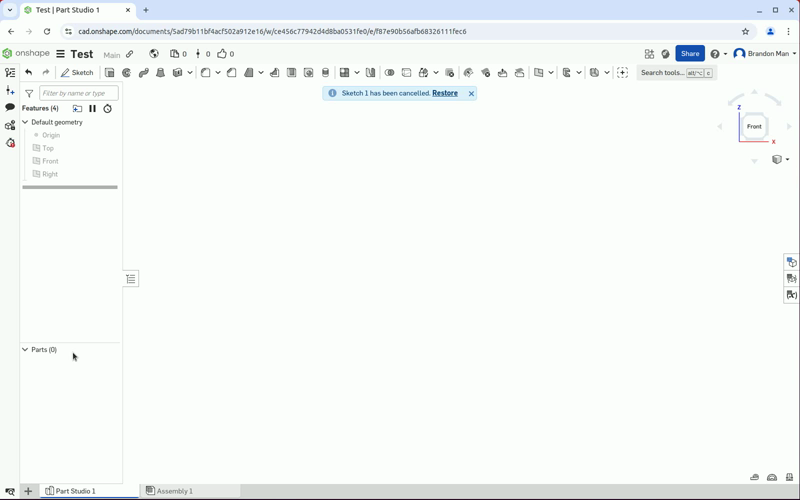
key_up(shift)
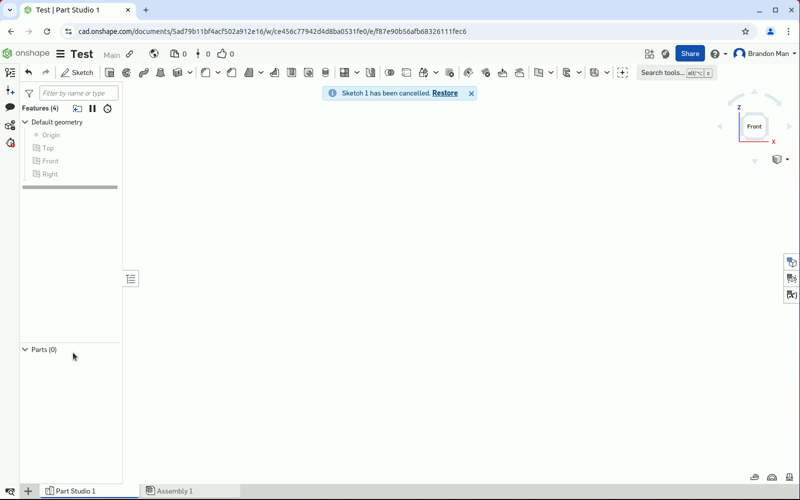
mouse_move(73, 352)
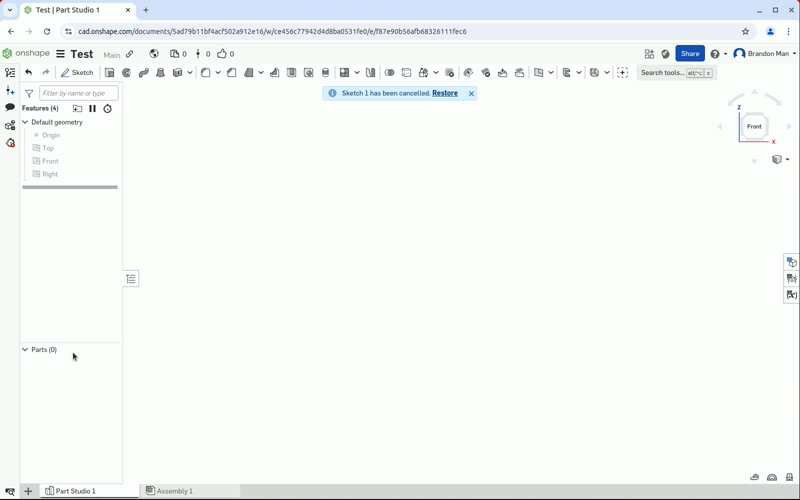
key(shift+y)
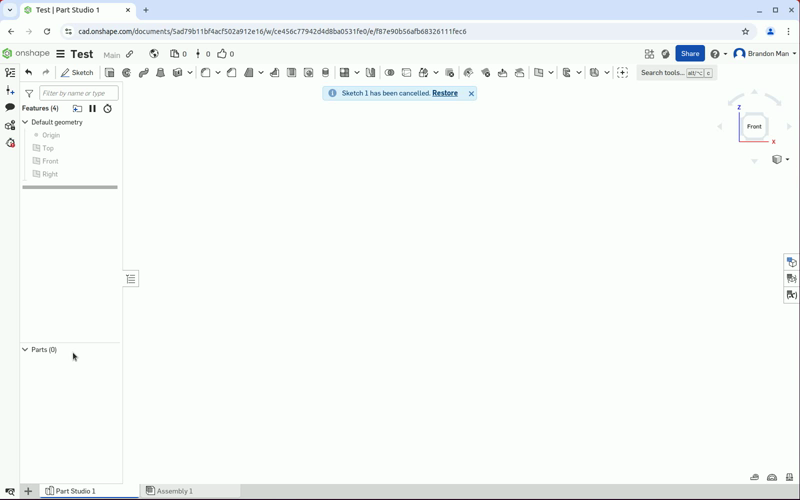
key(shift+s)
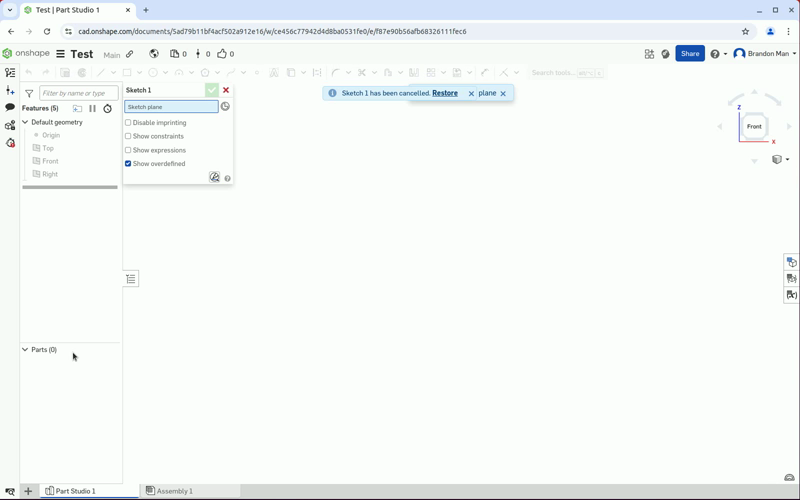
mouse_move(73, 163)
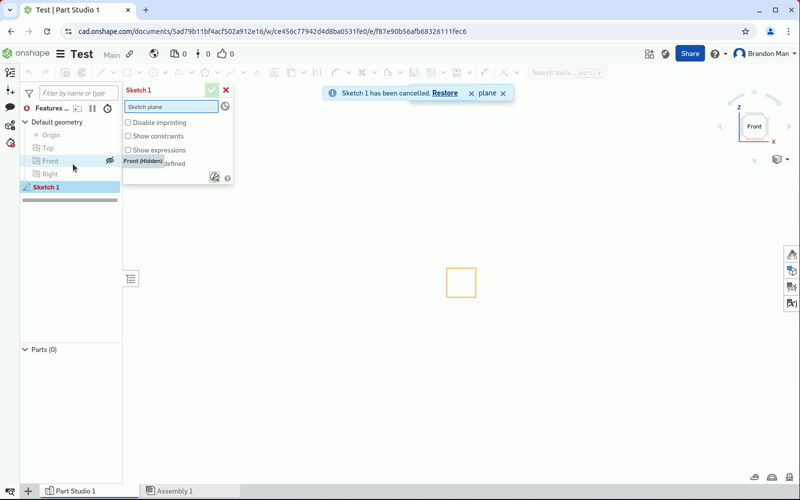
click(73, 163)
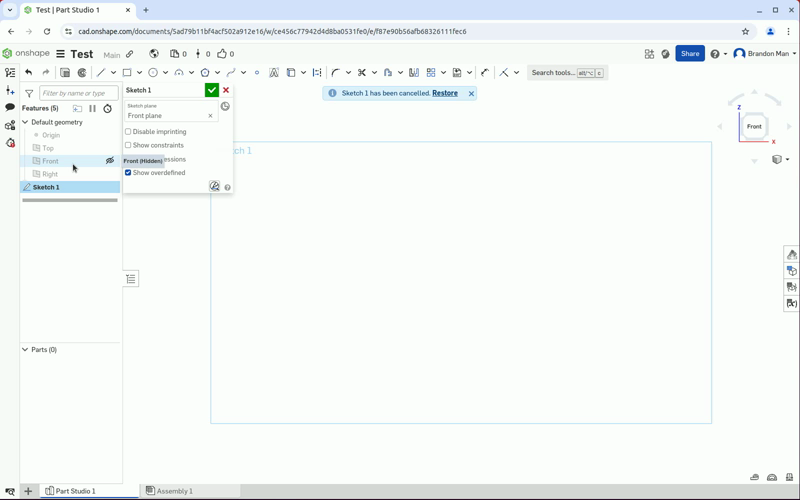
mouse_move(73, 352)
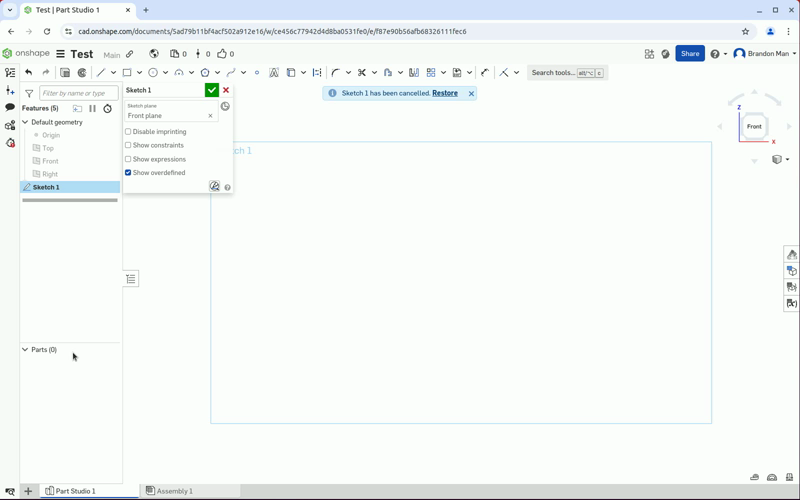
key(y)
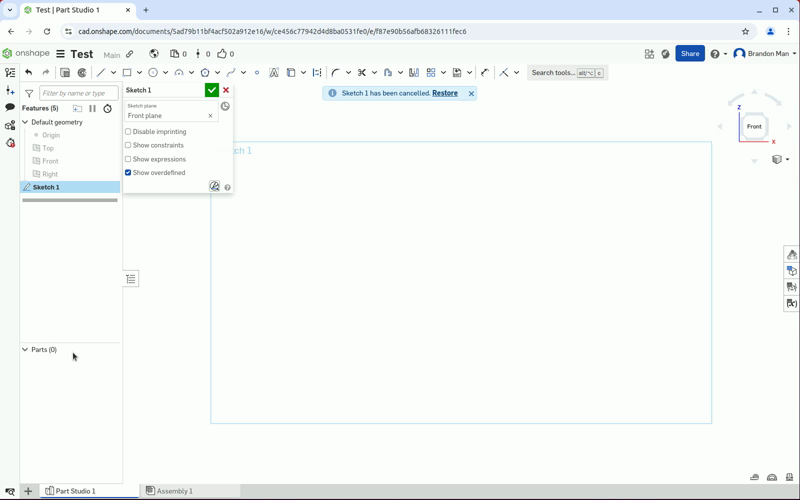
key(a)
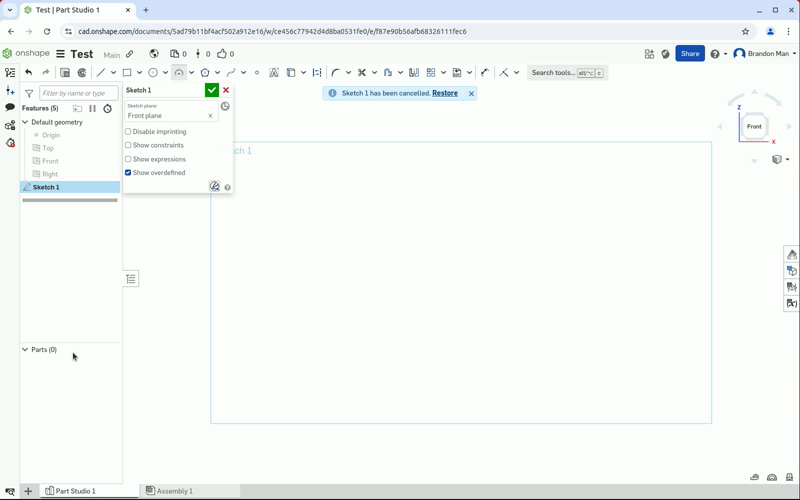
key_down(shift)
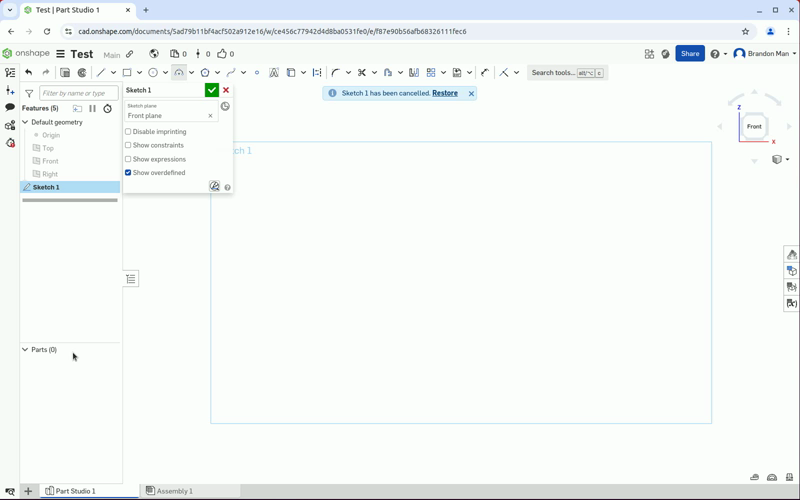
mouse_move(417, 313)
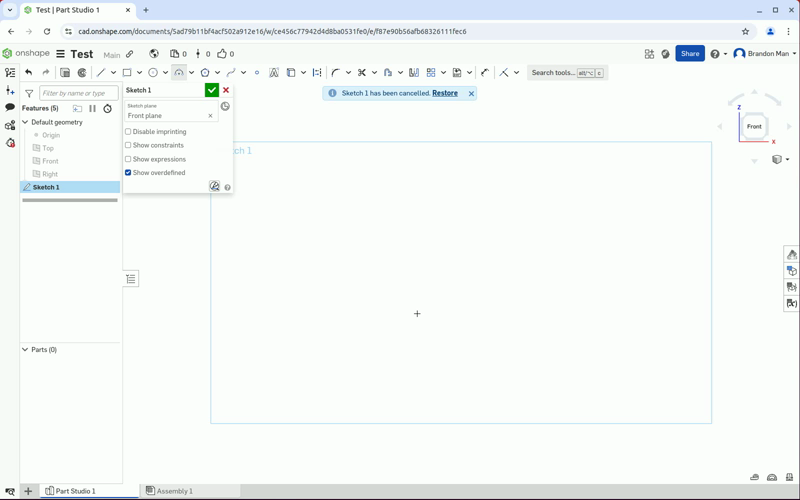
click(417, 313)
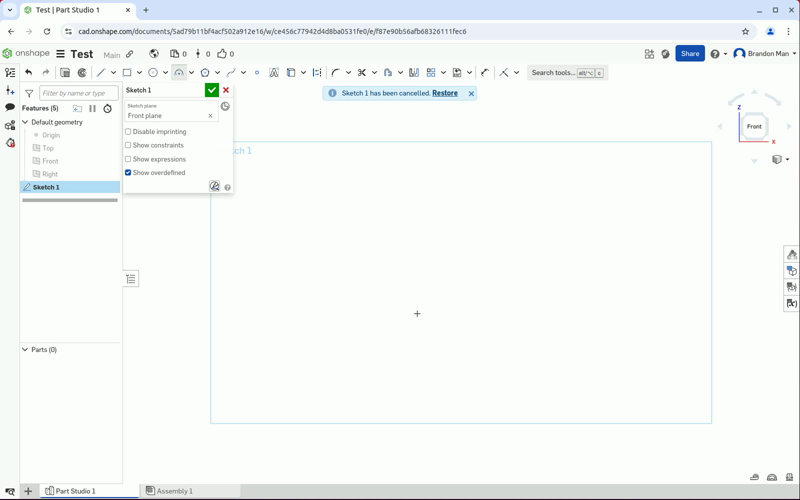
key_up(shift)
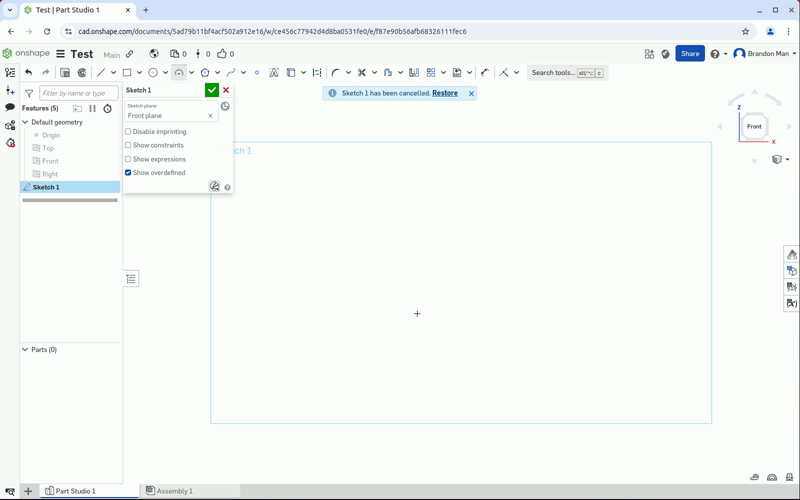
key_down(shift)
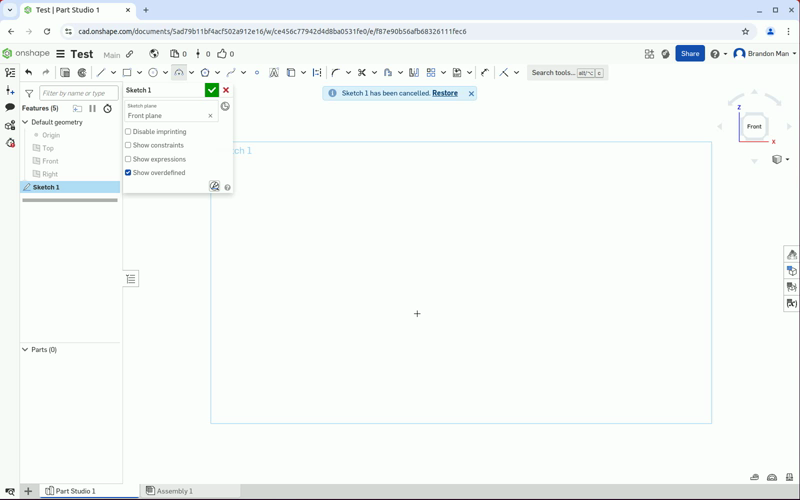
mouse_move(430, 326)
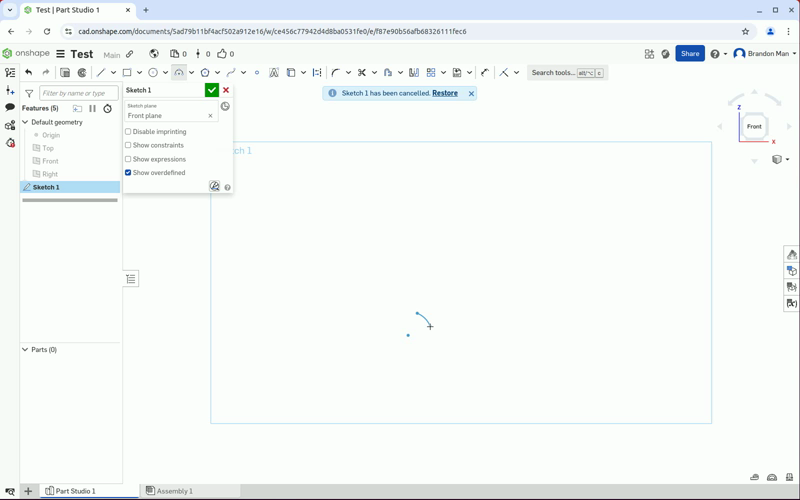
click(430, 326)
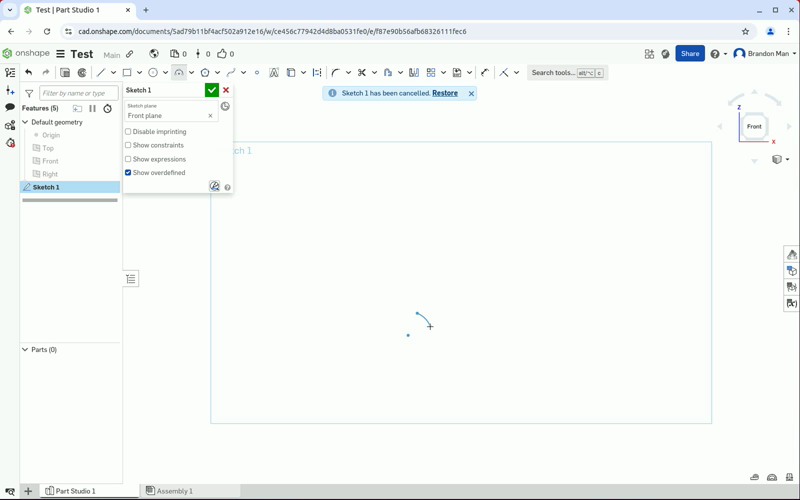
mouse_move(421, 322)
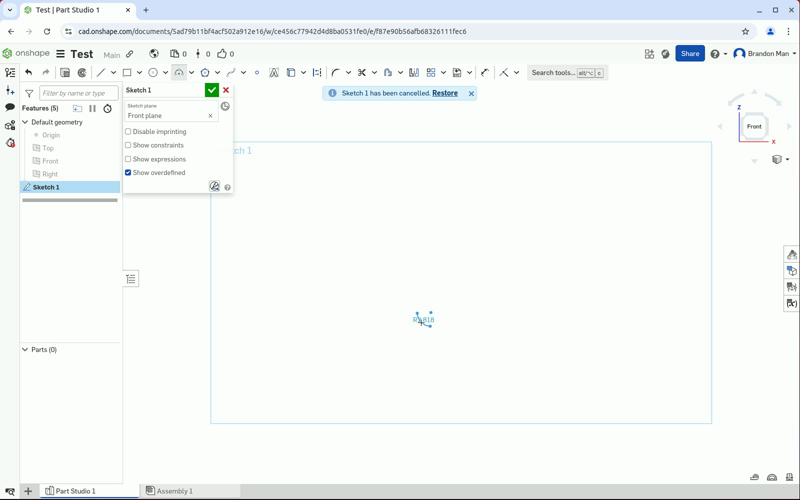
click(421, 322)
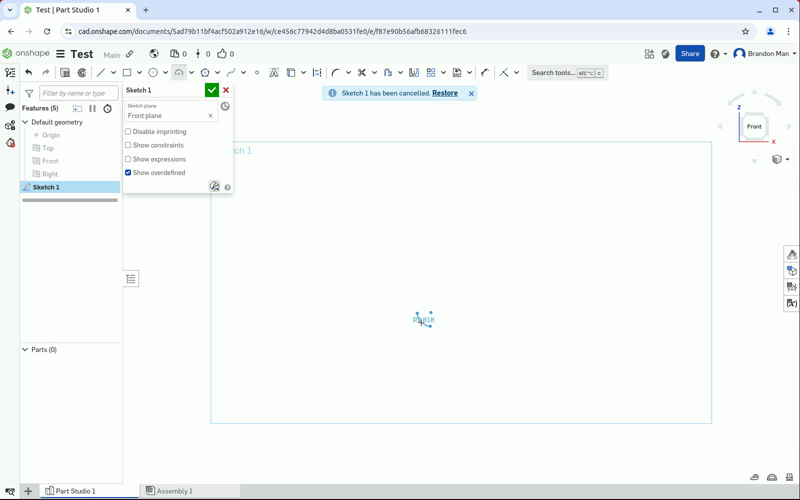
key_up(shift)
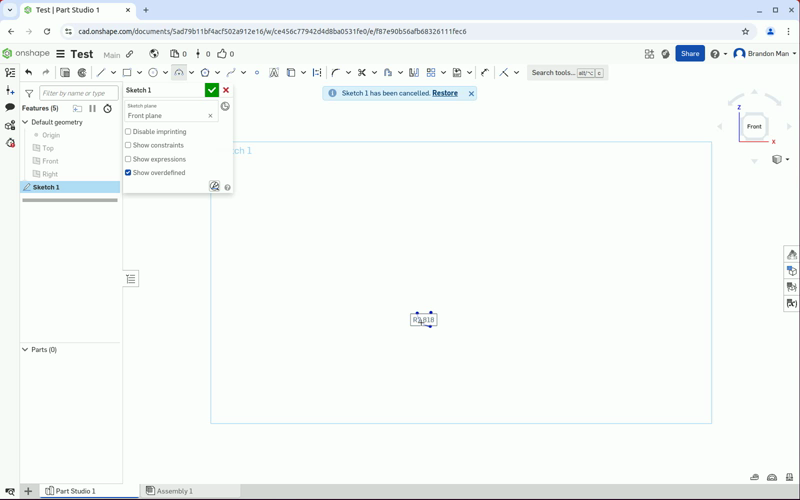
key(esc)
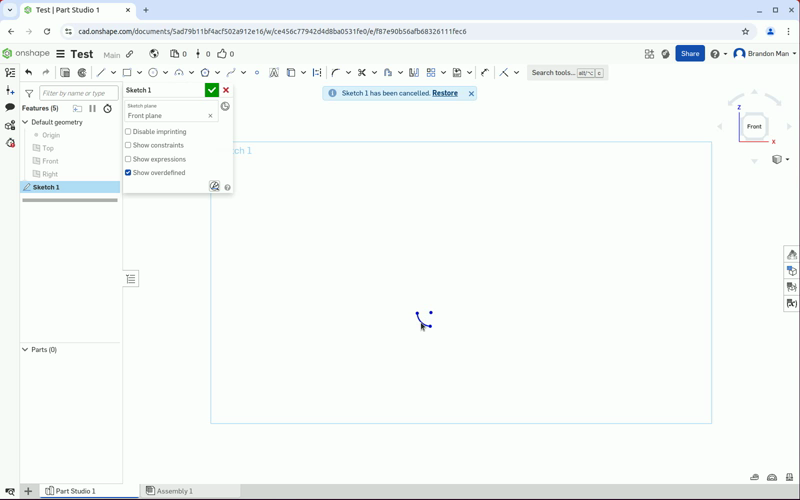
key(l)
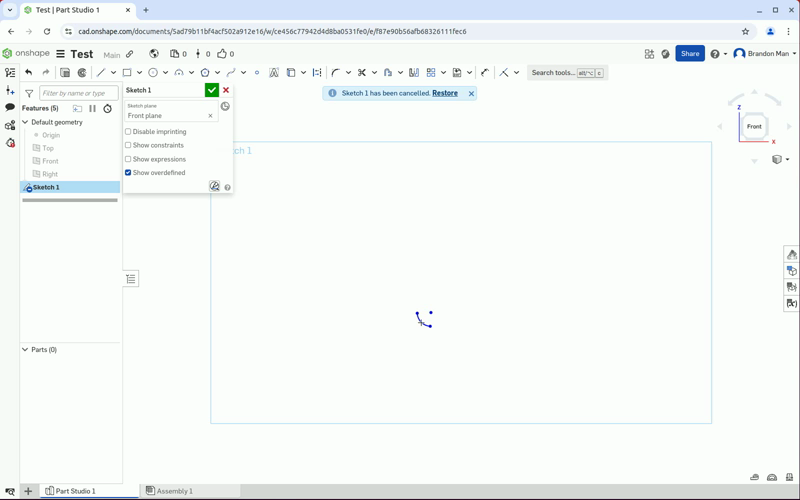
mouse_move(430, 326)
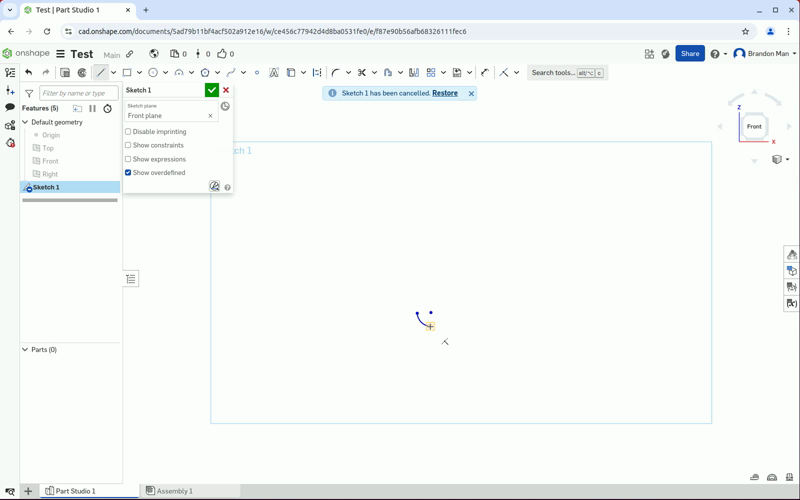
click(430, 326)
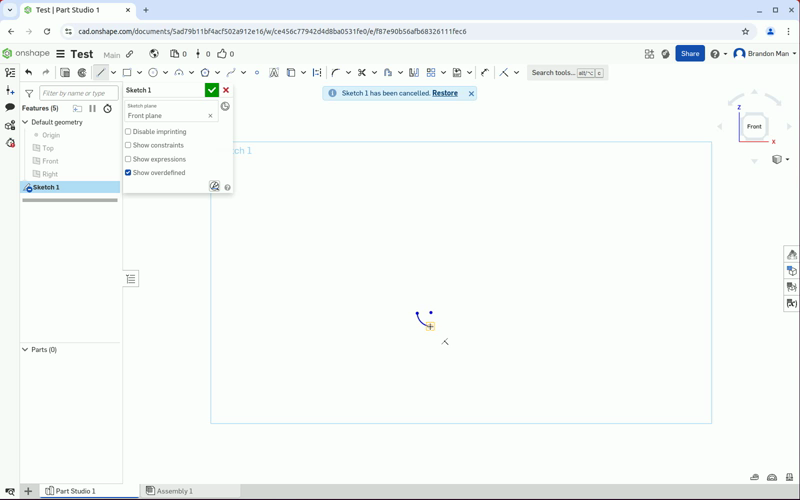
key_down(shift)
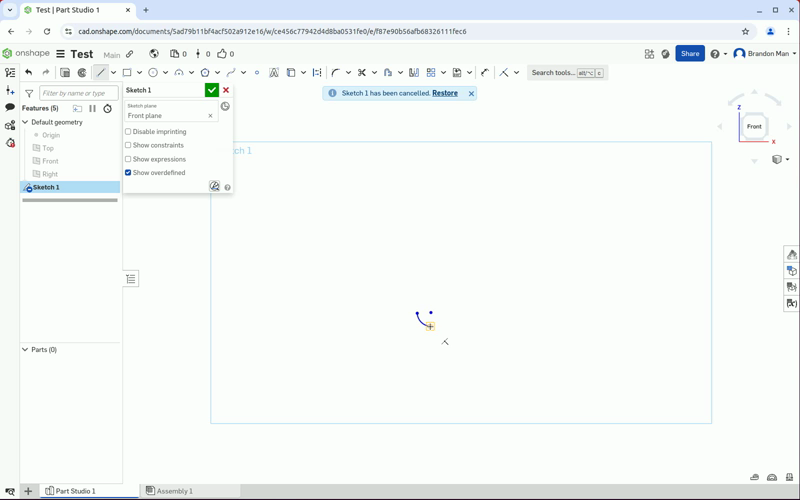
mouse_move(490, 326)
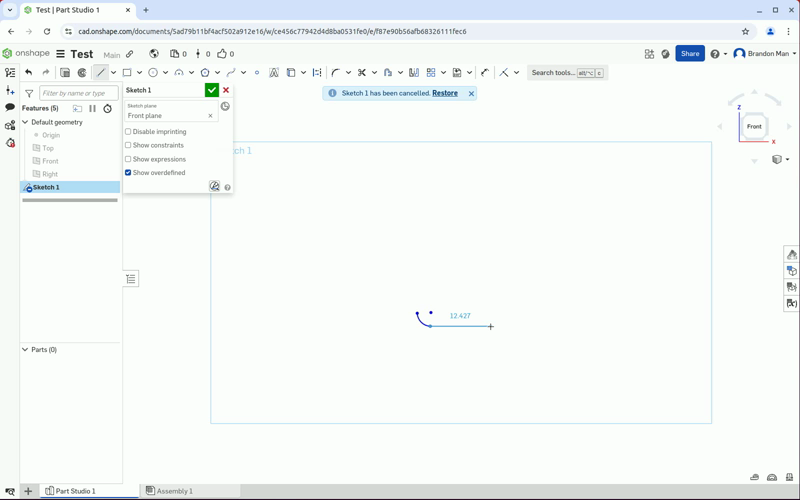
click(490, 326)
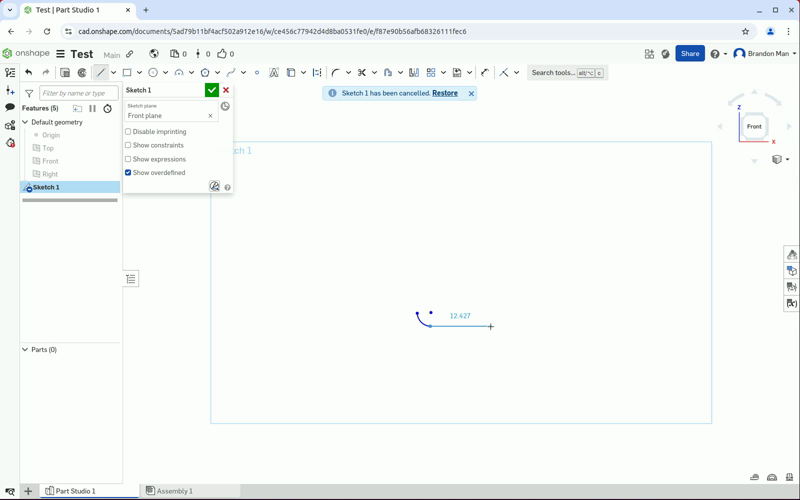
key_up(shift)
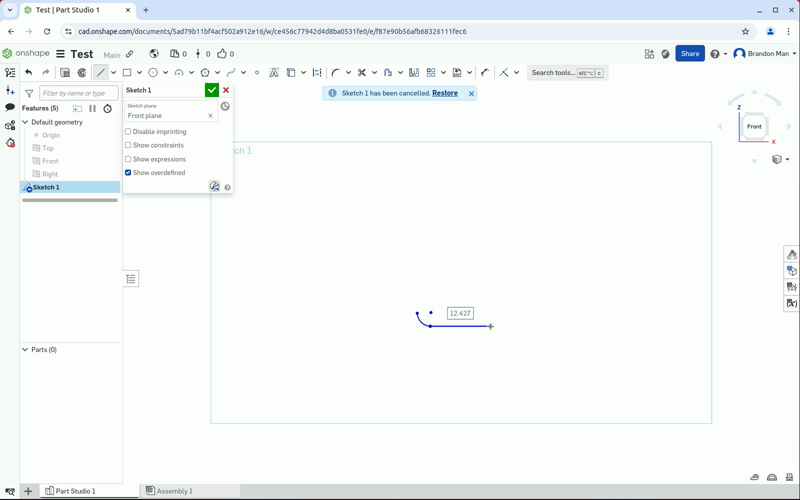
key(esc)
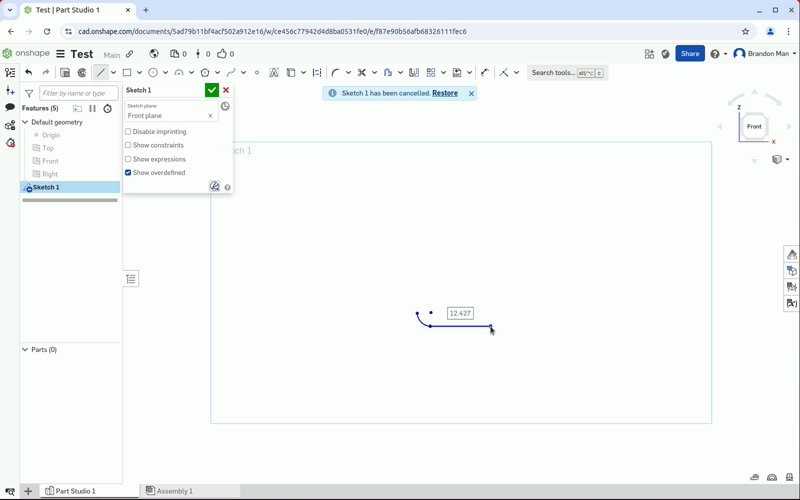
key(a)
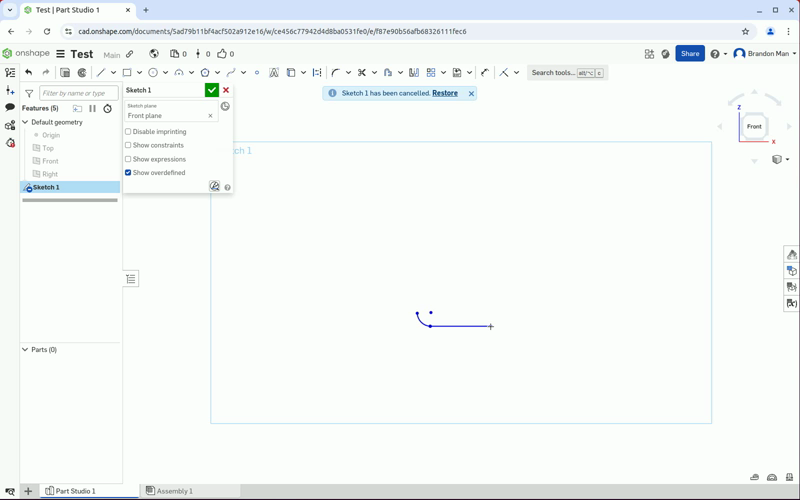
mouse_move(490, 326)
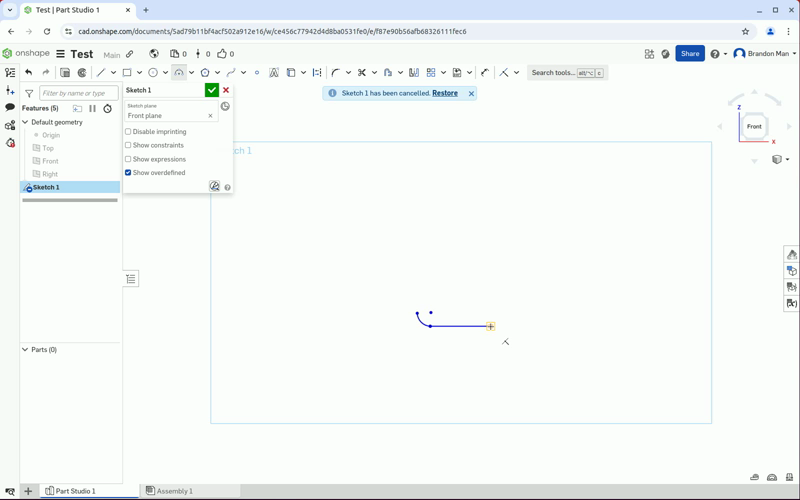
click(490, 326)
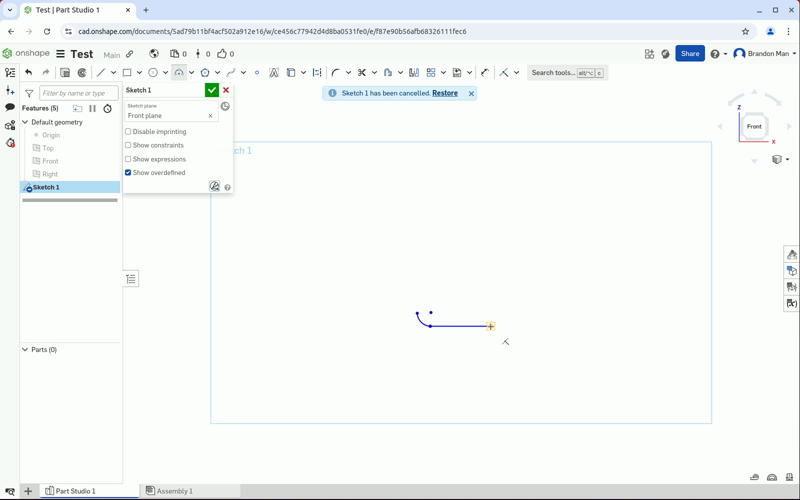
key_down(shift)
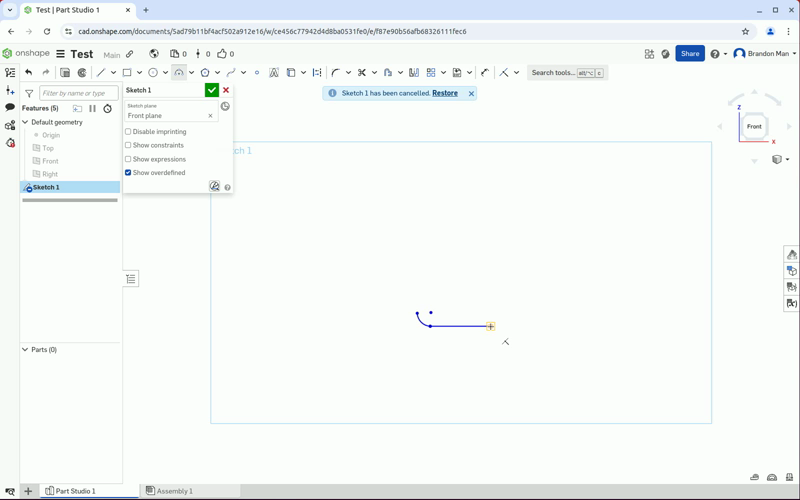
mouse_move(503, 313)
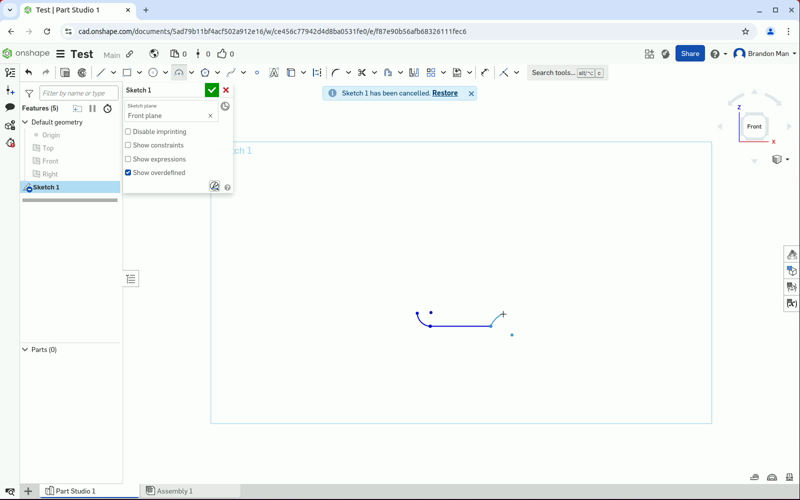
click(503, 313)
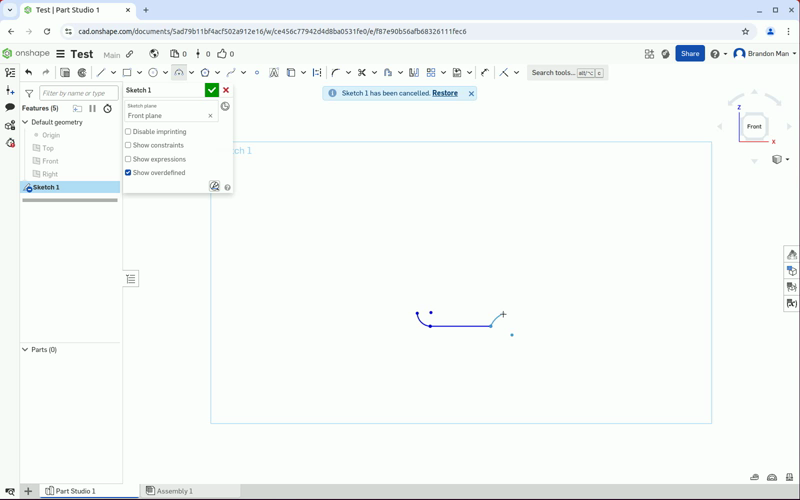
mouse_move(499, 322)
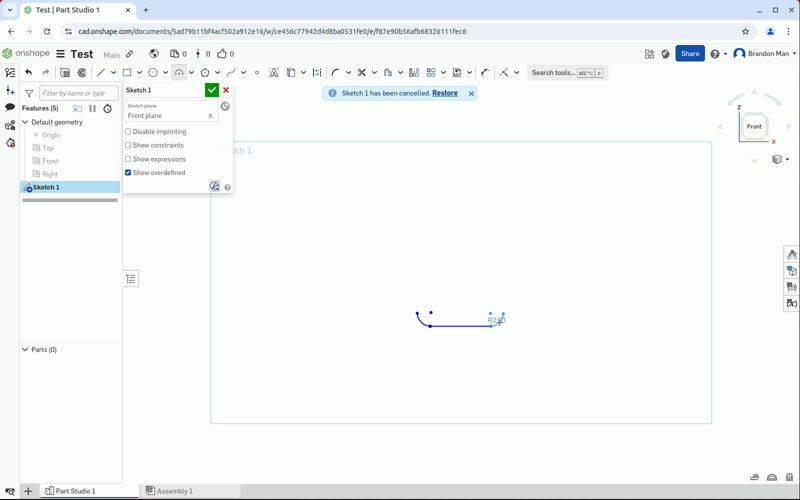
click(499, 322)
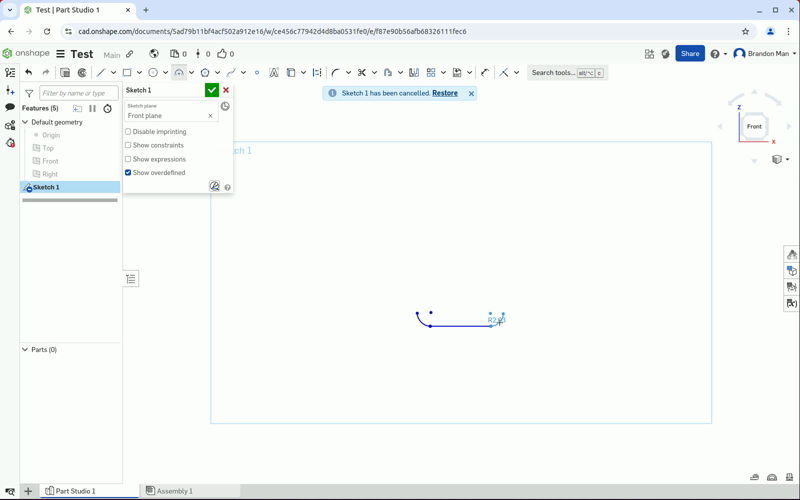
key_up(shift)
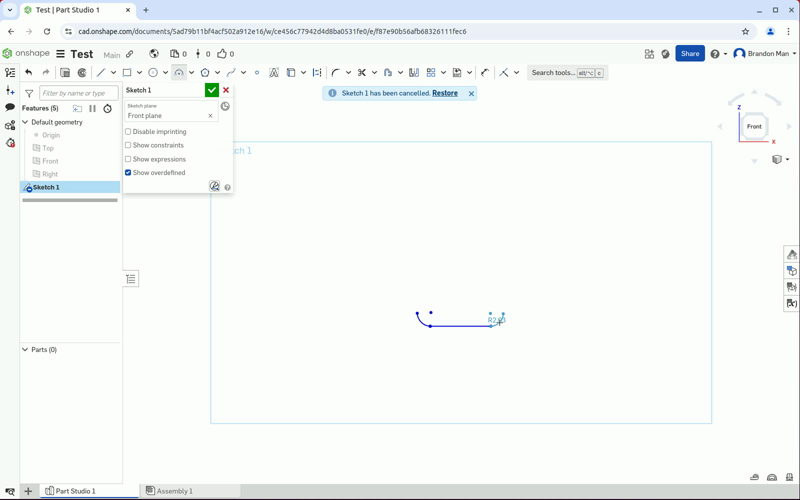
key(esc)
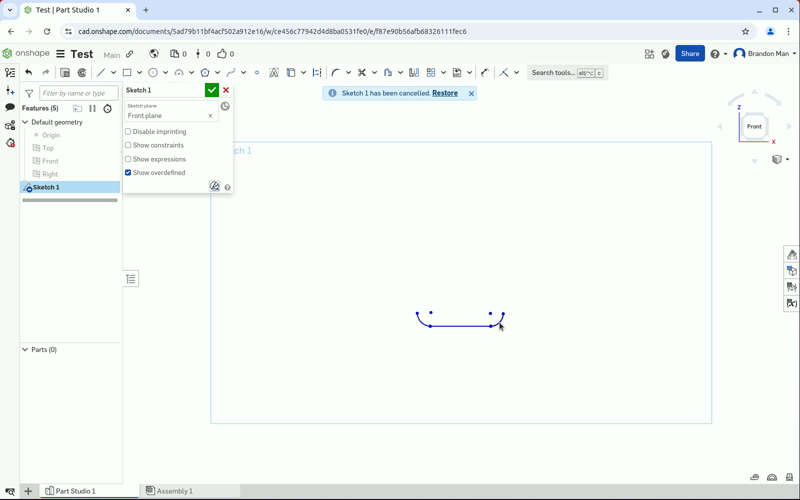
key(l)
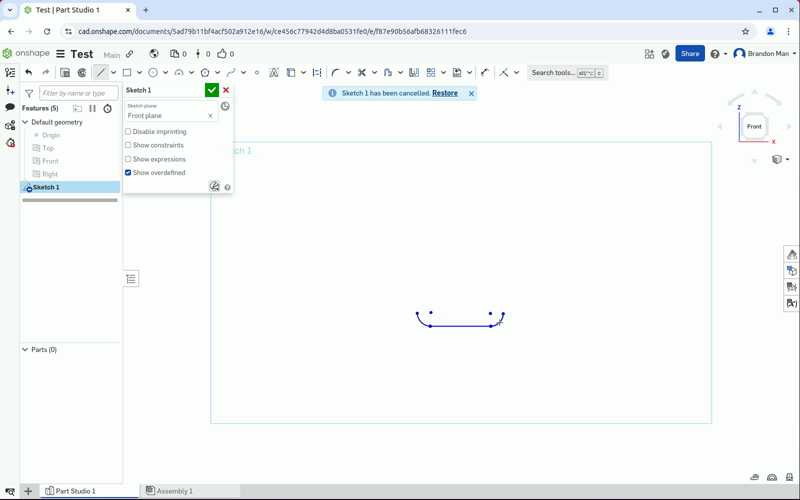
mouse_move(503, 313)
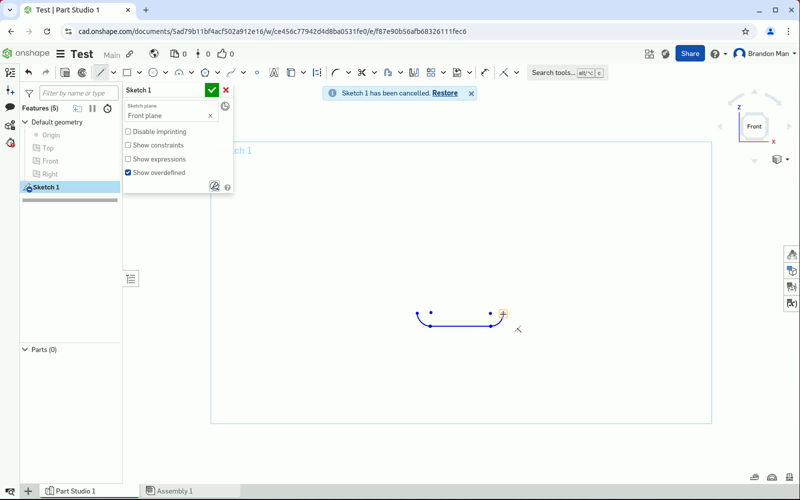
click(503, 313)
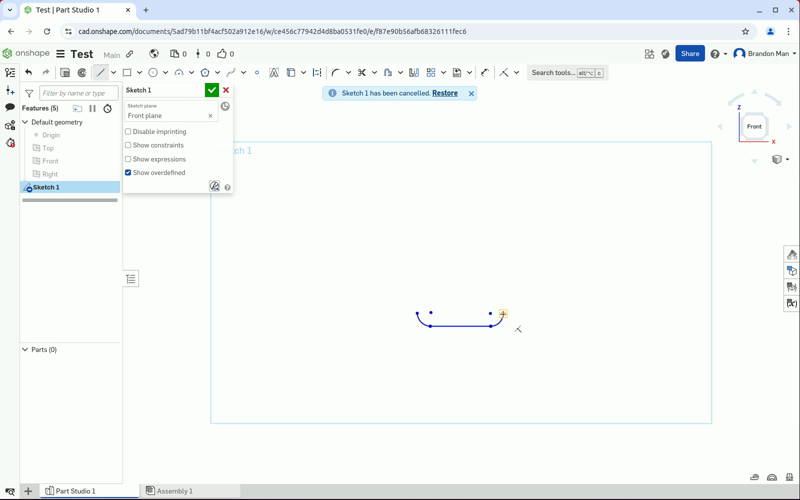
key_down(shift)
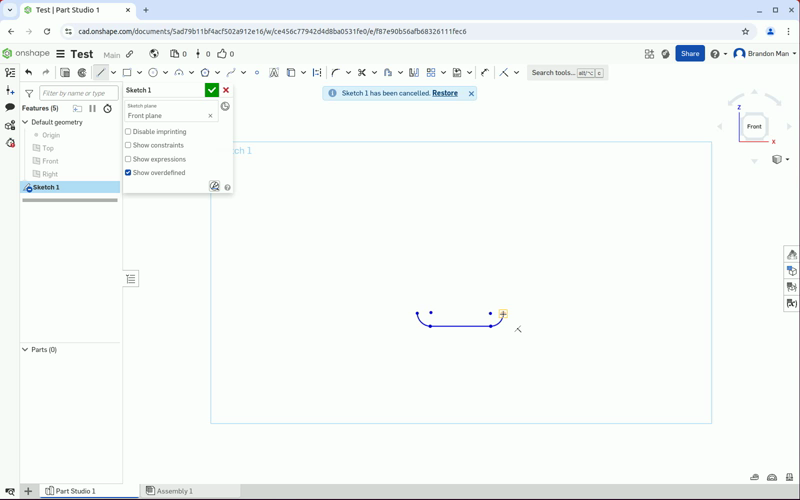
mouse_move(503, 252)
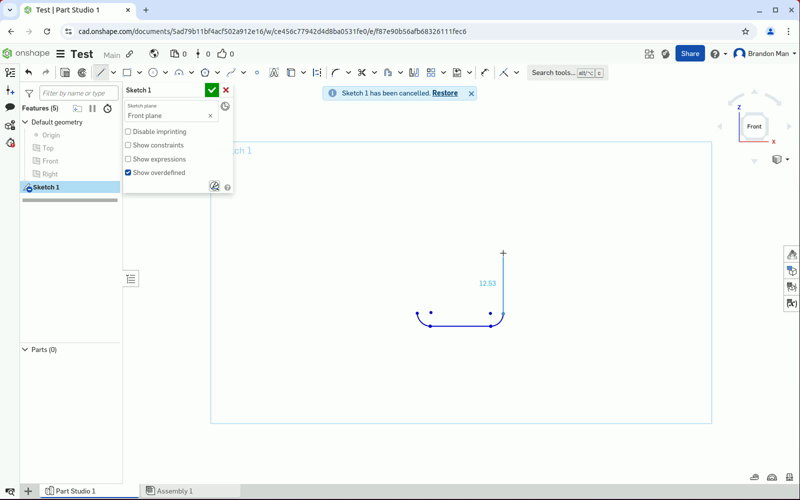
click(503, 252)
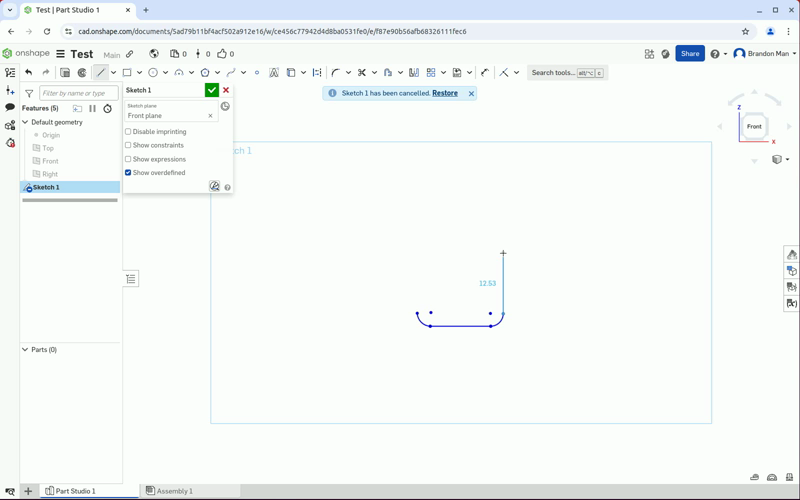
key_up(shift)
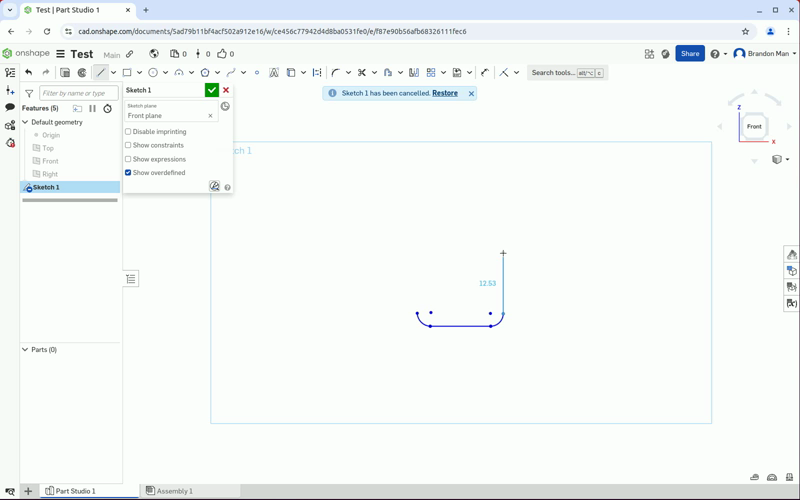
key(esc)
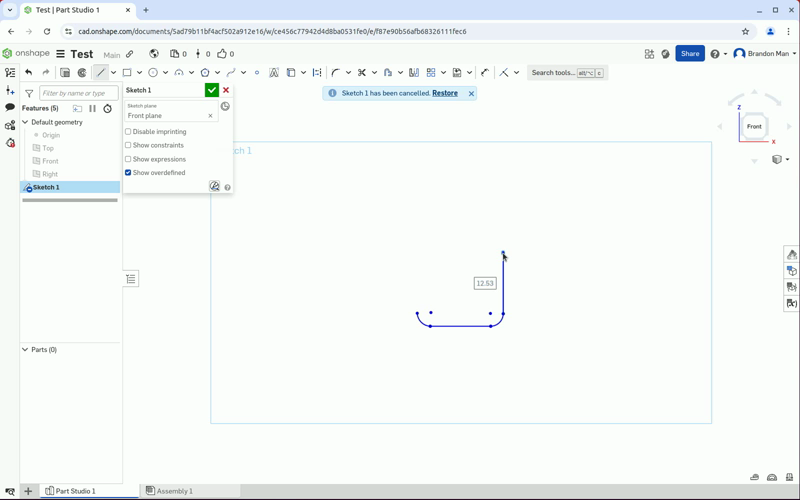
key(a)
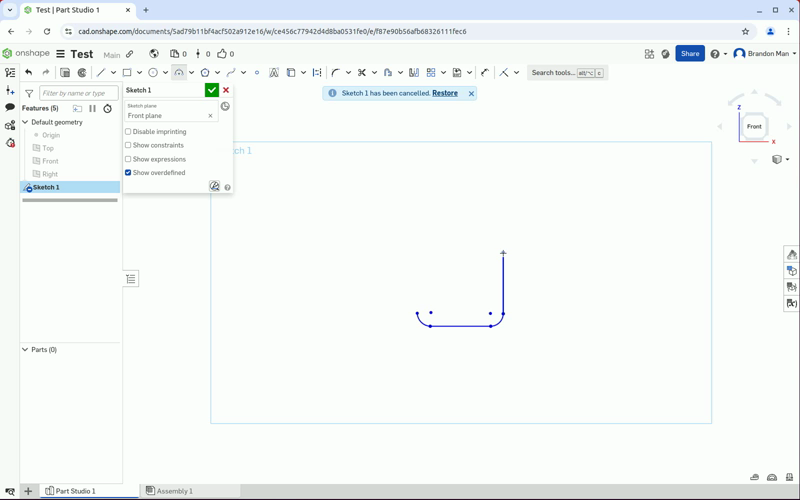
mouse_move(503, 252)
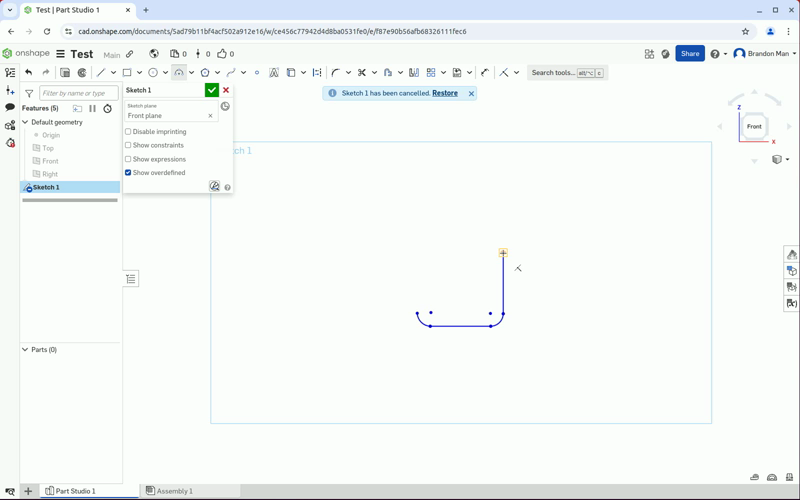
click(503, 252)
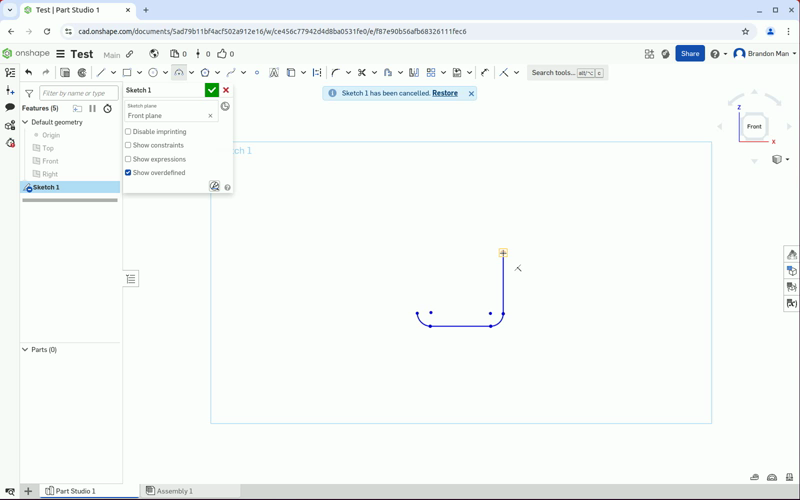
key_down(shift)
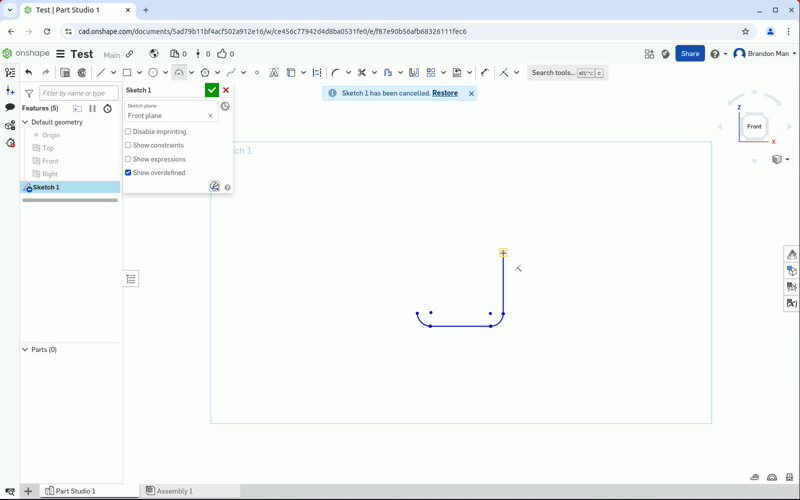
mouse_move(490, 240)
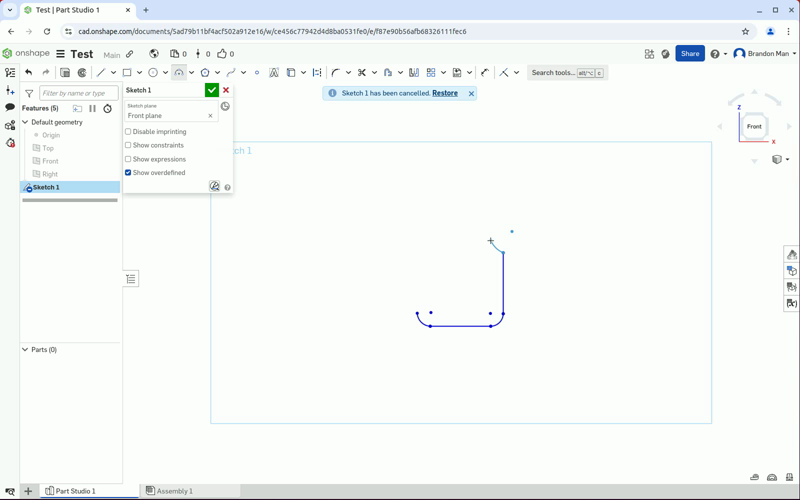
click(490, 240)
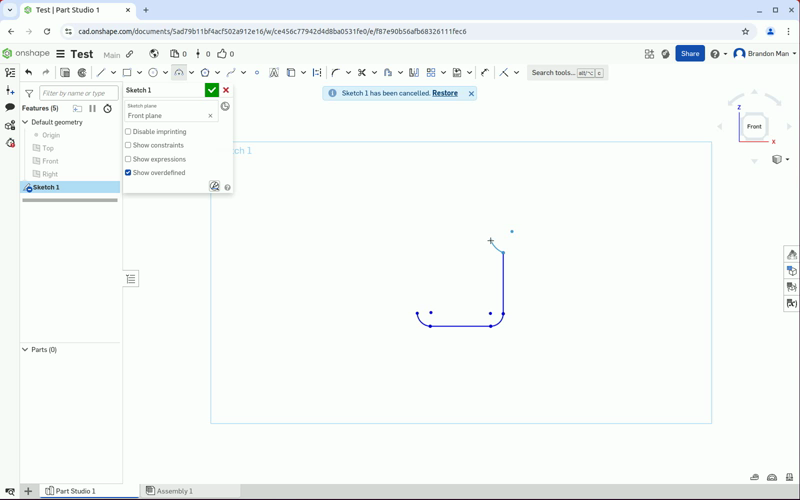
mouse_move(499, 243)
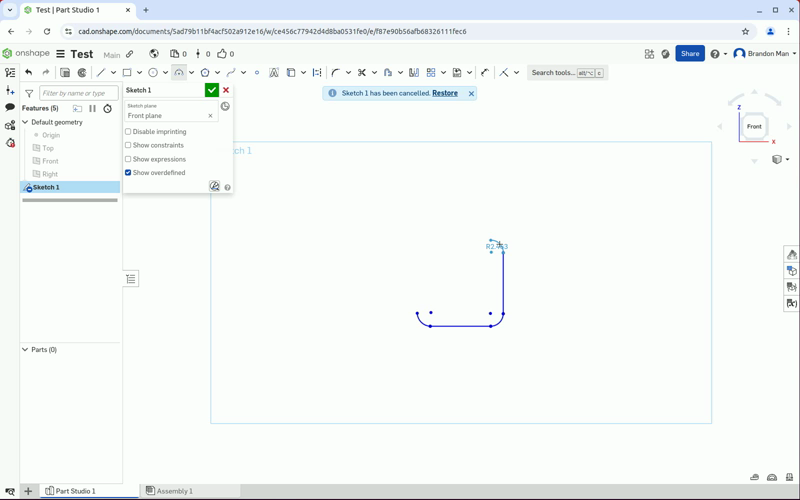
click(499, 243)
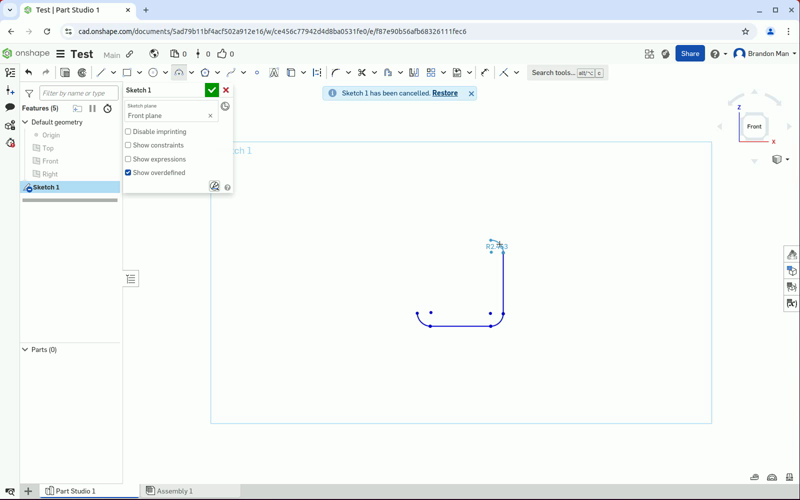
key_up(shift)
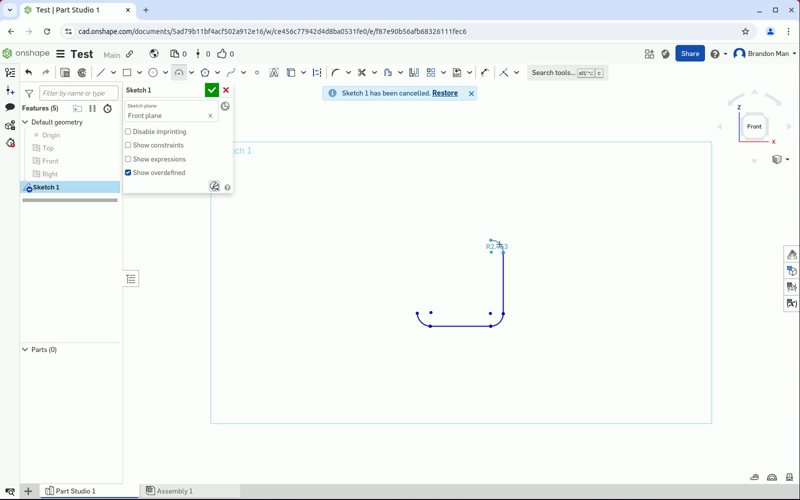
key(esc)
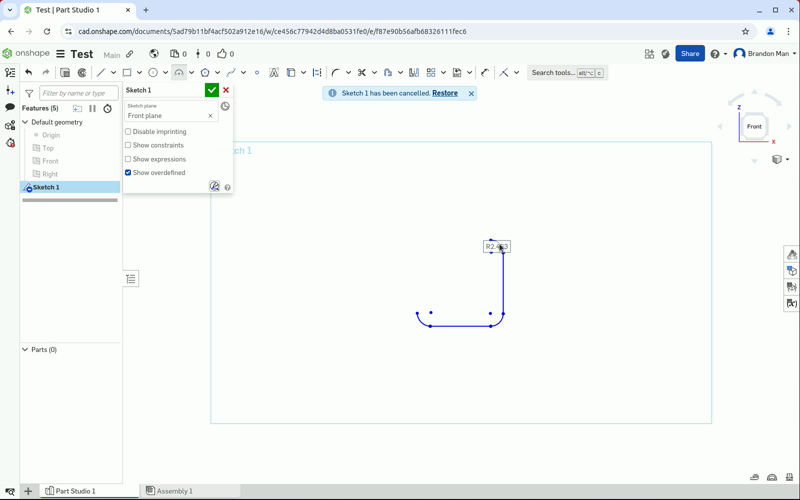
key(l)
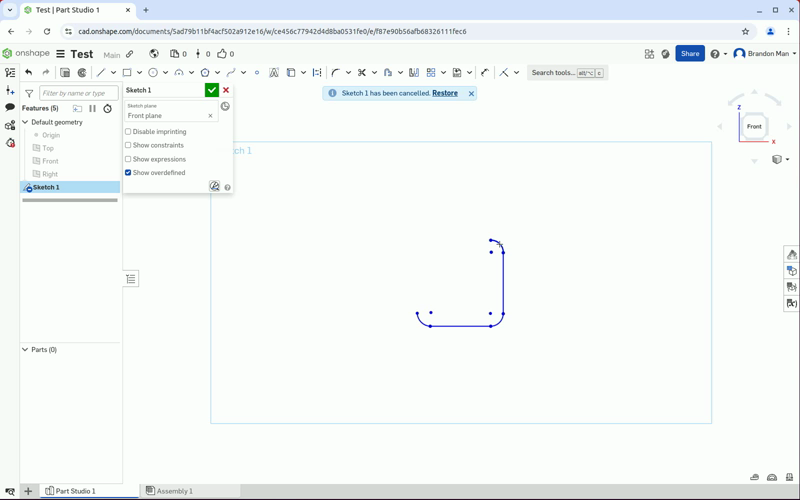
mouse_move(490, 240)
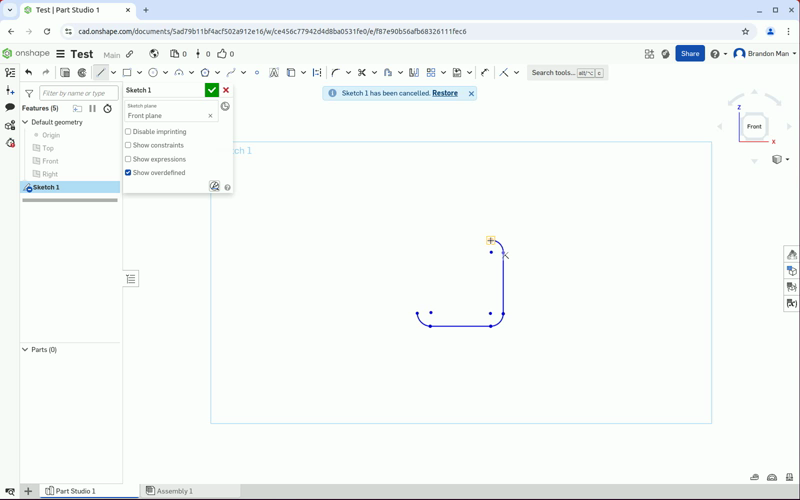
click(490, 240)
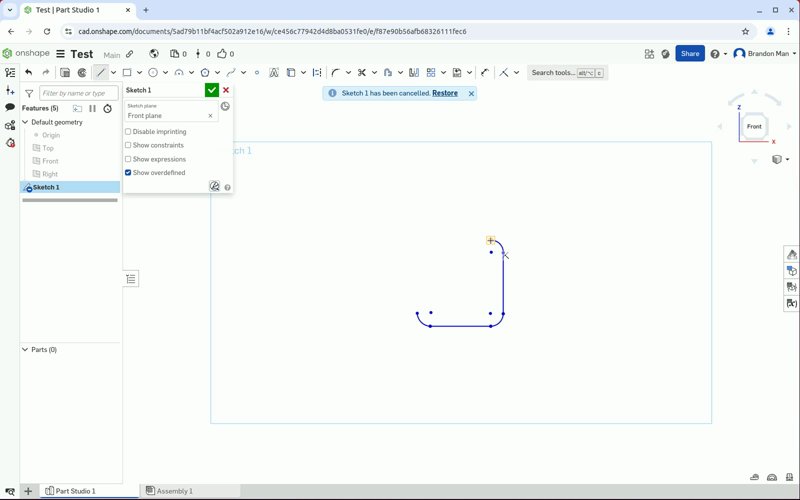
key_down(shift)
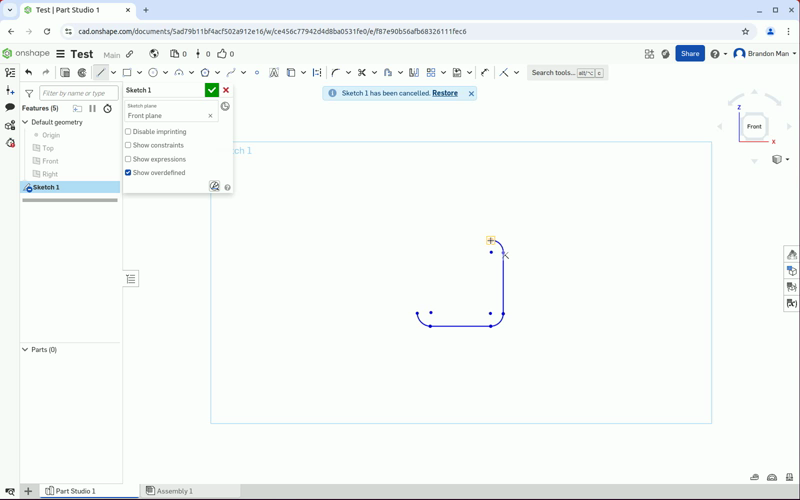
mouse_move(430, 240)
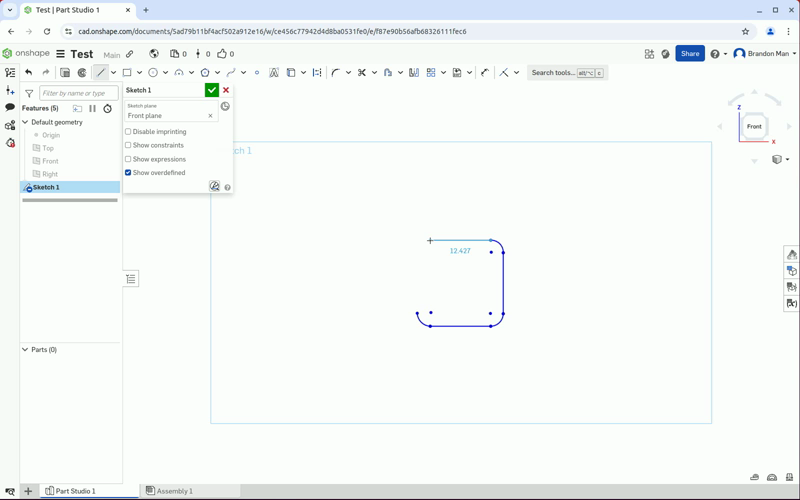
click(430, 240)
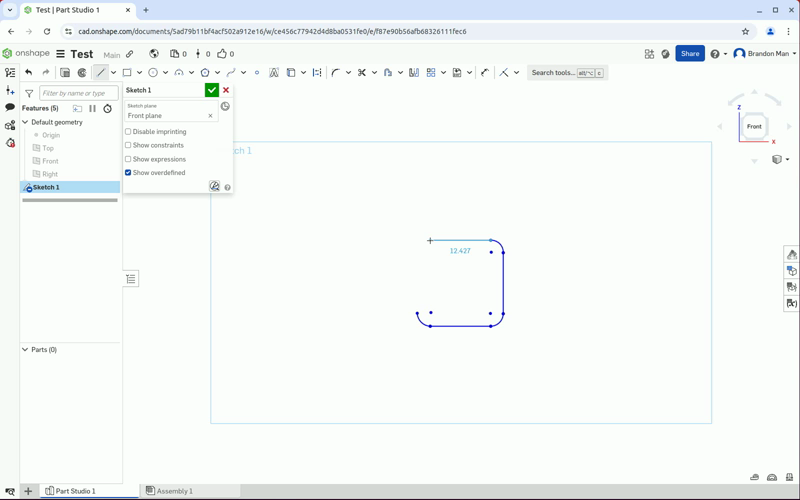
key_up(shift)
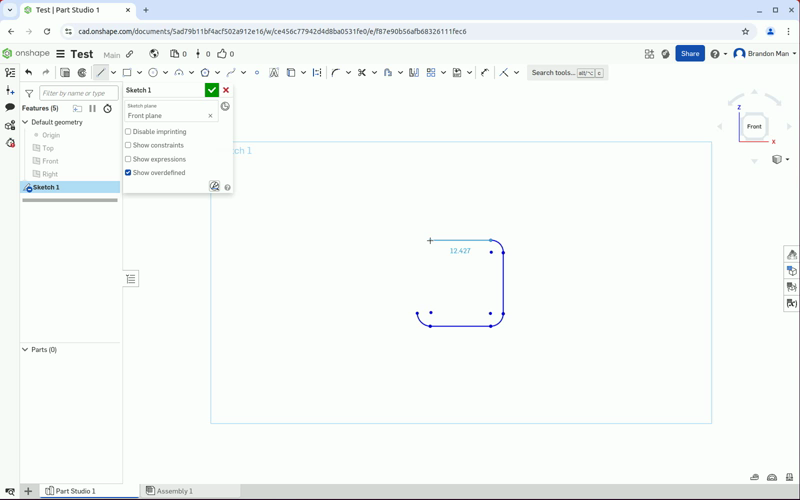
key(esc)
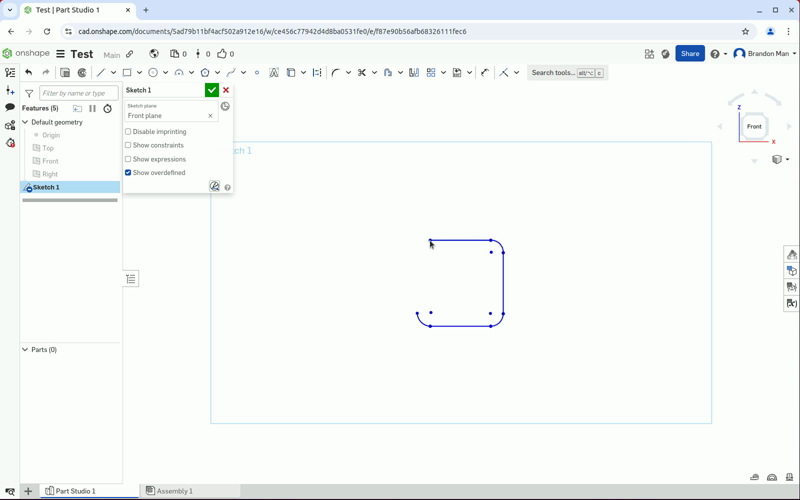
key(a)
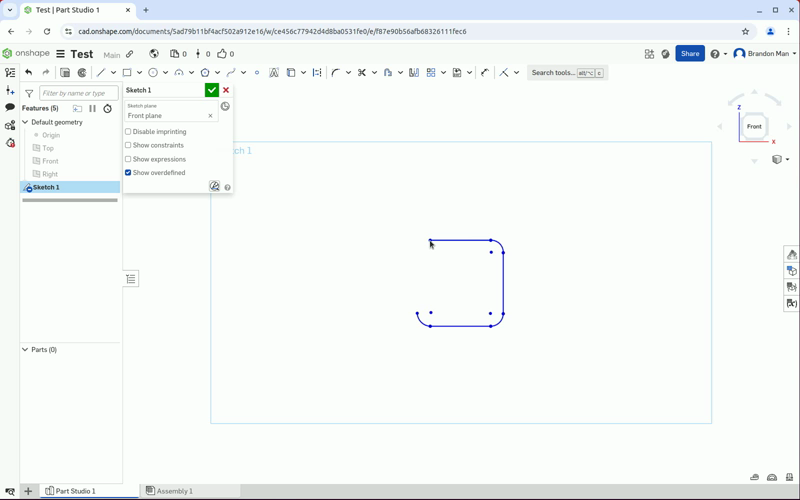
mouse_move(430, 240)
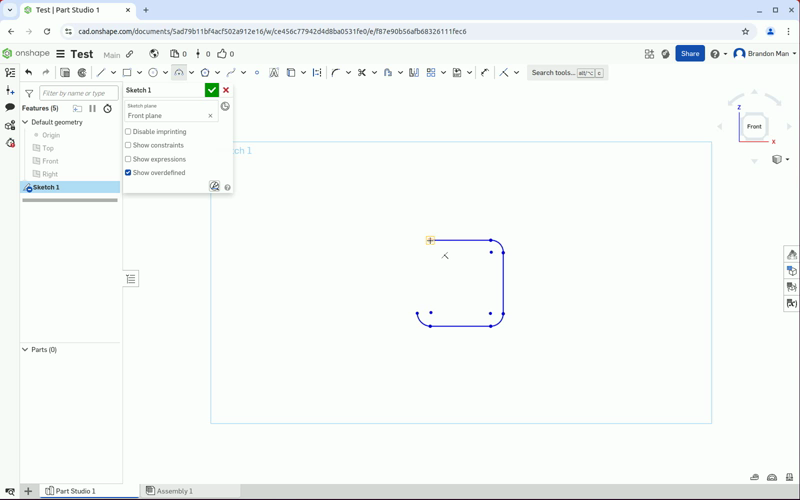
click(430, 240)
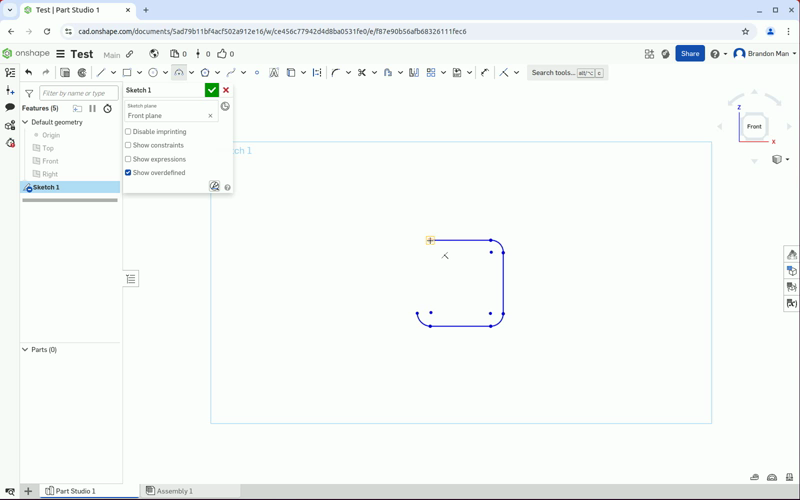
key_down(shift)
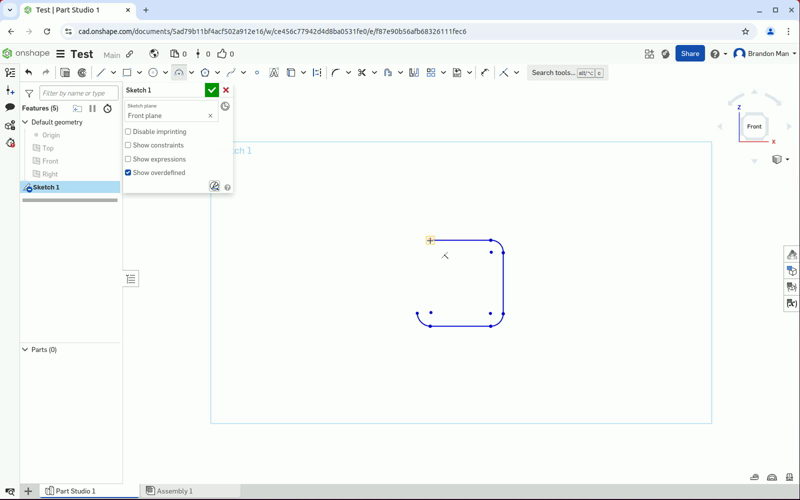
mouse_move(417, 252)
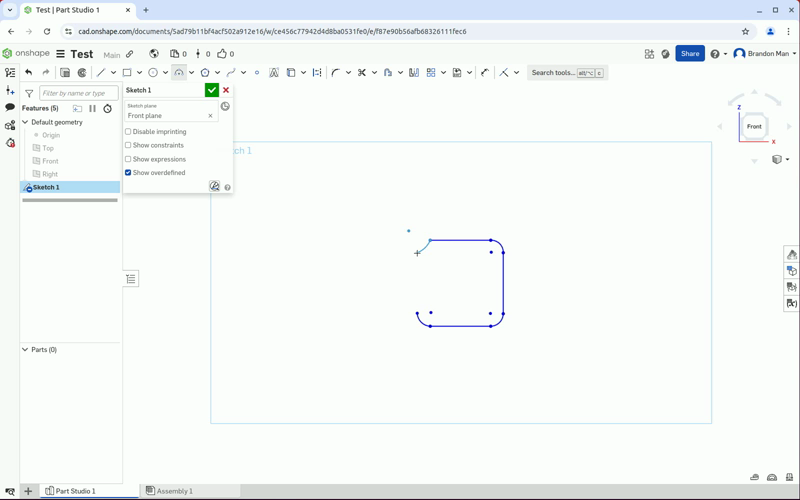
click(417, 252)
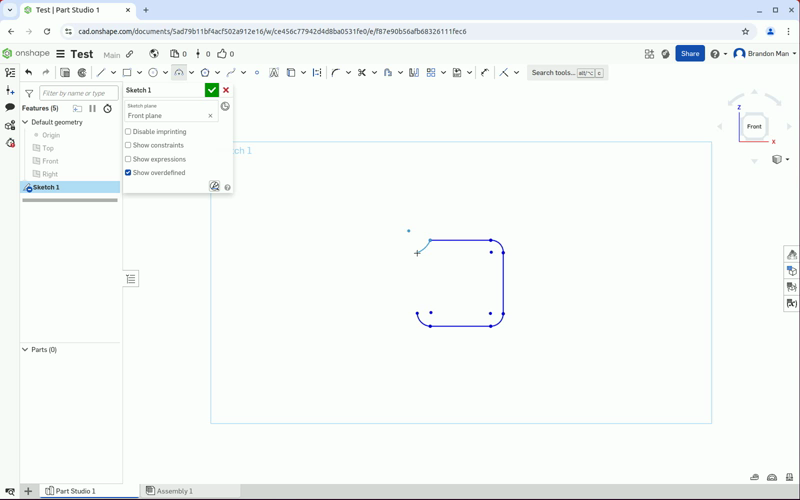
mouse_move(421, 243)
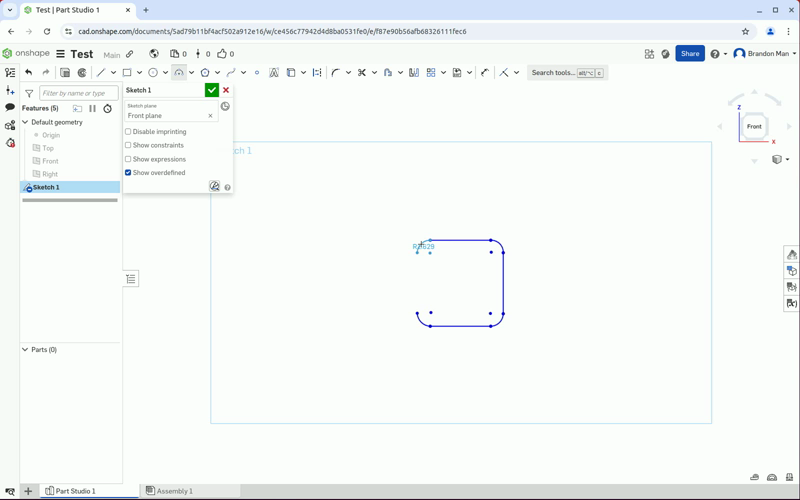
click(421, 243)
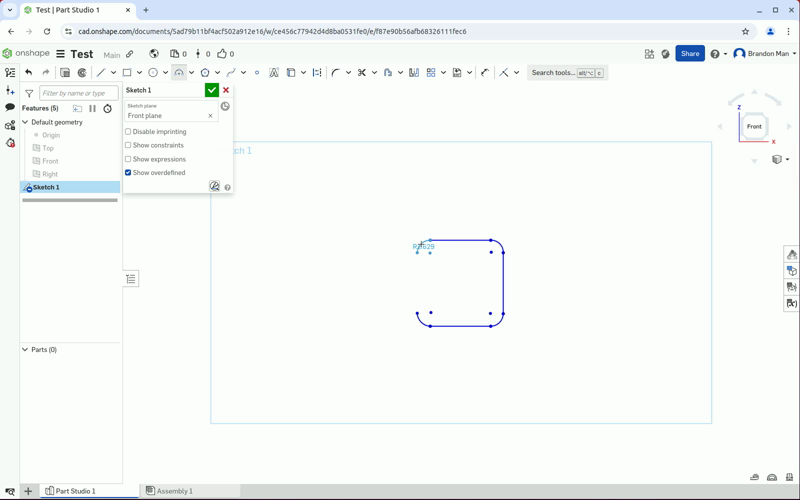
key_up(shift)
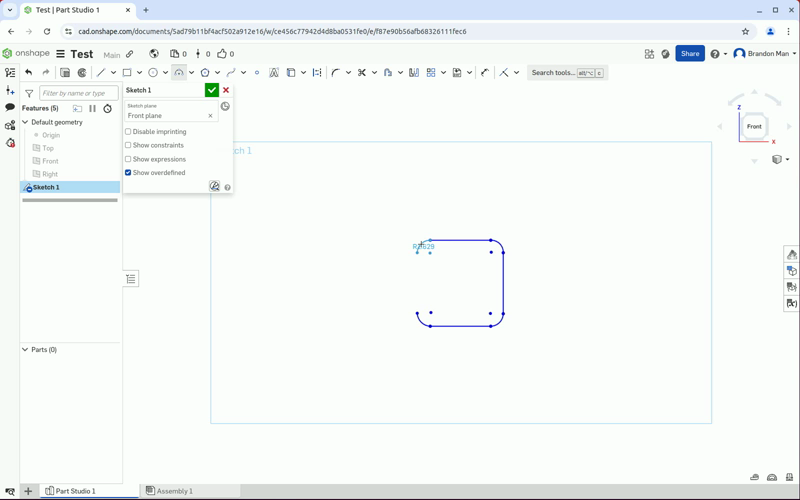
key(esc)
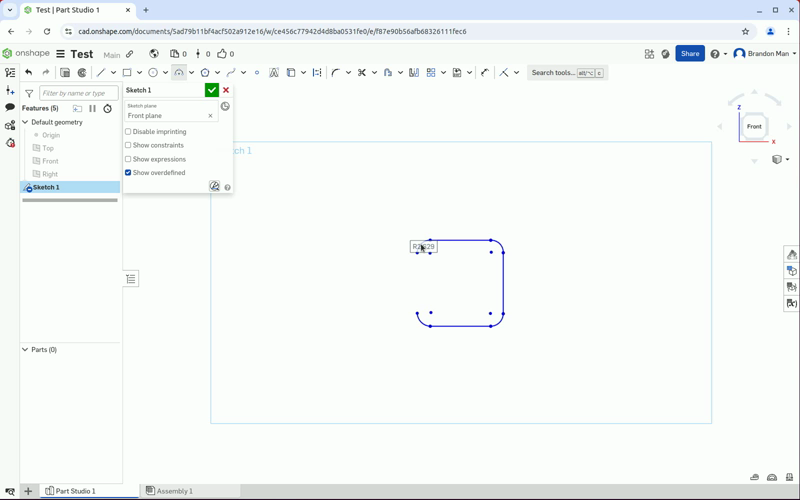
key(l)
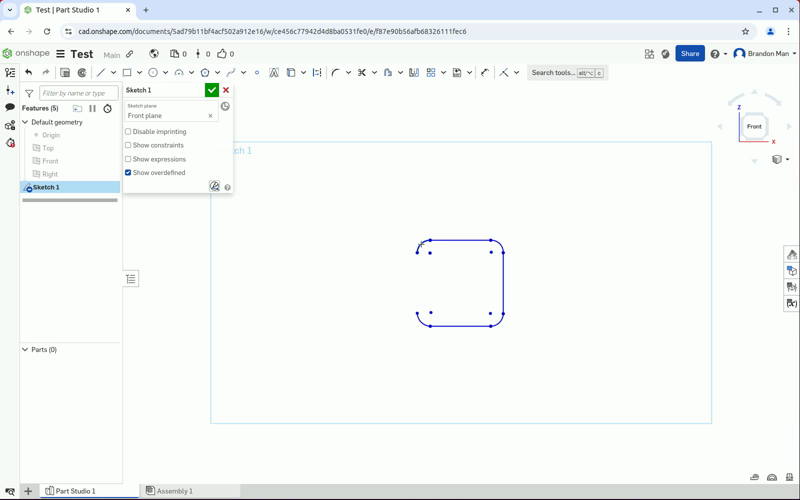
mouse_move(417, 252)
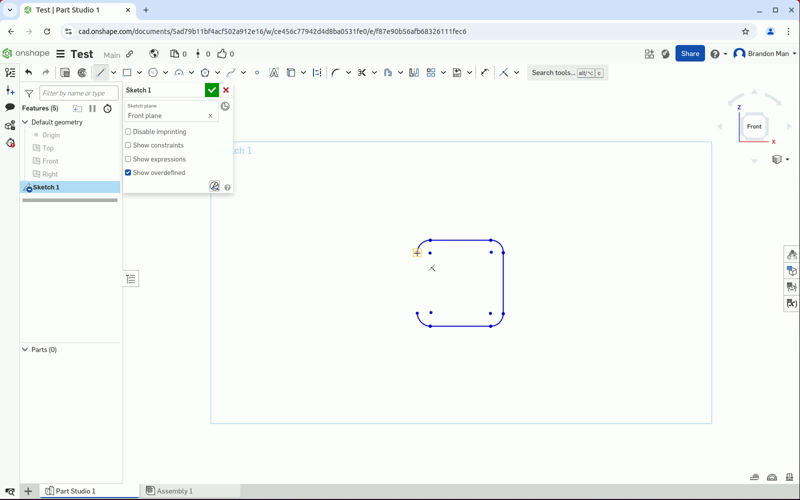
click(417, 252)
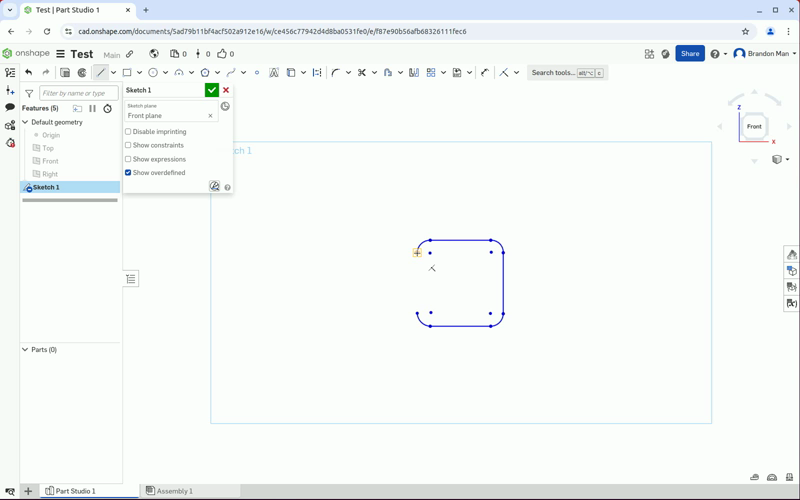
key_down(shift)
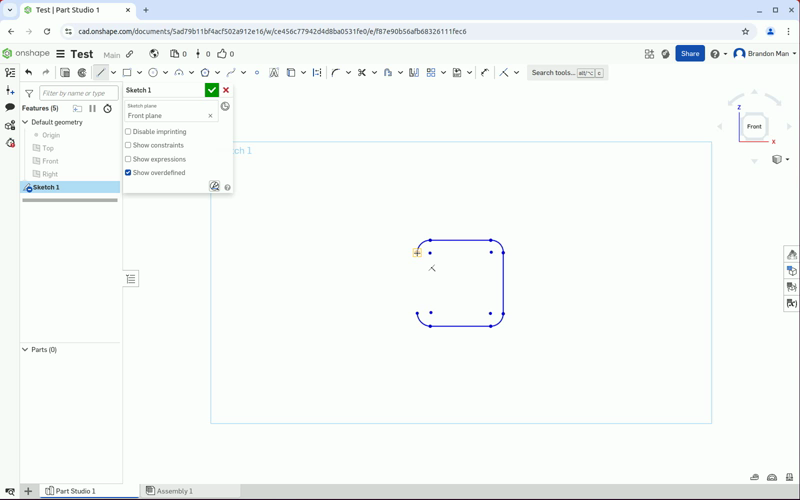
mouse_move(417, 313)
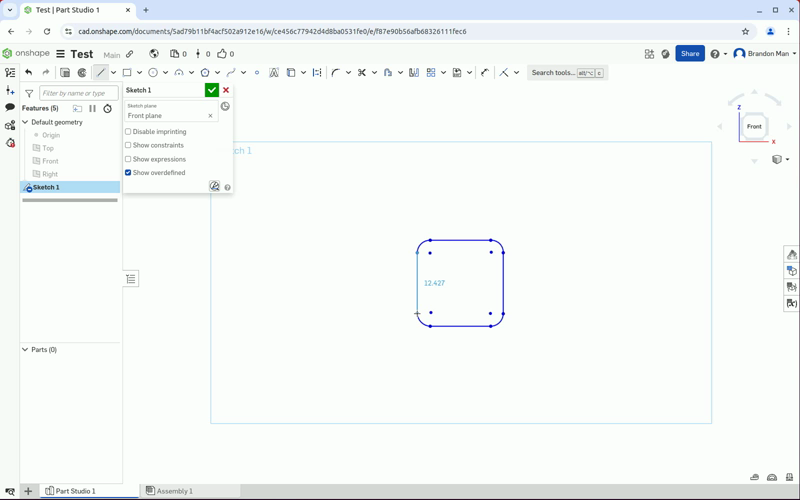
key_up(shift)
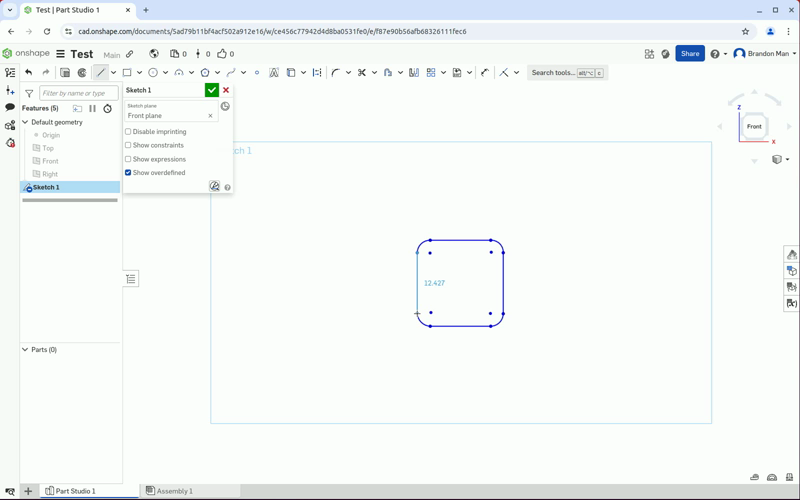
click(417, 313)
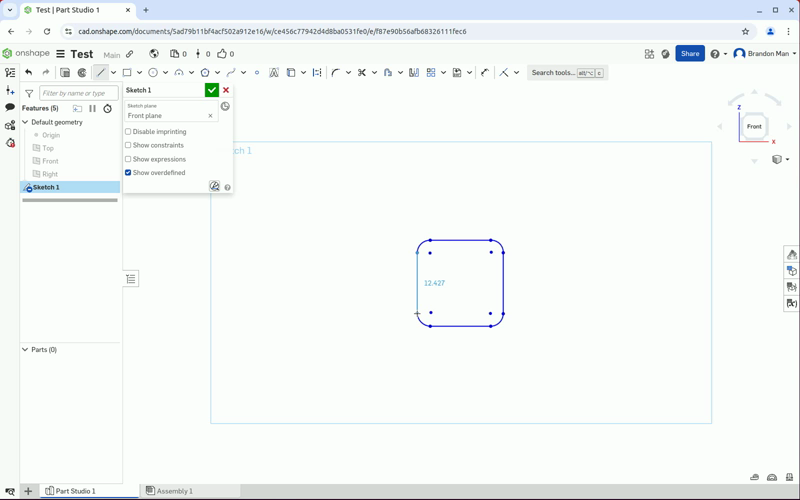
key(esc)
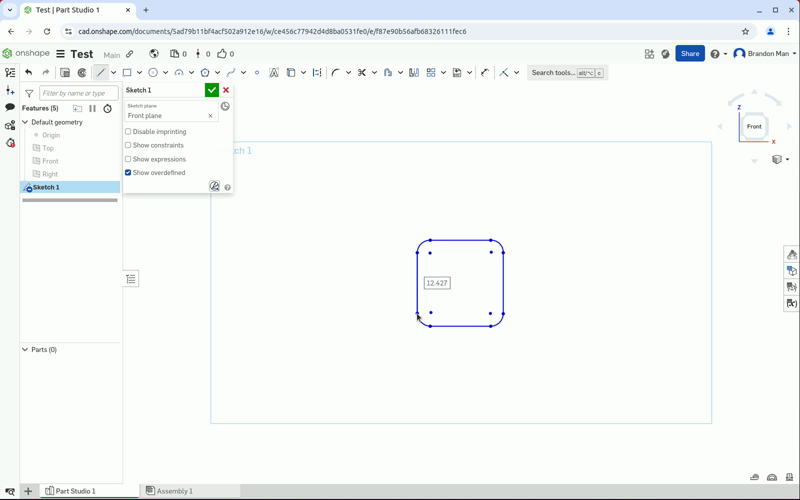
key(c)
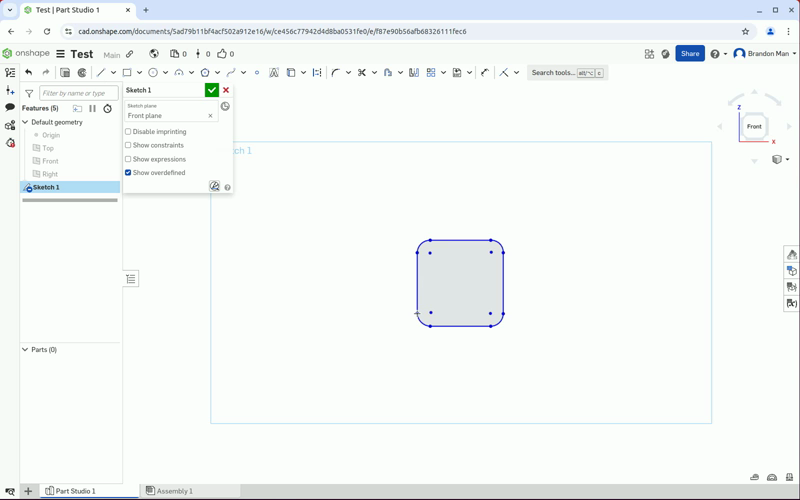
key_down(shift)
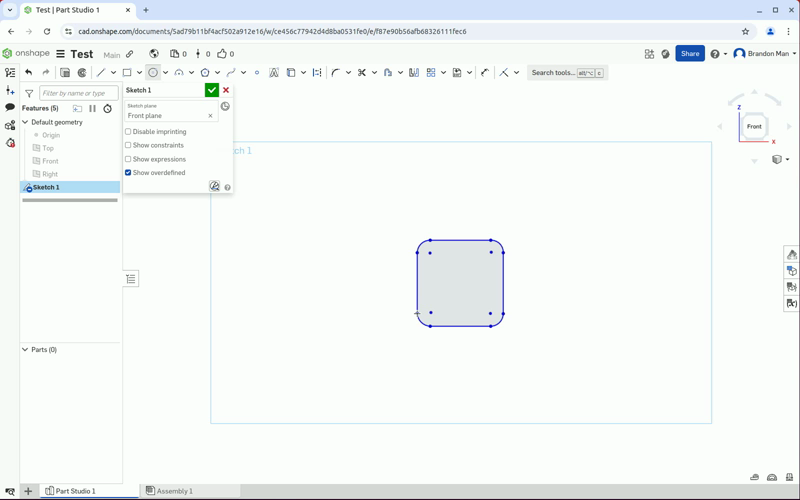
mouse_move(460, 282)
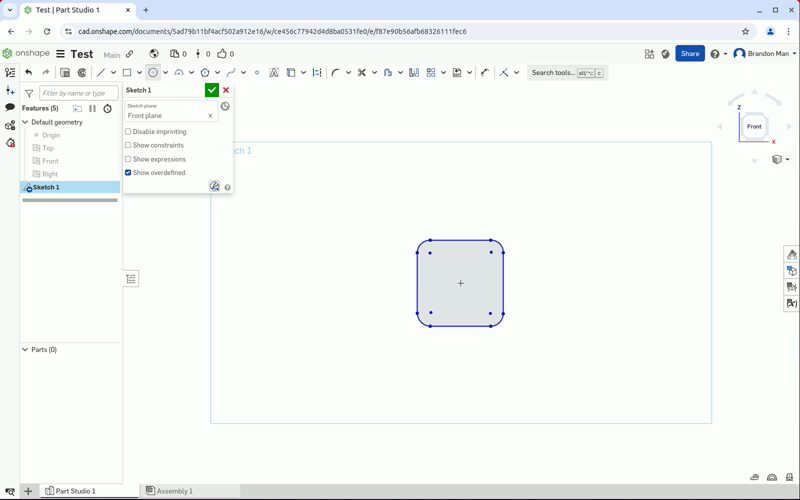
click(460, 282)
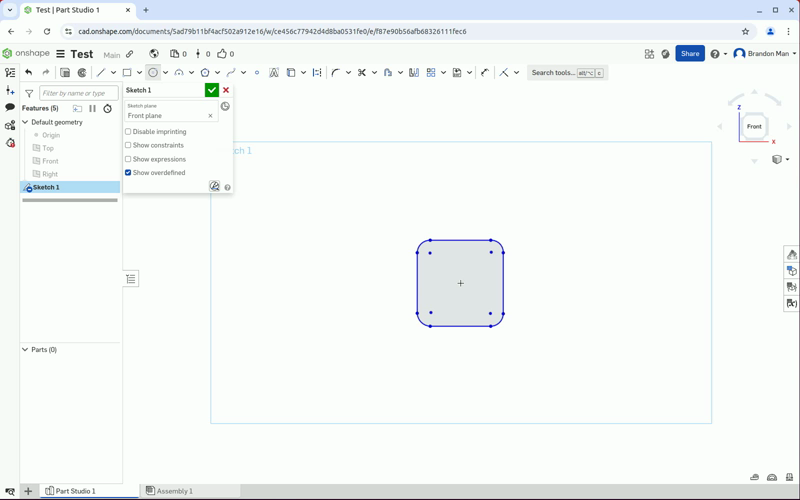
key_up(shift)
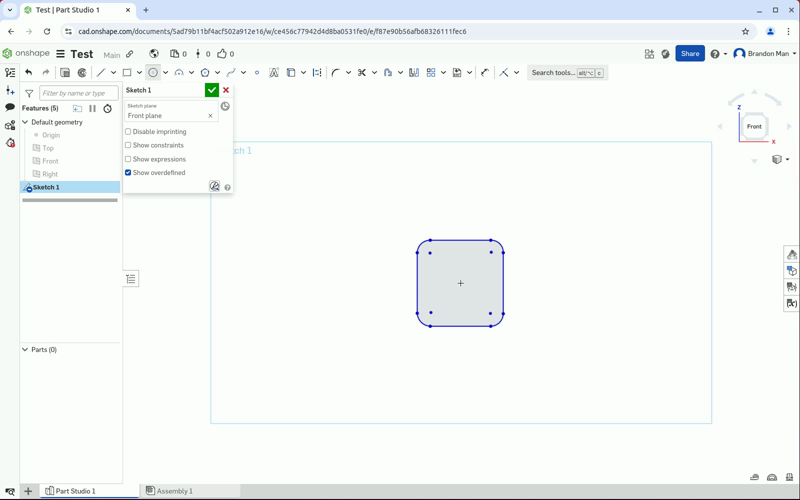
mouse_move(475, 282)
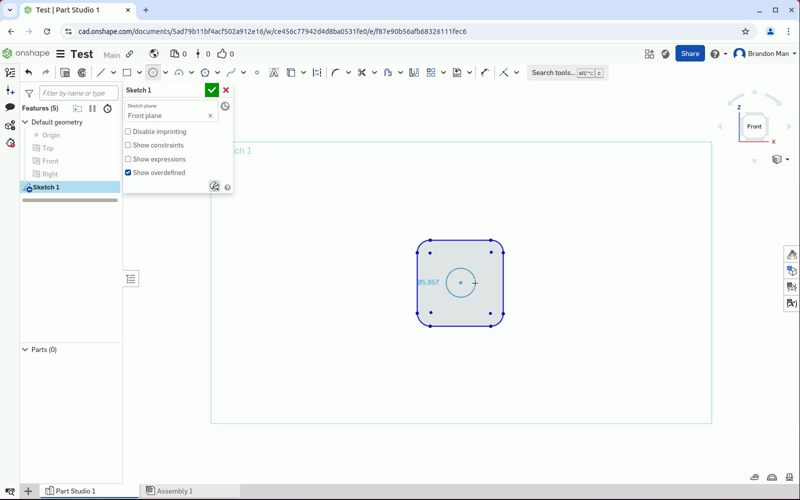
click(475, 282)
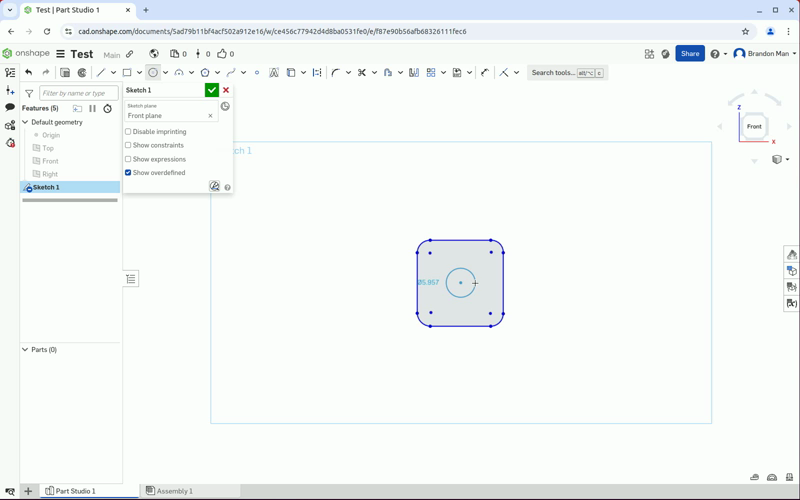
key(esc)
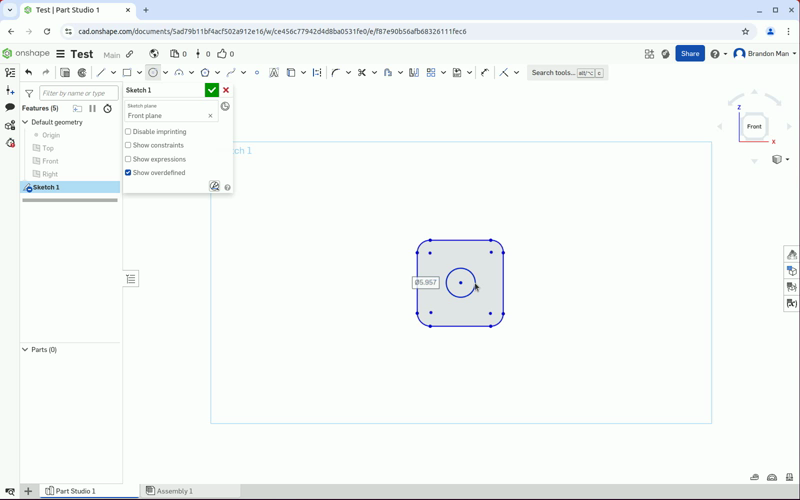
mouse_move(438, 291)
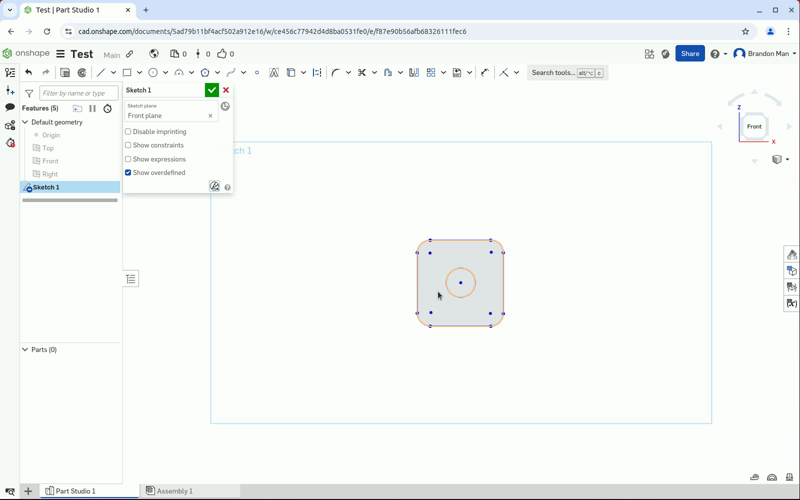
click(438, 291)
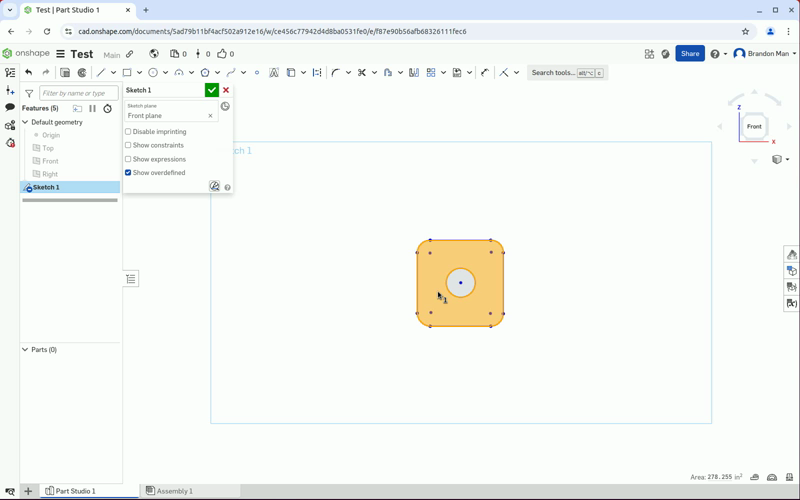
mouse_move(73, 352)
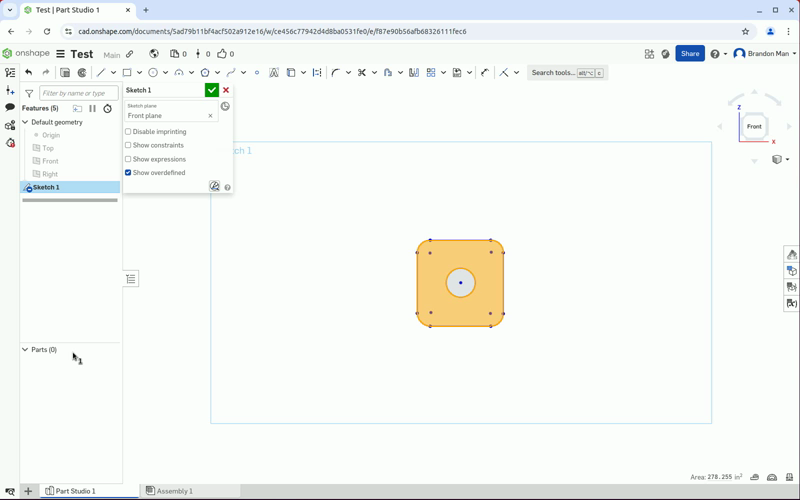
key(shift+y)
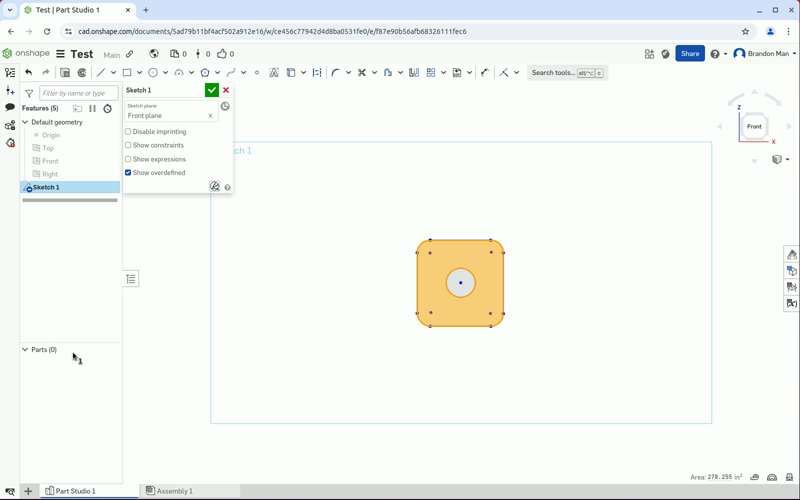
key(shift+e)
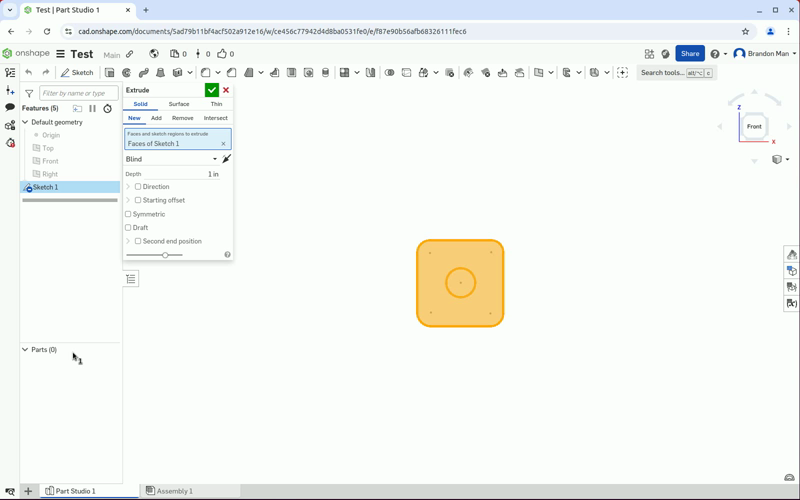
mouse_move(143, 106)
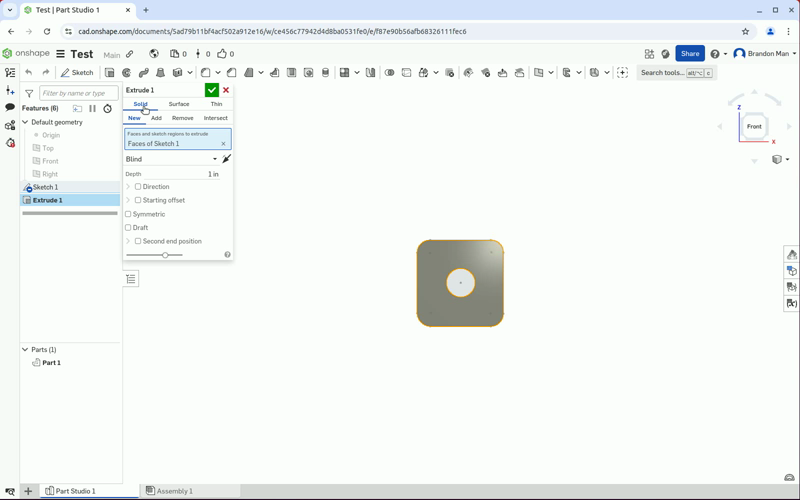
click(143, 106)
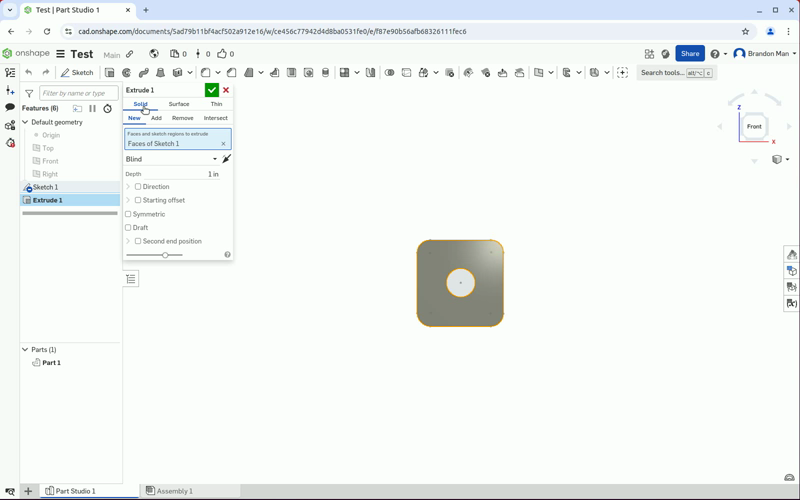
mouse_move(137, 120)
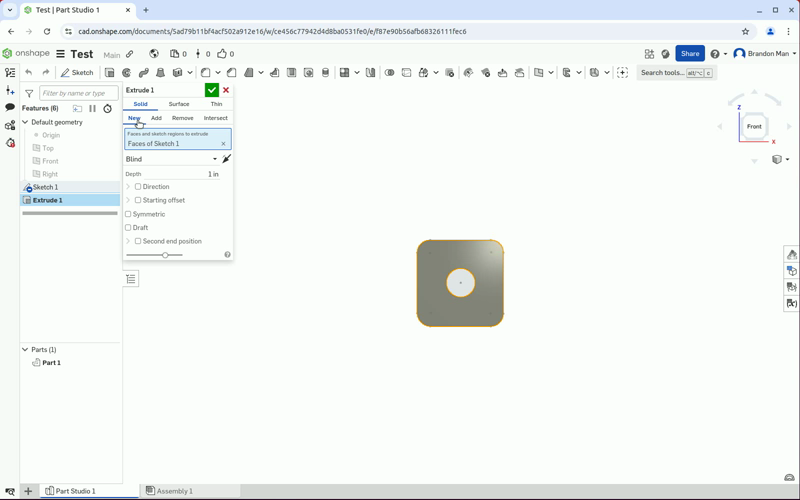
click(137, 120)
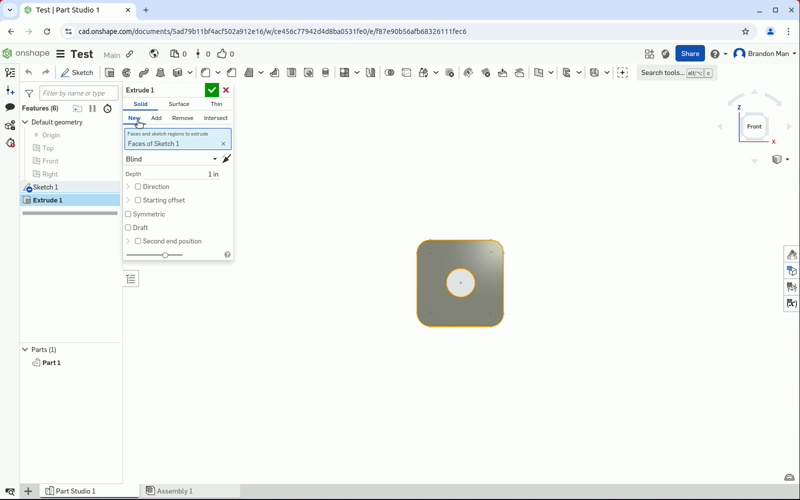
key(tab, 4)
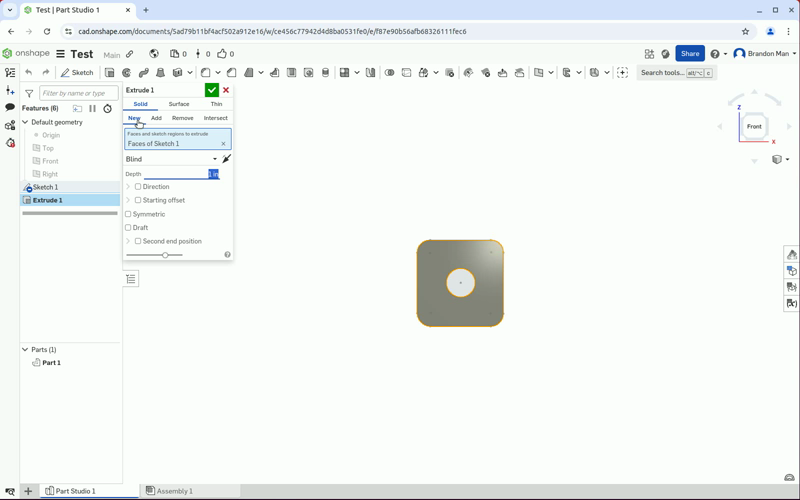
text(0.481)
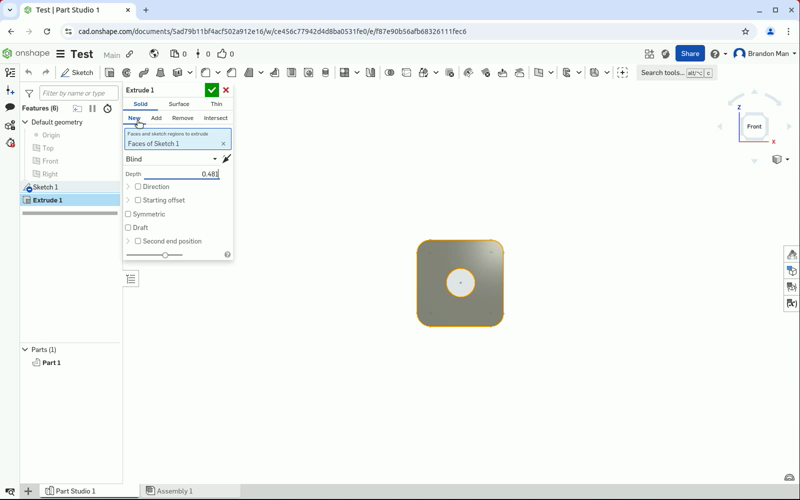
key(enter)
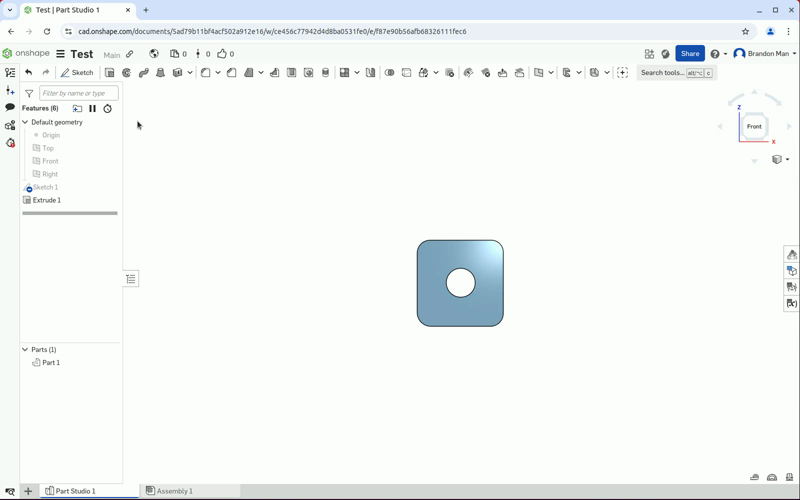
key(shift+h)
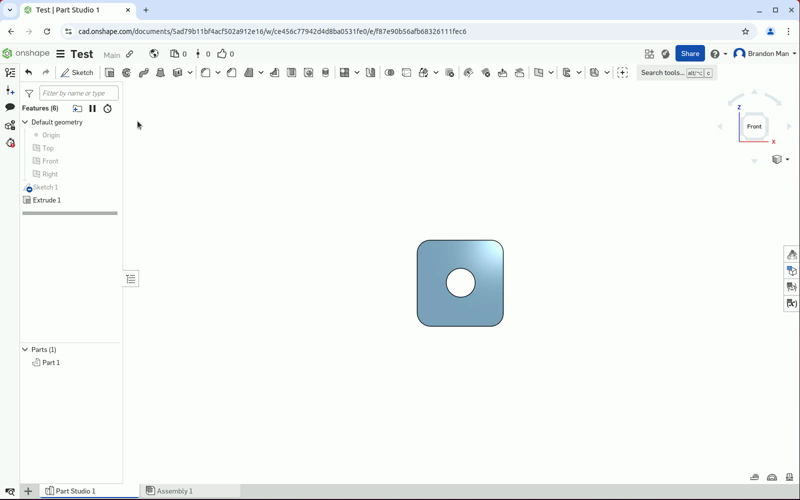
key(shift+h)
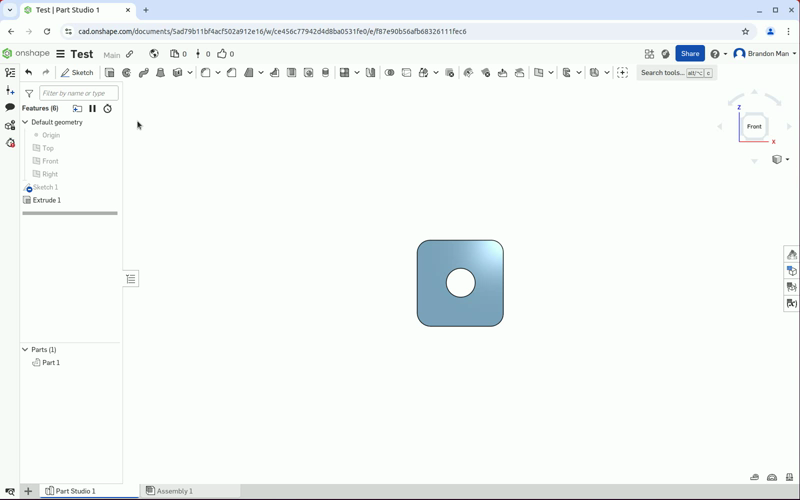
mouse_move(73, 189)
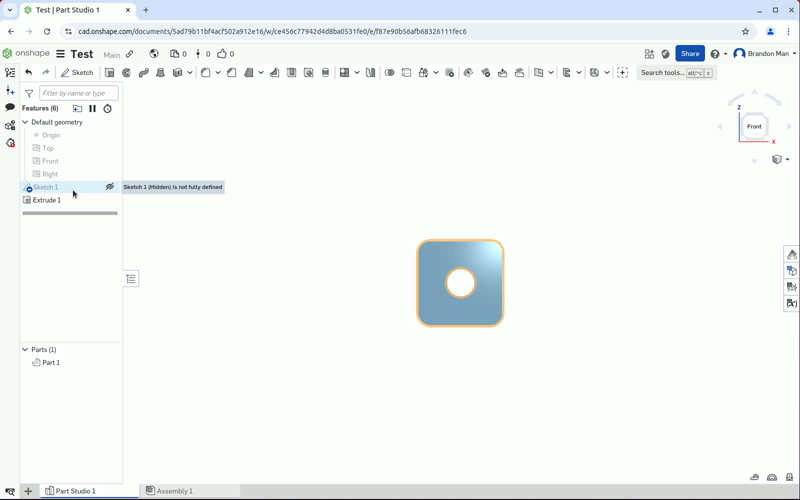
click(73, 189)
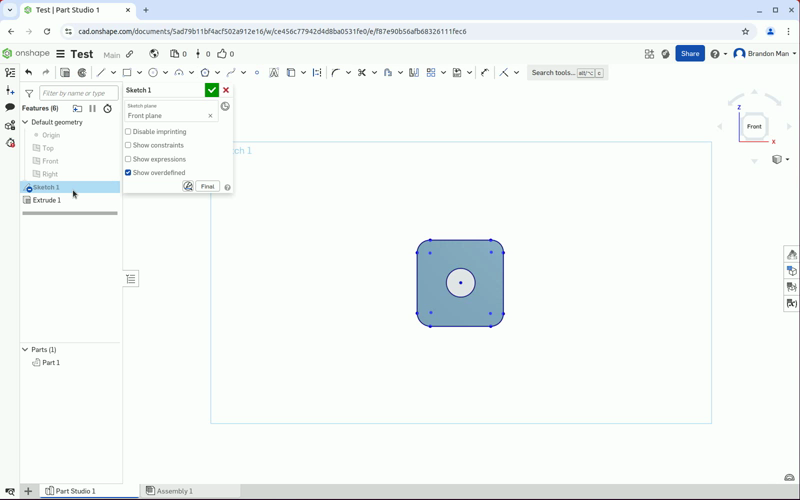
mouse_move(229, 92)
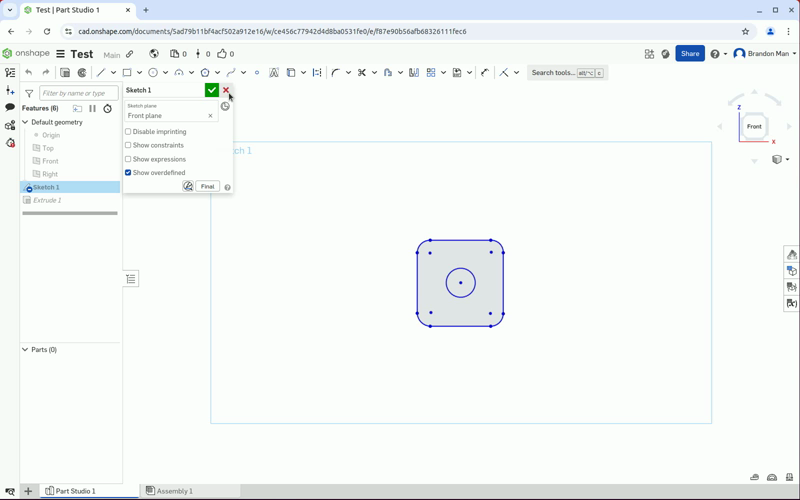
click(229, 92)
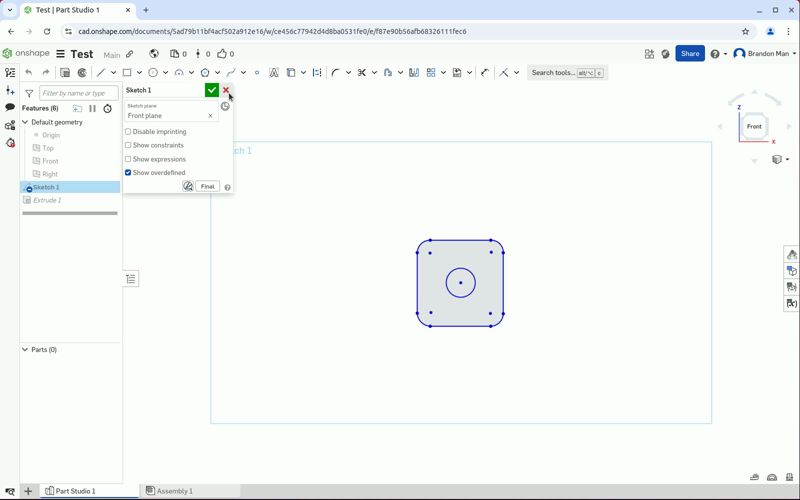
key(shift+s)
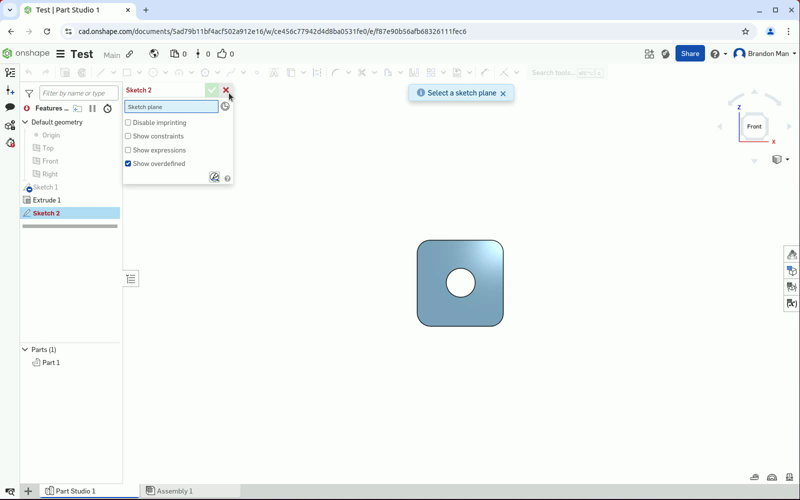
mouse_move(73, 163)
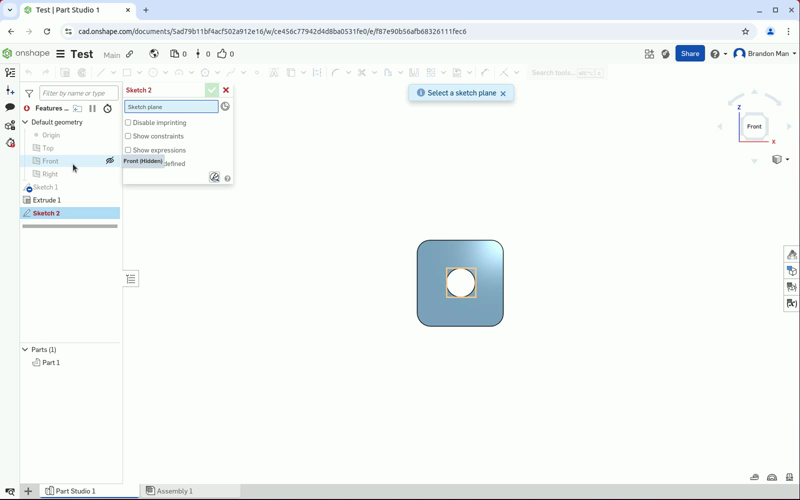
click(73, 163)
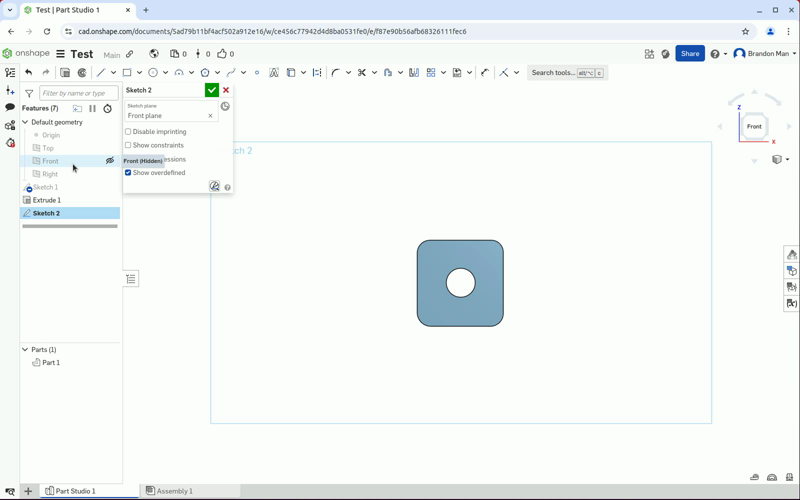
mouse_move(73, 352)
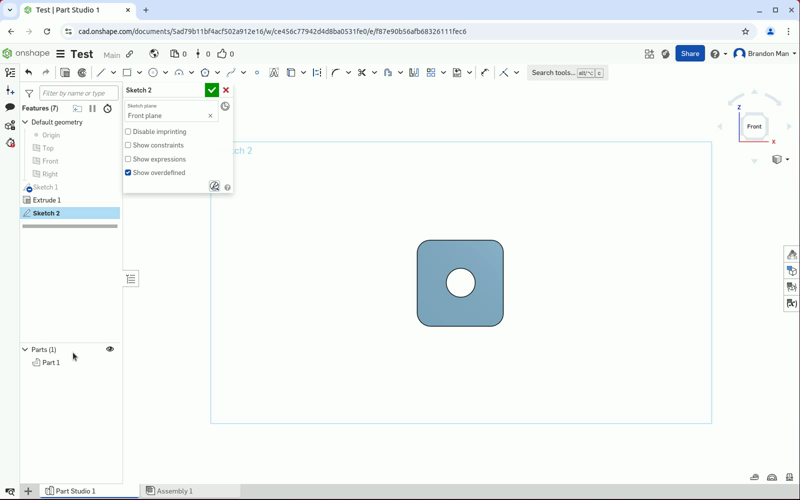
key(y)
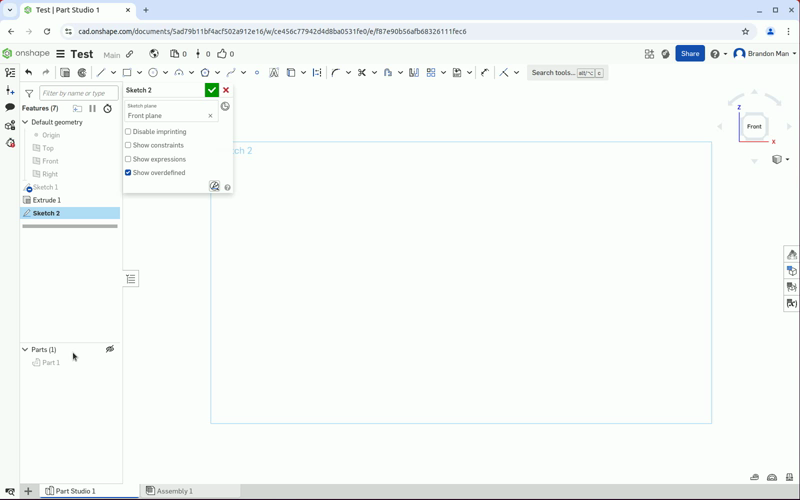
key(a)
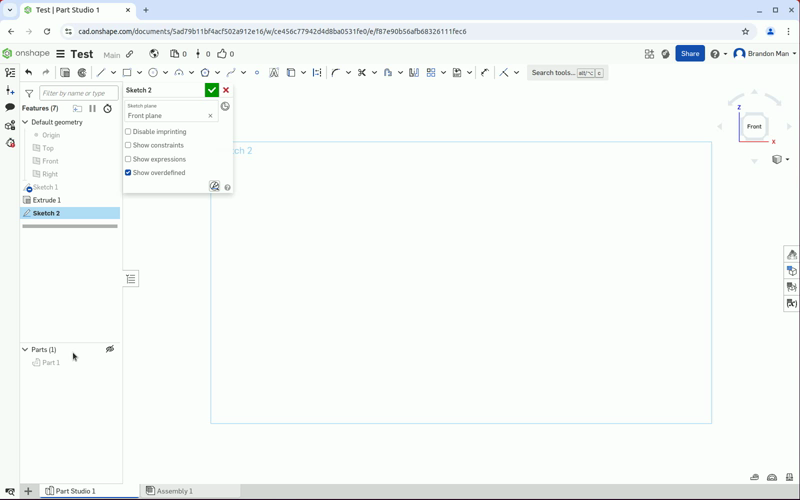
key_down(shift)
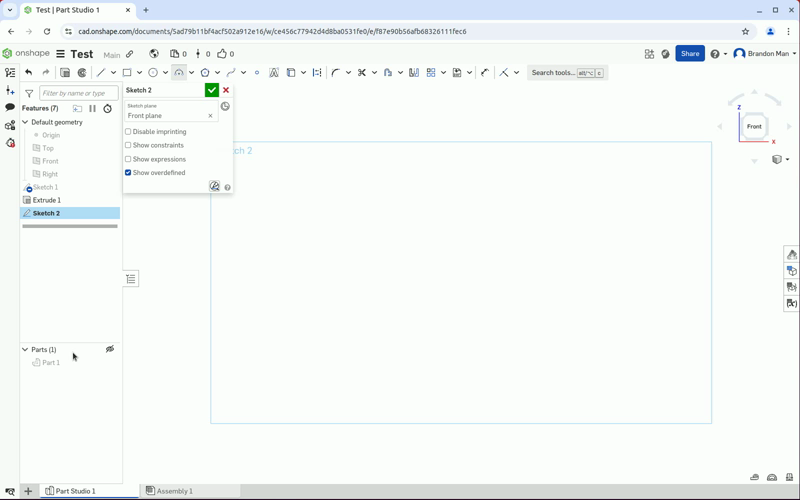
mouse_move(414, 315)
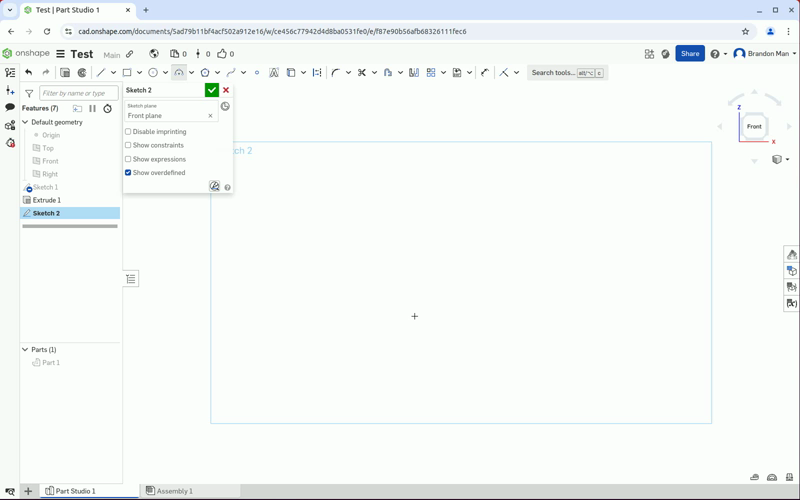
click(414, 315)
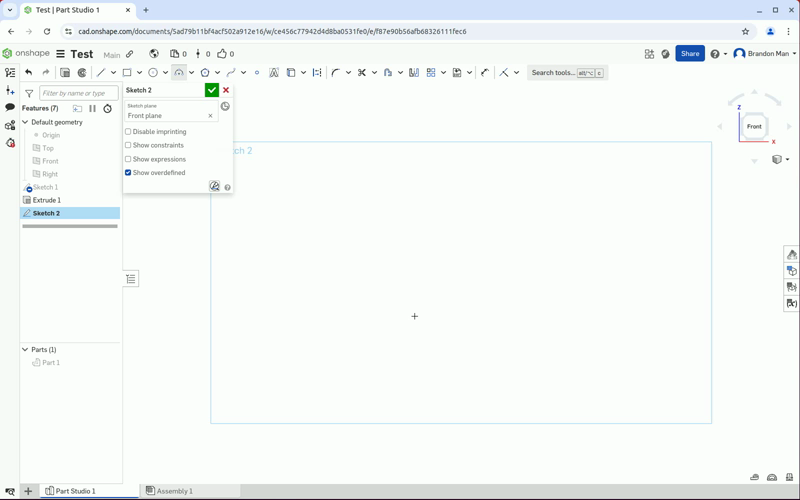
key_up(shift)
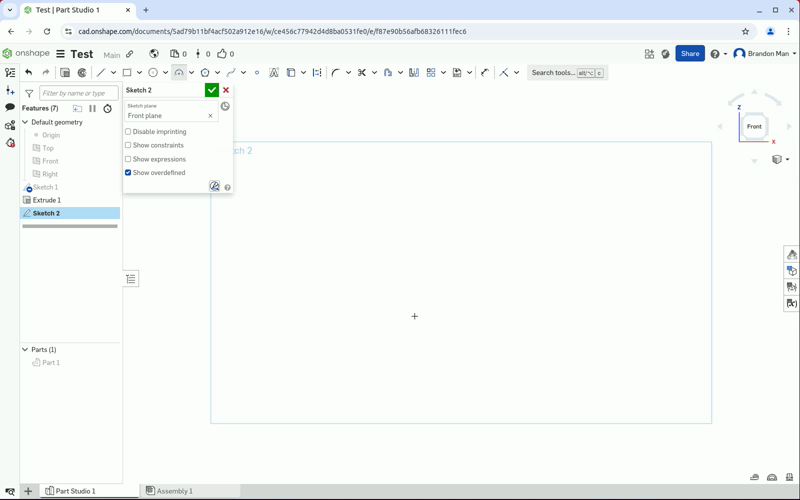
key_down(shift)
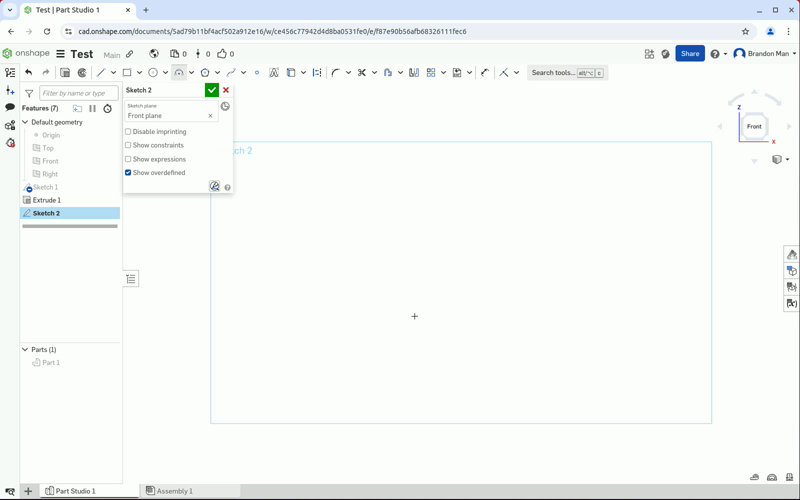
mouse_move(427, 328)
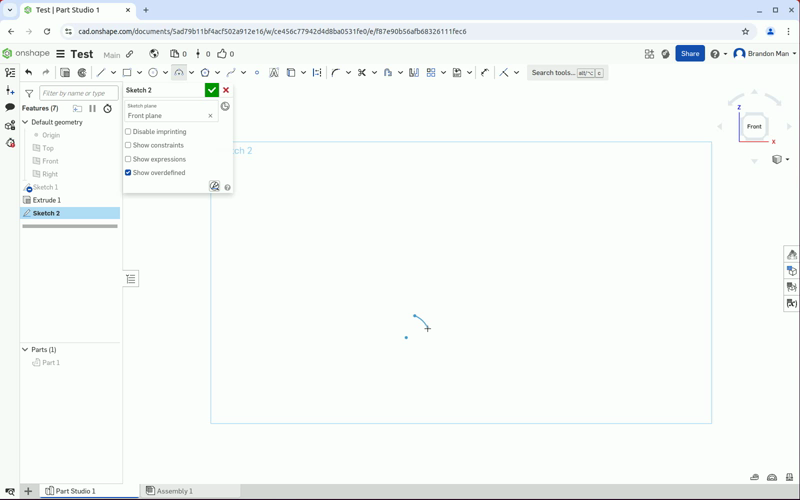
click(427, 328)
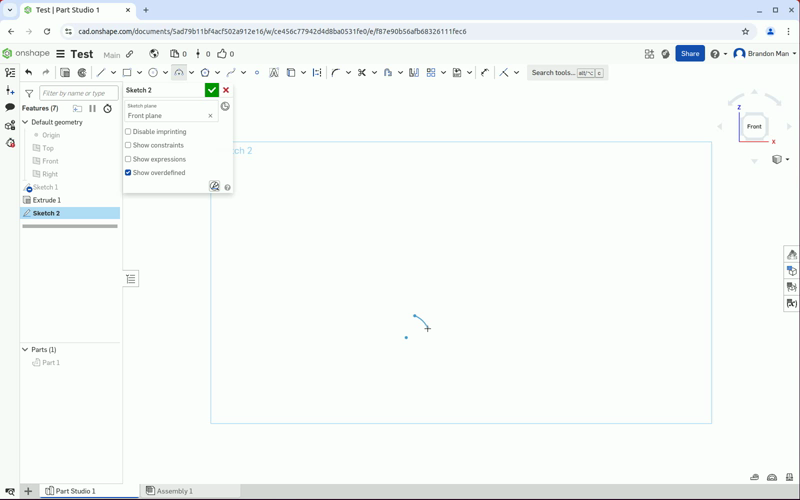
mouse_move(418, 324)
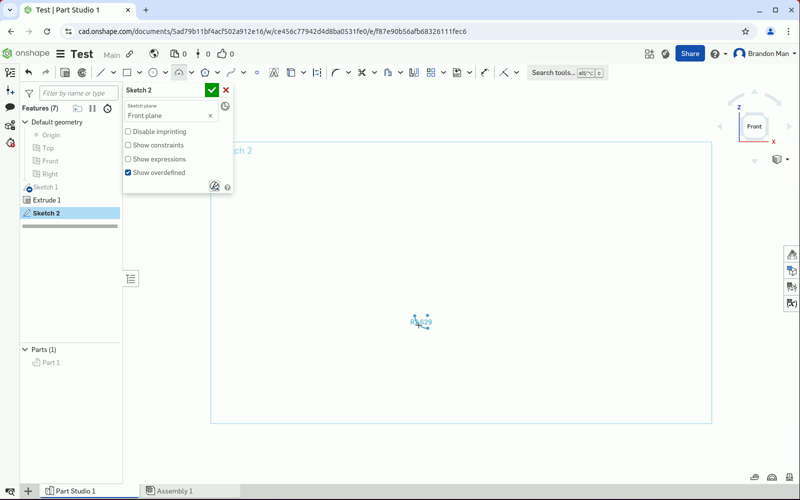
click(418, 324)
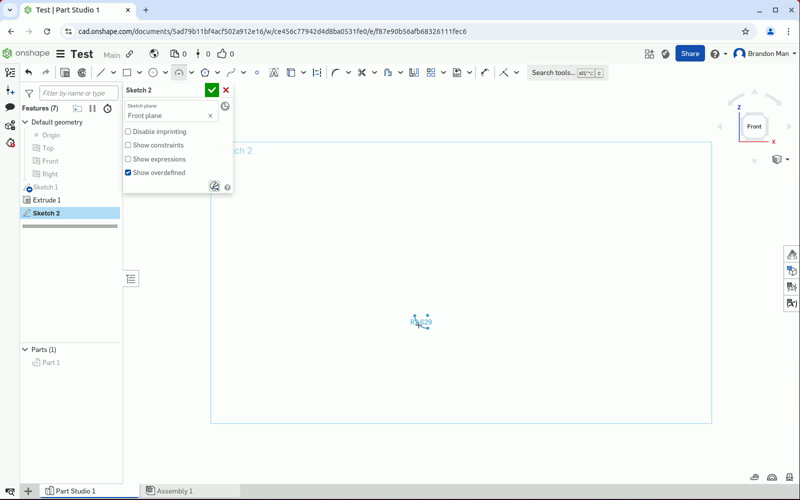
key_up(shift)
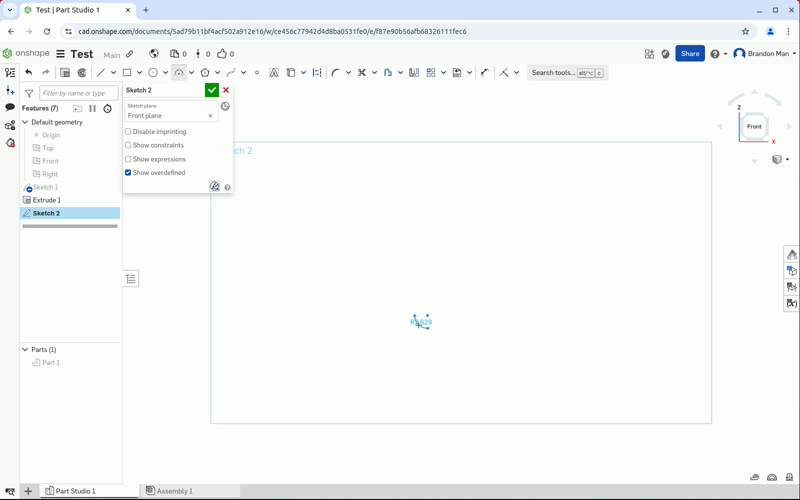
key(esc)
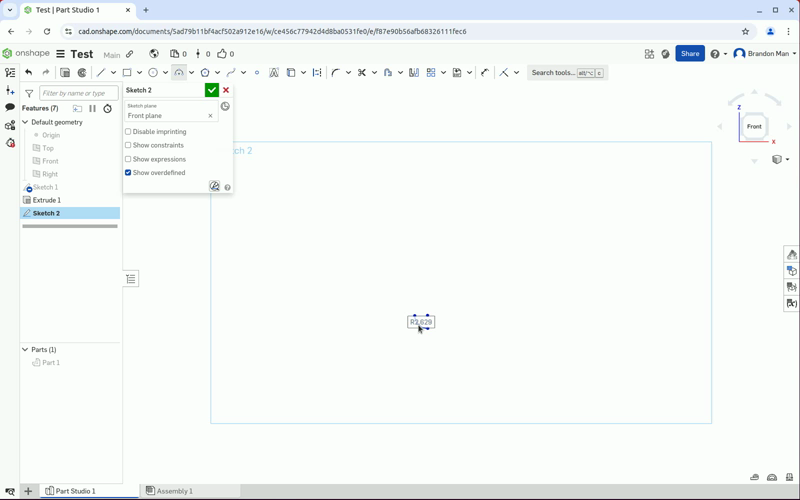
key(l)
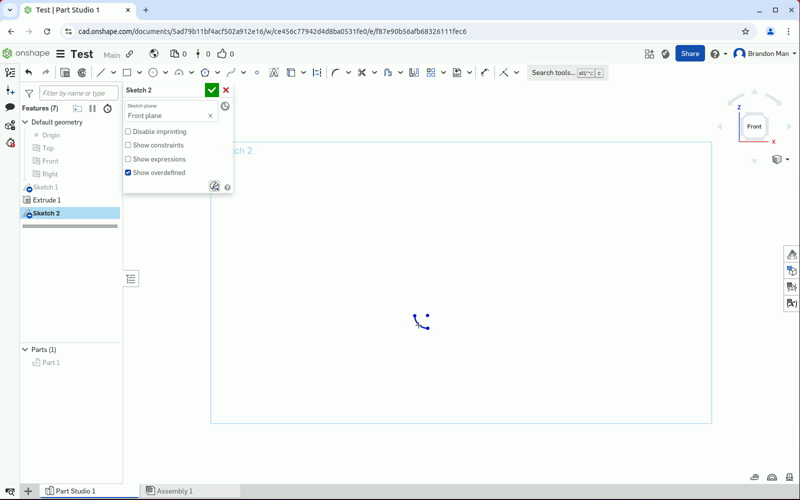
mouse_move(427, 328)
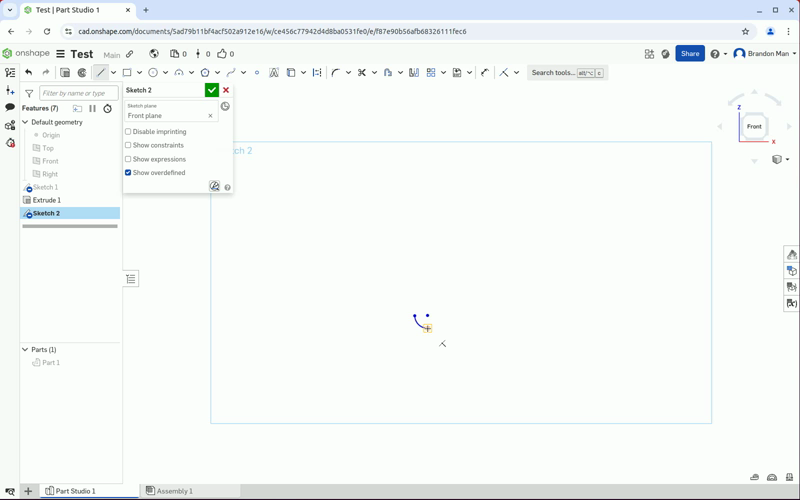
click(427, 328)
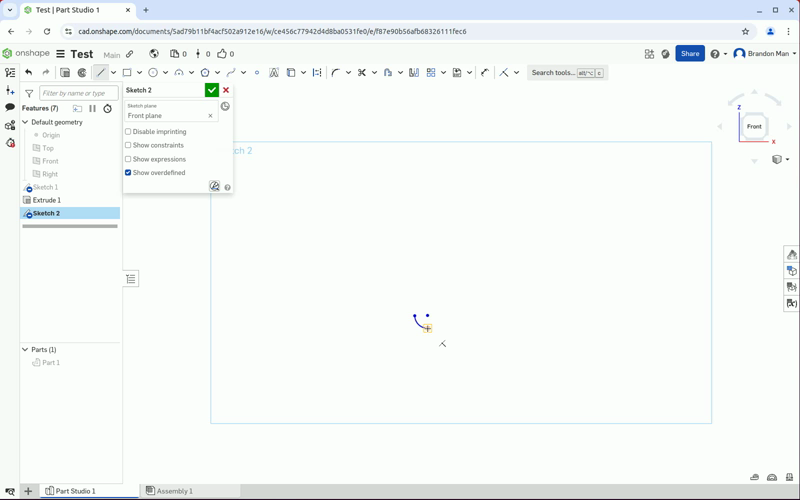
key_down(shift)
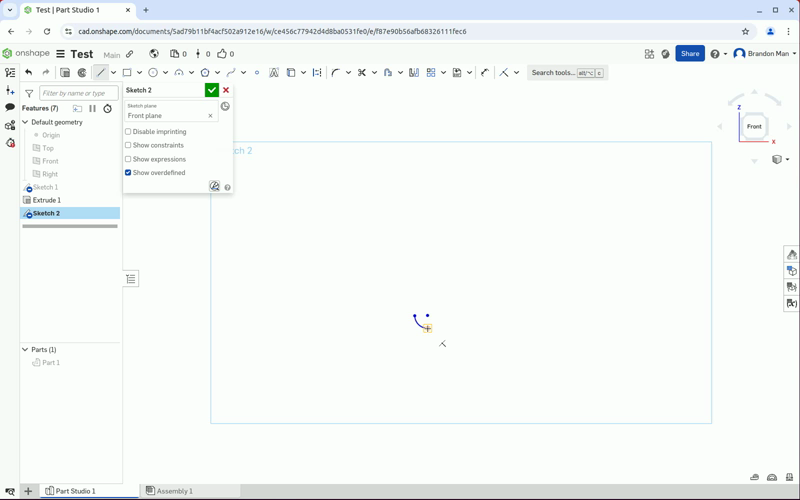
mouse_move(494, 328)
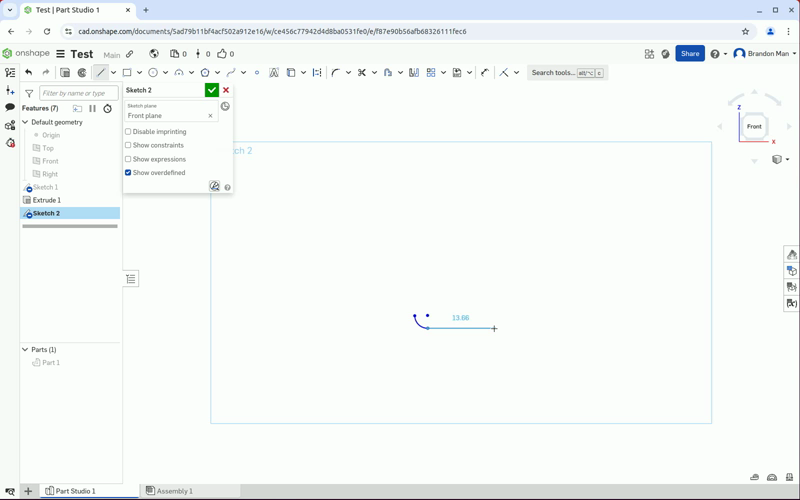
click(494, 328)
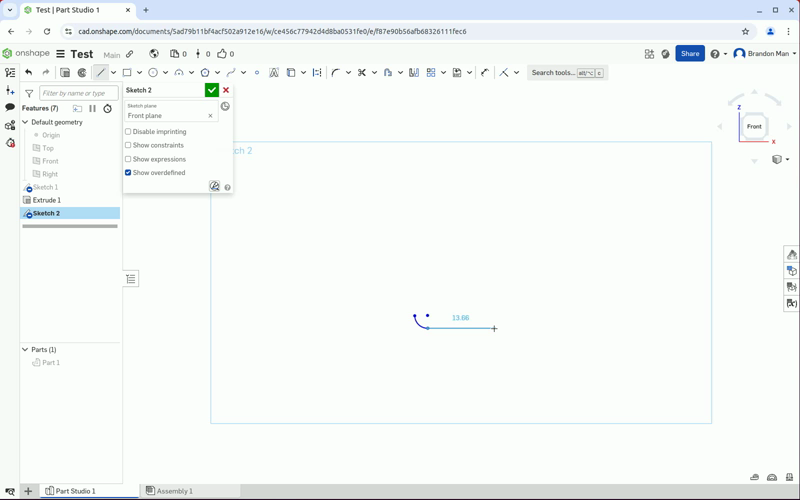
key_up(shift)
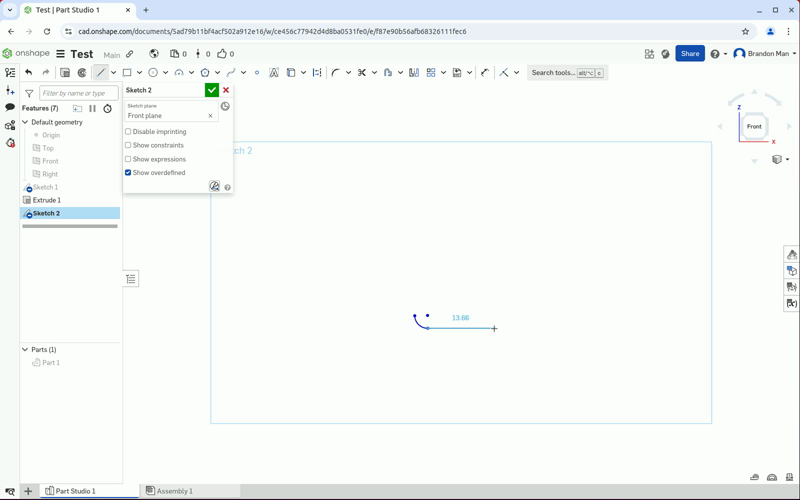
key(esc)
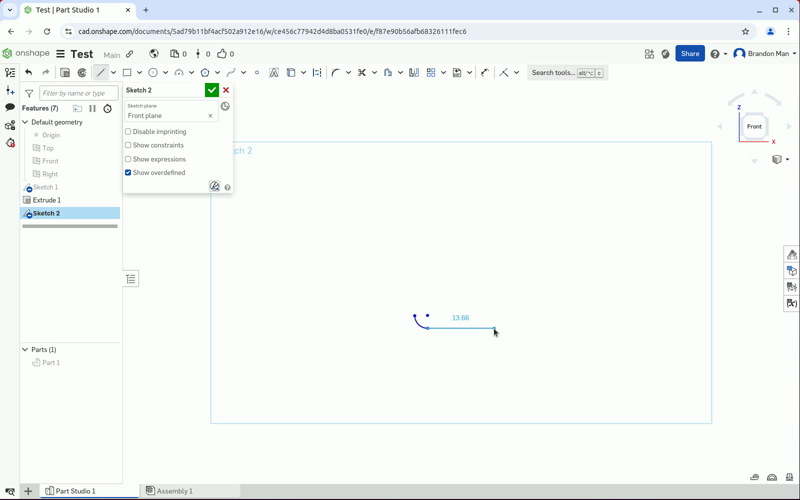
key(a)
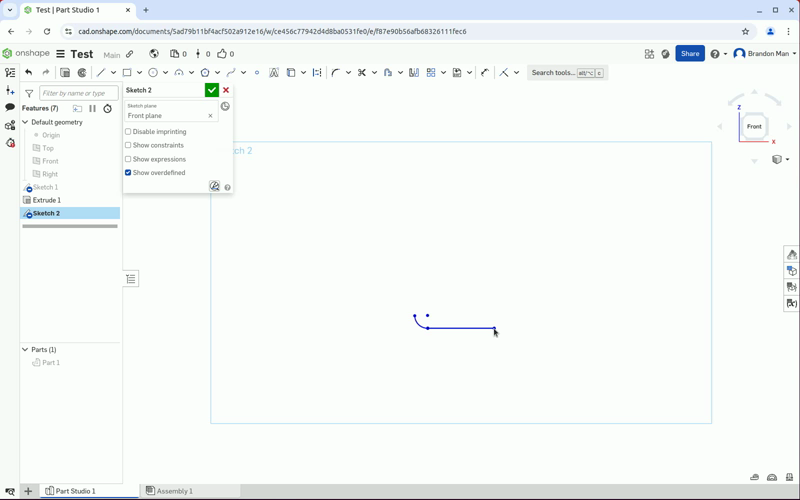
mouse_move(494, 328)
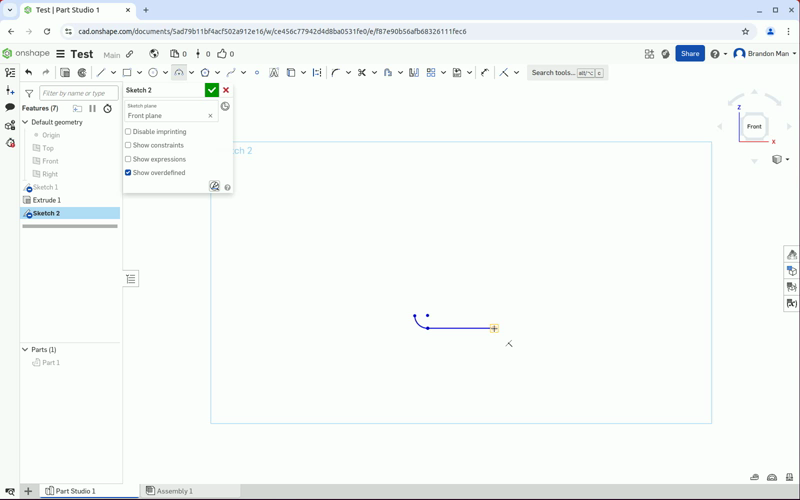
click(494, 328)
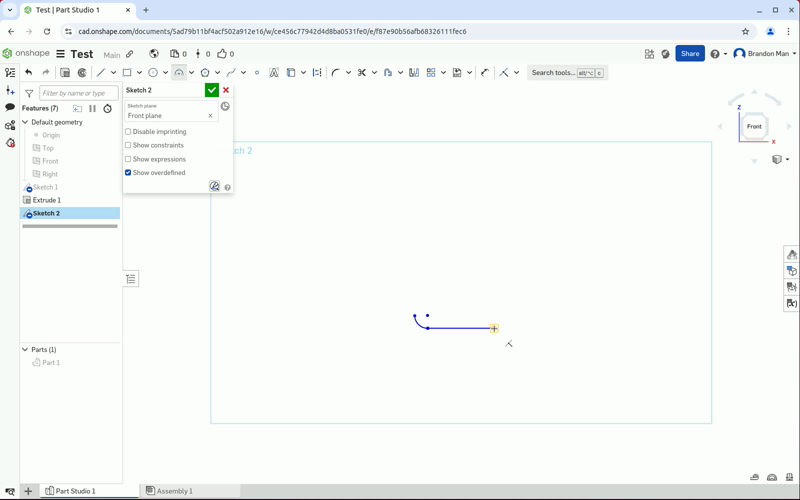
key_down(shift)
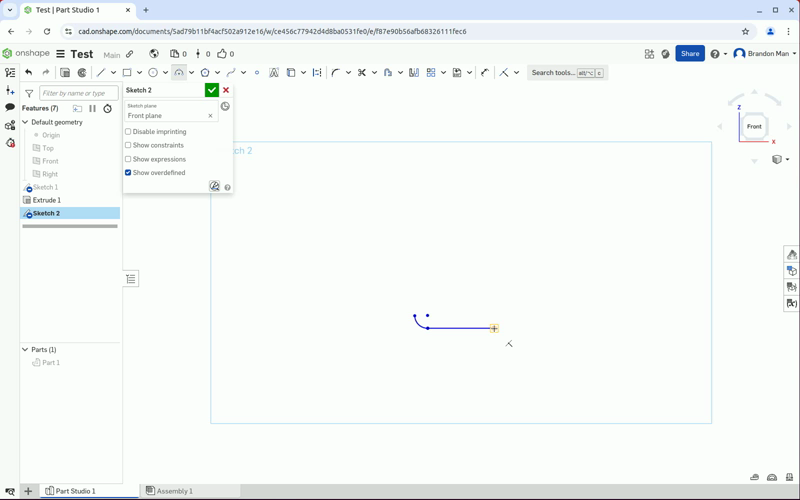
mouse_move(506, 315)
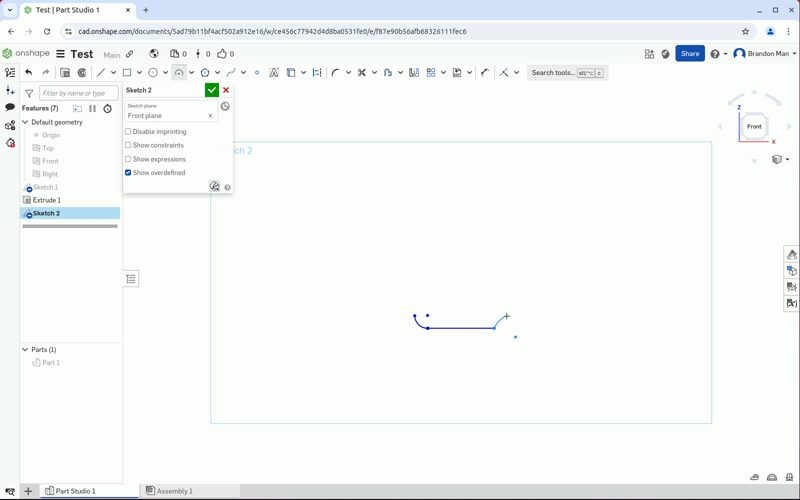
click(506, 315)
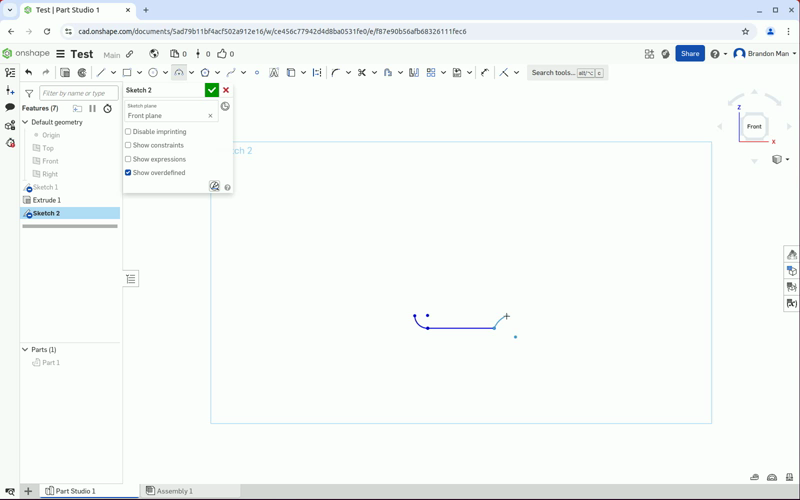
mouse_move(503, 324)
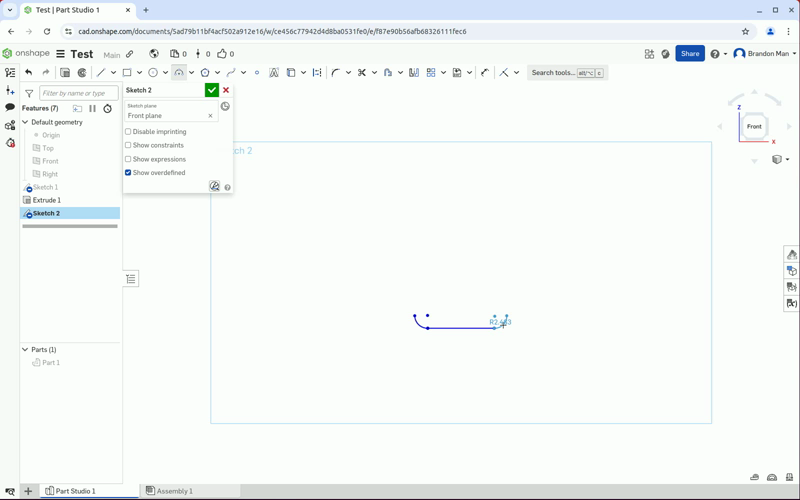
click(503, 324)
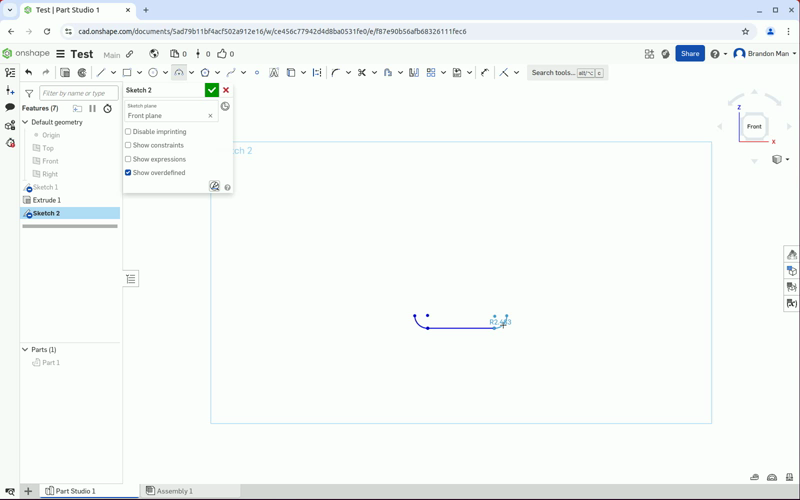
key_up(shift)
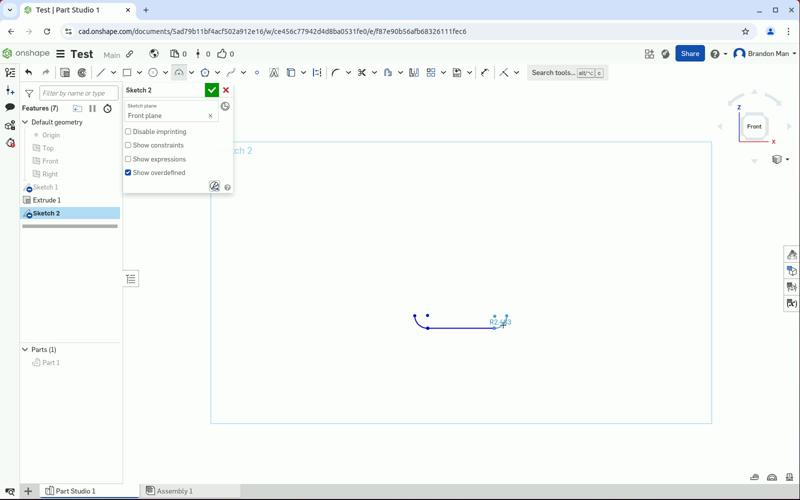
key(esc)
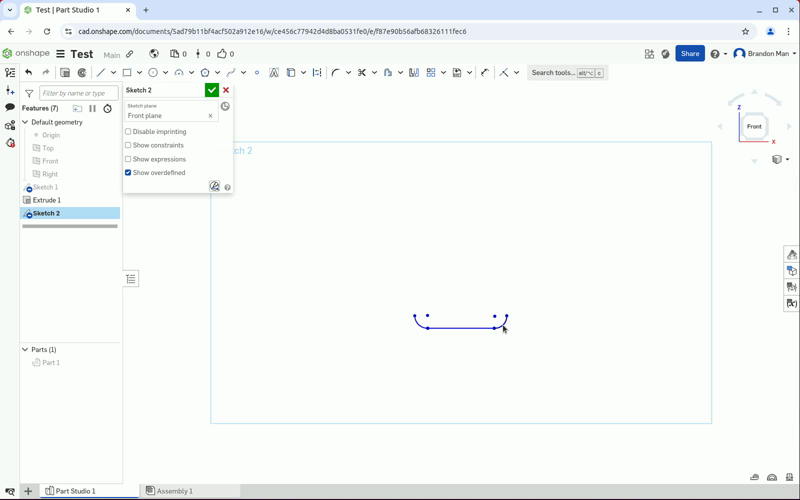
key(l)
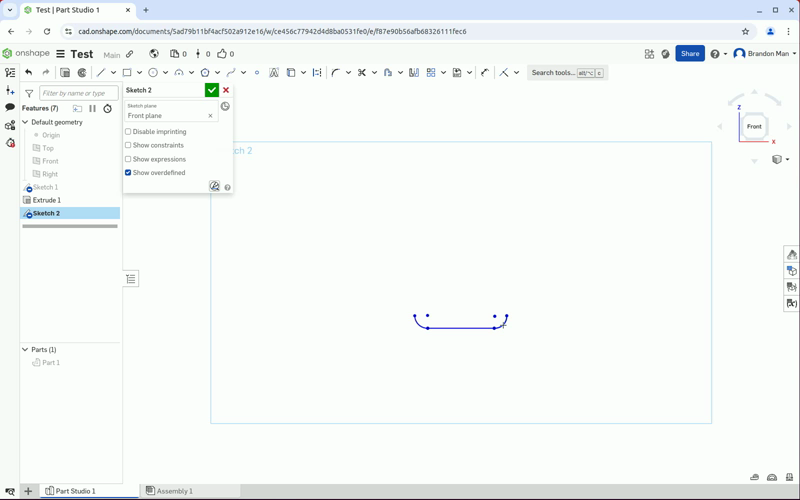
mouse_move(506, 315)
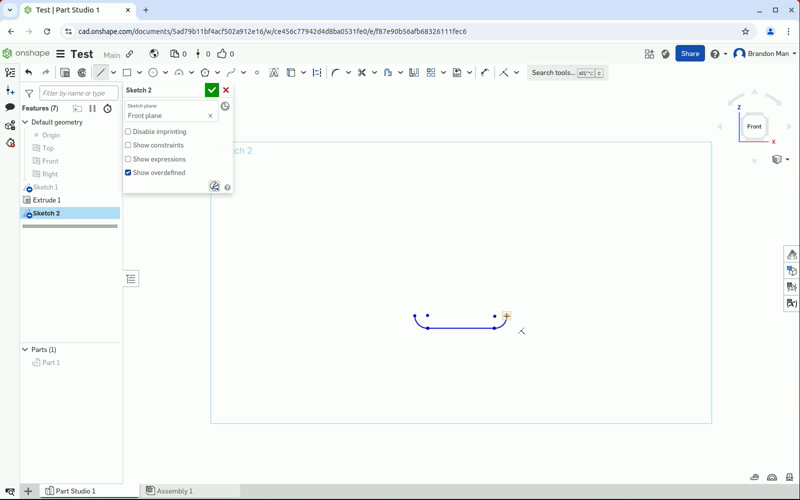
click(506, 315)
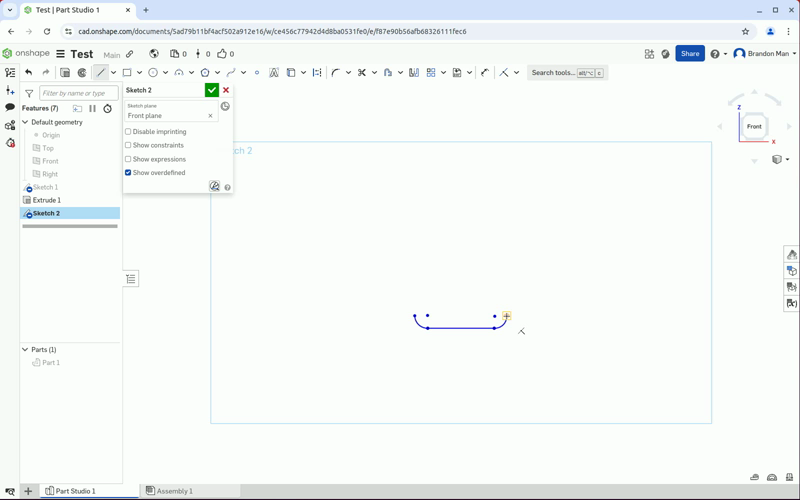
key_down(shift)
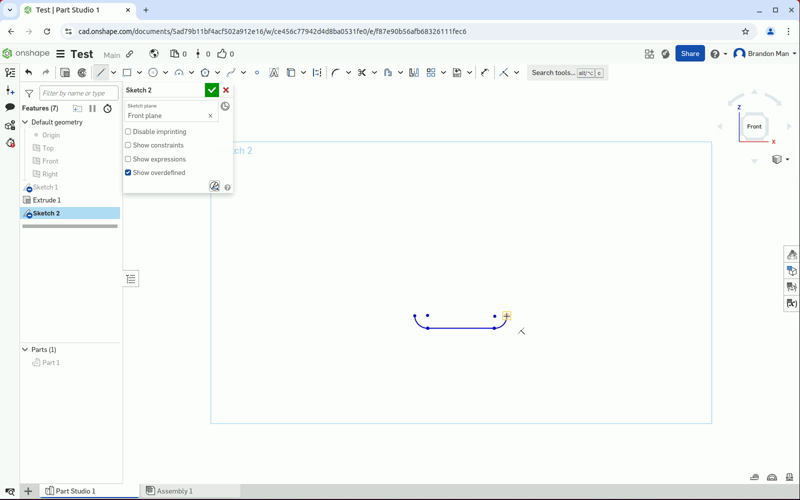
mouse_move(506, 249)
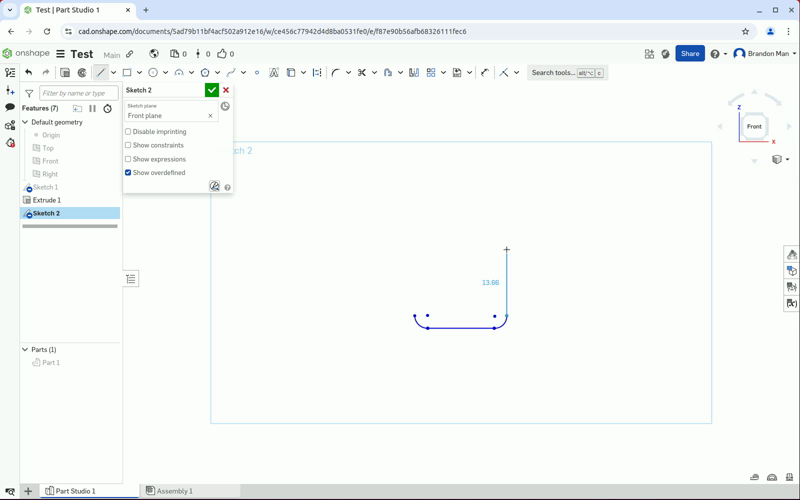
click(506, 249)
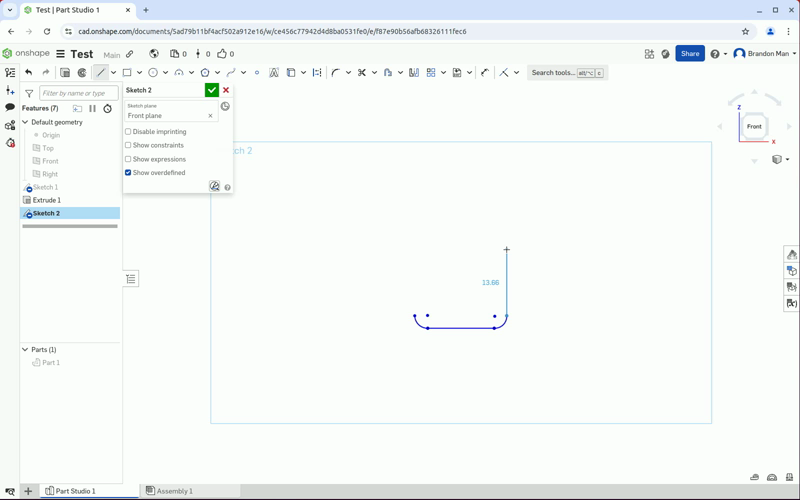
key_up(shift)
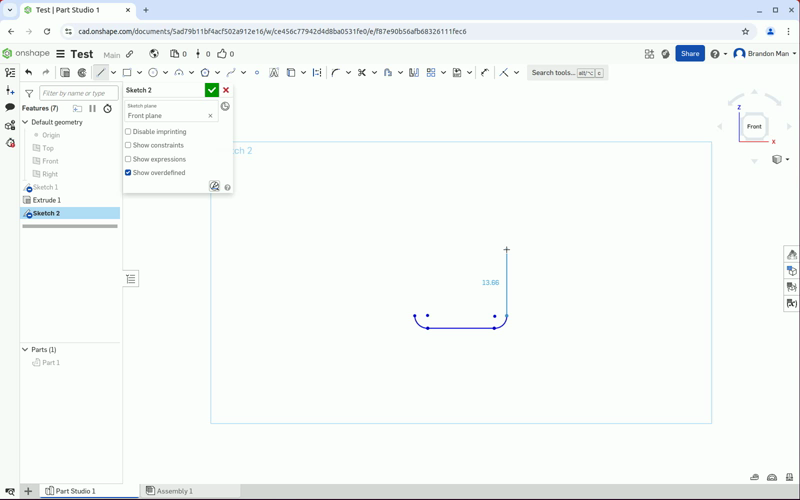
key(esc)
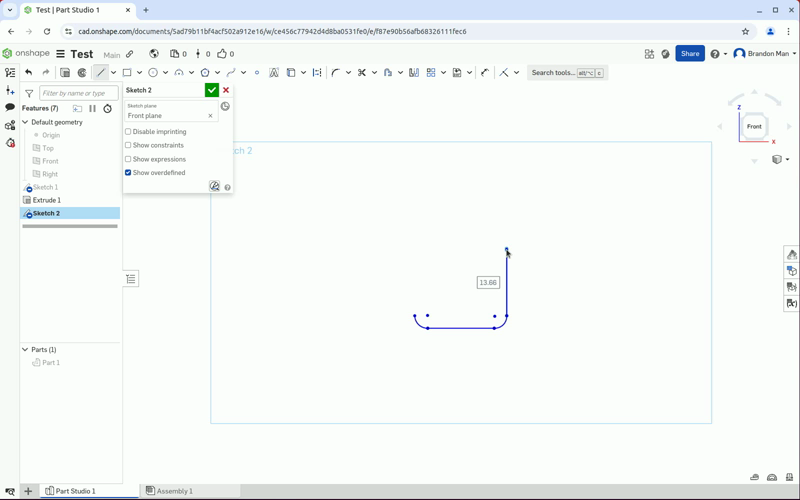
key(a)
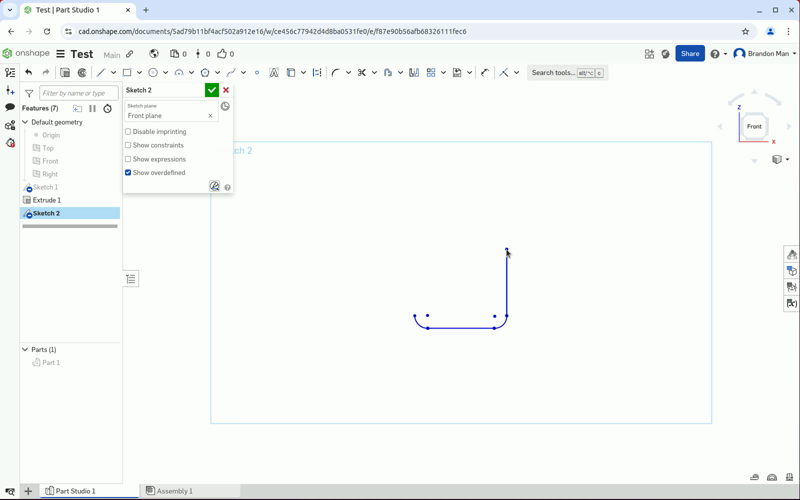
mouse_move(506, 249)
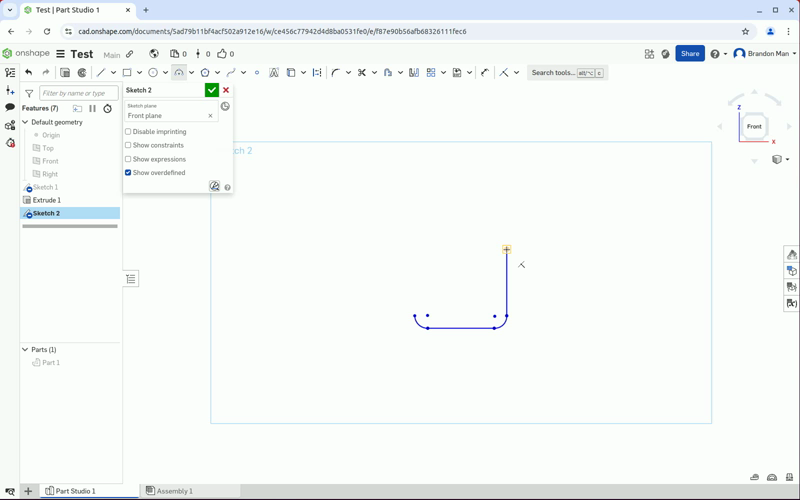
click(506, 249)
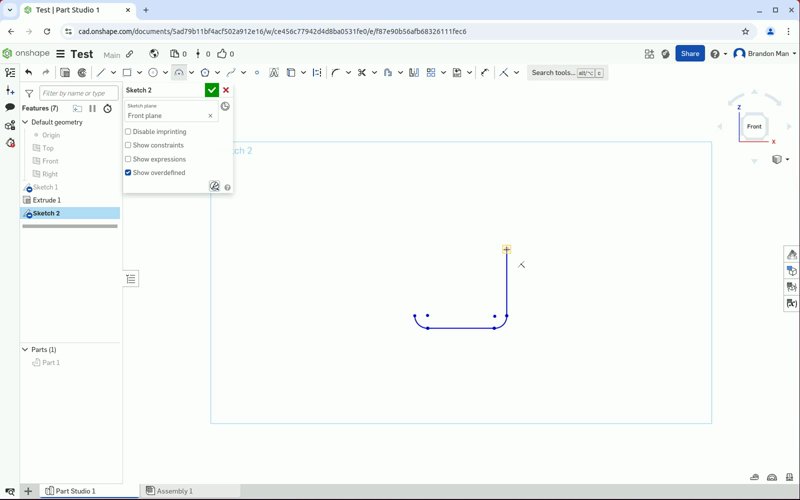
key_down(shift)
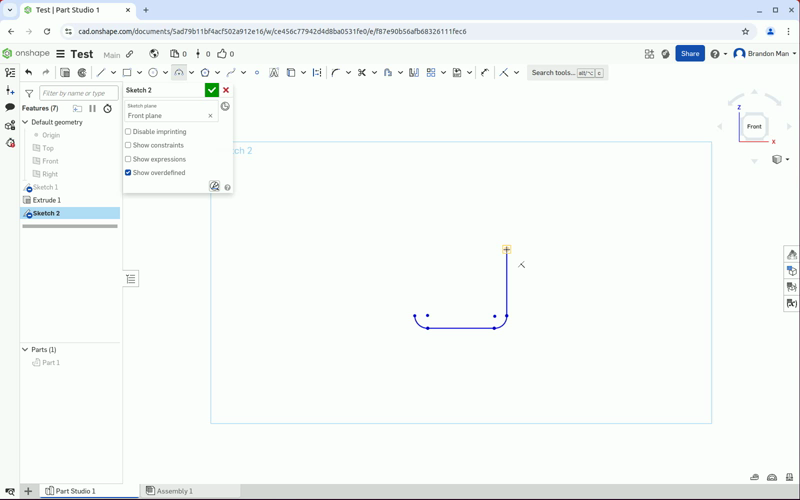
mouse_move(494, 236)
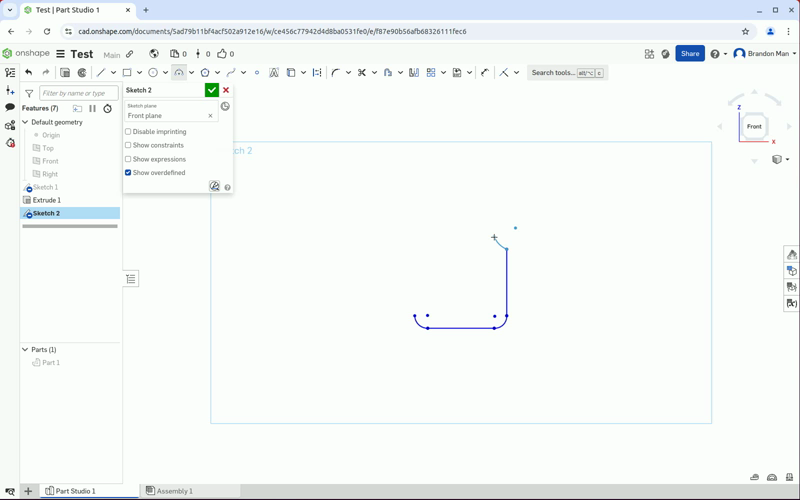
click(494, 236)
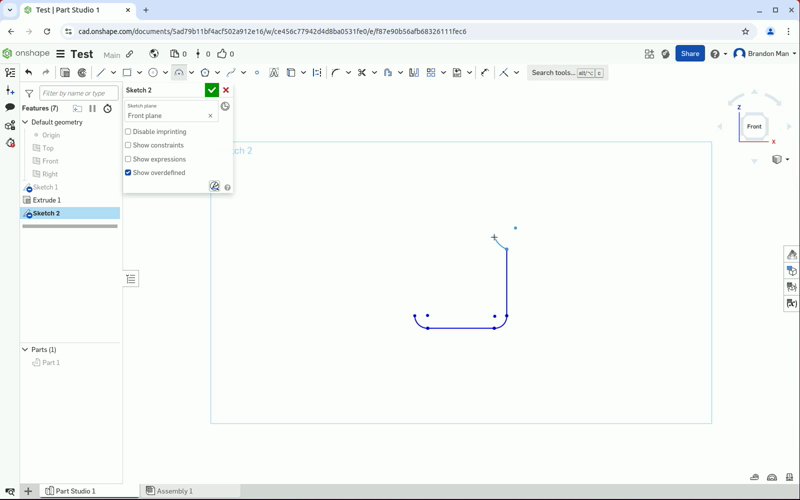
mouse_move(503, 240)
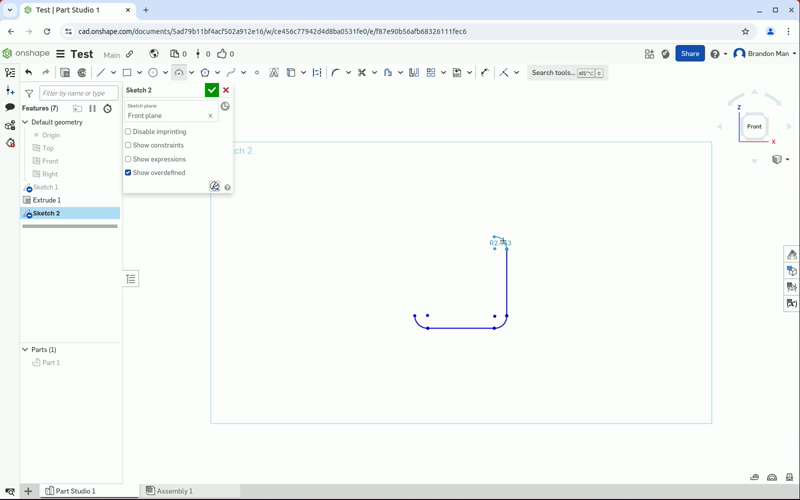
click(503, 240)
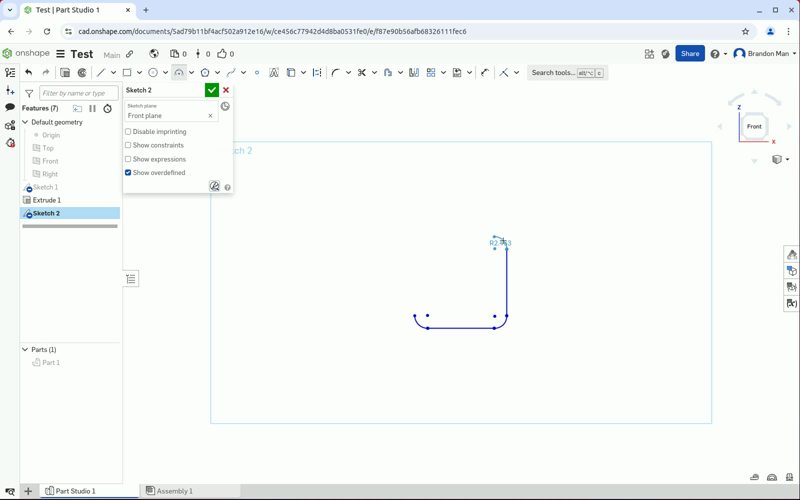
key_up(shift)
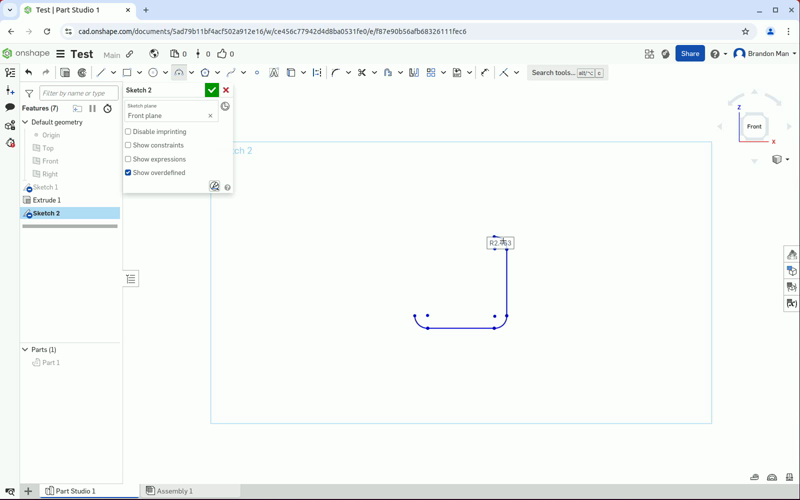
key(esc)
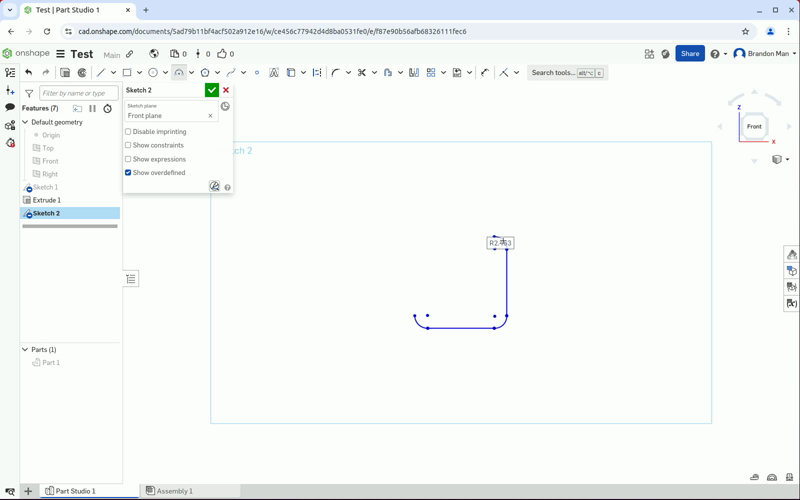
key(l)
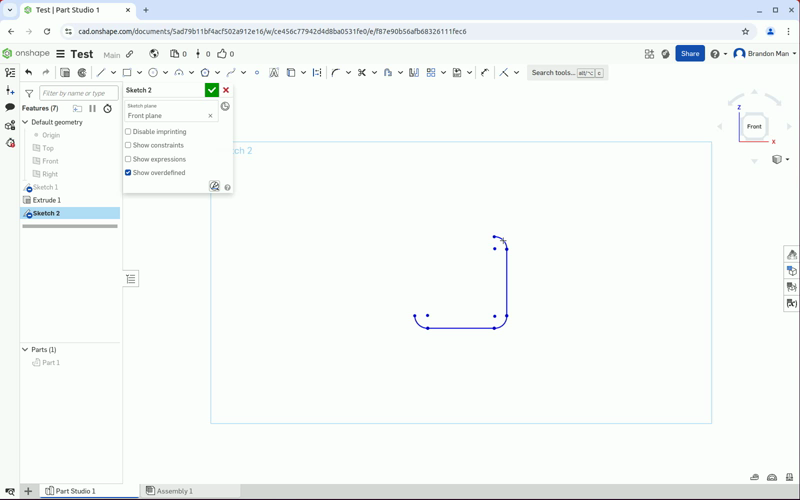
mouse_move(494, 236)
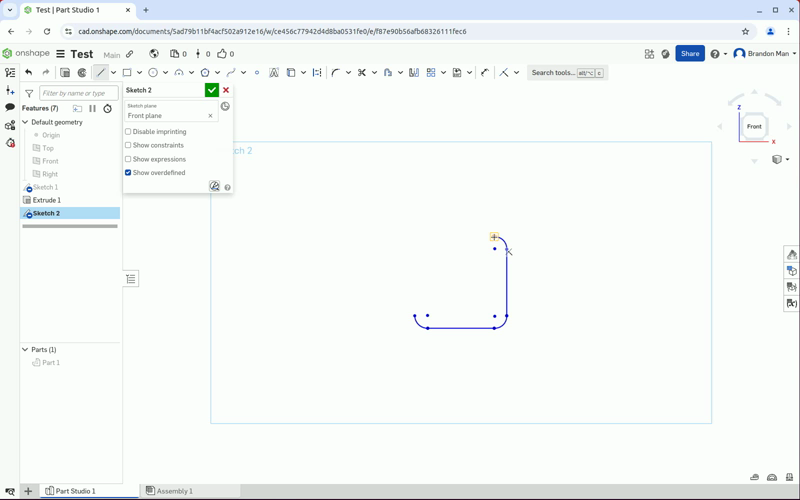
click(494, 236)
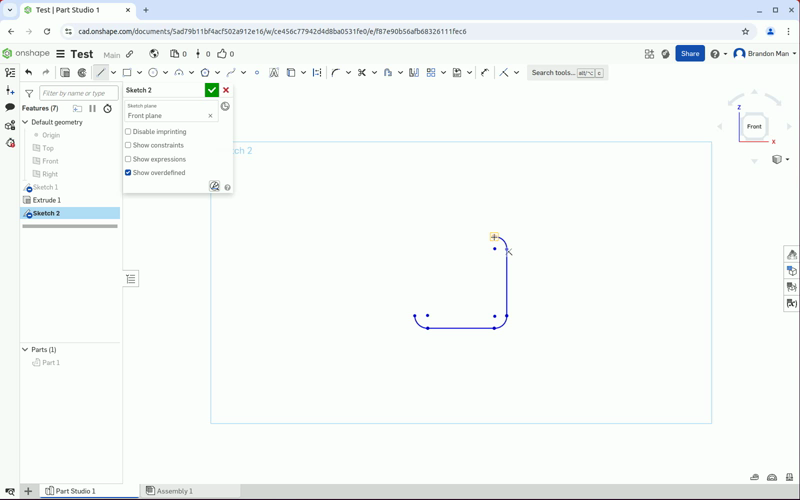
key_down(shift)
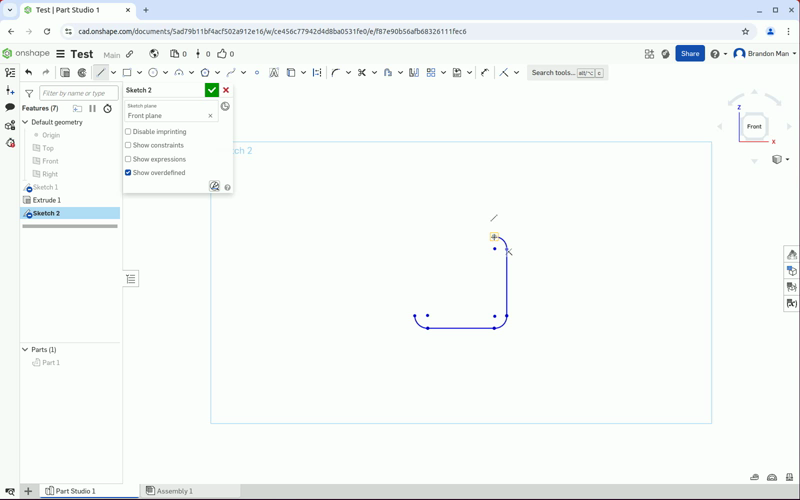
mouse_move(427, 236)
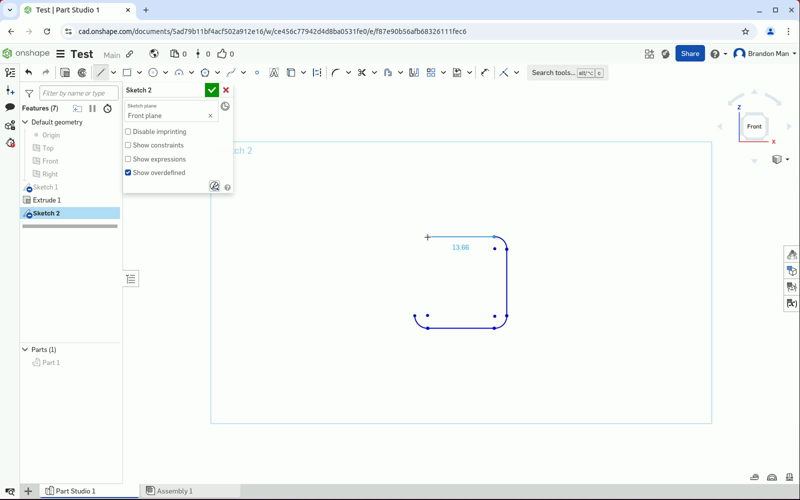
click(427, 236)
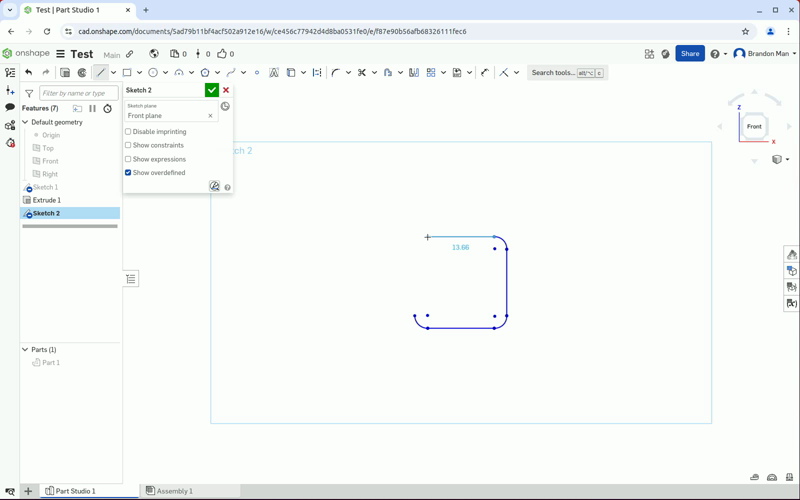
key_up(shift)
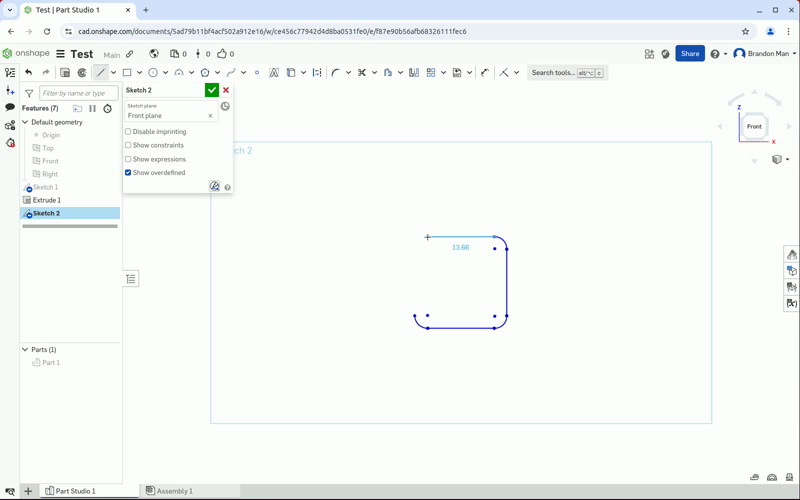
key(esc)
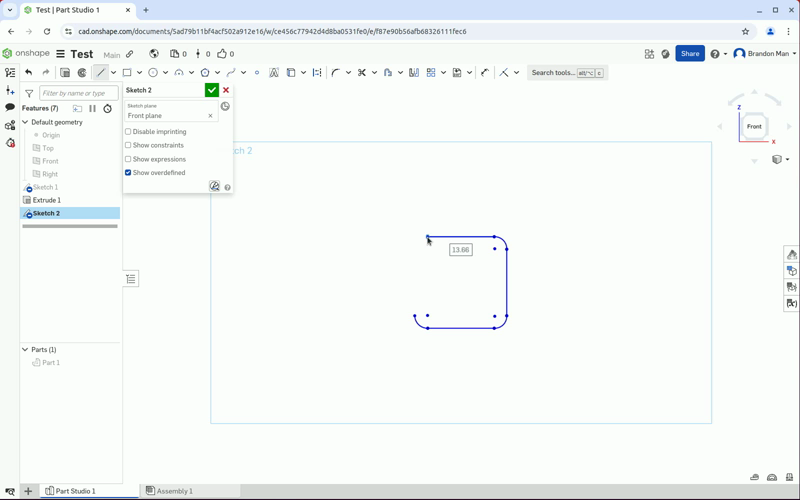
key(a)
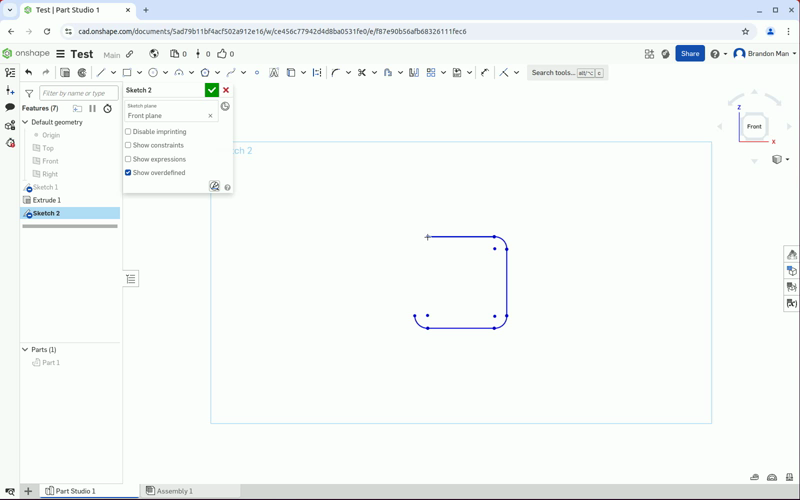
mouse_move(427, 236)
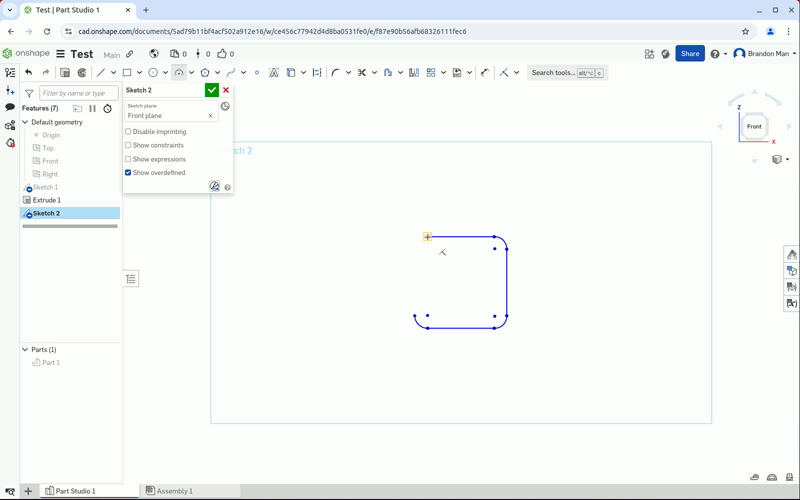
click(427, 236)
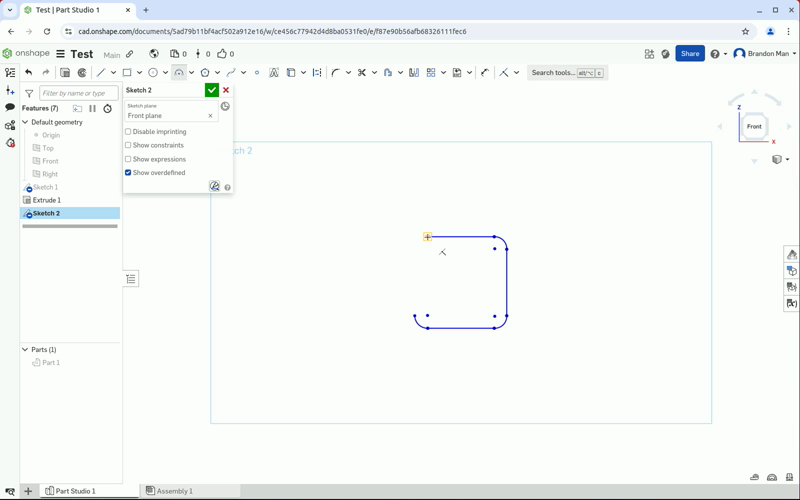
key_down(shift)
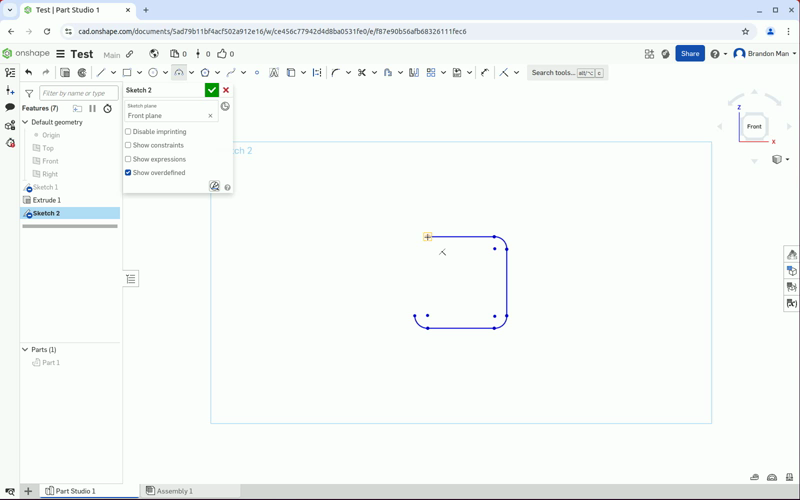
mouse_move(414, 249)
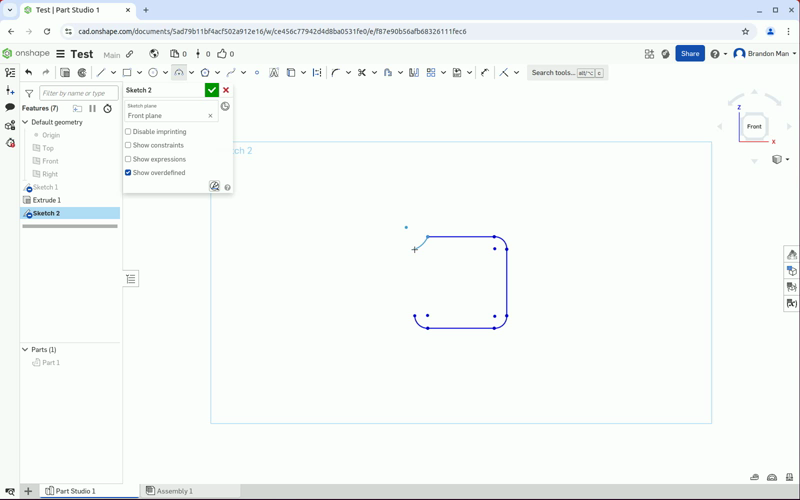
click(414, 249)
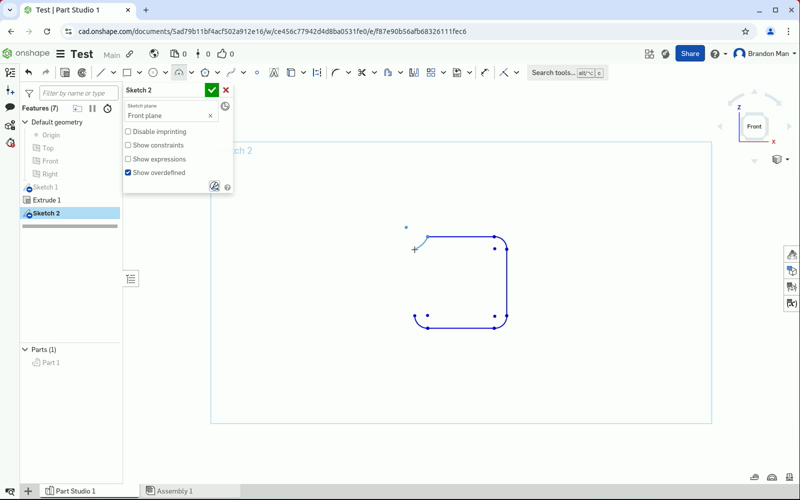
mouse_move(418, 240)
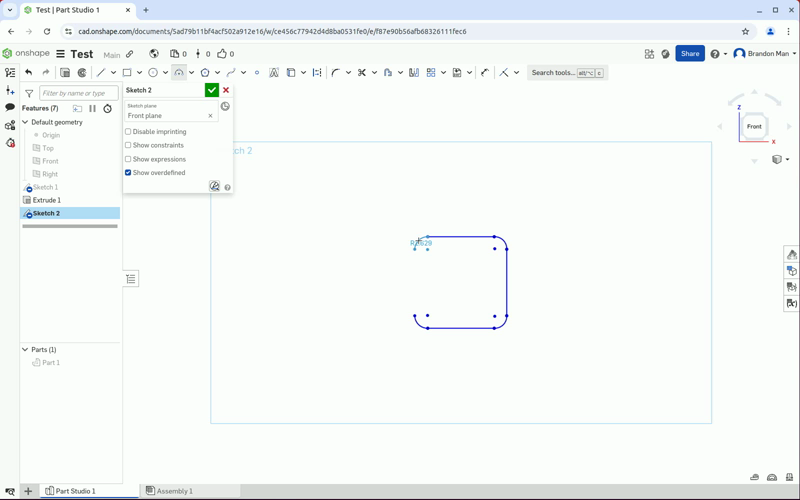
click(418, 240)
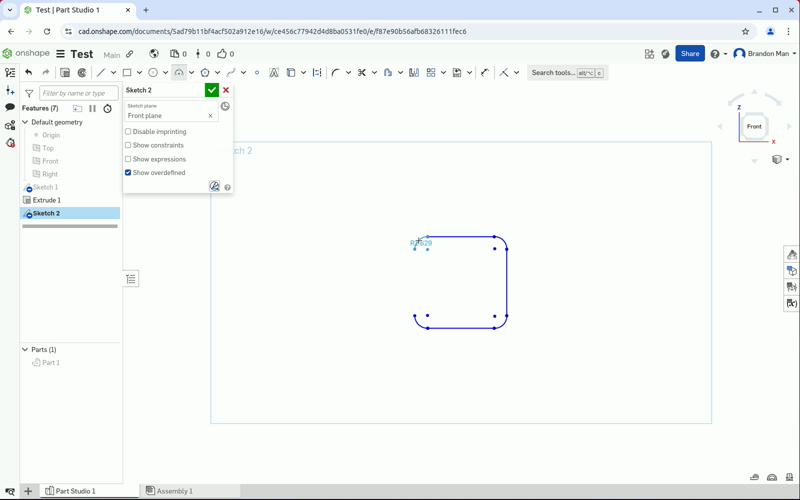
key_up(shift)
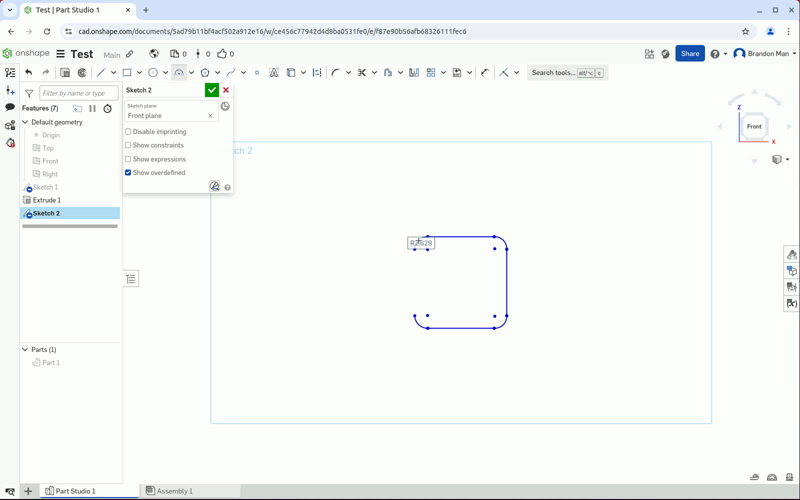
key(esc)
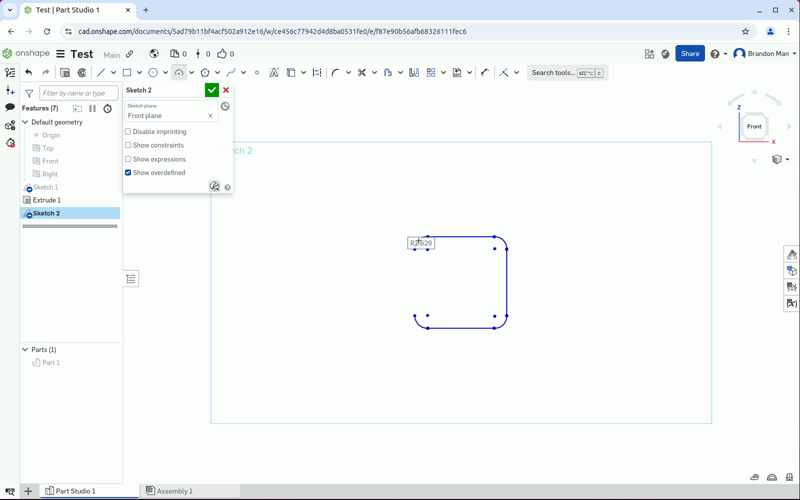
key(l)
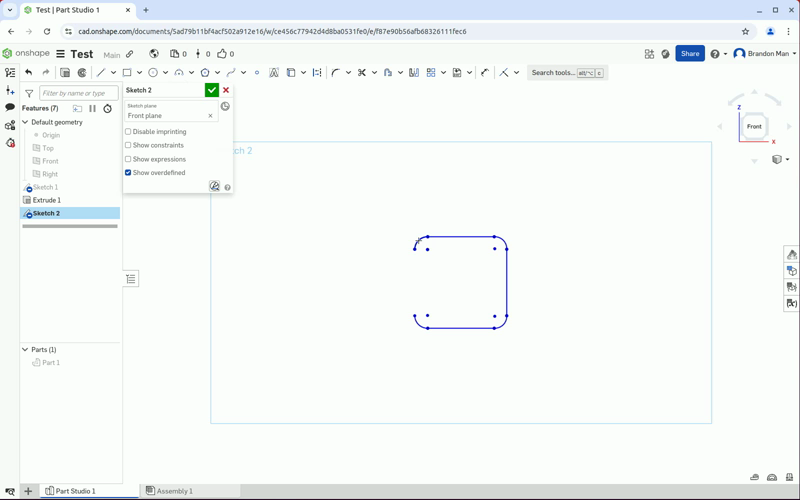
mouse_move(414, 249)
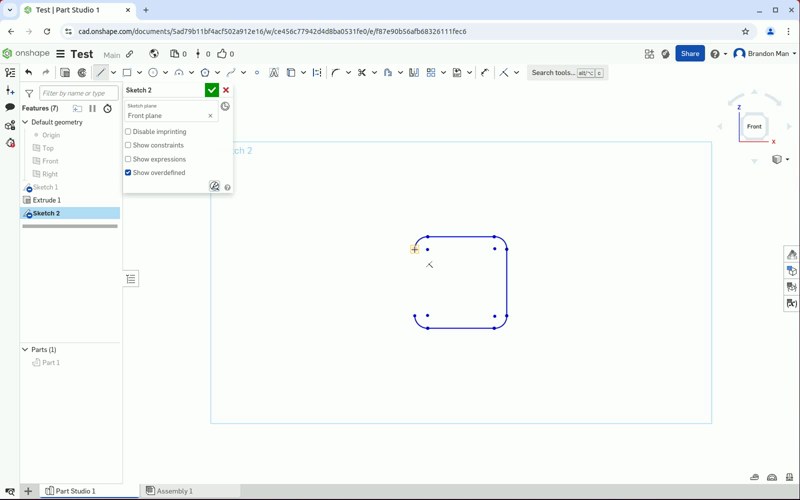
click(414, 249)
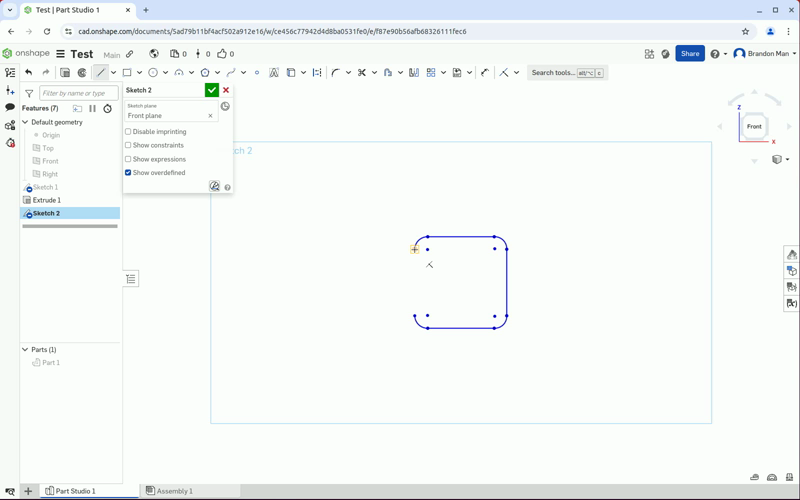
key_down(shift)
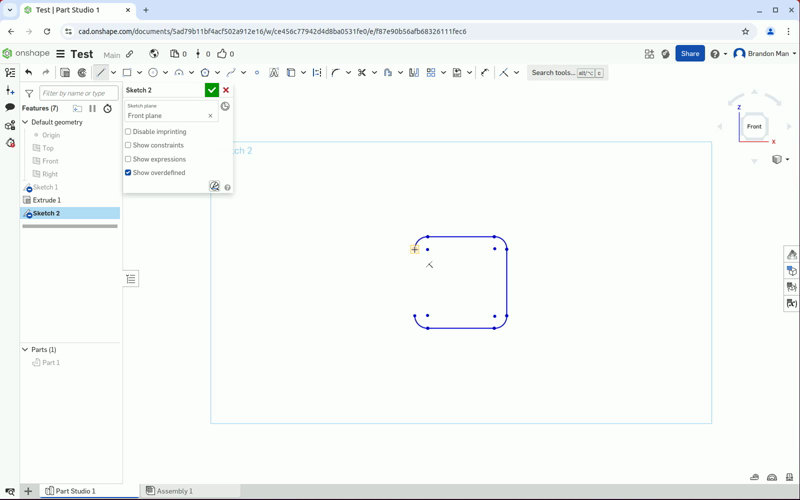
mouse_move(414, 315)
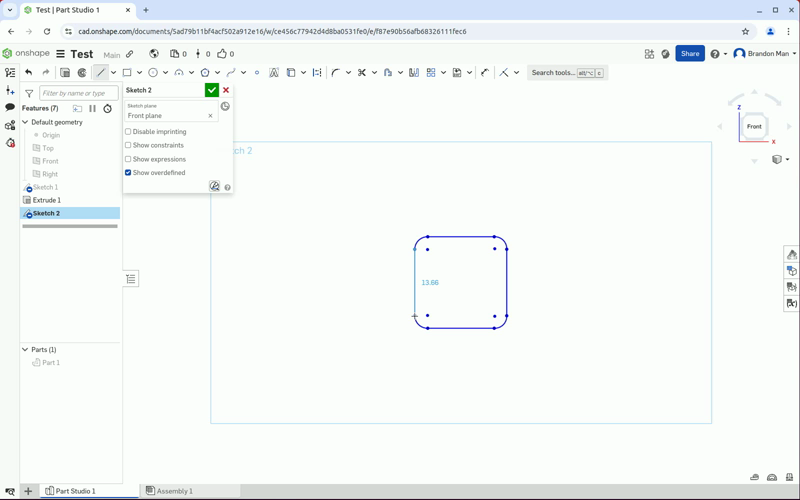
key_up(shift)
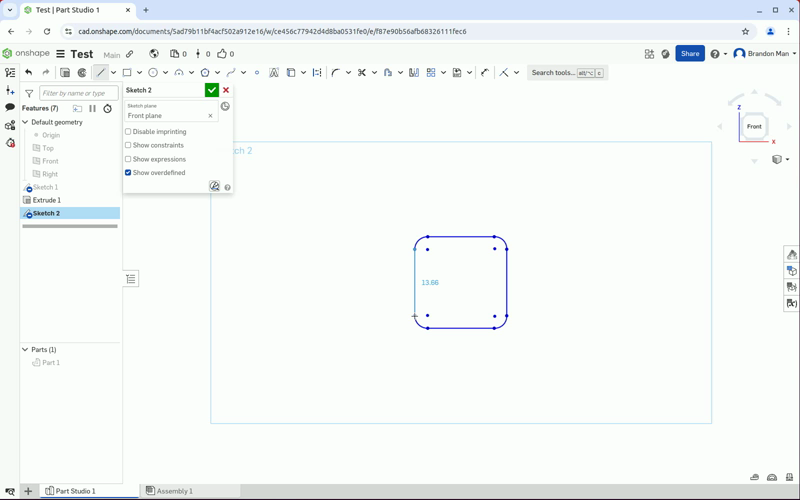
click(414, 315)
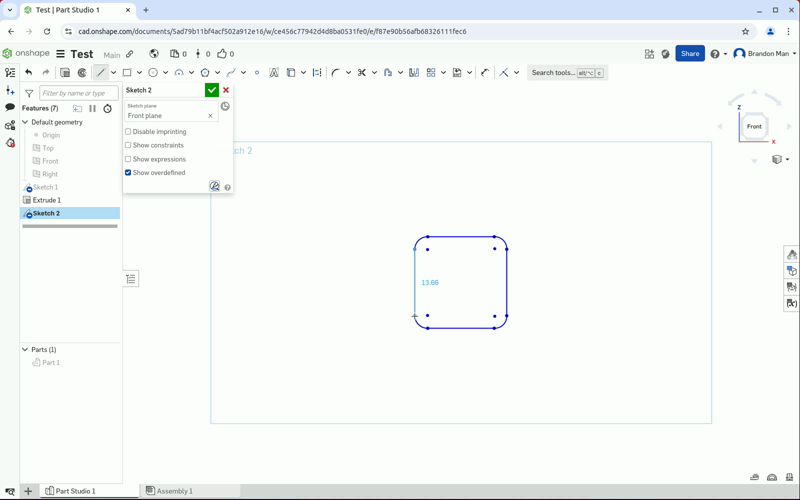
key(esc)
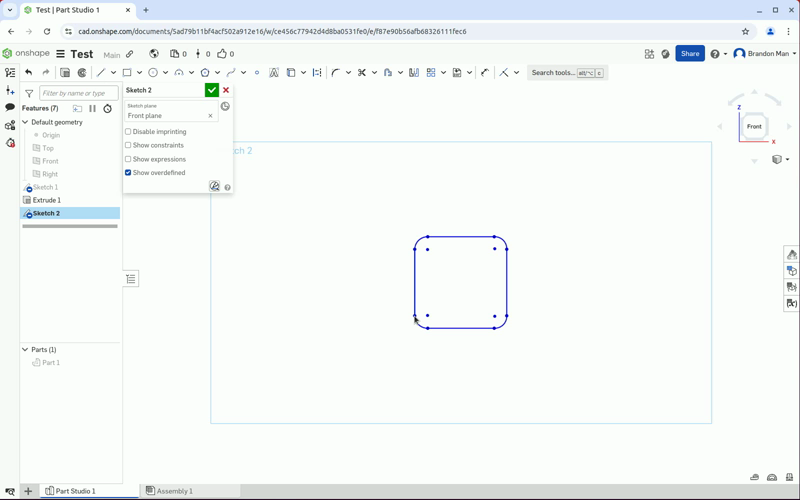
key(a)
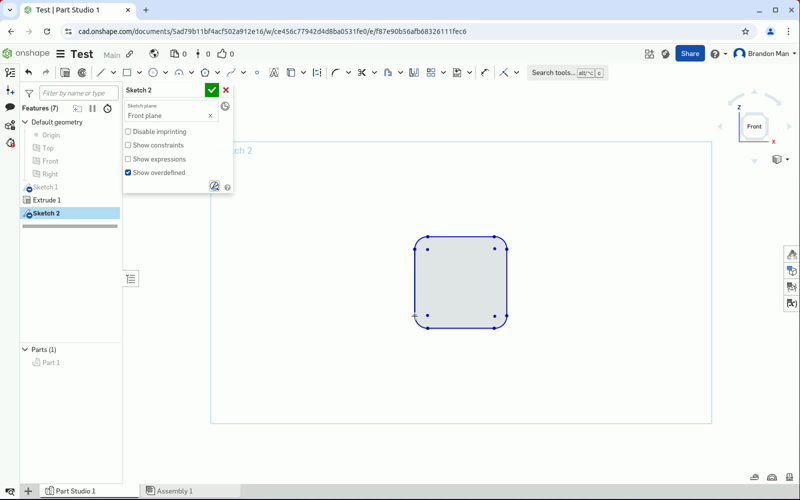
key_down(shift)
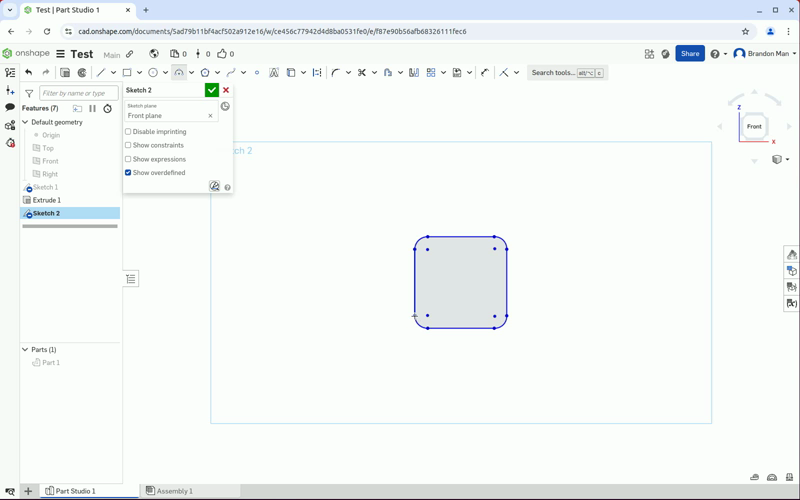
mouse_move(417, 312)
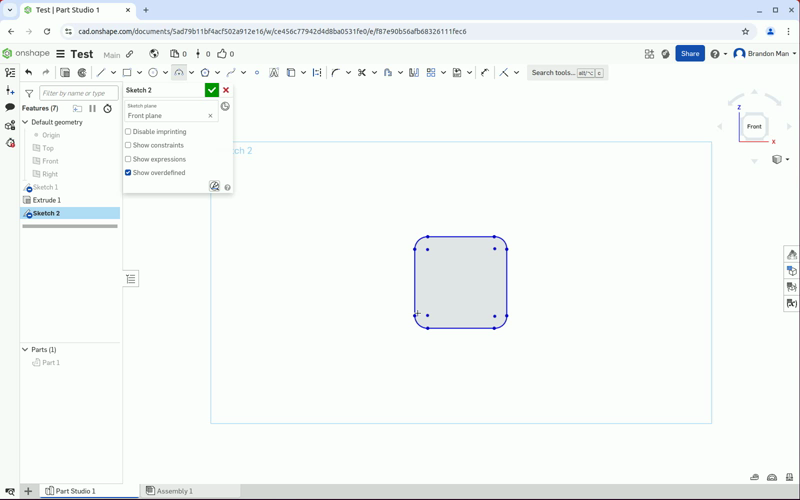
scroll(6)
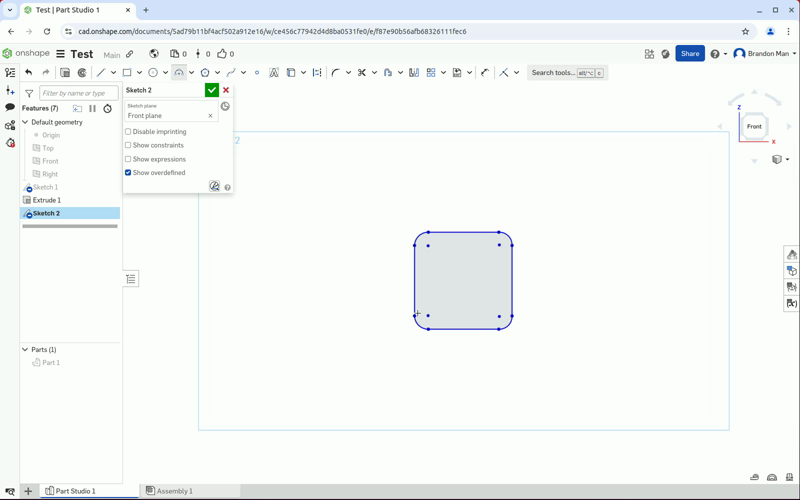
scroll(6)
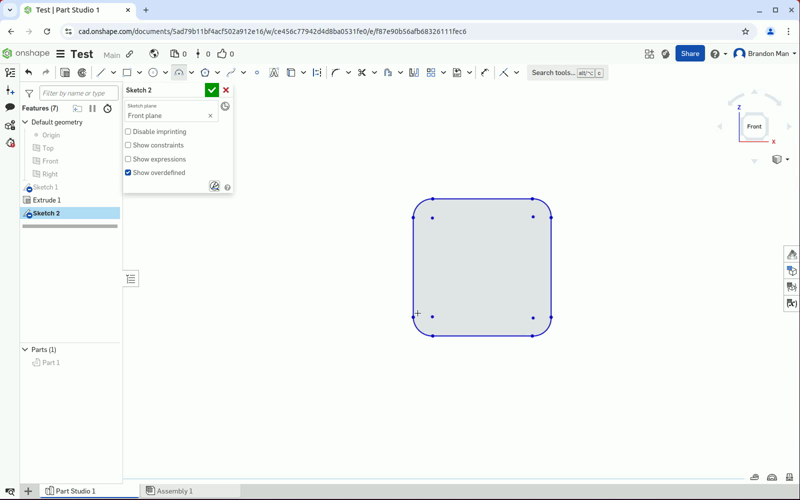
scroll(6)
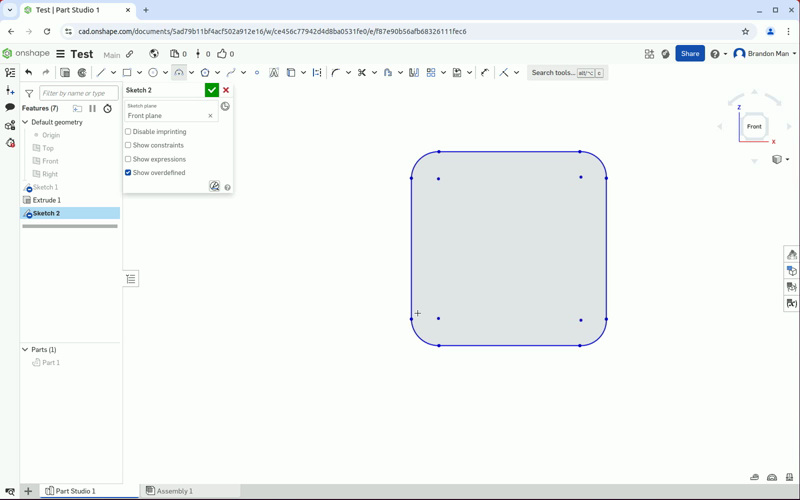
scroll(6)
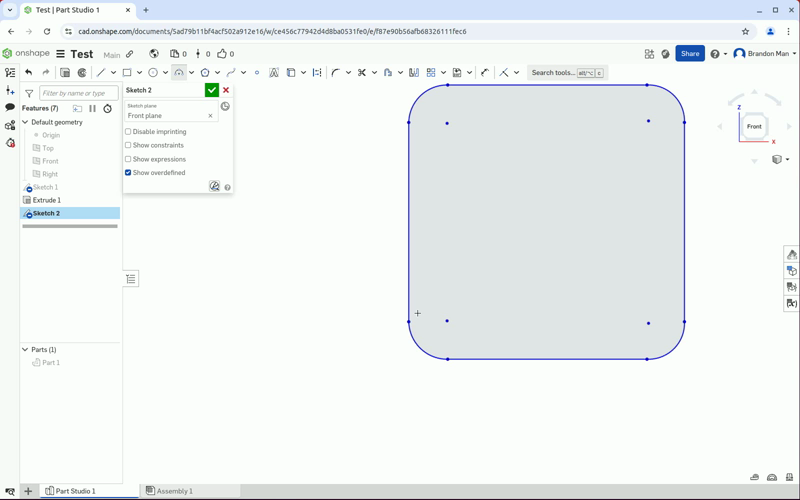
scroll(6)
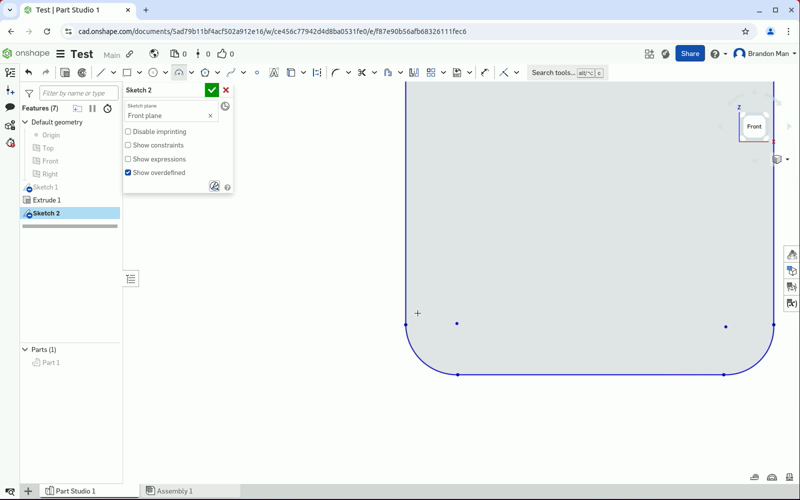
scroll(6)
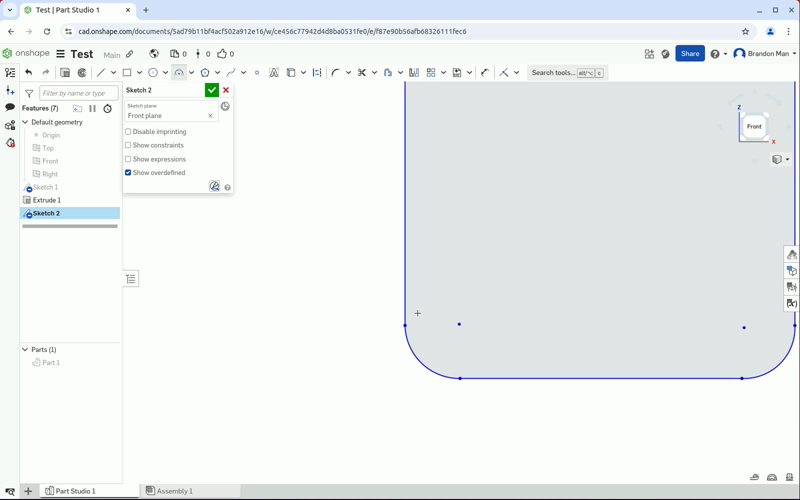
scroll(6)
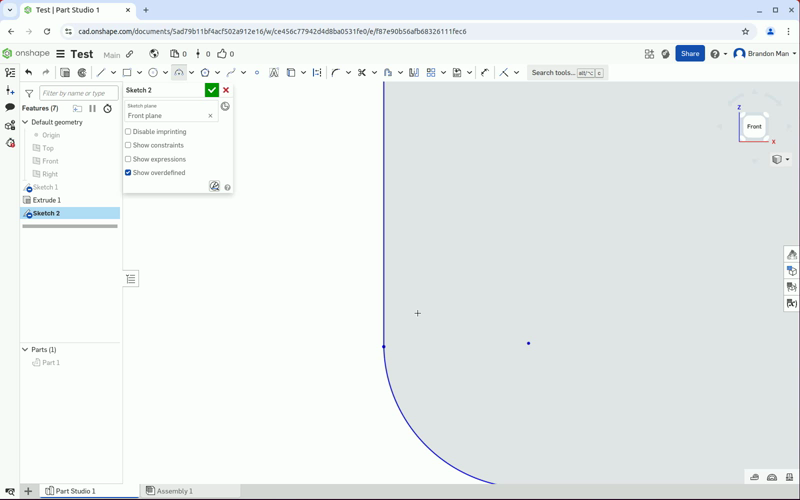
click(417, 312)
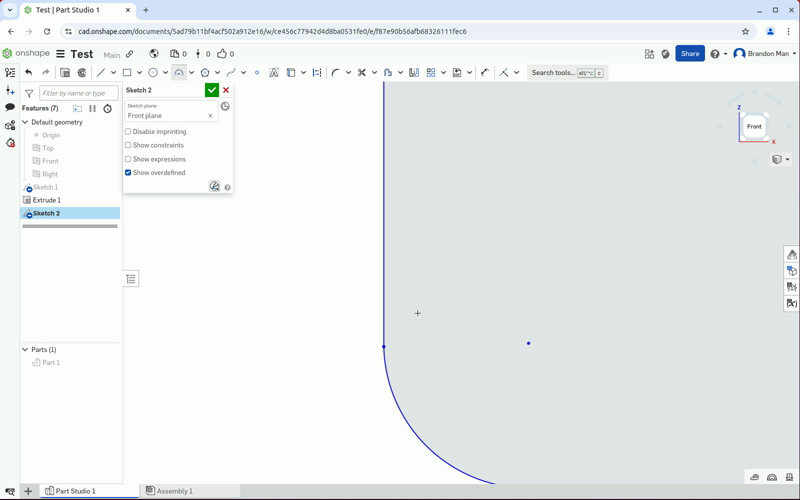
scroll(-6)
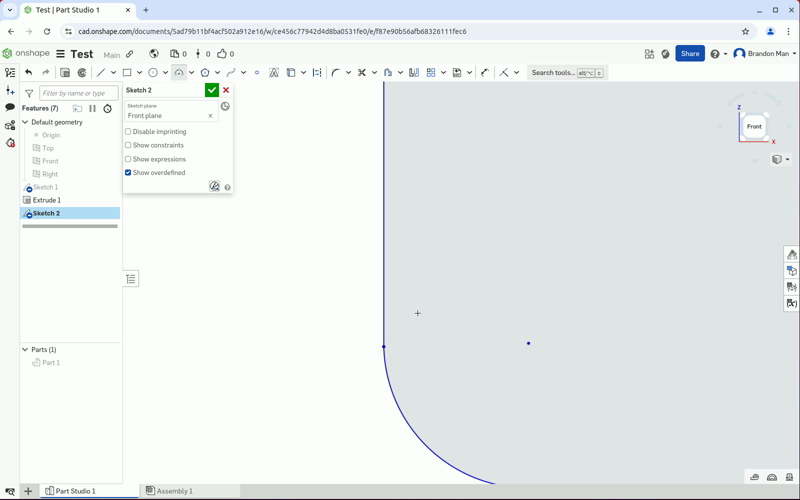
scroll(-6)
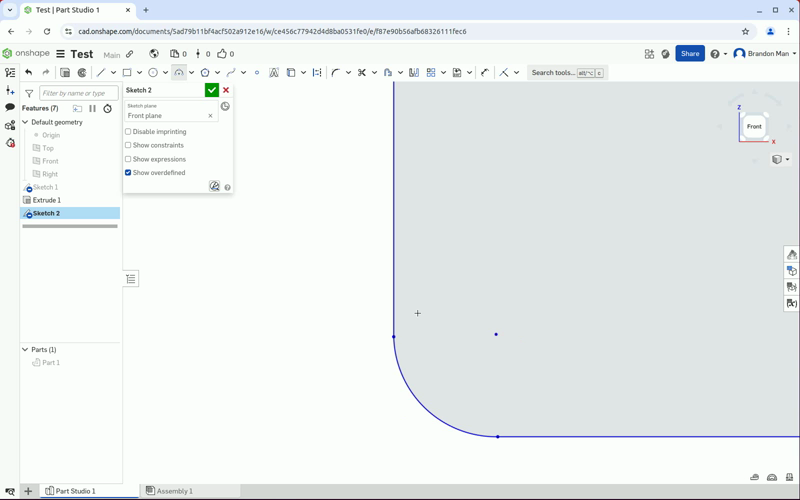
scroll(-6)
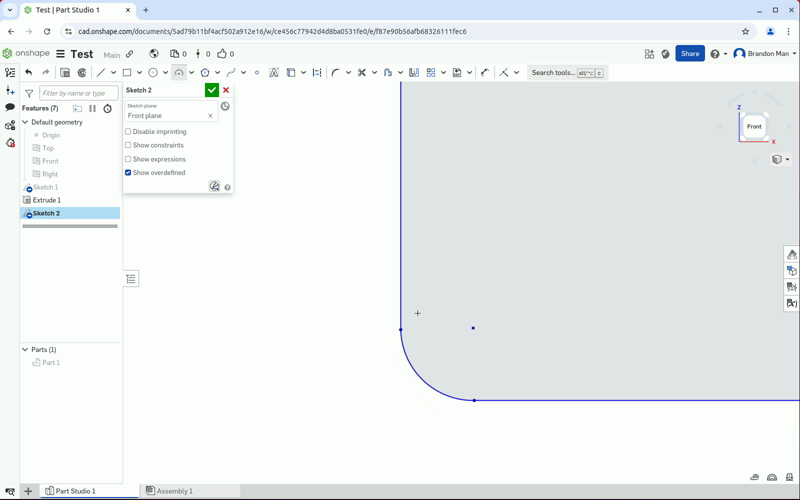
scroll(-6)
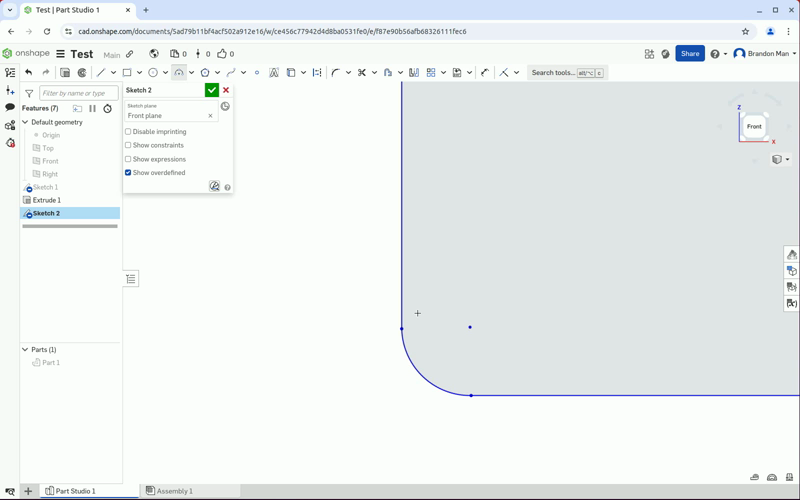
scroll(-6)
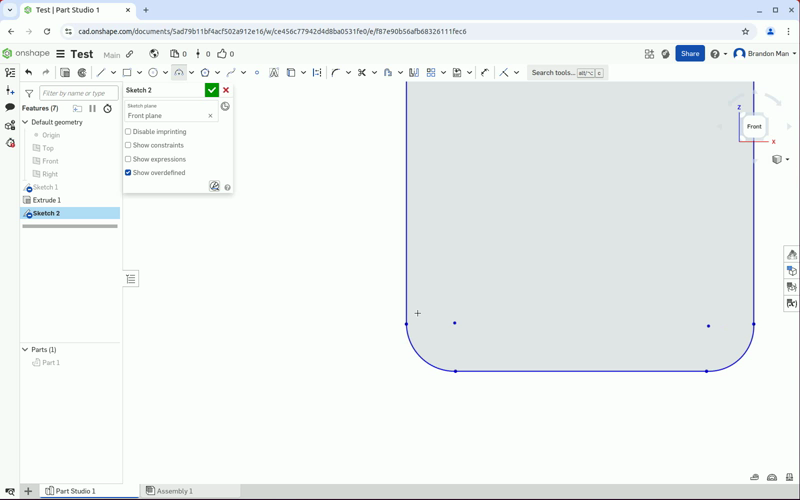
scroll(-6)
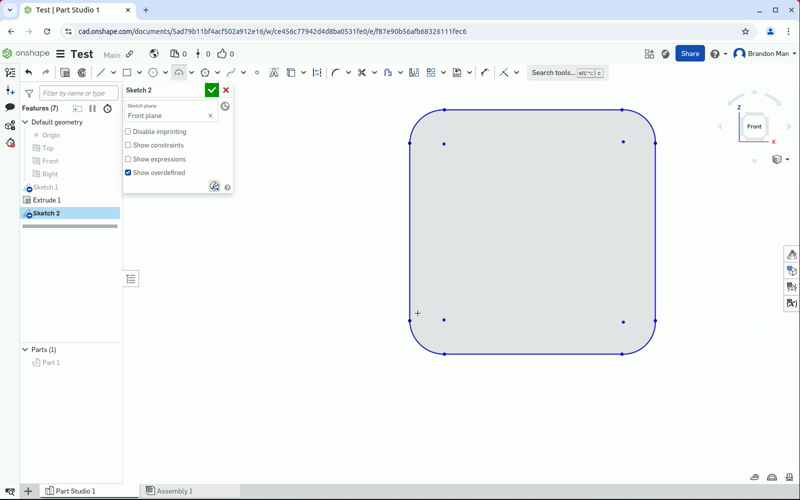
scroll(-6)
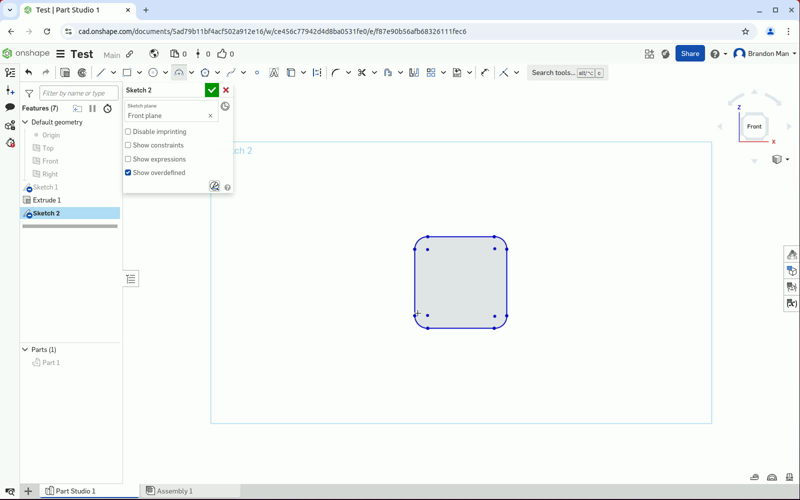
key_up(shift)
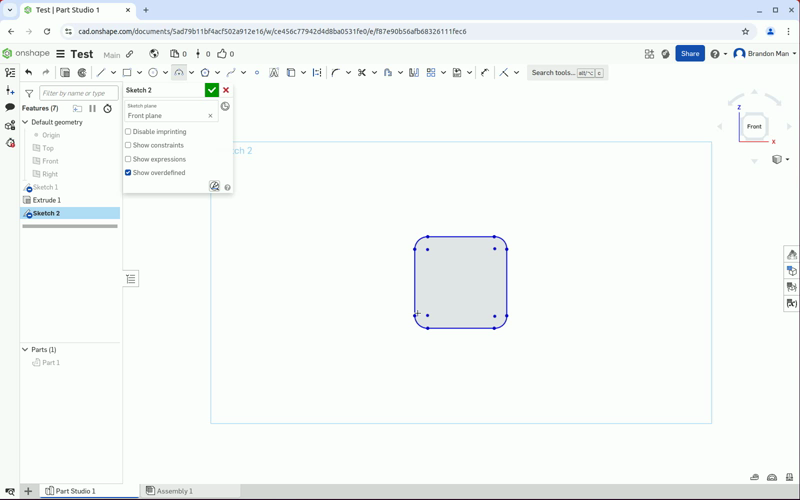
key_down(shift)
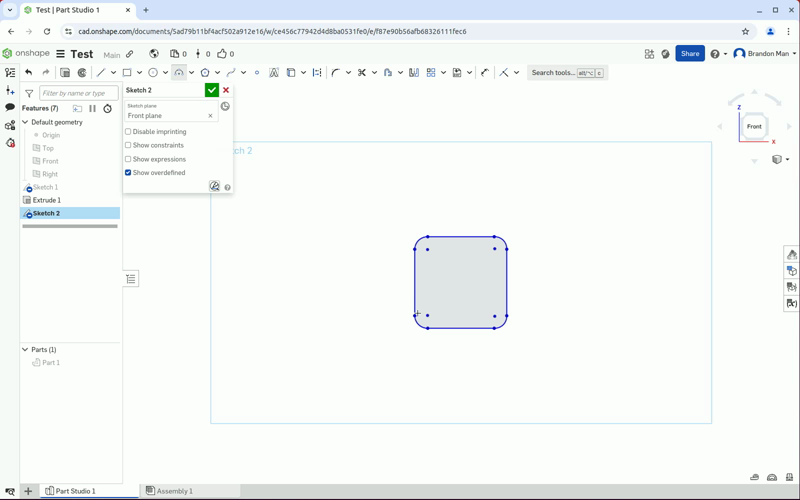
mouse_move(430, 326)
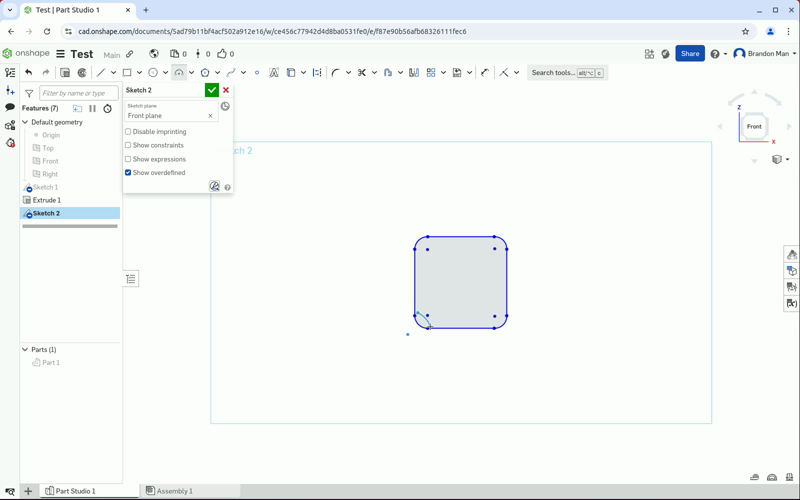
scroll(6)
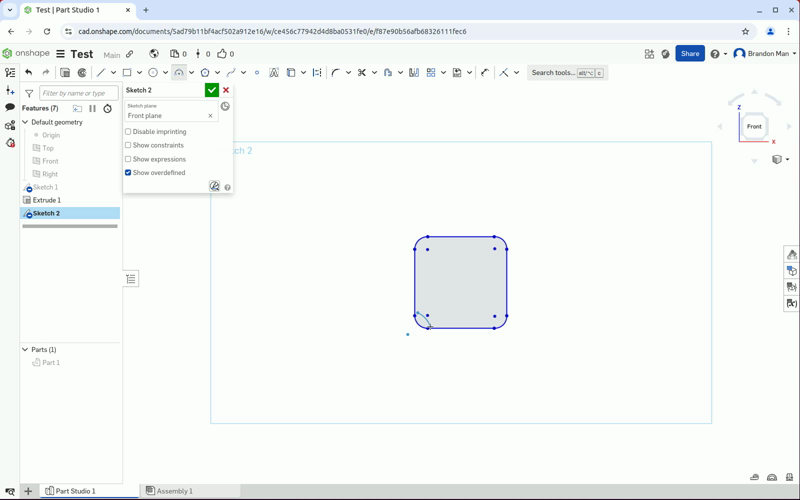
scroll(6)
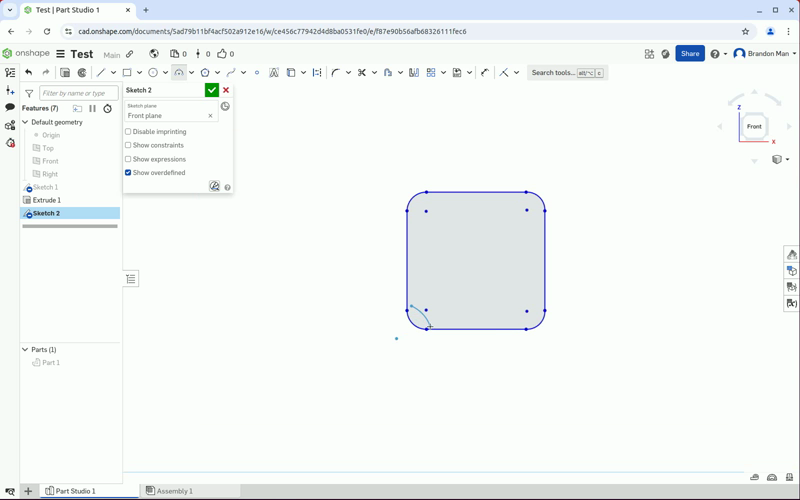
scroll(6)
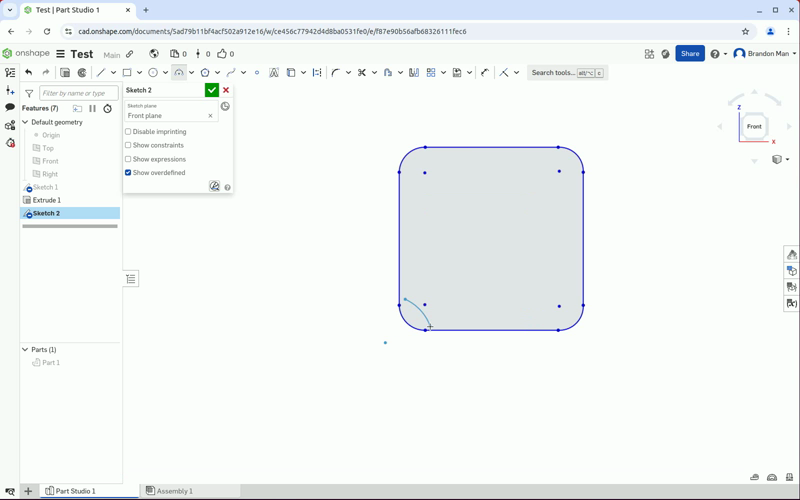
scroll(6)
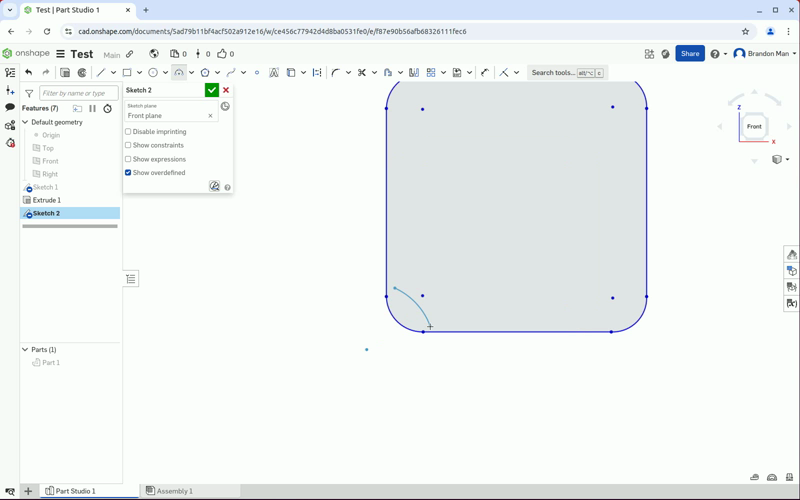
scroll(6)
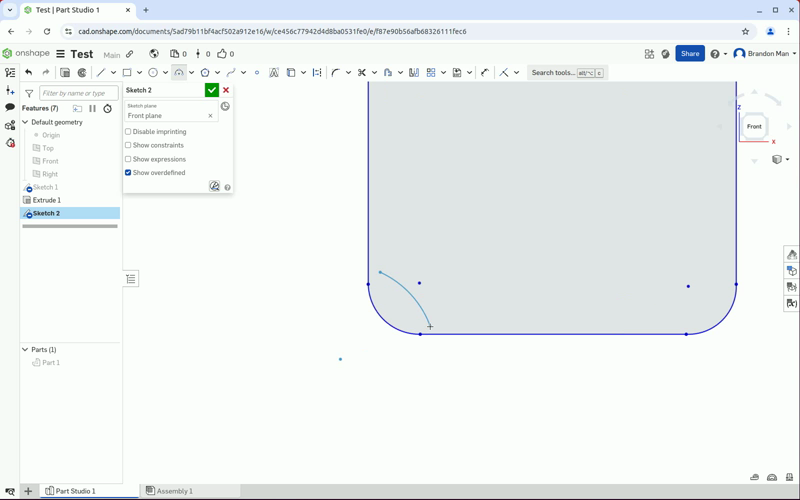
scroll(6)
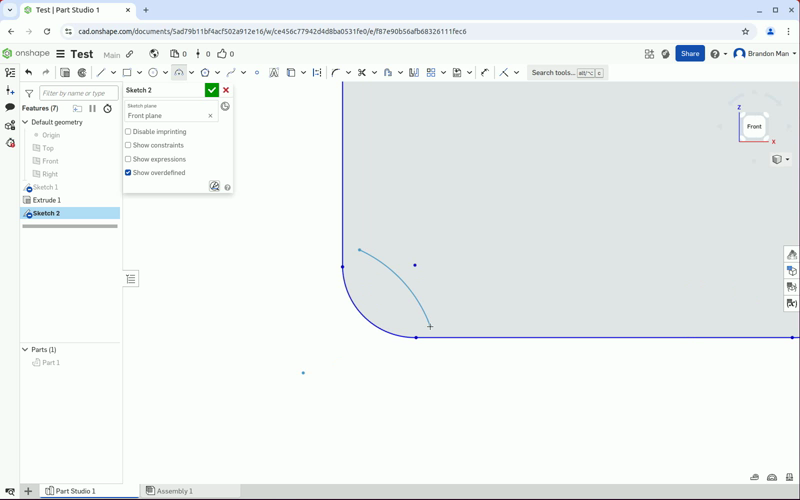
scroll(6)
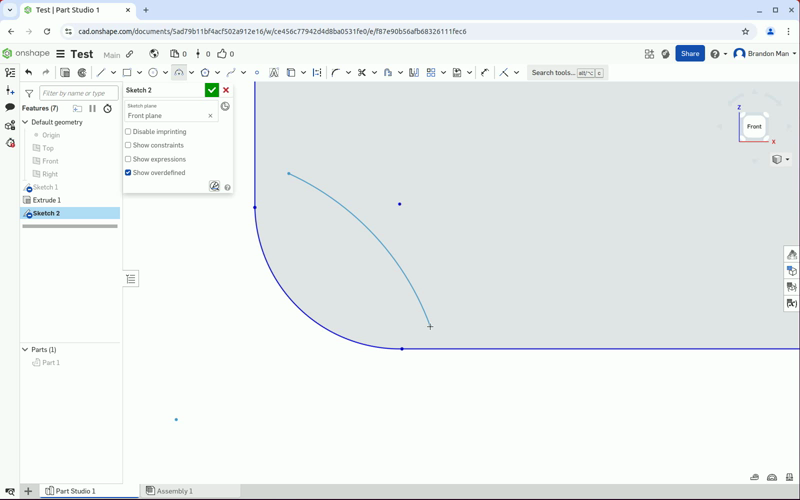
click(430, 326)
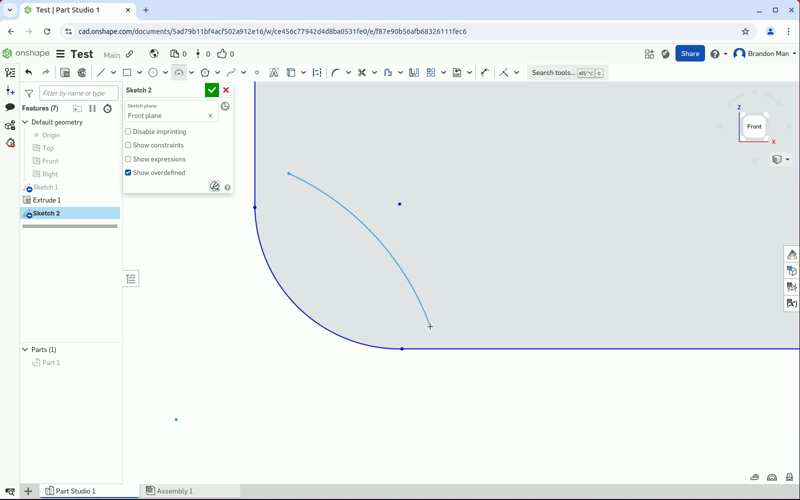
scroll(-6)
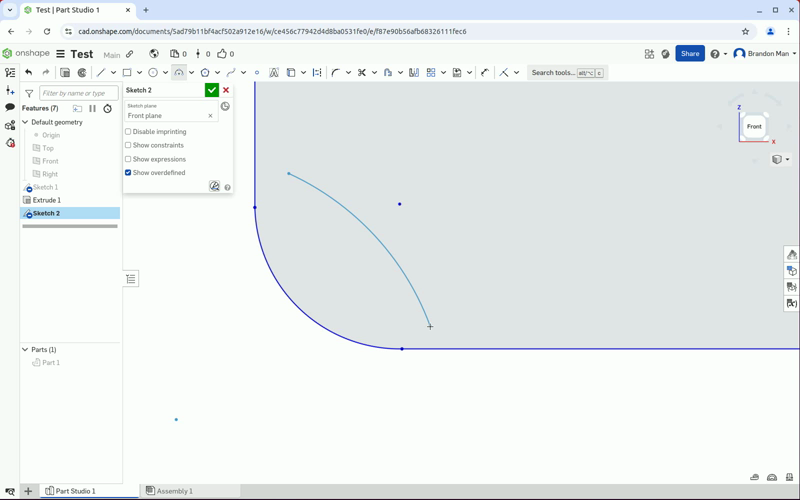
scroll(-6)
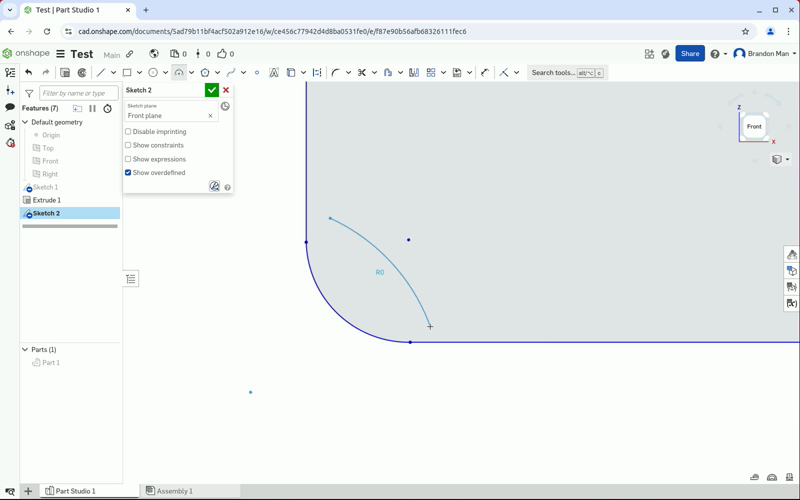
scroll(-6)
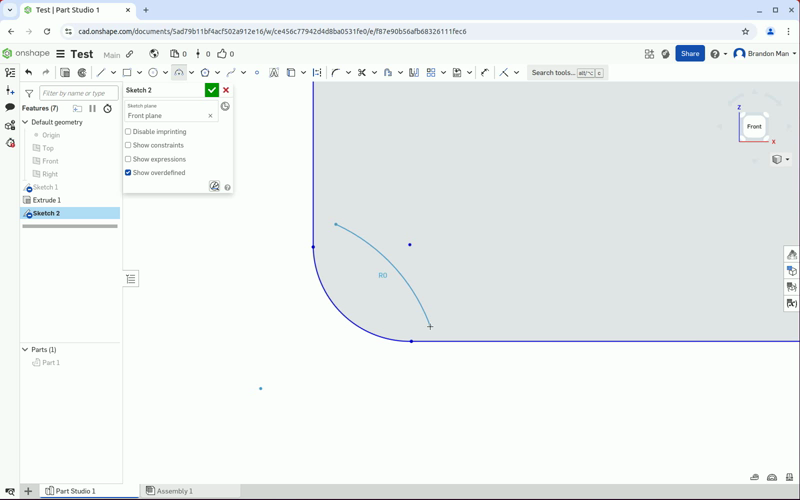
scroll(-6)
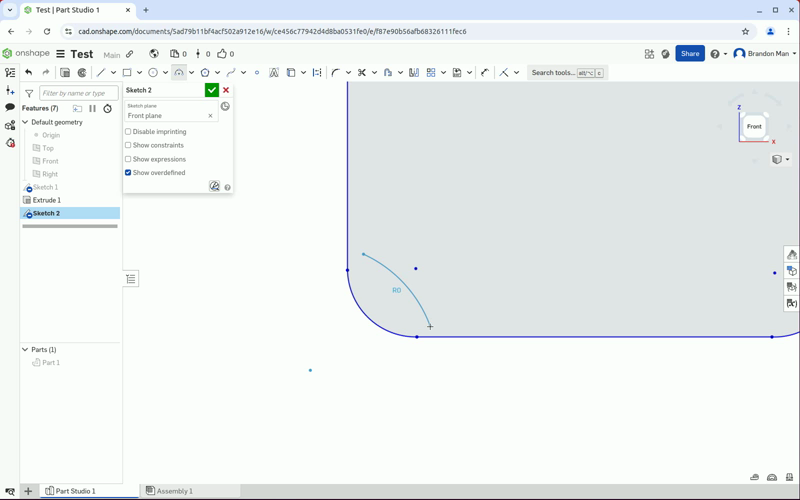
scroll(-6)
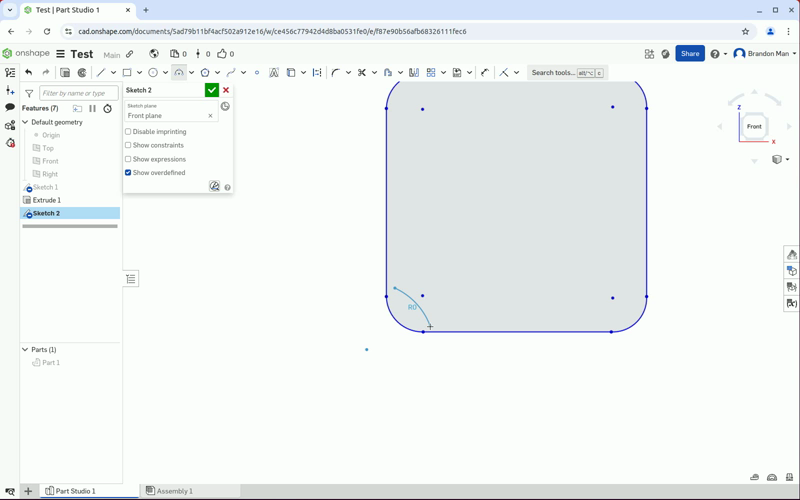
scroll(-6)
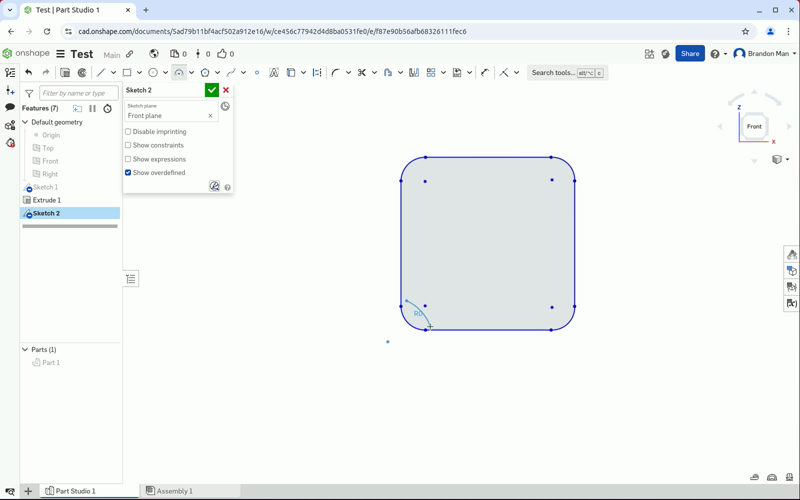
scroll(-6)
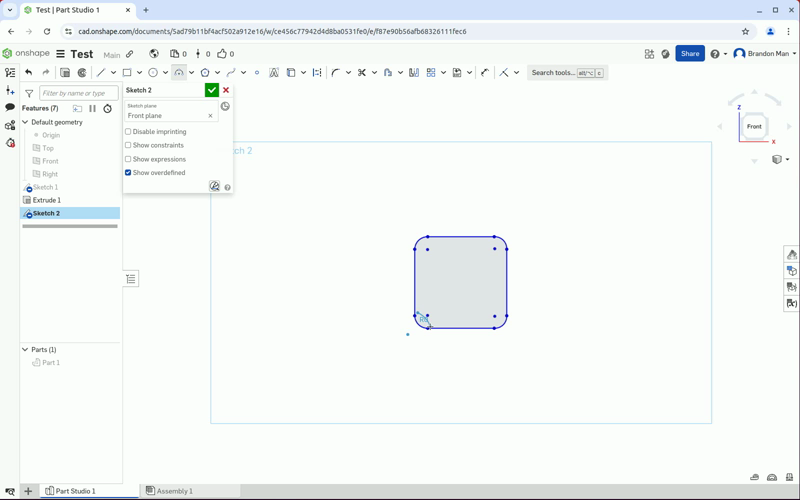
mouse_move(421, 322)
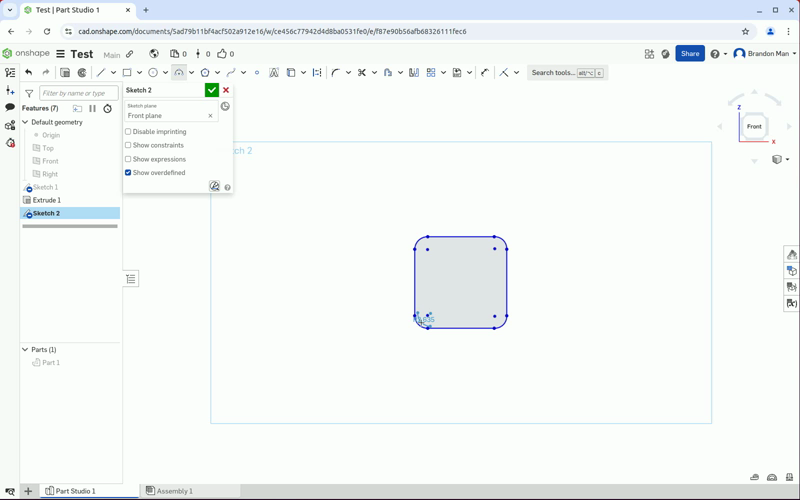
scroll(6)
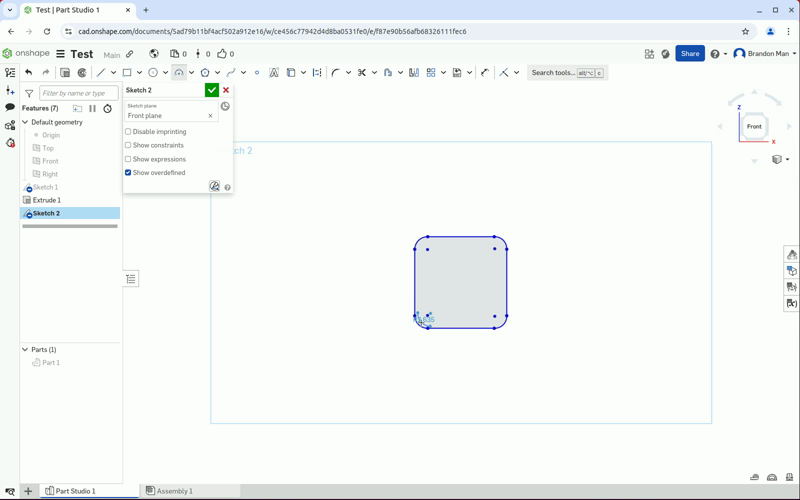
scroll(6)
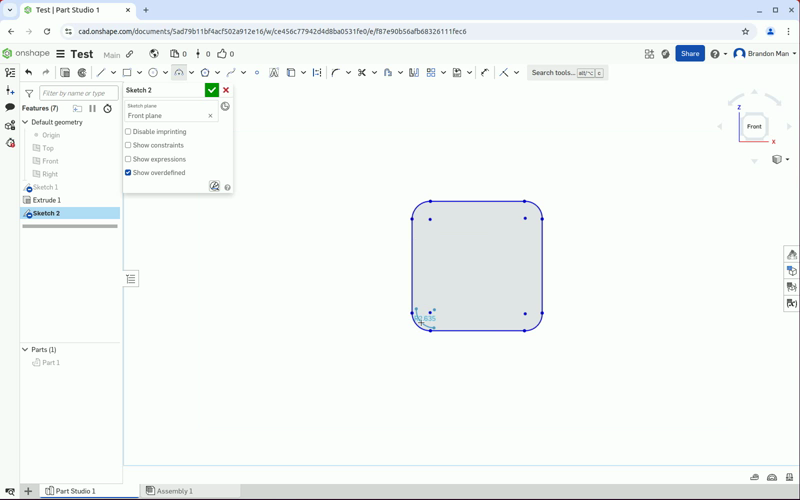
scroll(6)
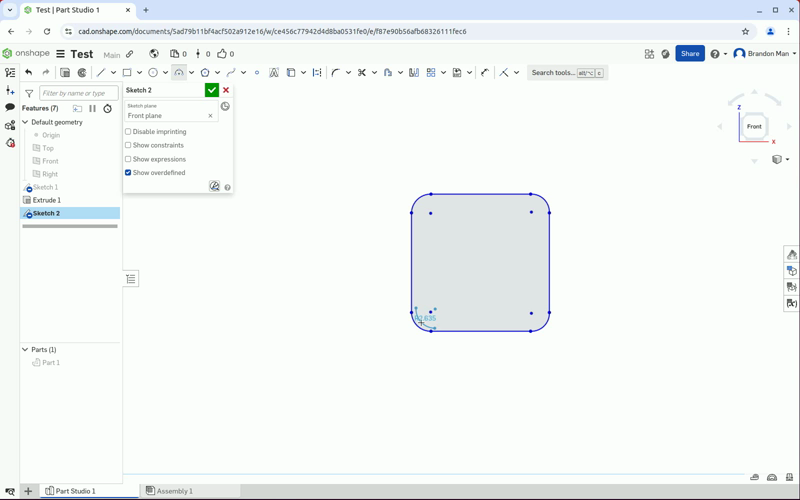
scroll(6)
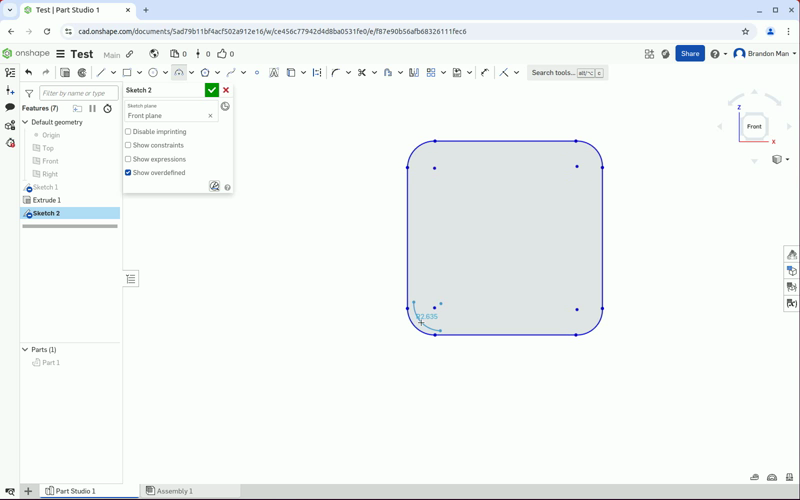
scroll(6)
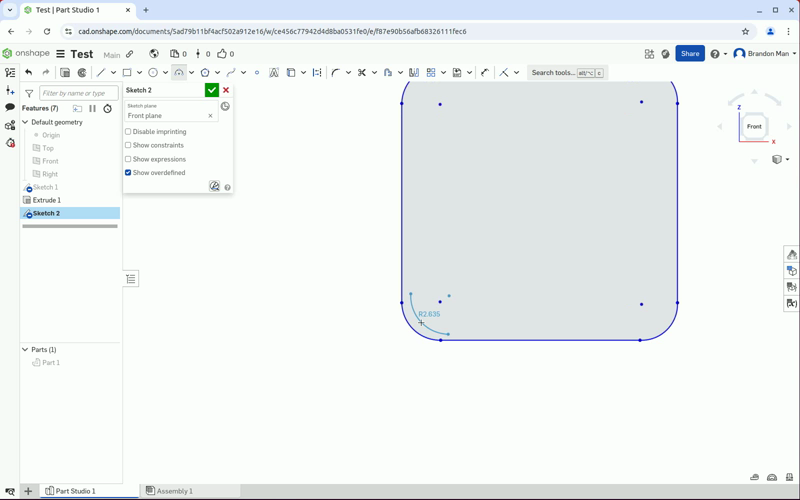
scroll(6)
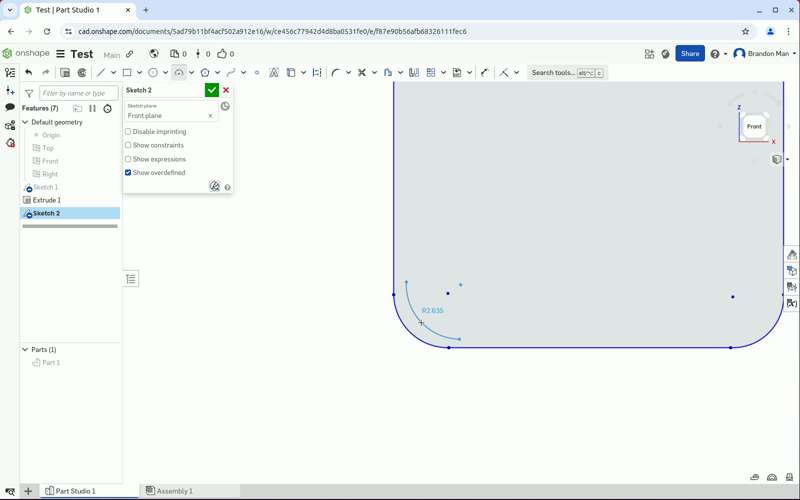
scroll(6)
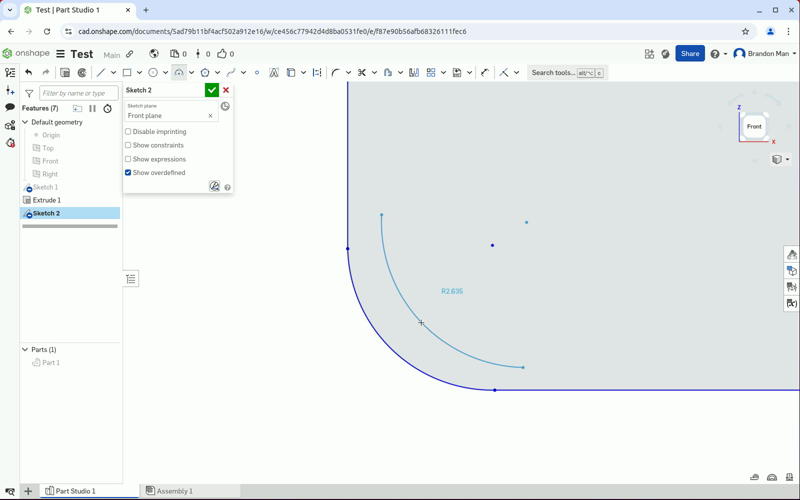
click(421, 322)
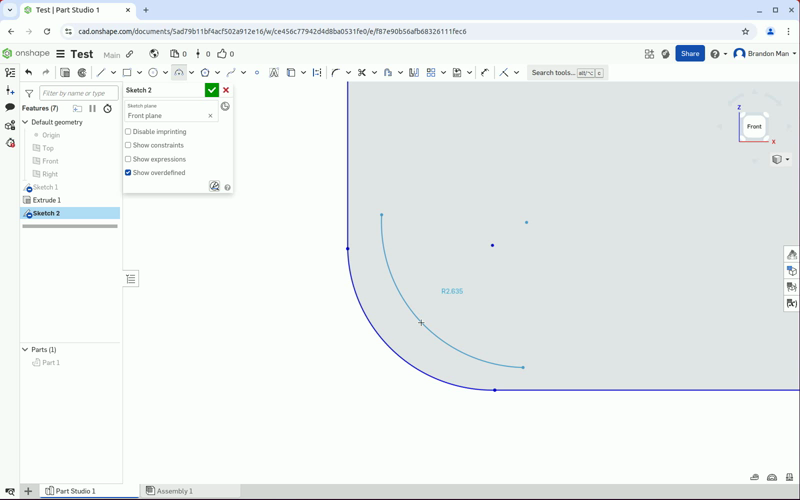
scroll(-6)
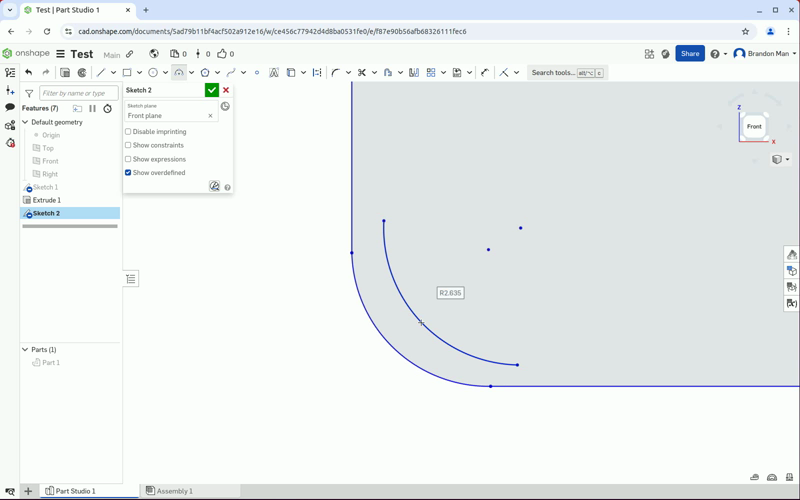
scroll(-6)
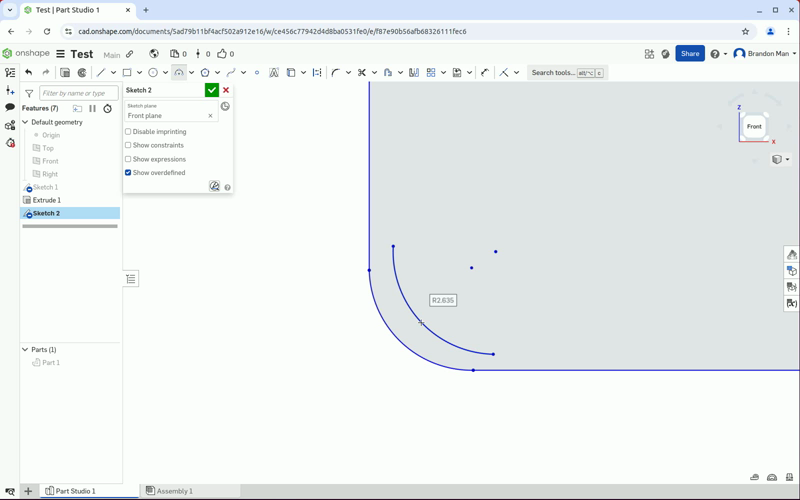
scroll(-6)
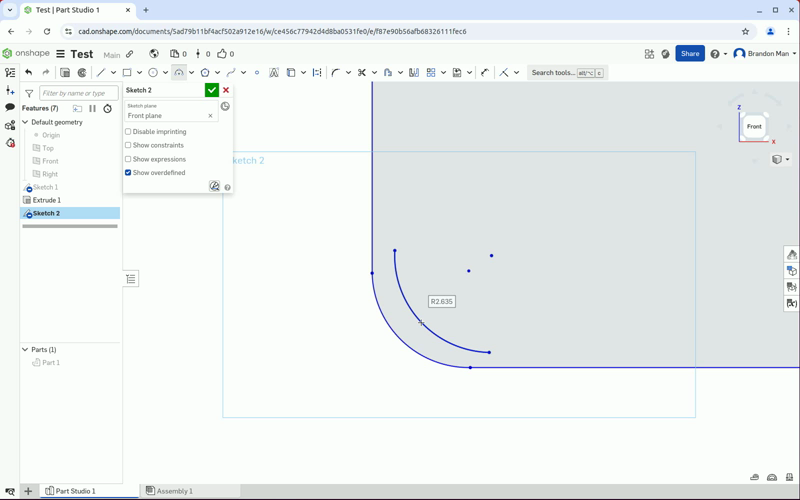
scroll(-6)
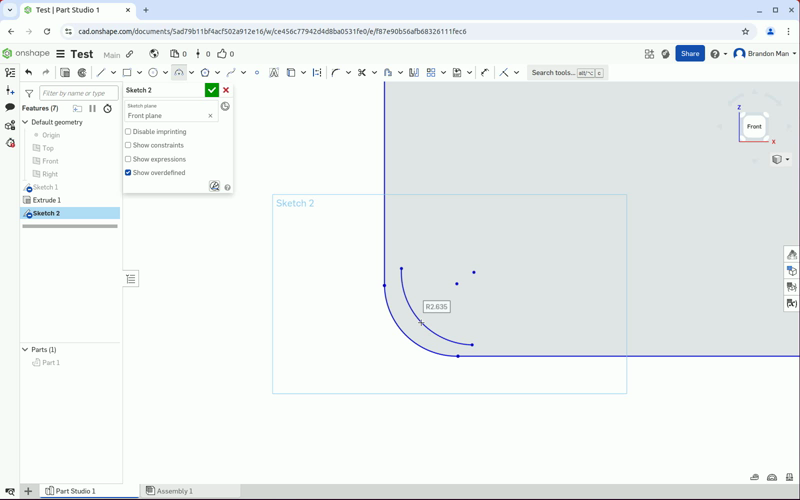
scroll(-6)
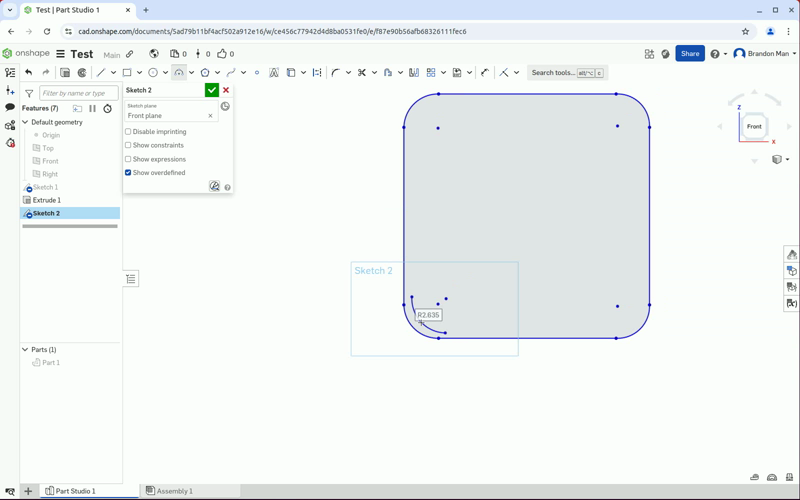
scroll(-6)
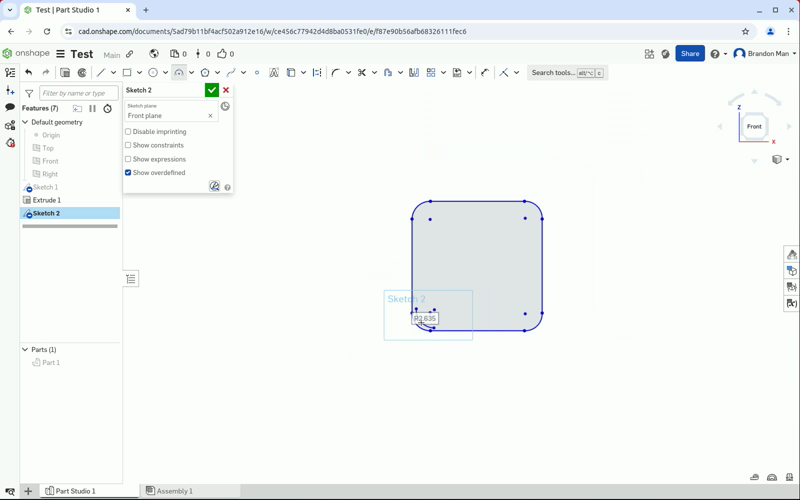
scroll(-6)
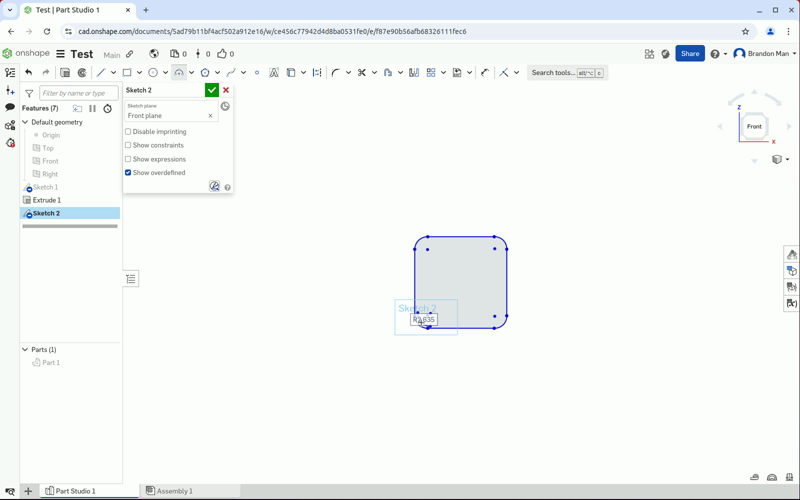
key_up(shift)
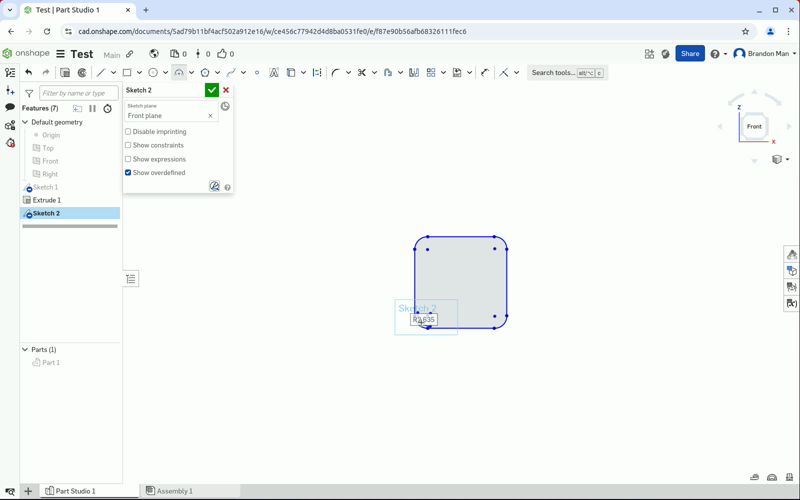
key(esc)
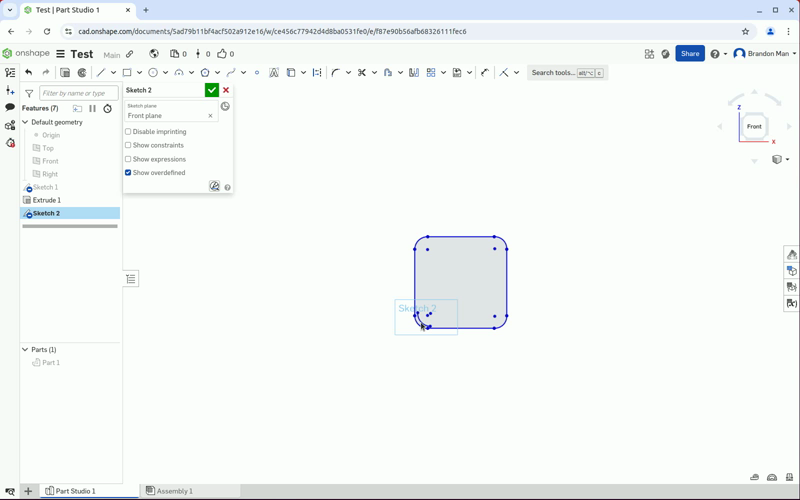
key(l)
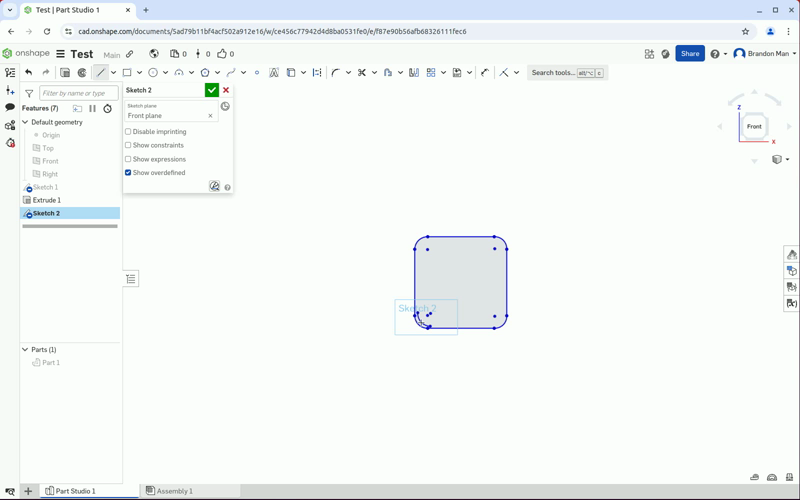
mouse_move(430, 326)
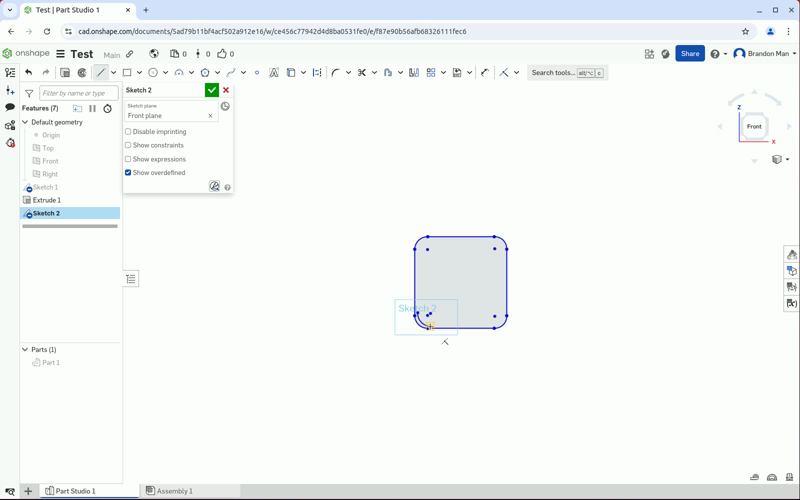
scroll(6)
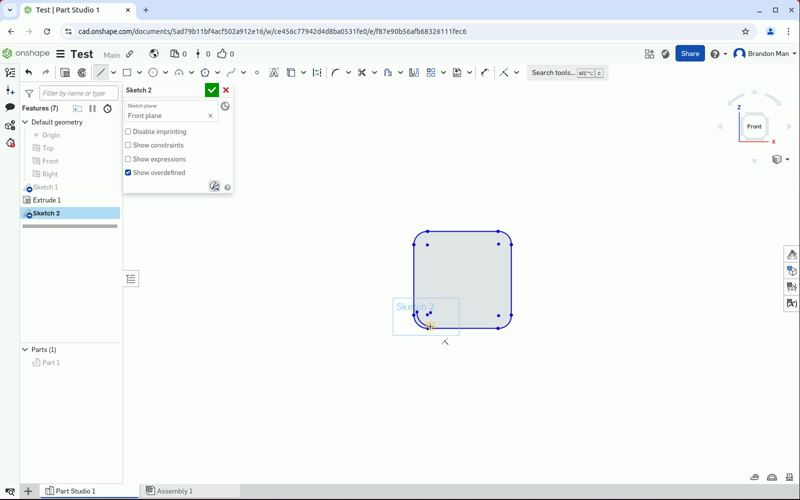
scroll(6)
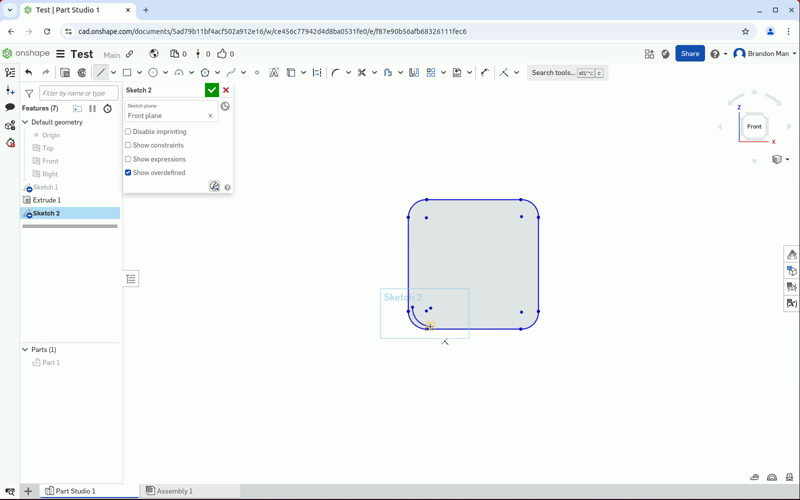
scroll(6)
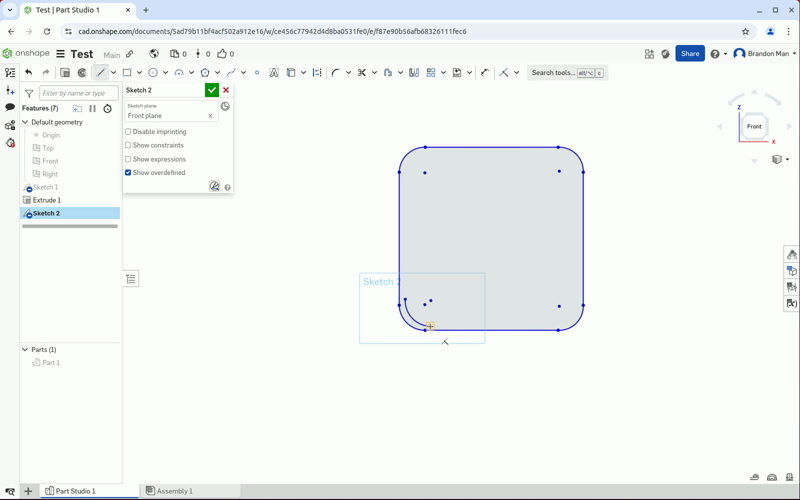
scroll(6)
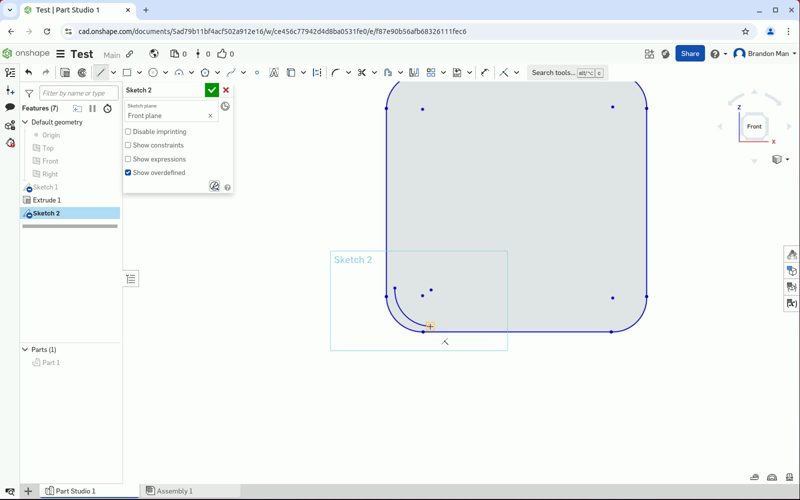
scroll(6)
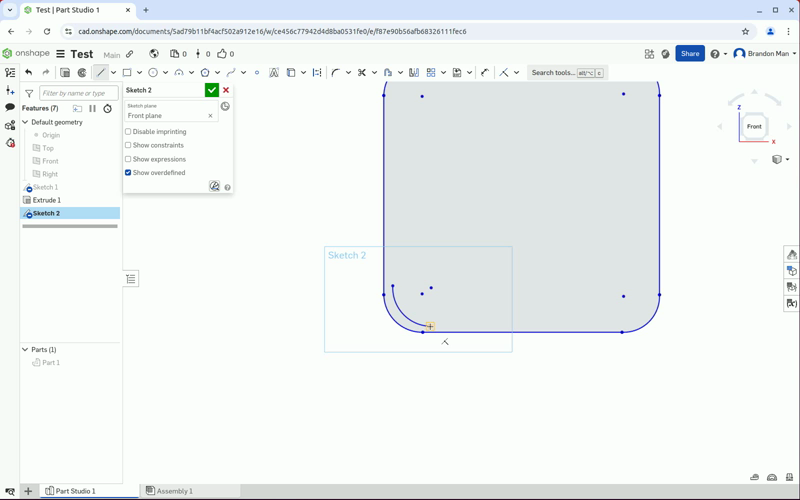
scroll(6)
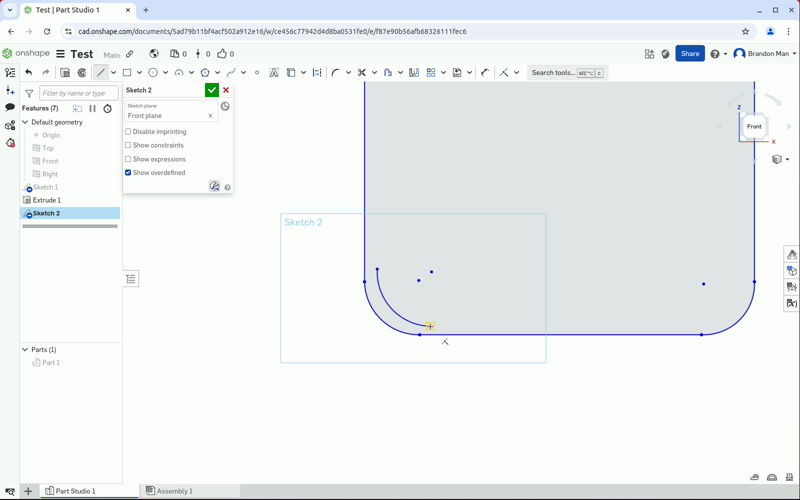
scroll(6)
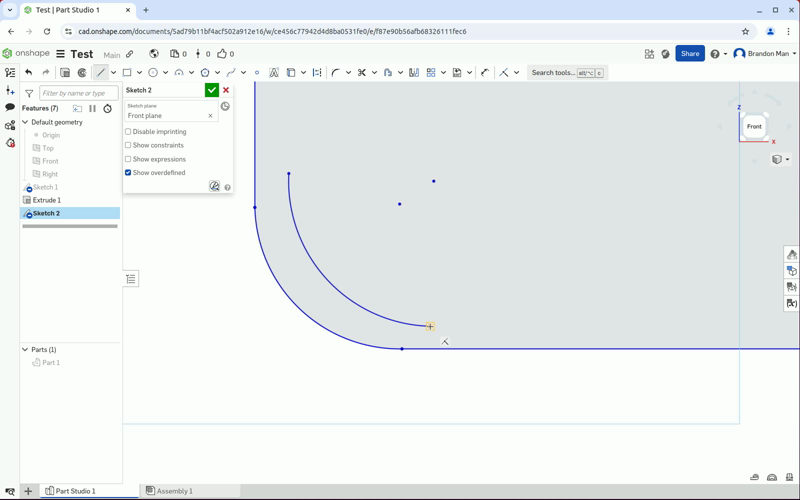
click(430, 326)
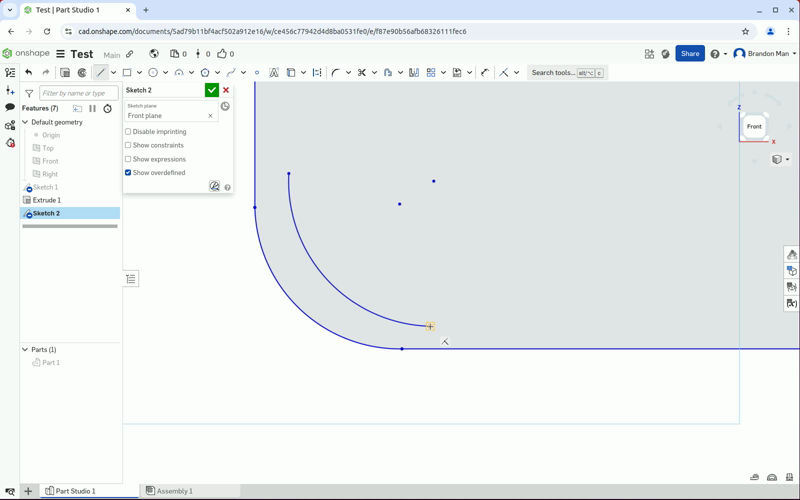
scroll(-6)
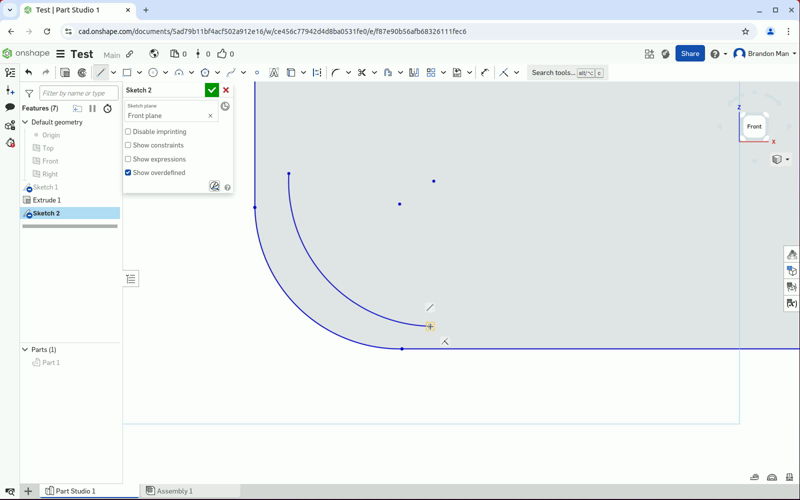
scroll(-6)
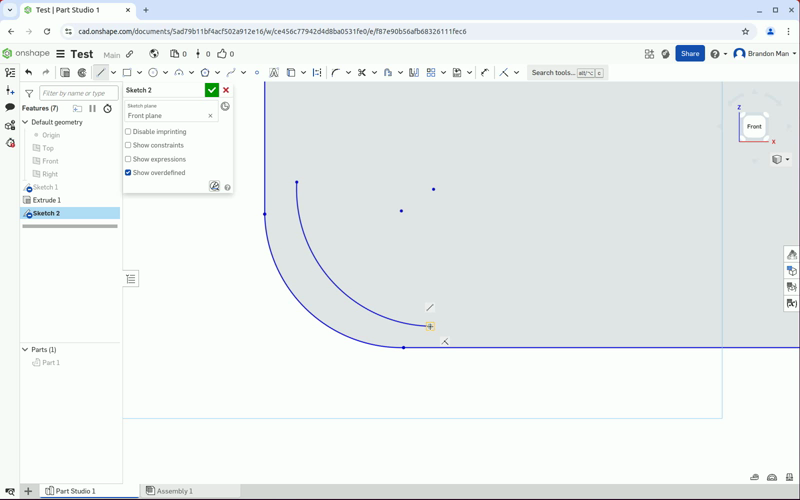
scroll(-6)
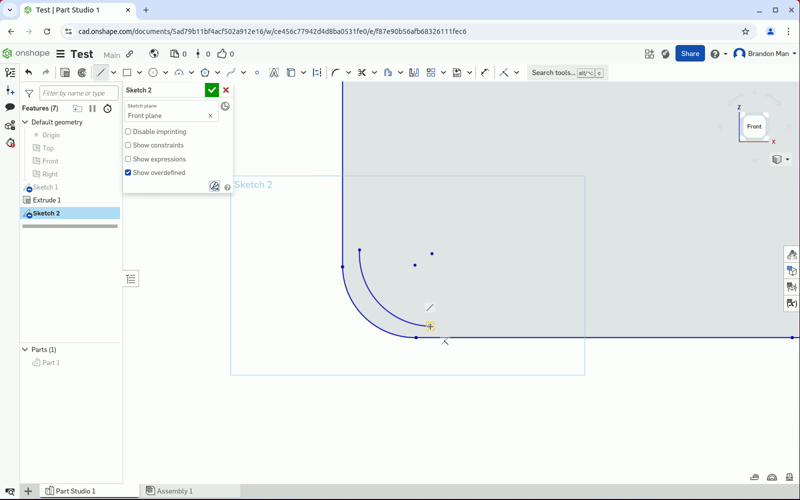
scroll(-6)
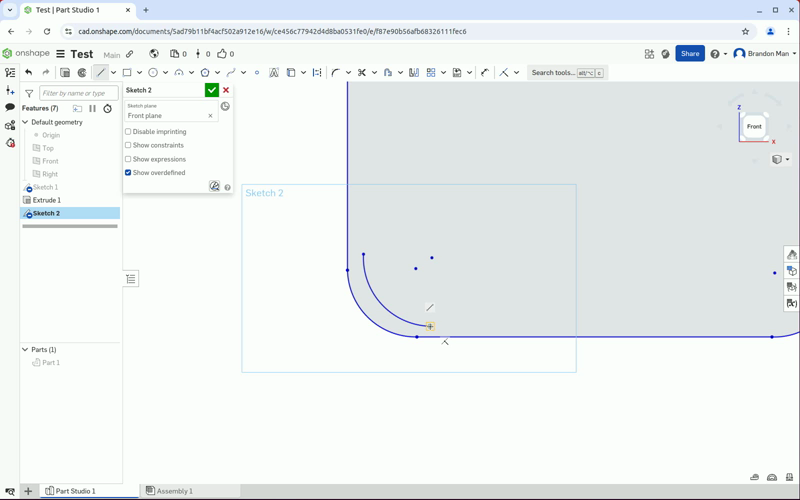
scroll(-6)
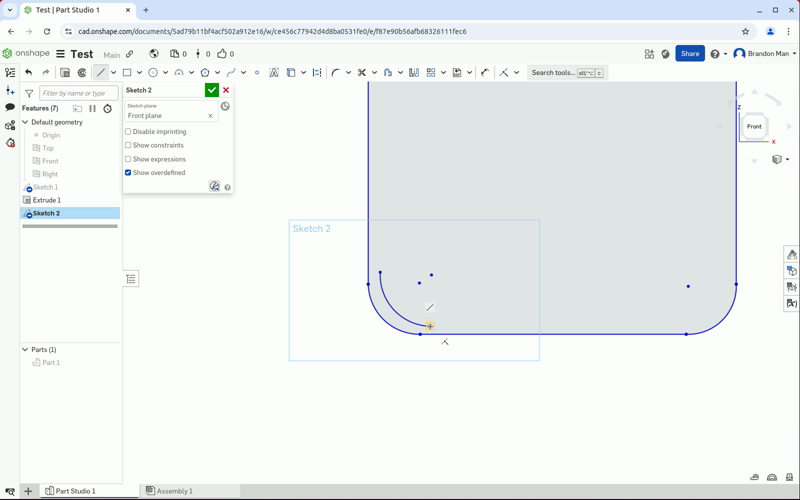
scroll(-6)
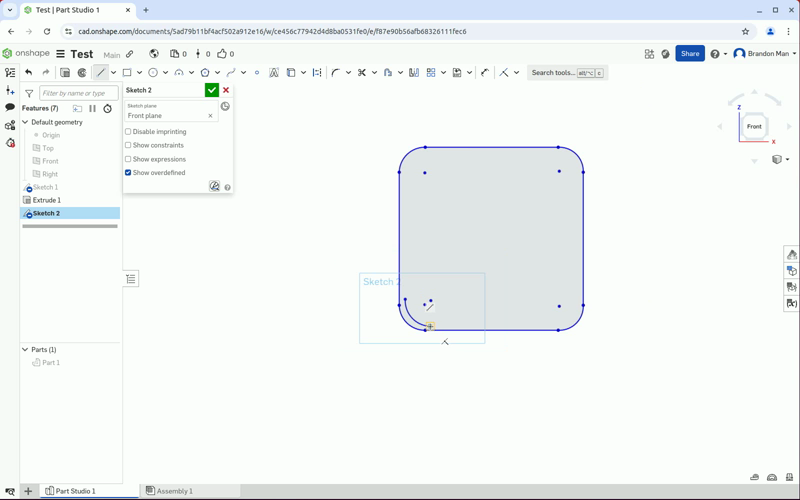
scroll(-6)
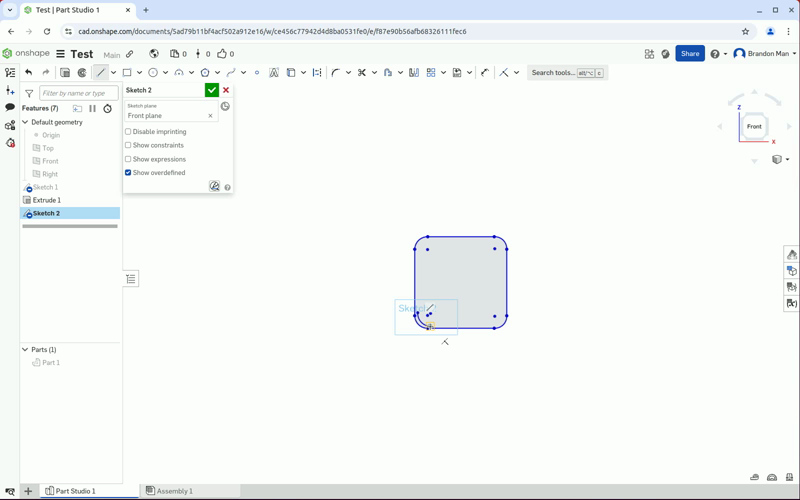
key_down(shift)
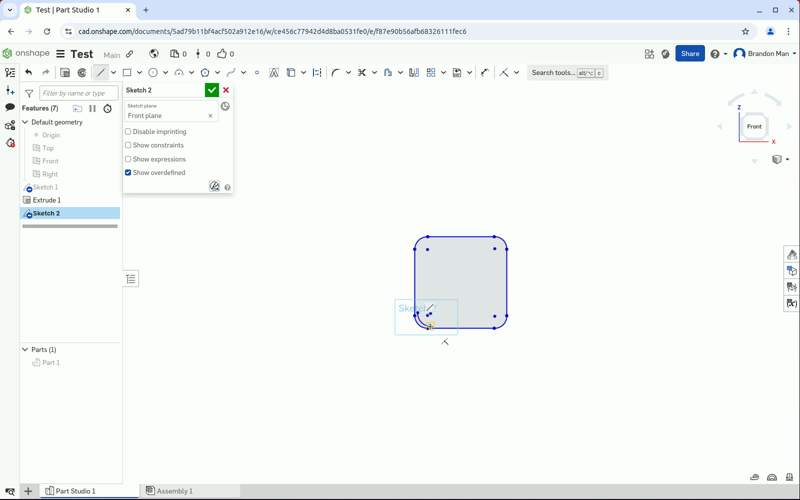
mouse_move(491, 326)
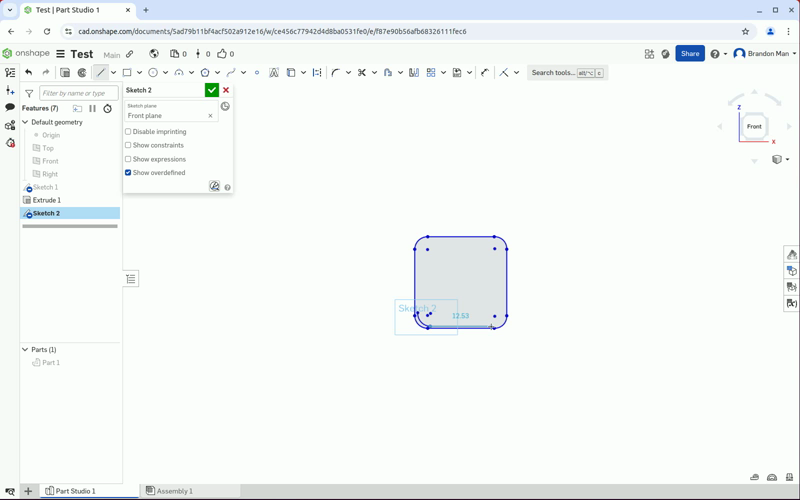
scroll(6)
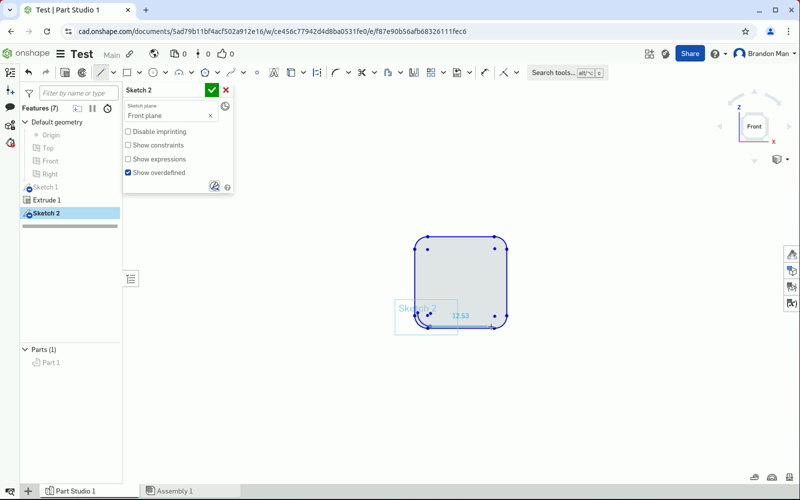
scroll(6)
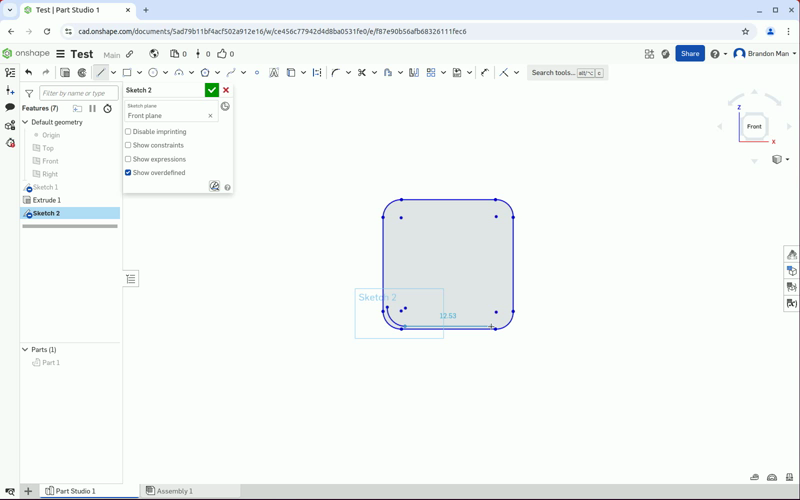
scroll(6)
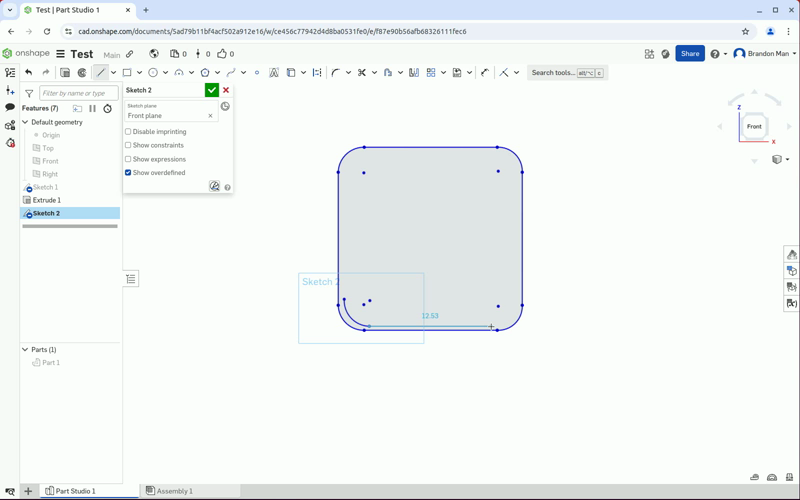
scroll(6)
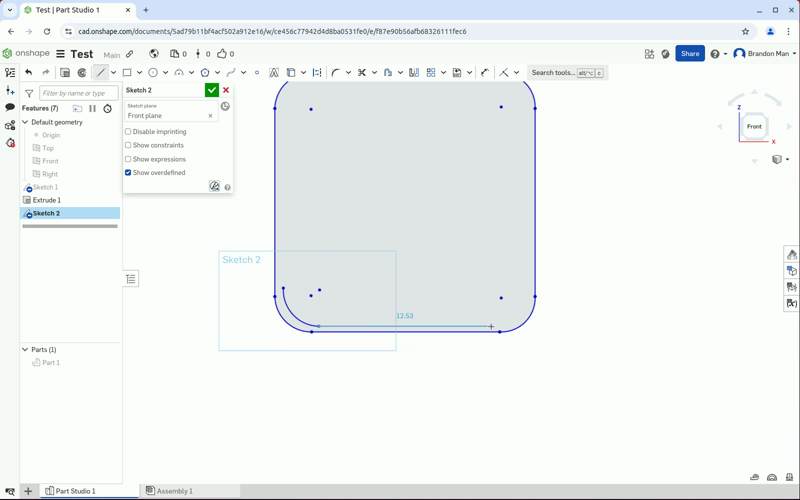
scroll(6)
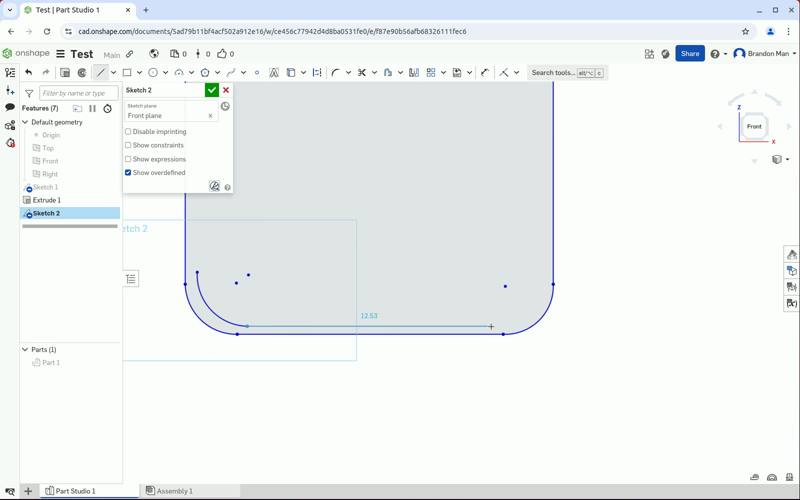
scroll(6)
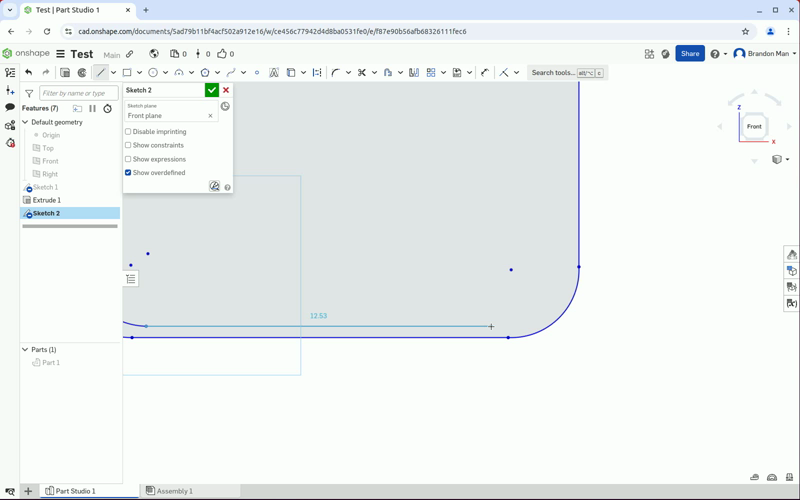
scroll(6)
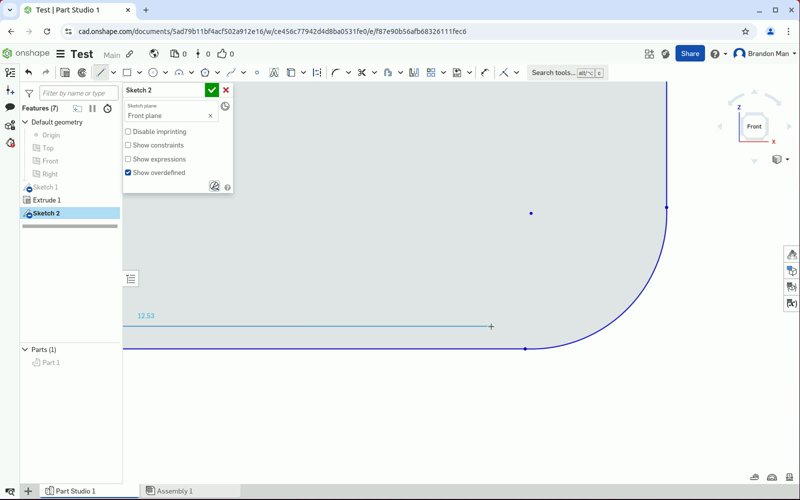
click(491, 326)
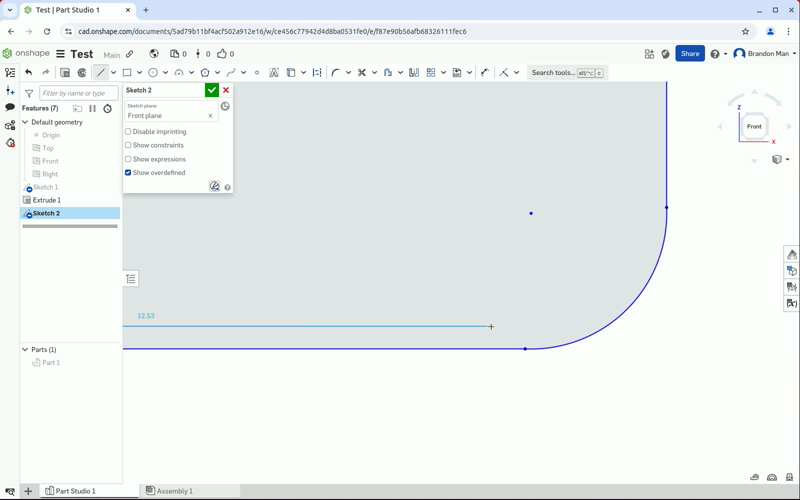
scroll(-6)
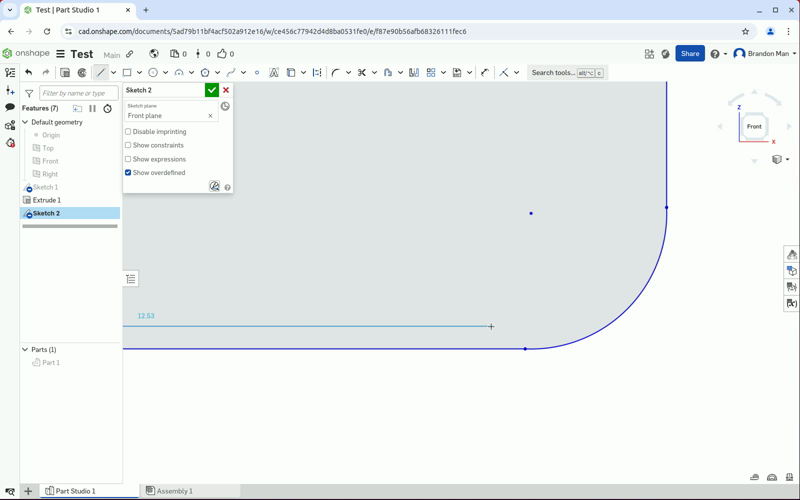
scroll(-6)
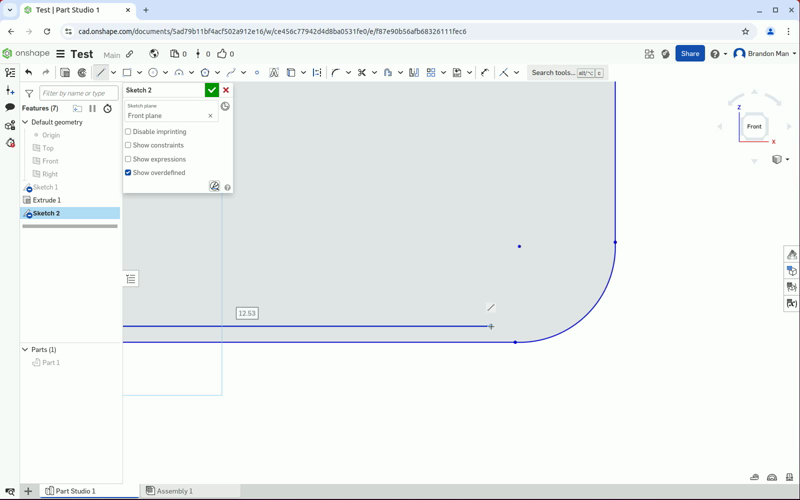
scroll(-6)
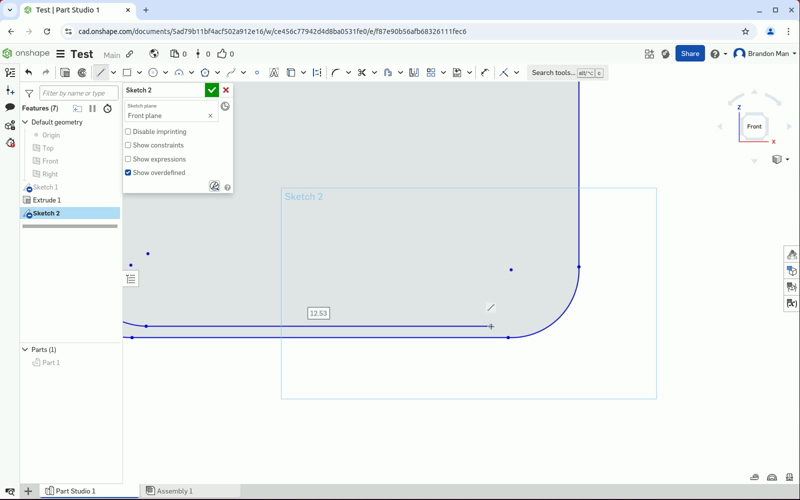
scroll(-6)
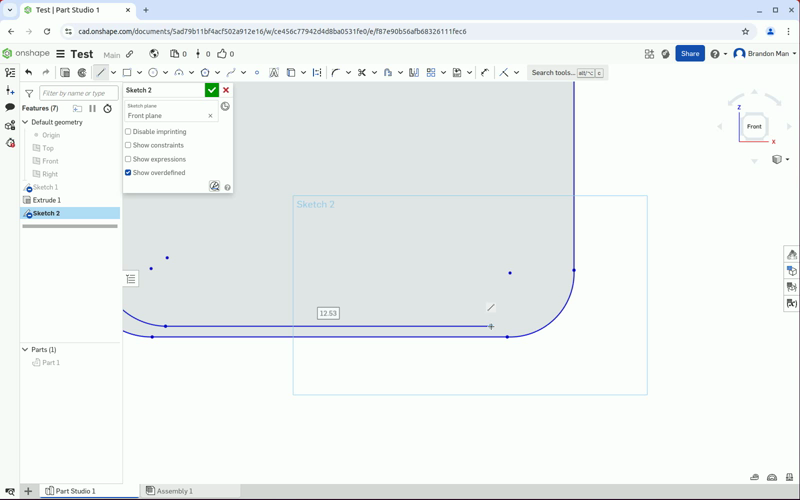
scroll(-6)
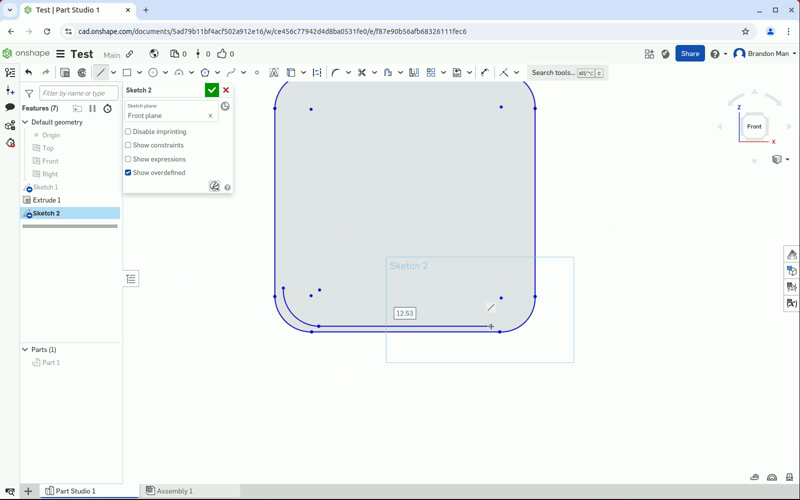
scroll(-6)
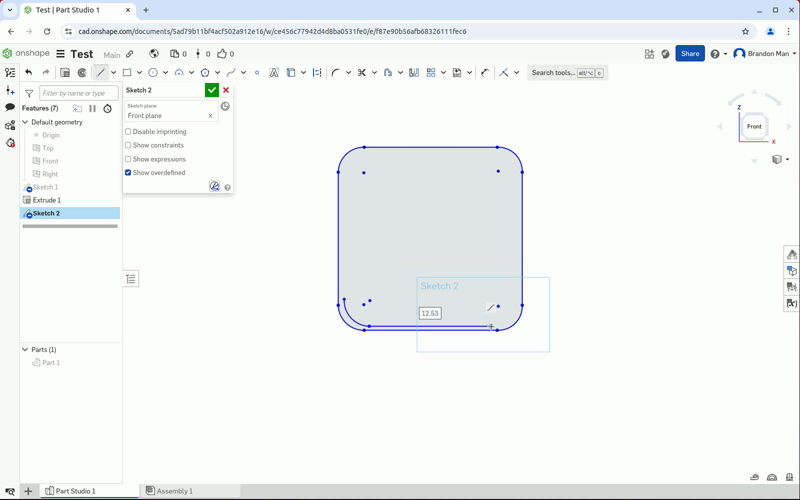
scroll(-6)
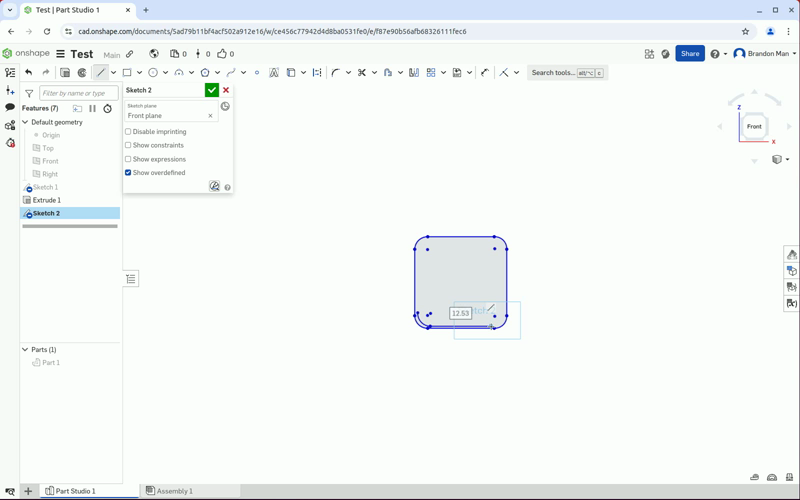
key_up(shift)
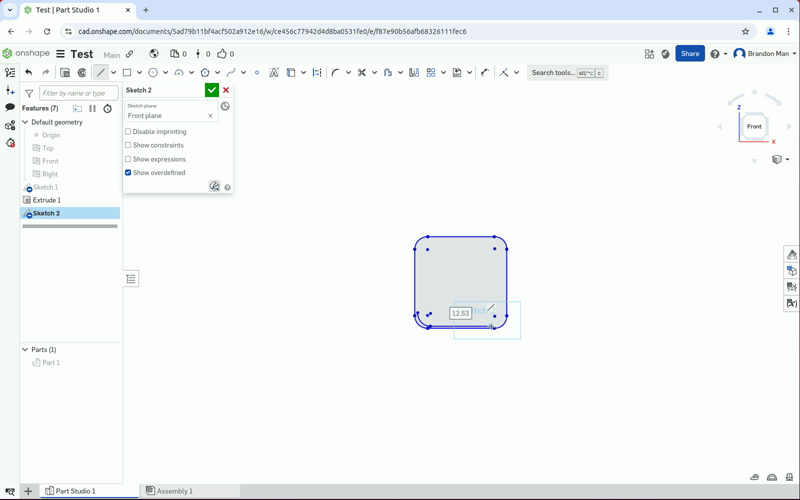
key(esc)
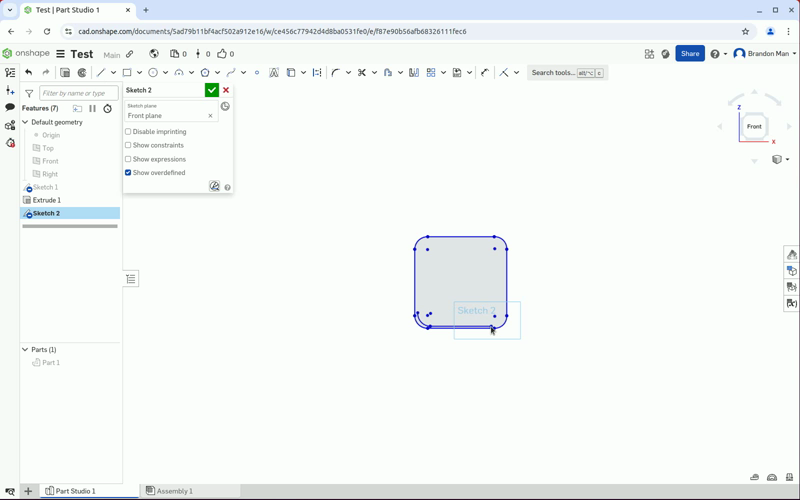
key(a)
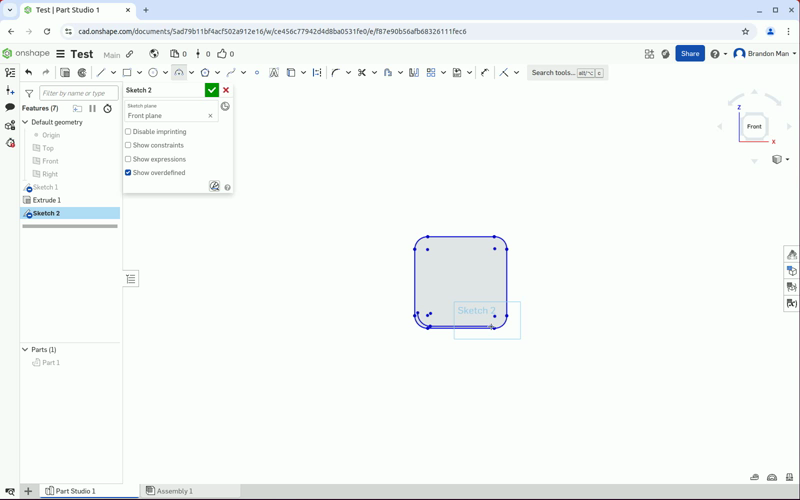
mouse_move(491, 326)
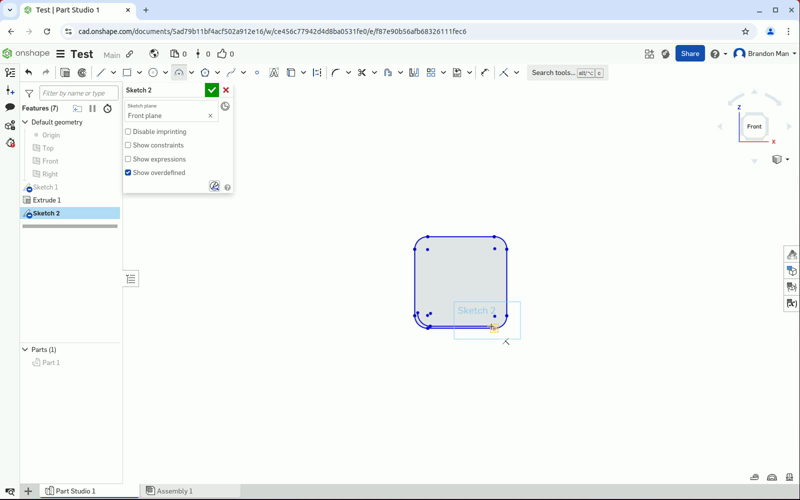
scroll(6)
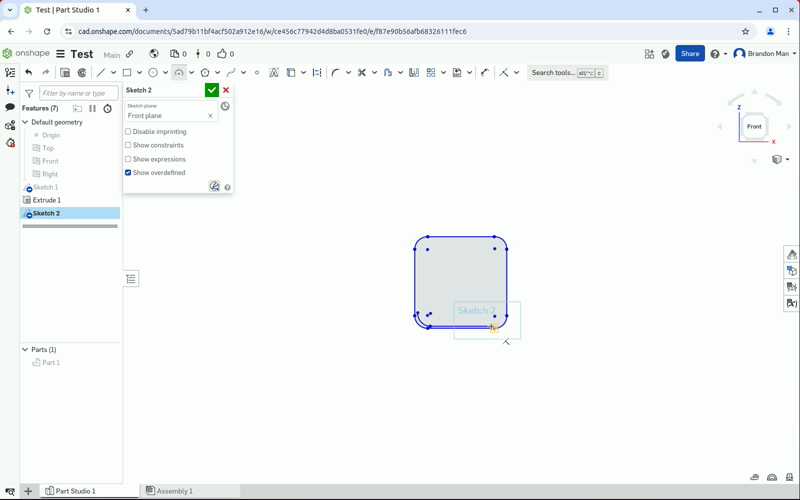
scroll(6)
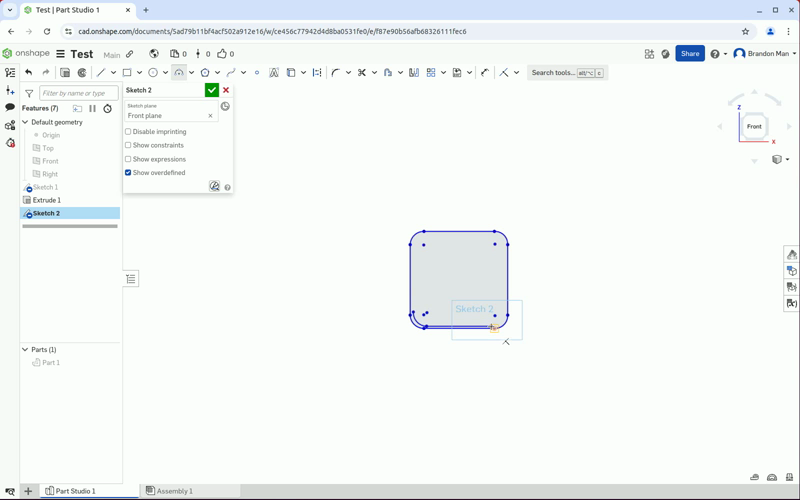
scroll(6)
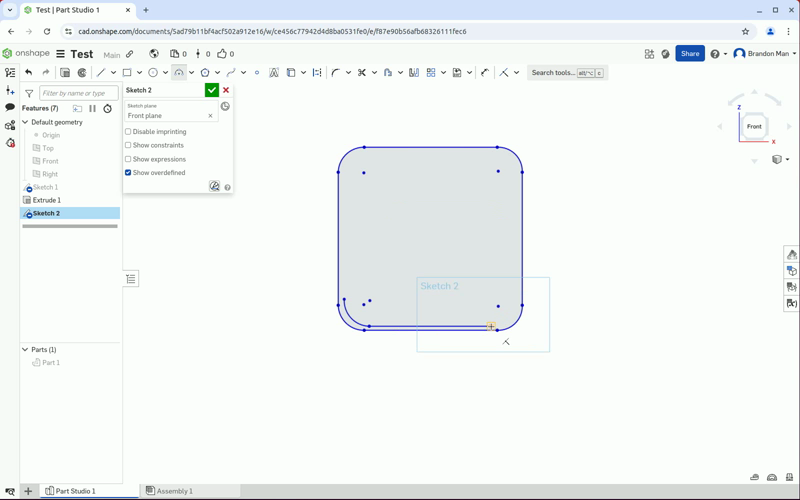
scroll(6)
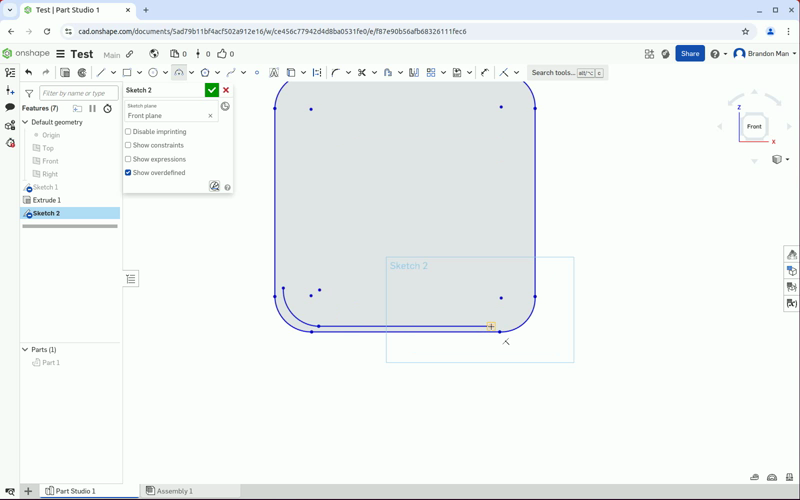
scroll(6)
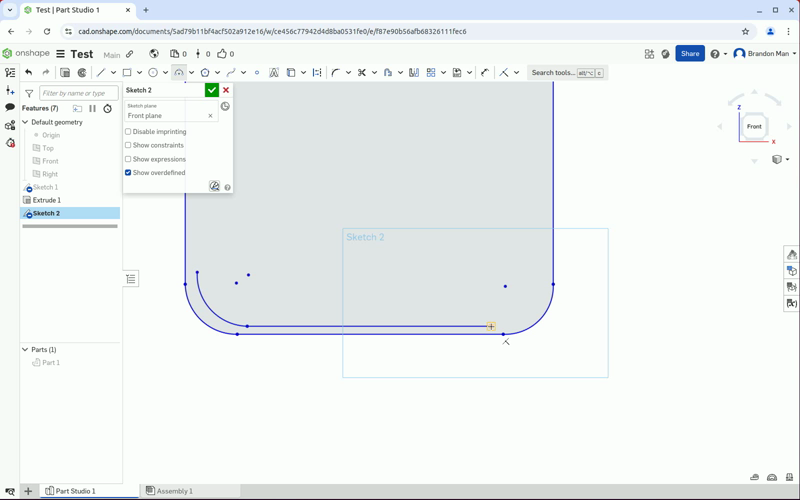
scroll(6)
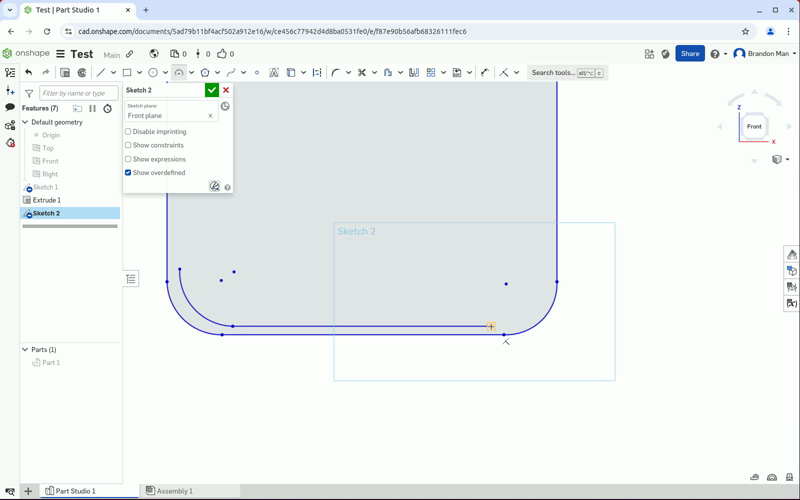
scroll(6)
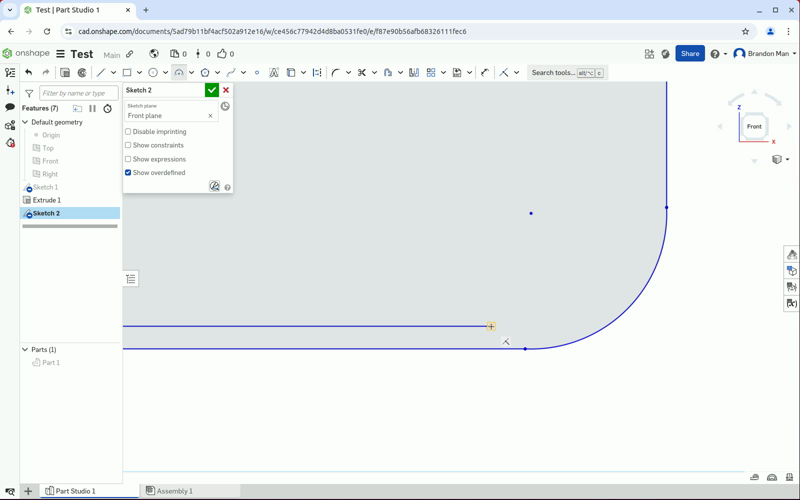
click(491, 326)
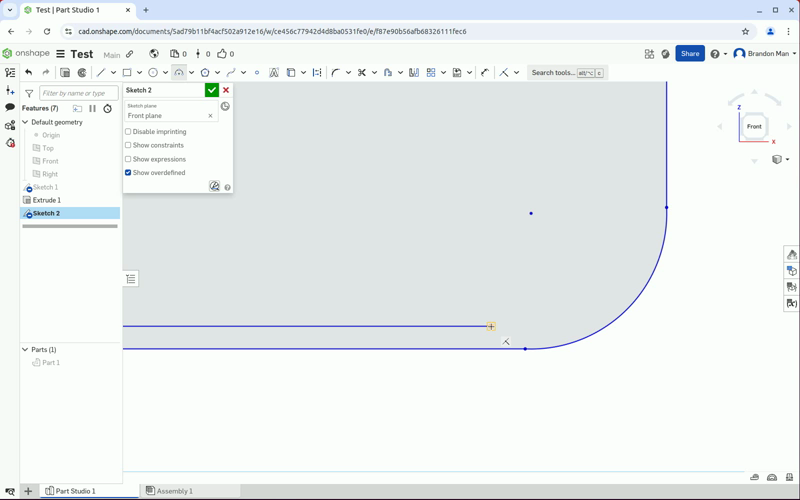
scroll(-6)
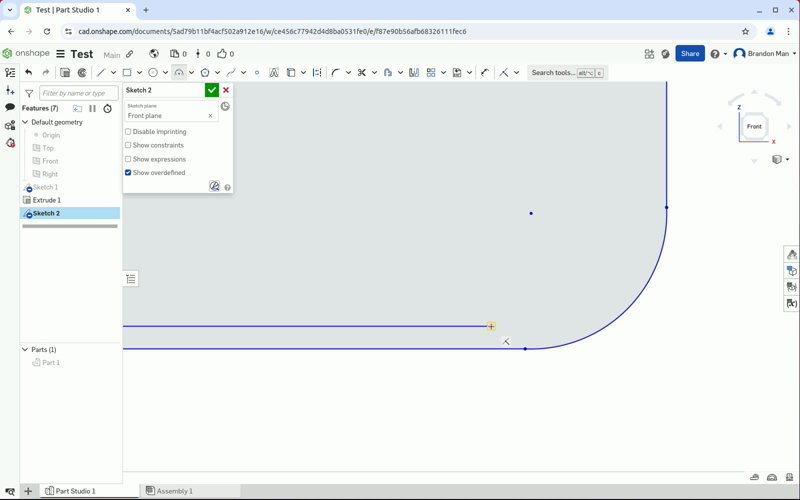
scroll(-6)
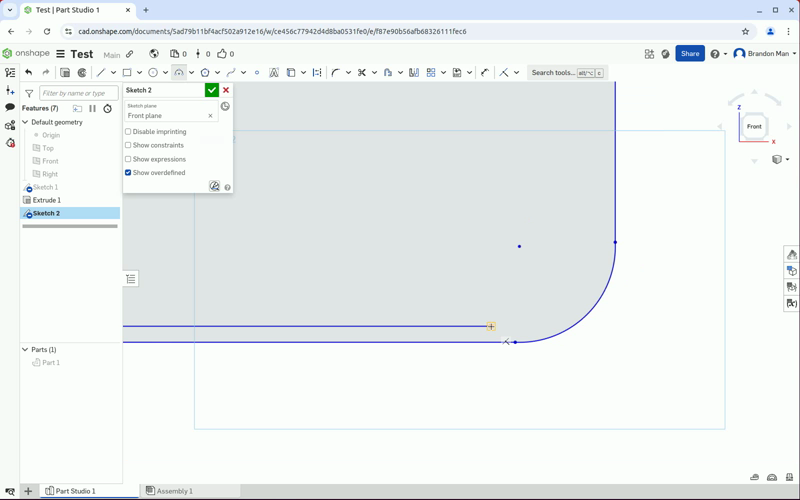
scroll(-6)
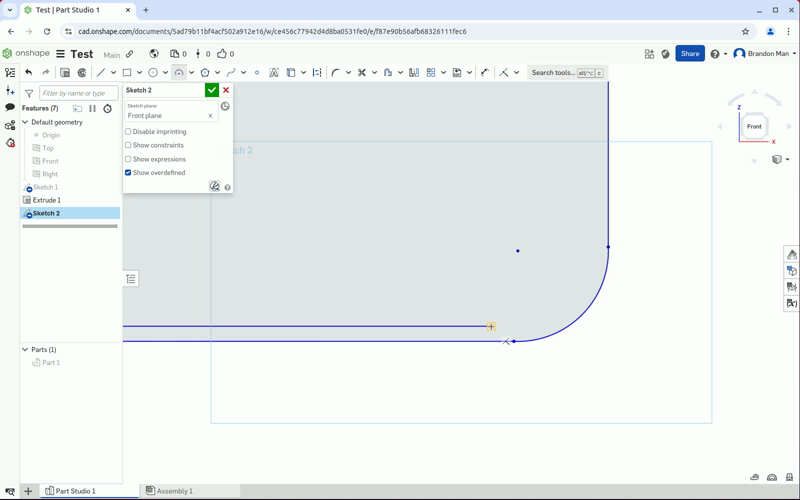
scroll(-6)
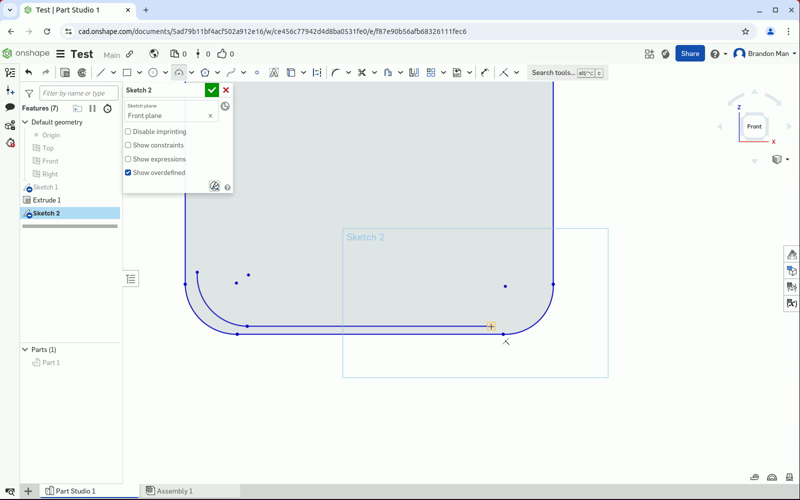
scroll(-6)
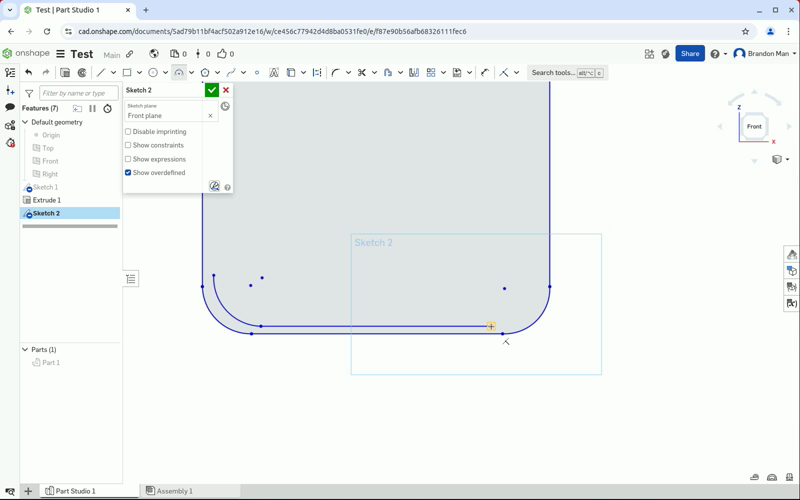
scroll(-6)
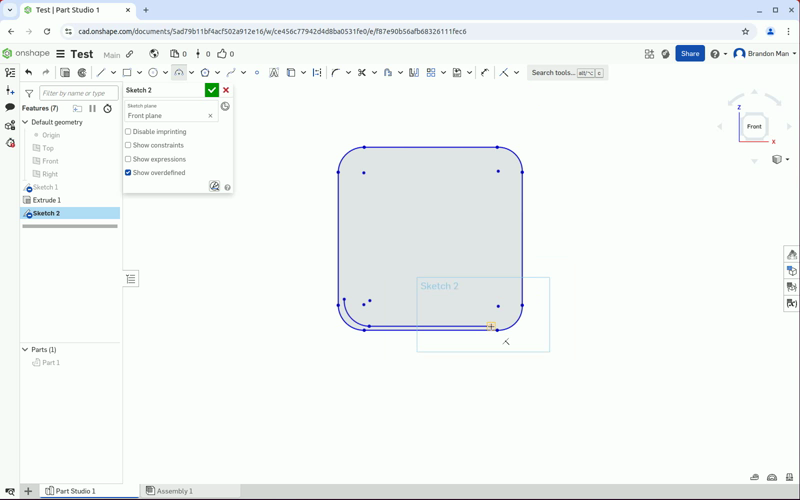
scroll(-6)
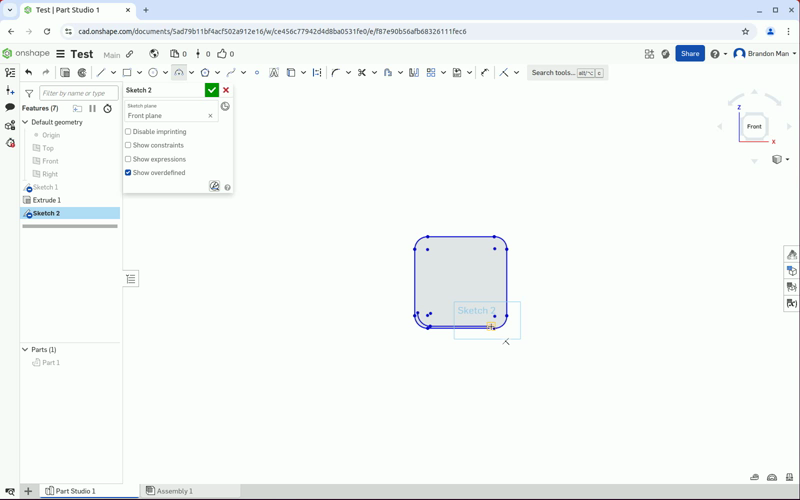
key_down(shift)
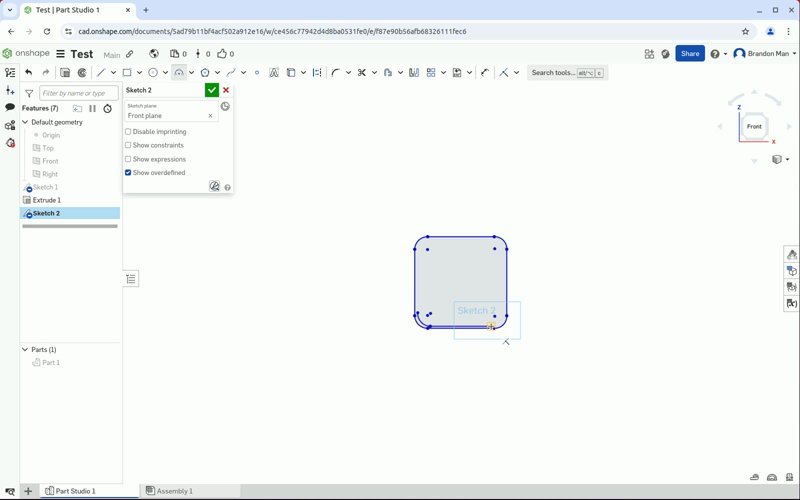
mouse_move(503, 312)
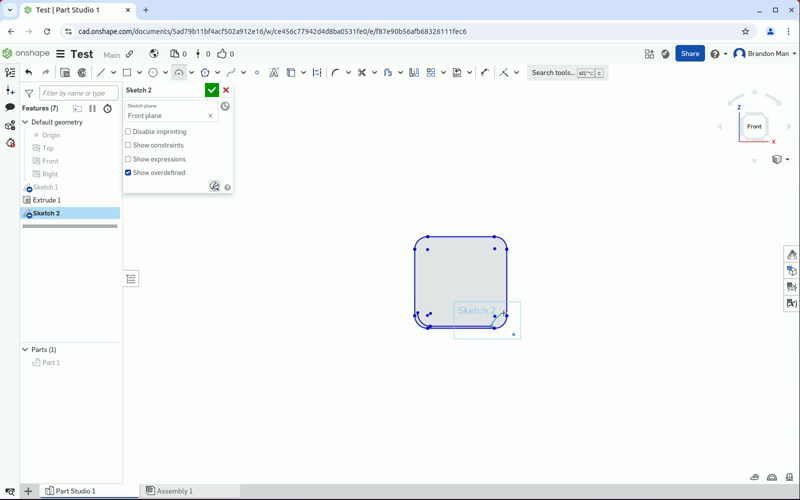
scroll(6)
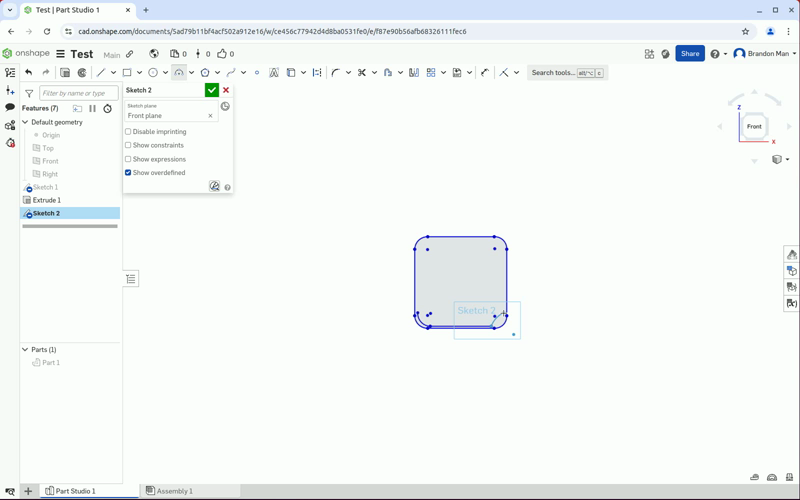
scroll(6)
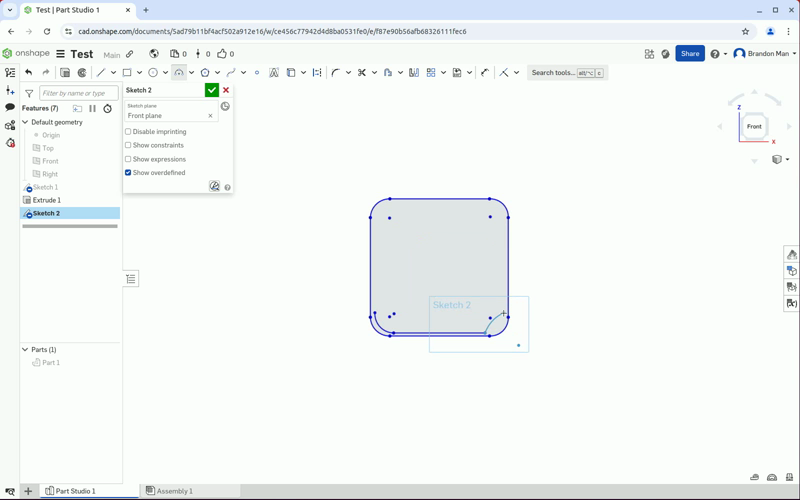
scroll(6)
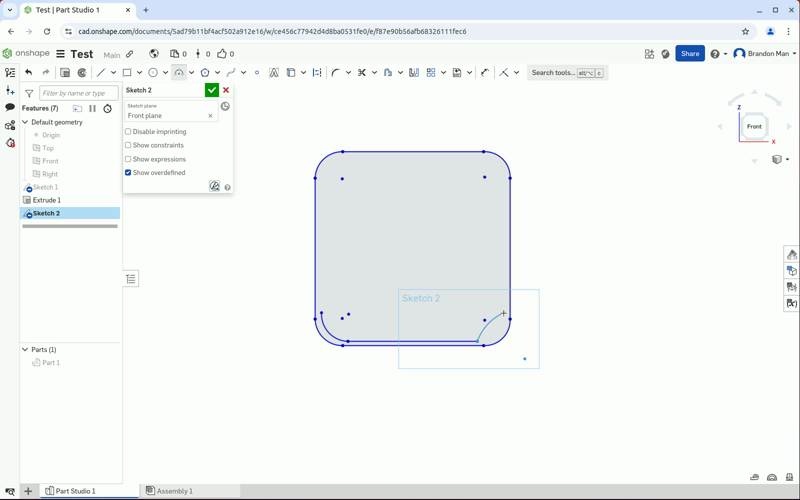
scroll(6)
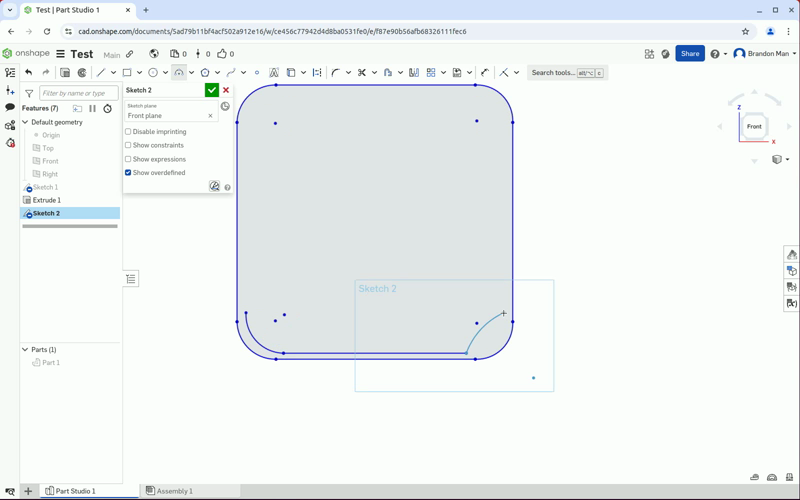
scroll(6)
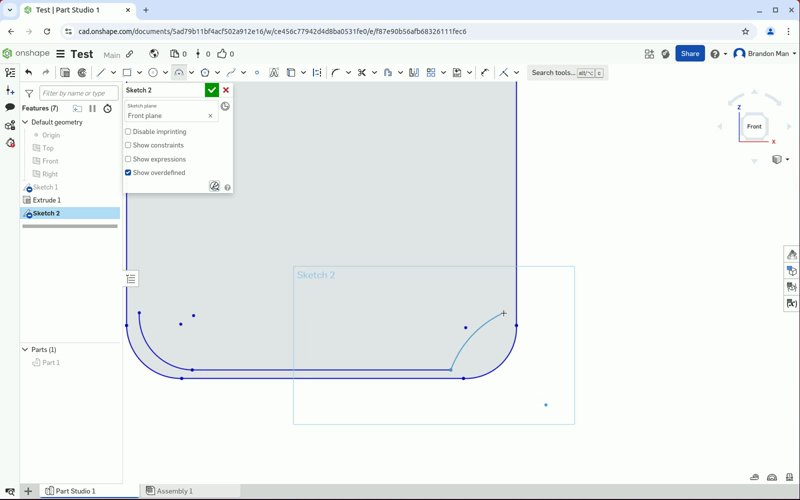
scroll(6)
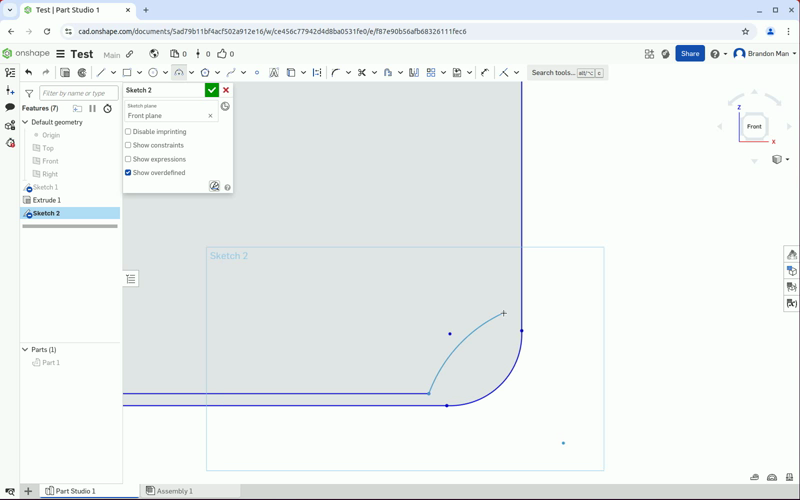
scroll(6)
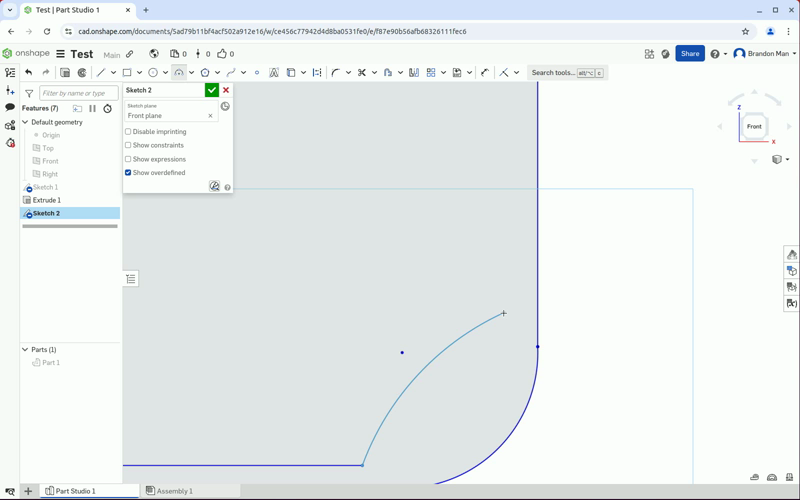
click(503, 312)
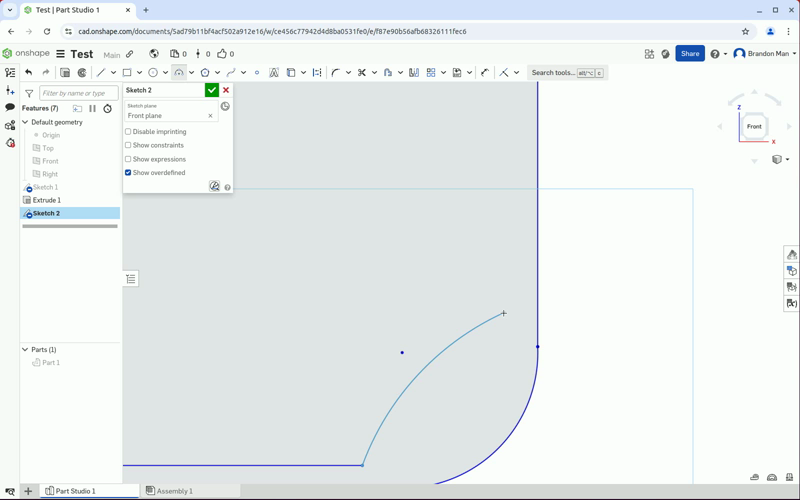
scroll(-6)
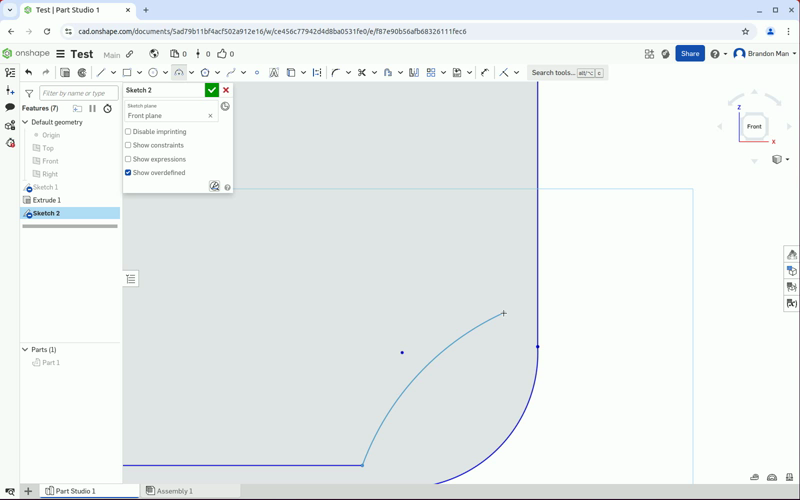
scroll(-6)
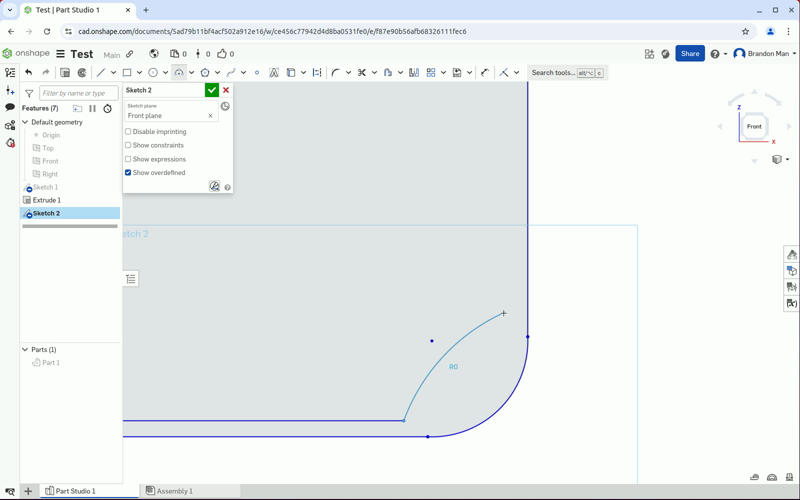
scroll(-6)
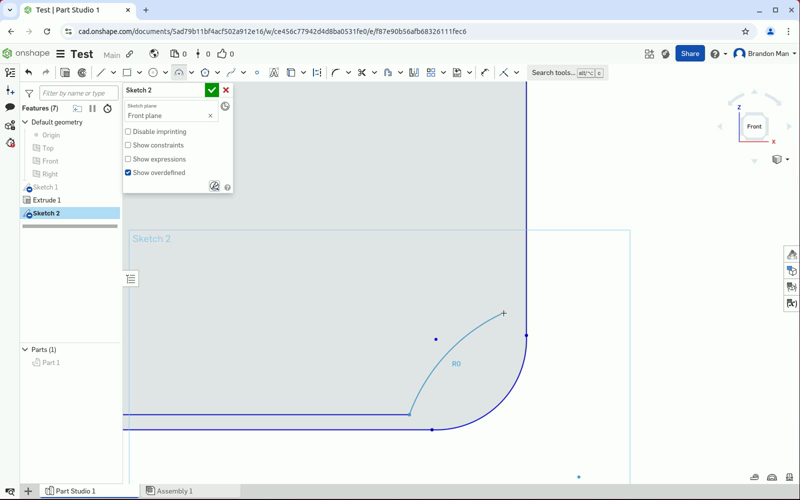
scroll(-6)
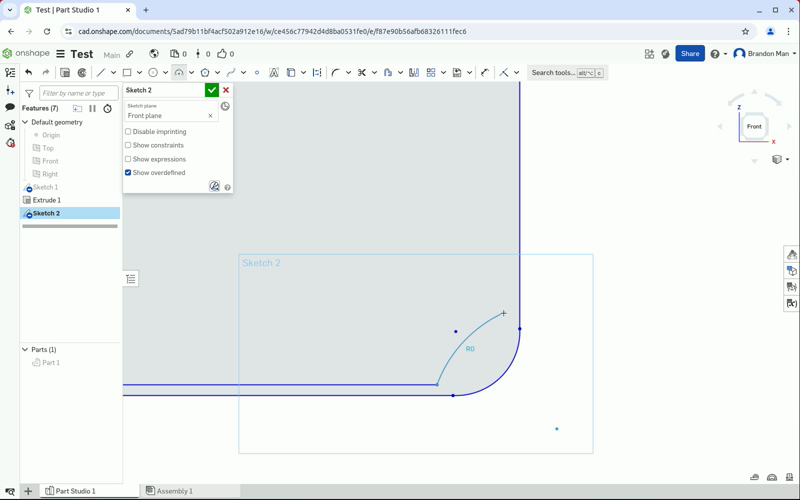
scroll(-6)
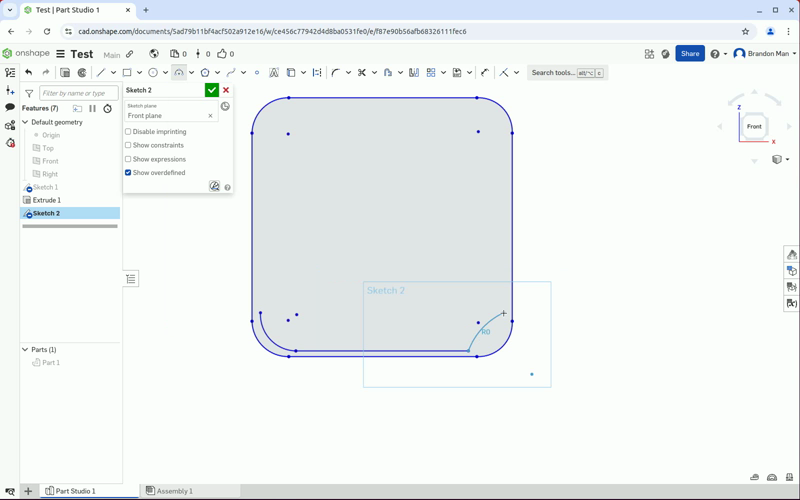
scroll(-6)
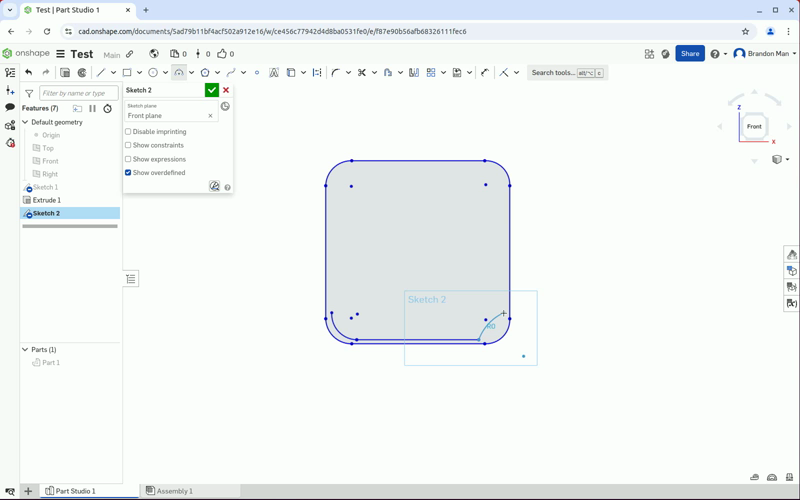
scroll(-6)
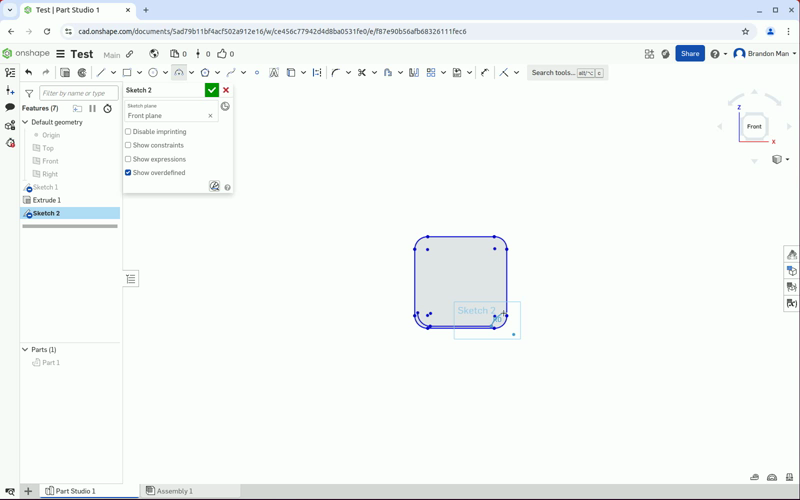
mouse_move(500, 322)
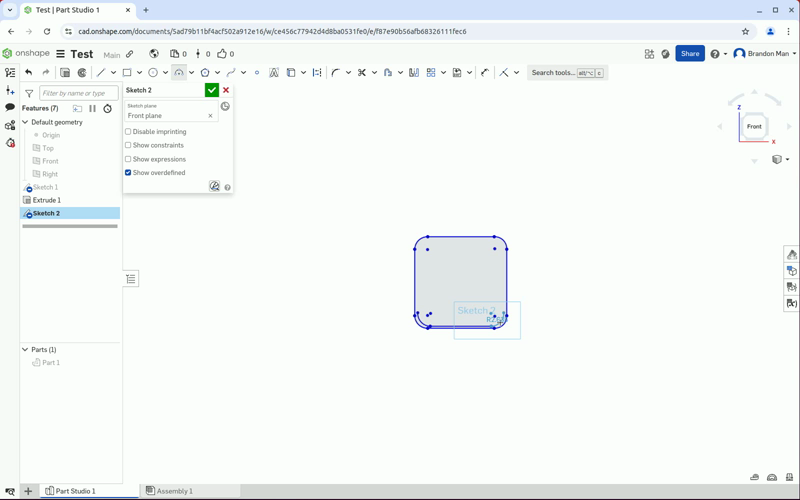
scroll(6)
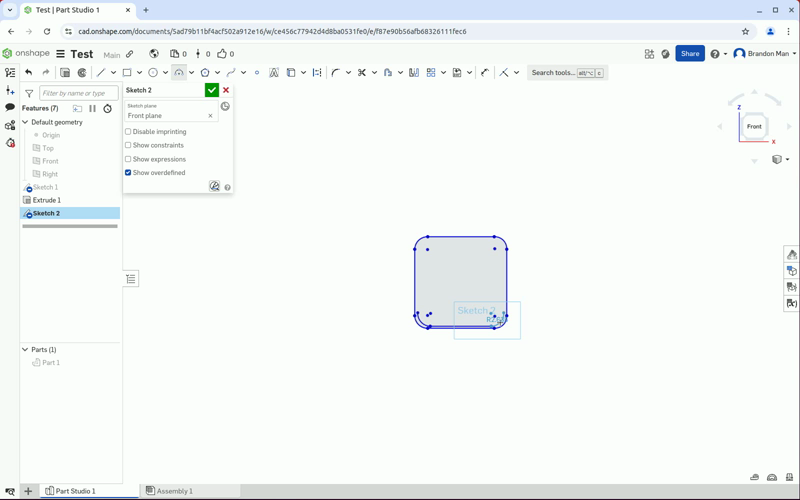
scroll(6)
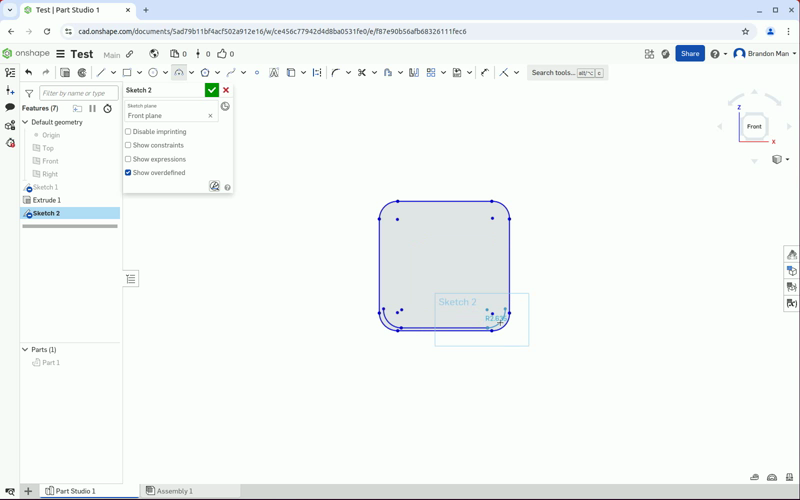
scroll(6)
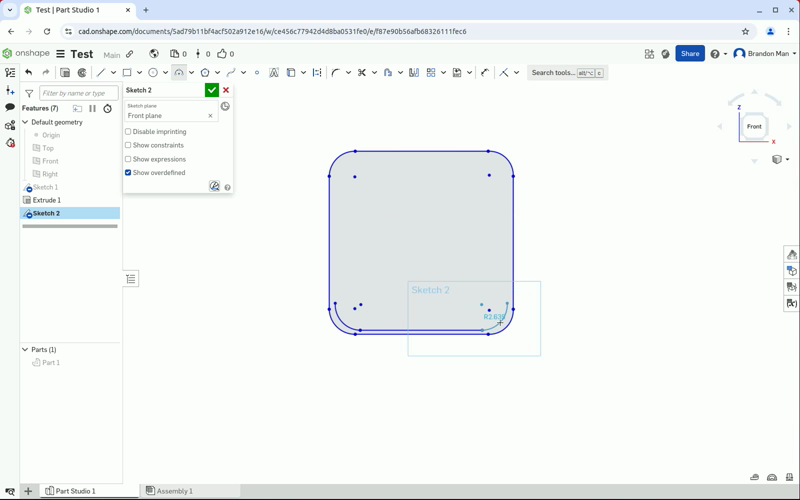
scroll(6)
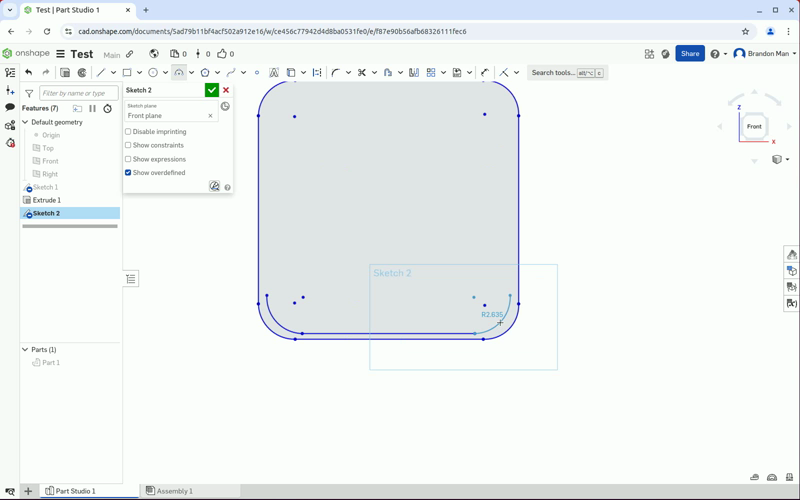
scroll(6)
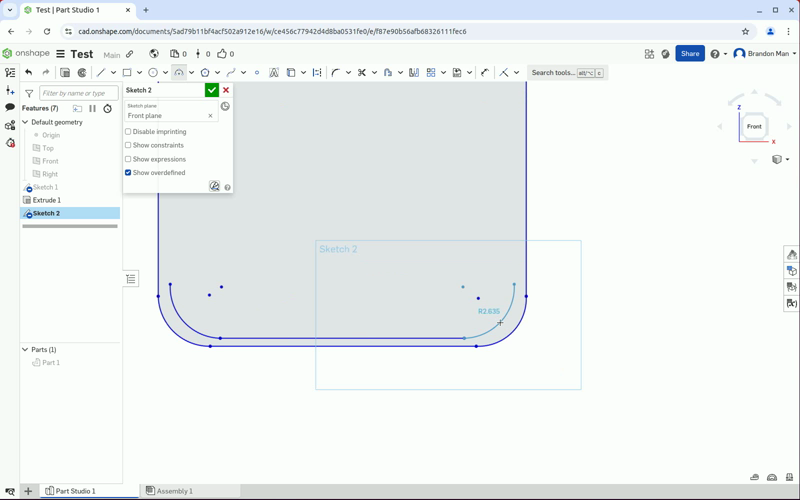
scroll(6)
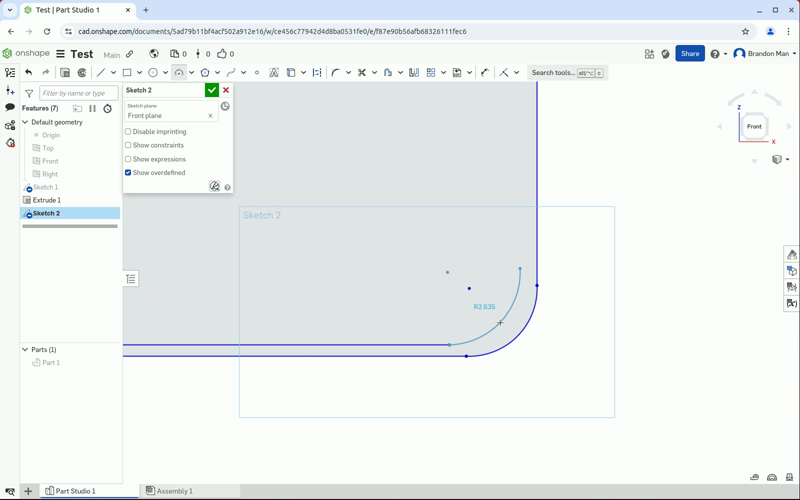
scroll(6)
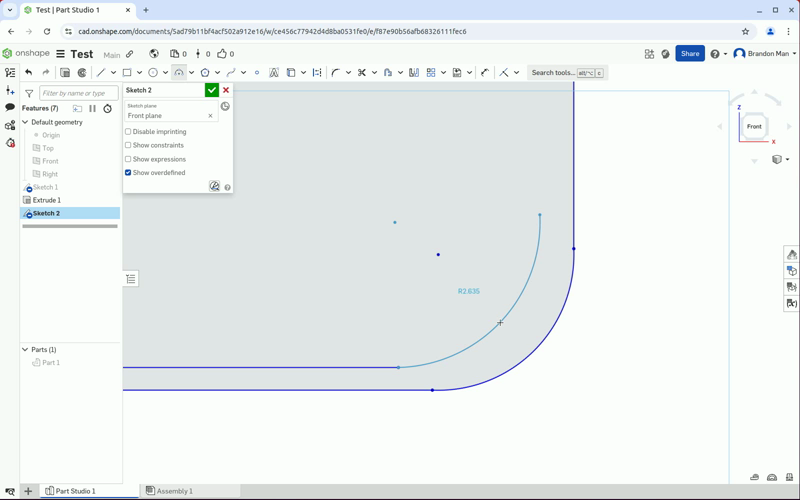
click(500, 322)
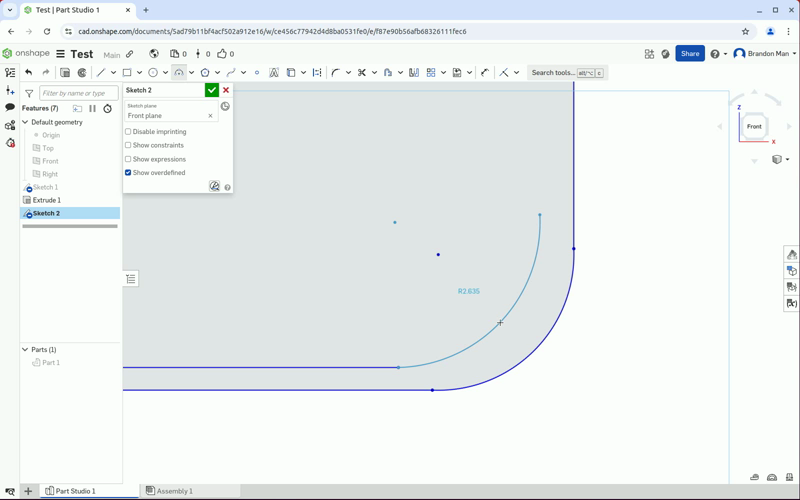
scroll(-6)
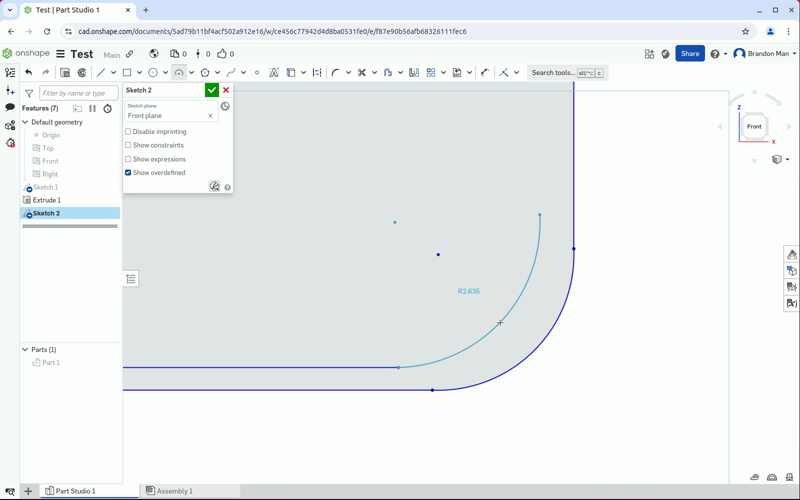
scroll(-6)
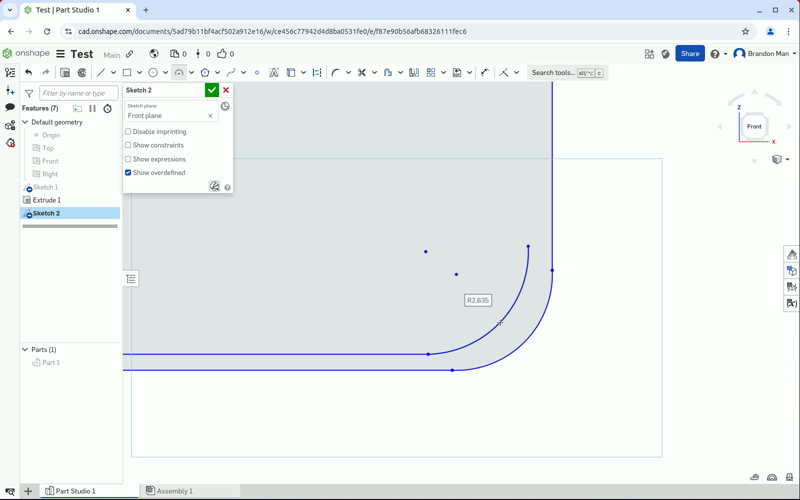
scroll(-6)
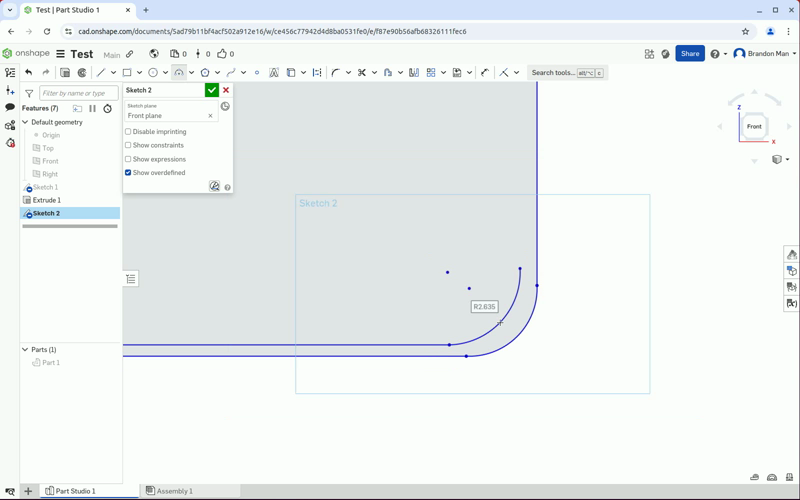
scroll(-6)
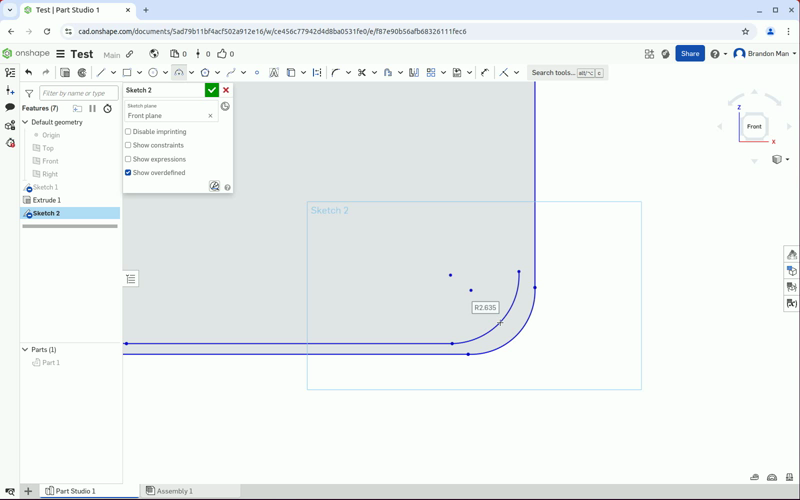
scroll(-6)
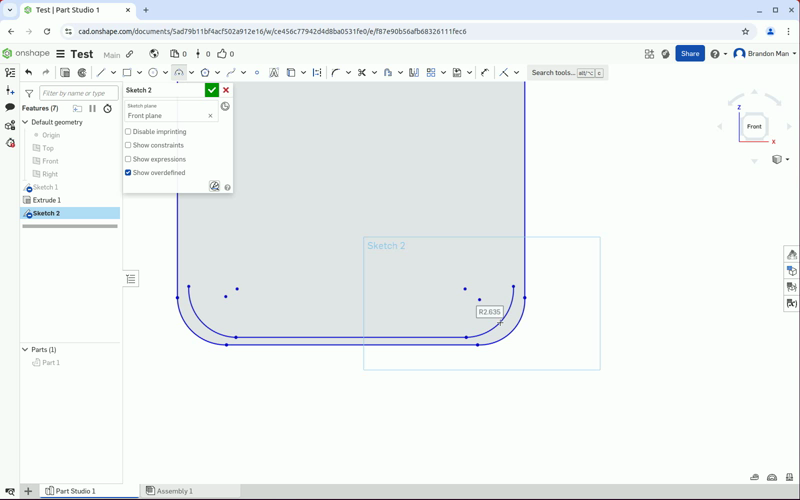
scroll(-6)
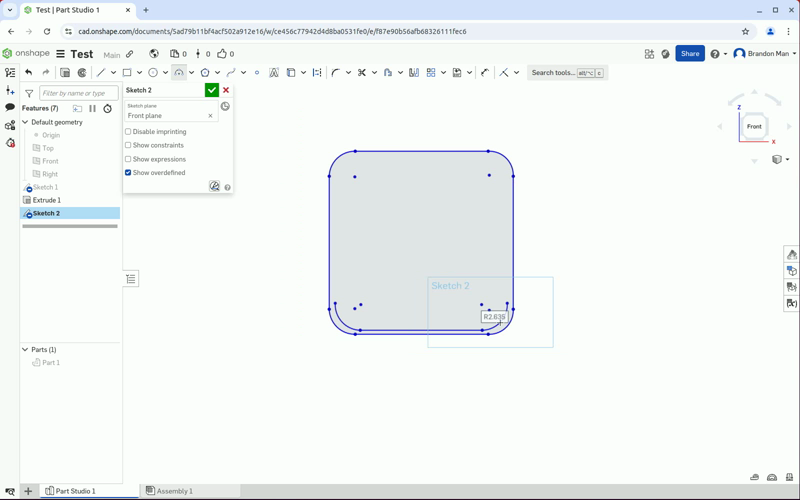
scroll(-6)
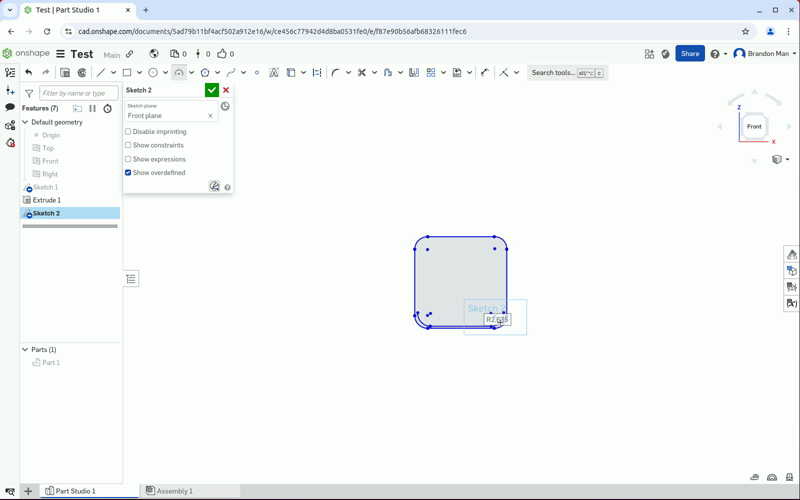
key_up(shift)
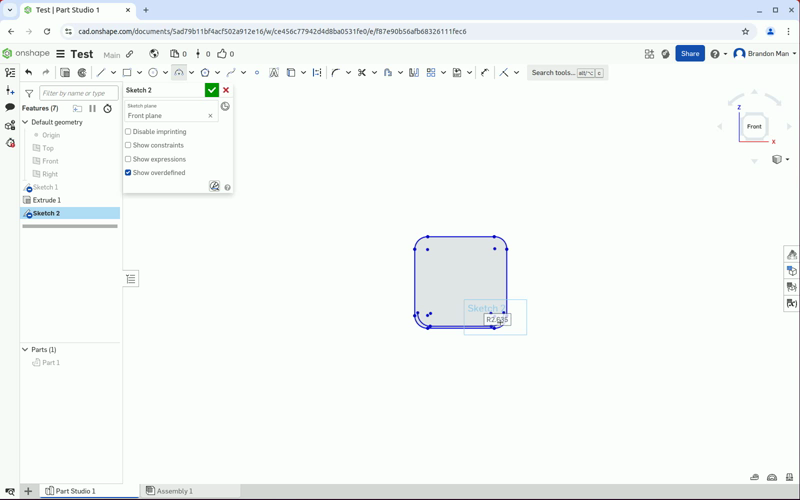
key(esc)
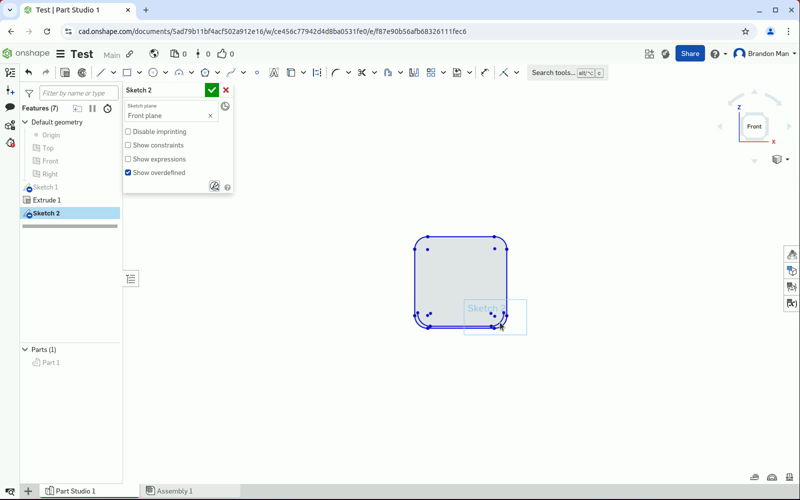
key(l)
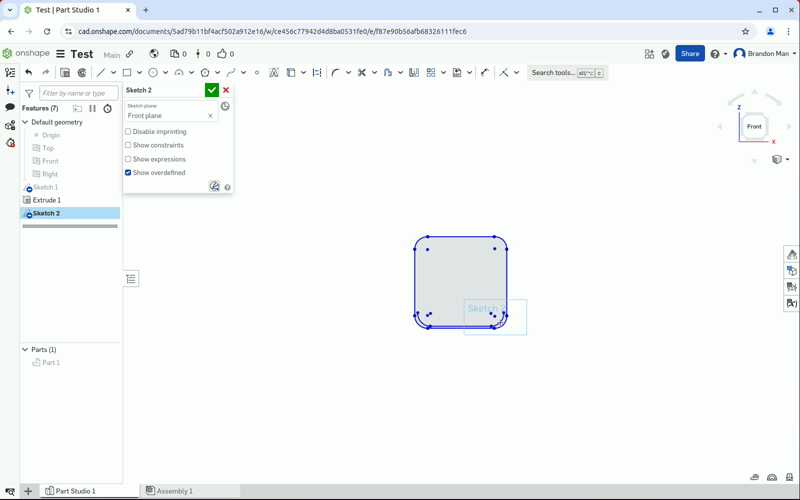
mouse_move(503, 312)
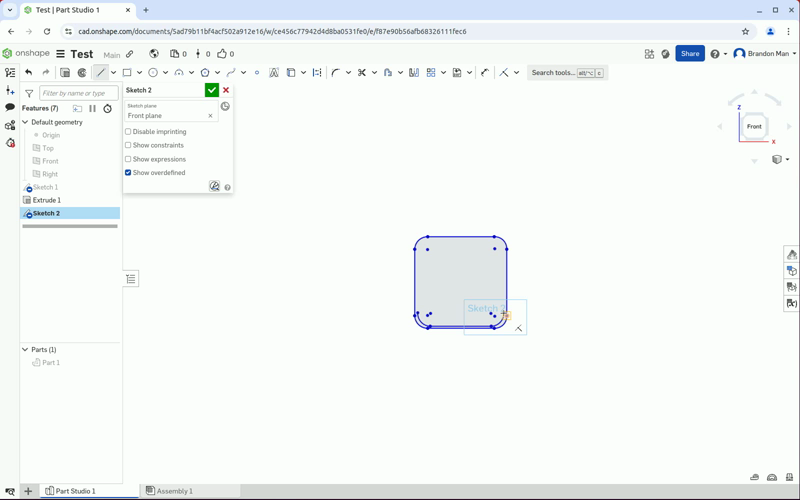
scroll(6)
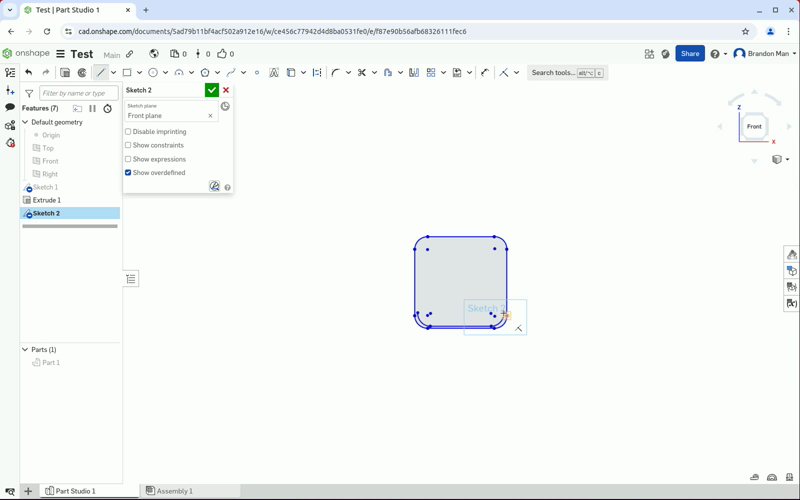
scroll(6)
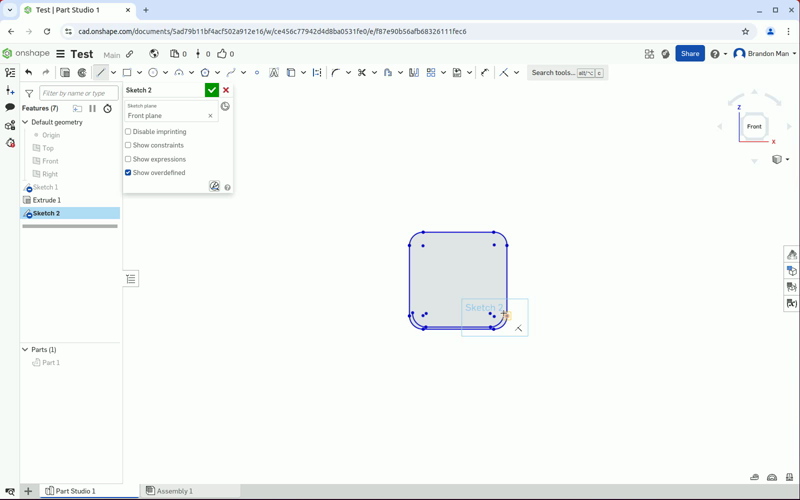
scroll(6)
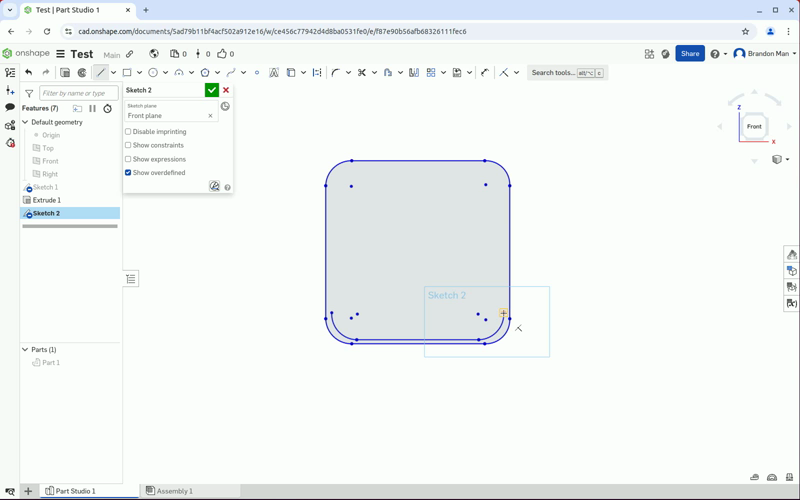
scroll(6)
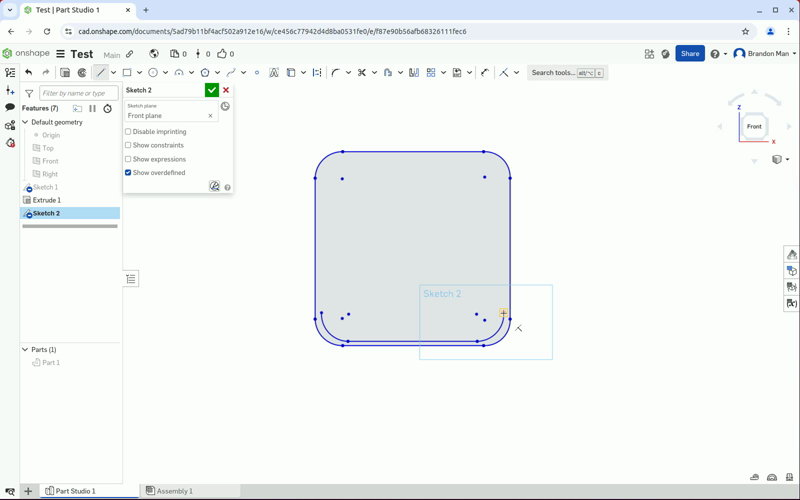
scroll(6)
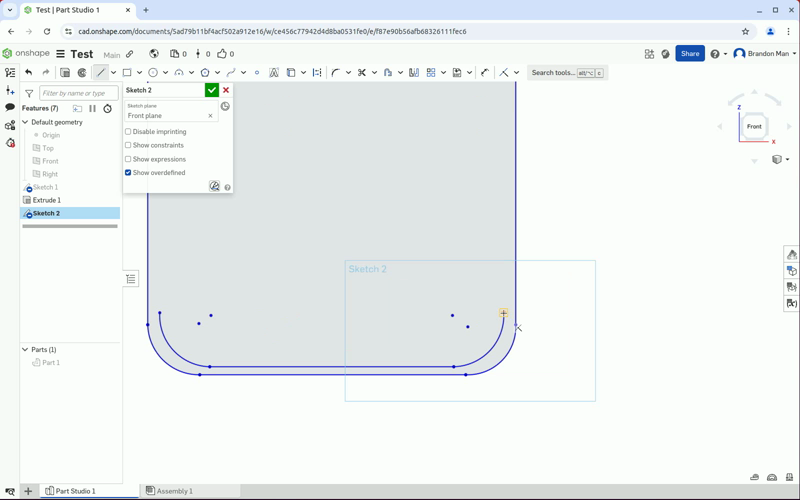
scroll(6)
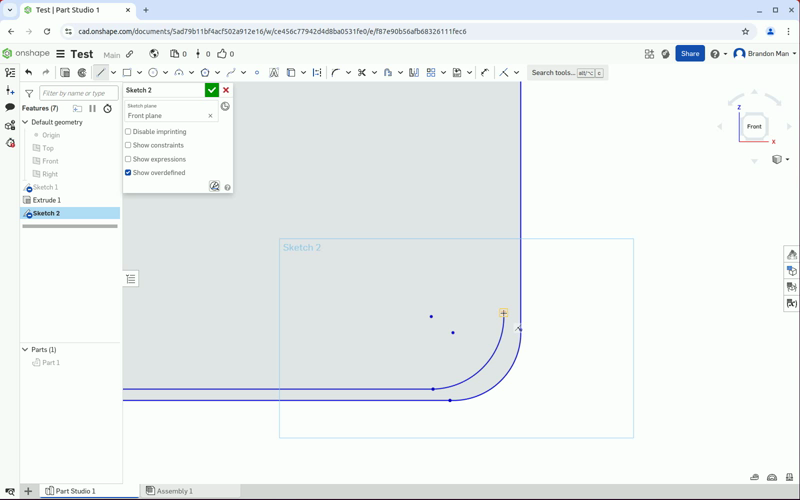
scroll(6)
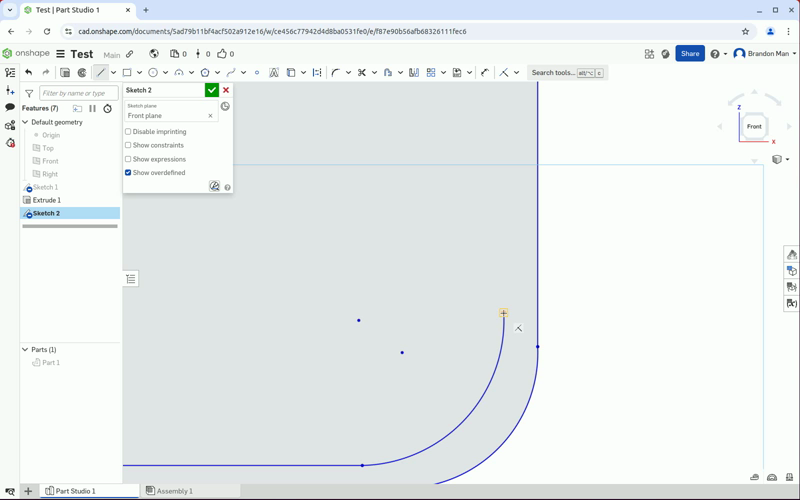
click(503, 312)
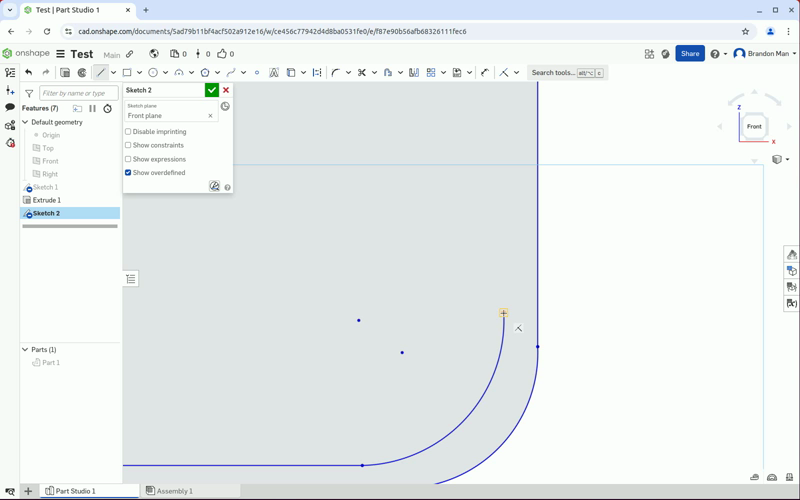
scroll(-6)
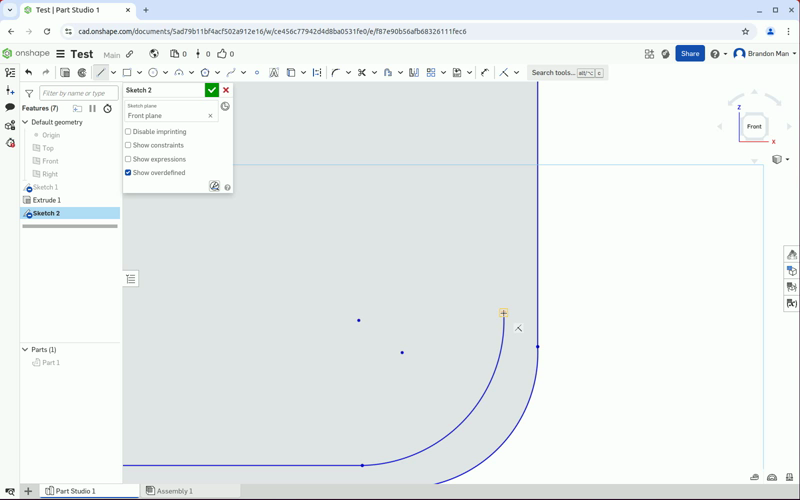
scroll(-6)
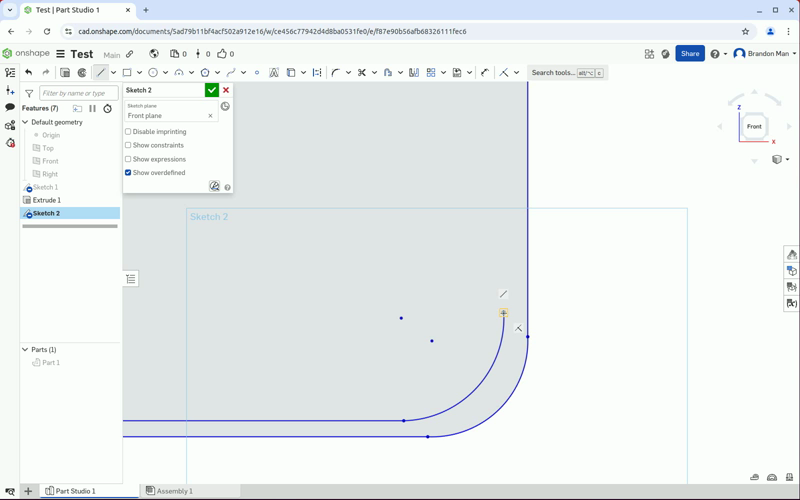
scroll(-6)
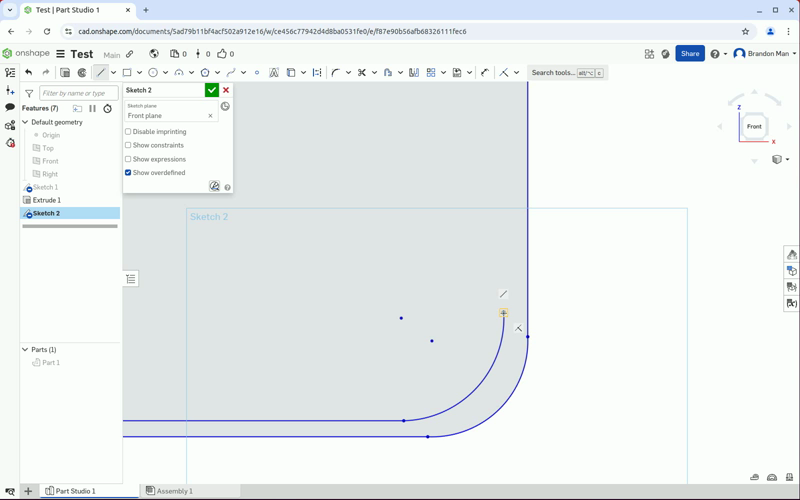
scroll(-6)
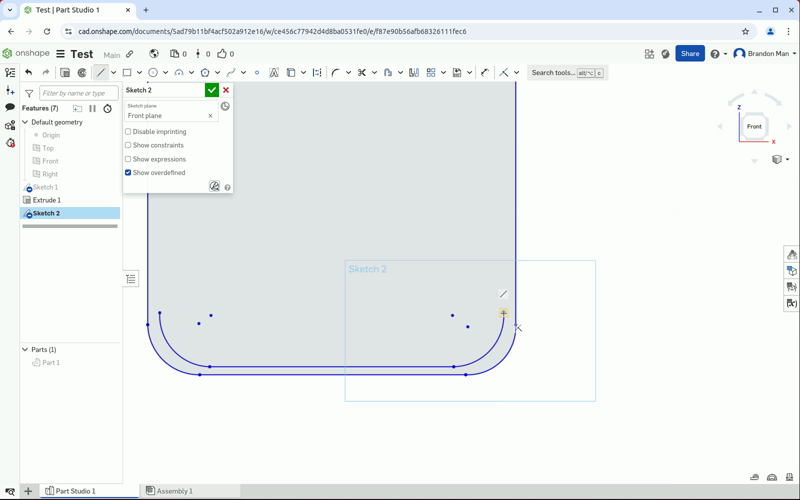
scroll(-6)
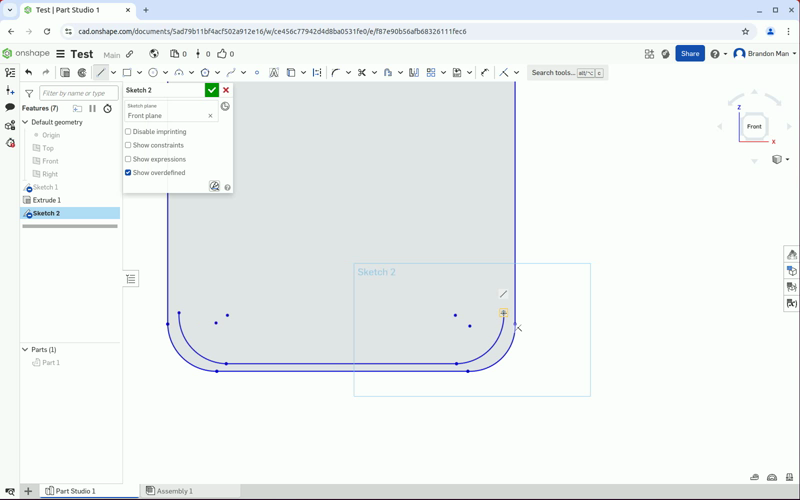
scroll(-6)
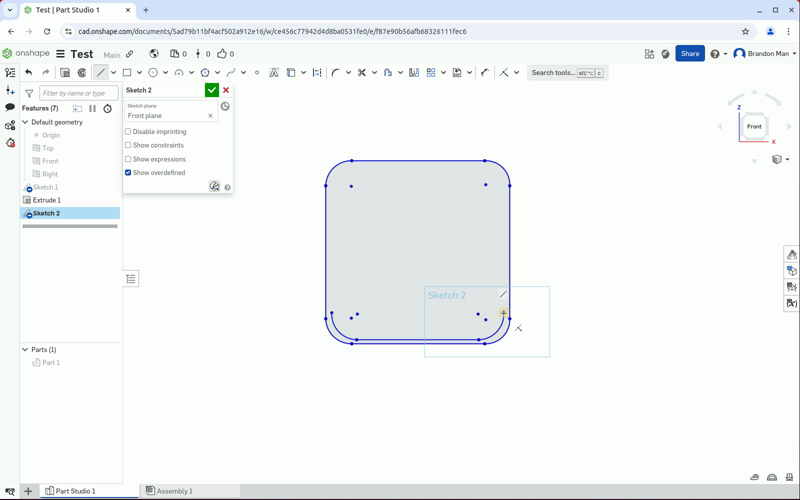
scroll(-6)
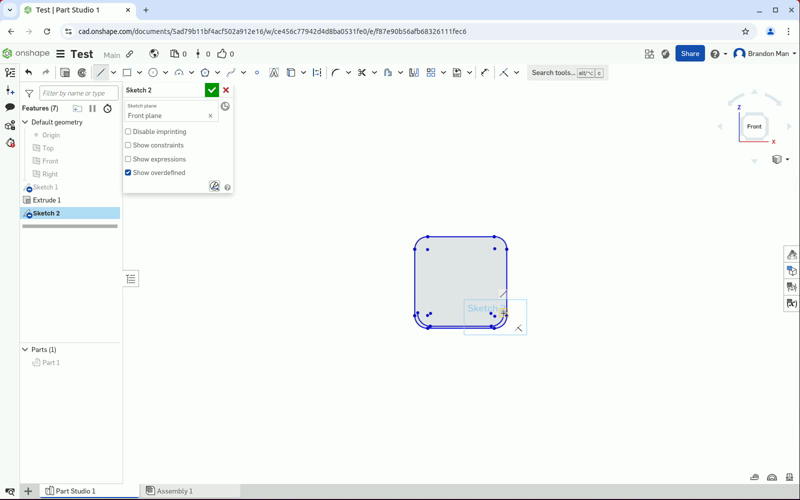
key_down(shift)
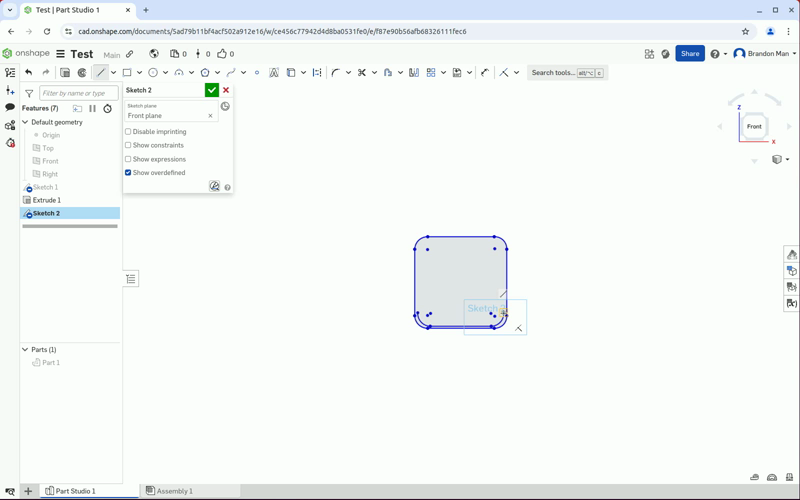
mouse_move(503, 252)
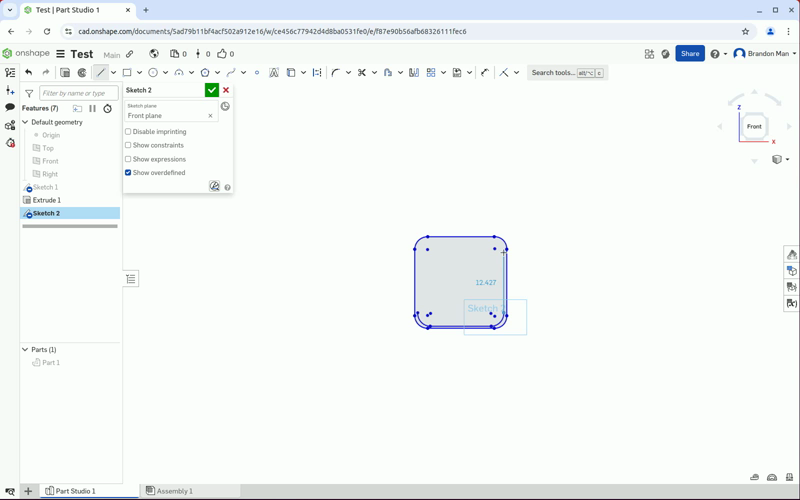
scroll(6)
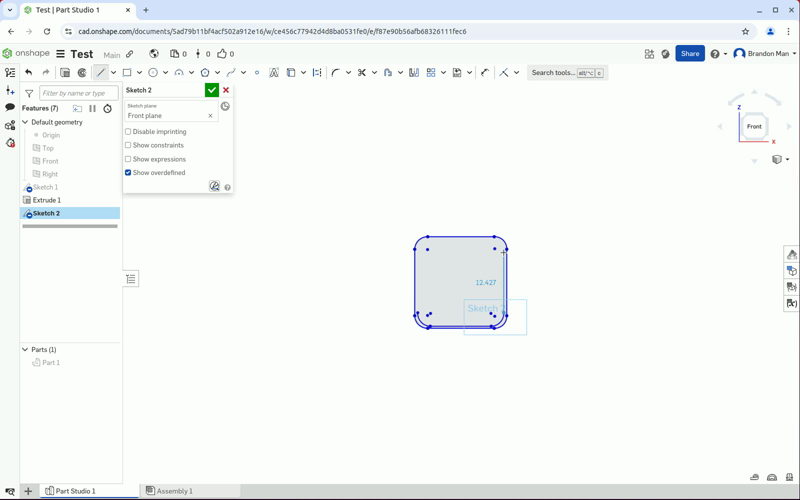
scroll(6)
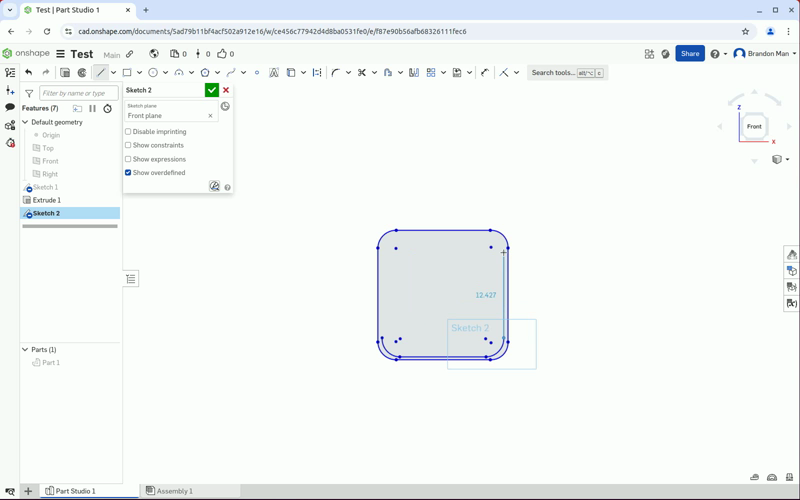
scroll(6)
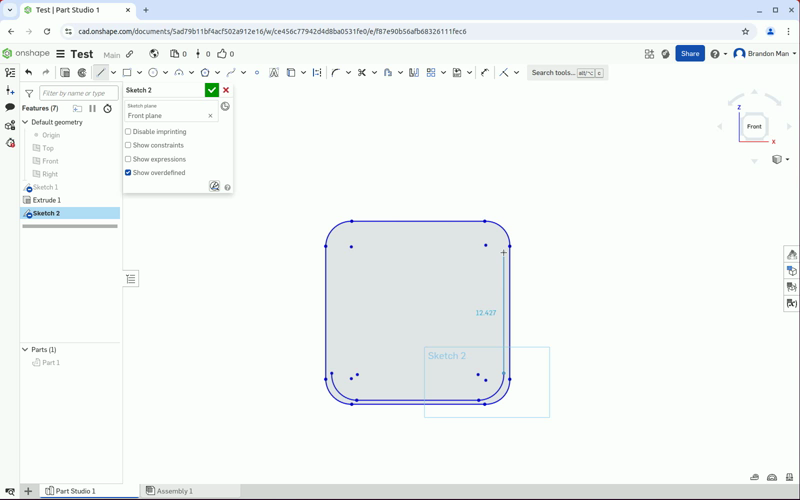
scroll(6)
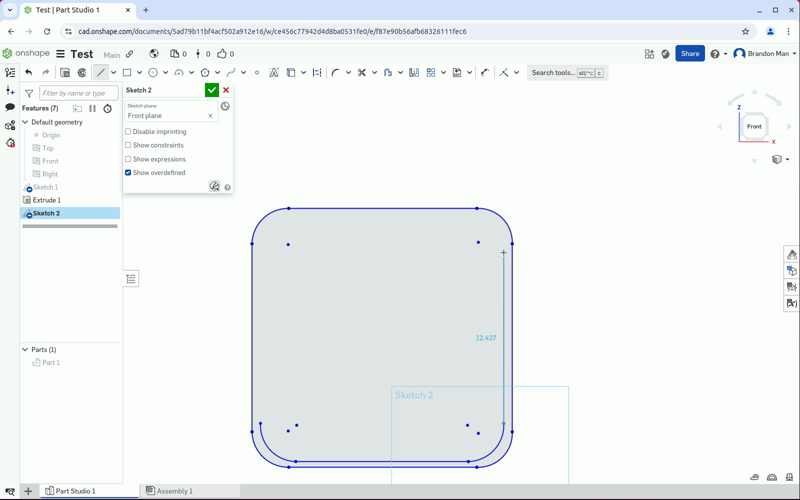
scroll(6)
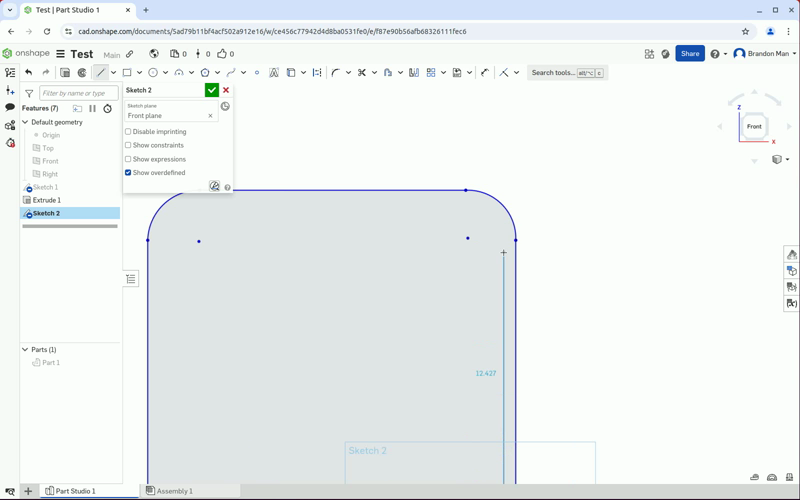
scroll(6)
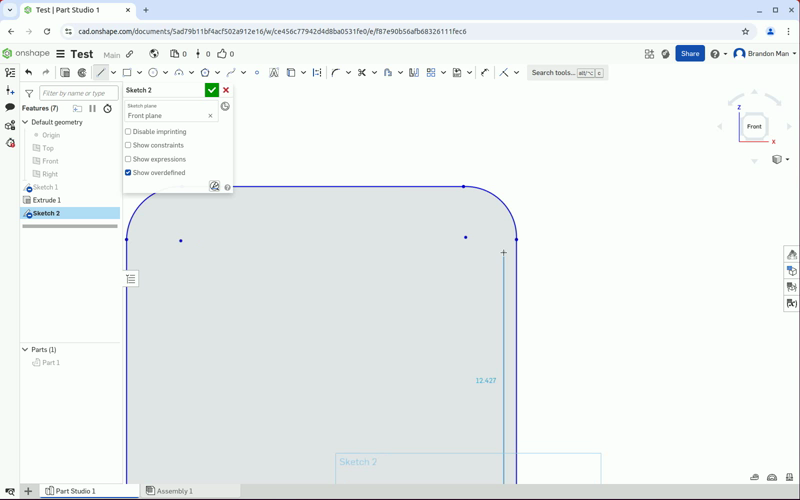
scroll(6)
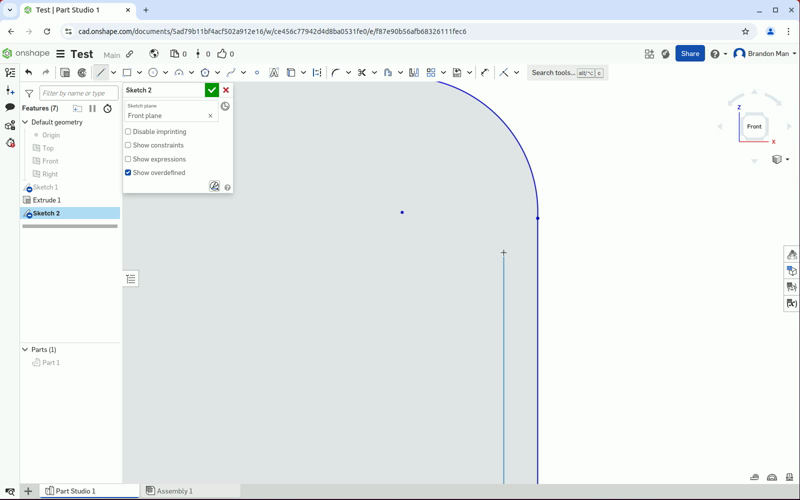
click(503, 252)
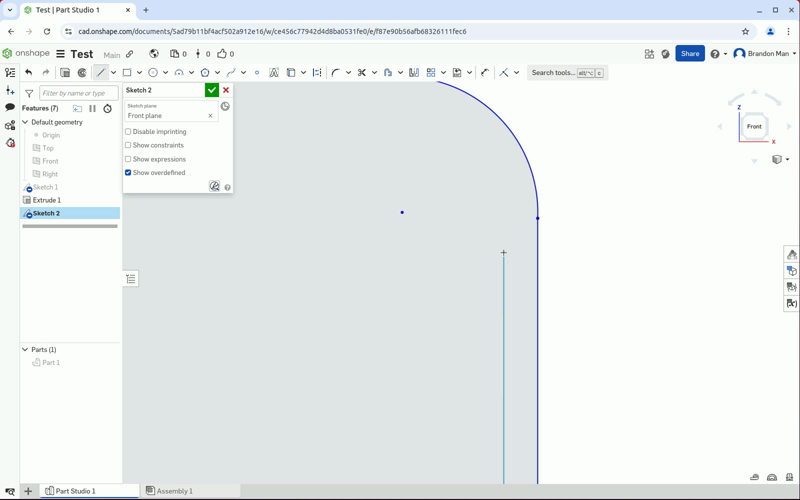
scroll(-6)
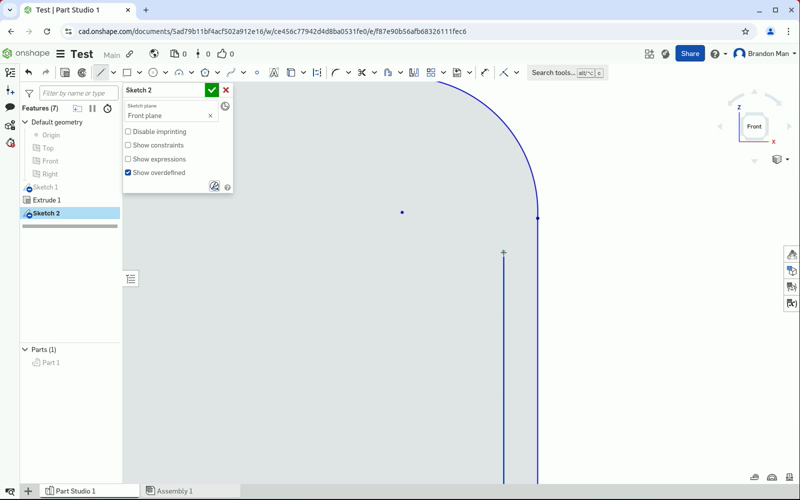
scroll(-6)
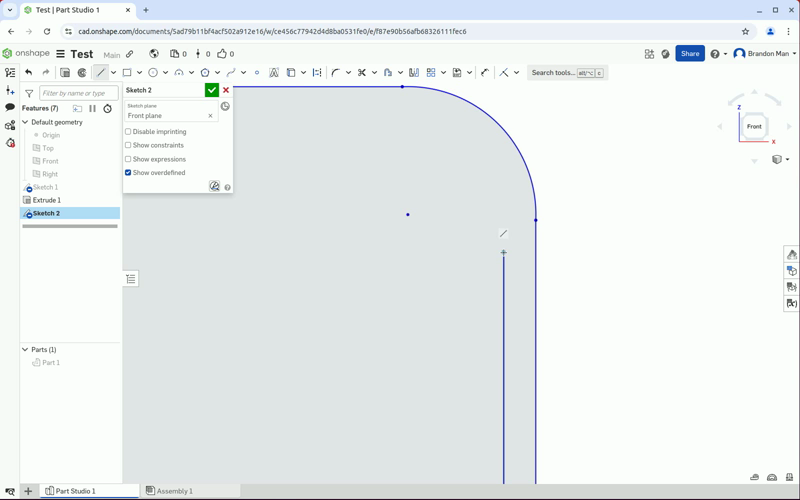
scroll(-6)
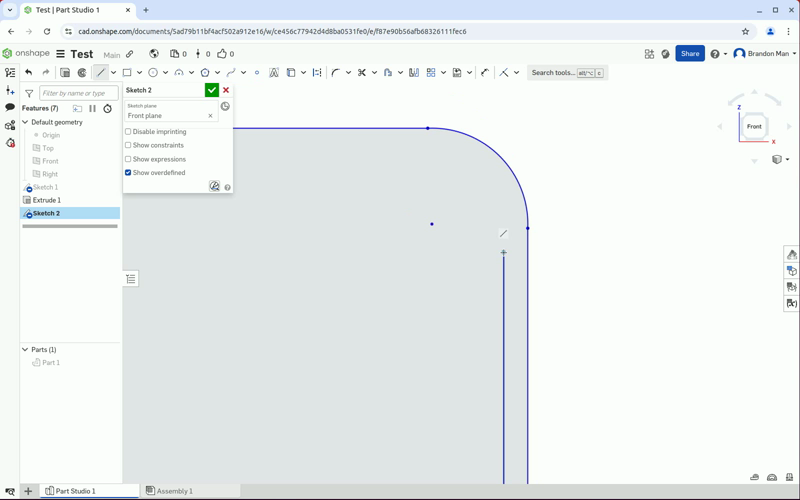
scroll(-6)
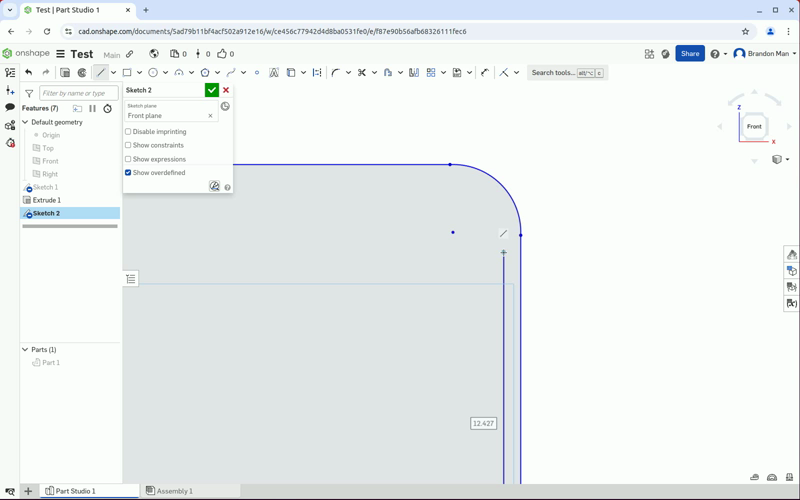
scroll(-6)
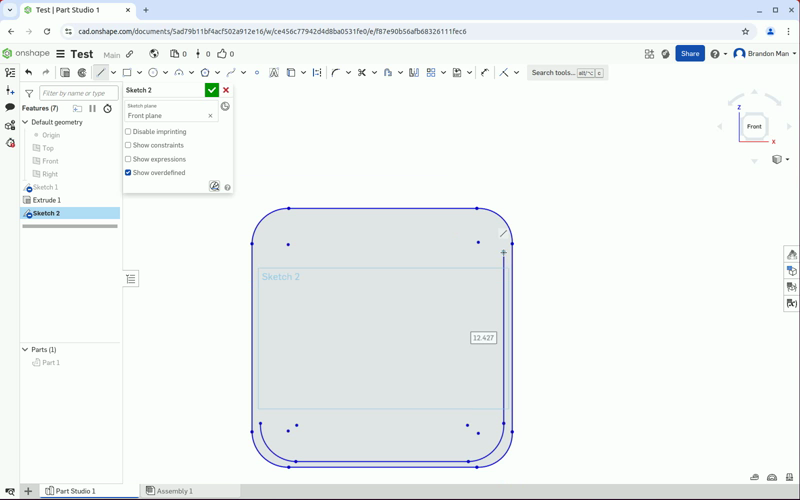
scroll(-6)
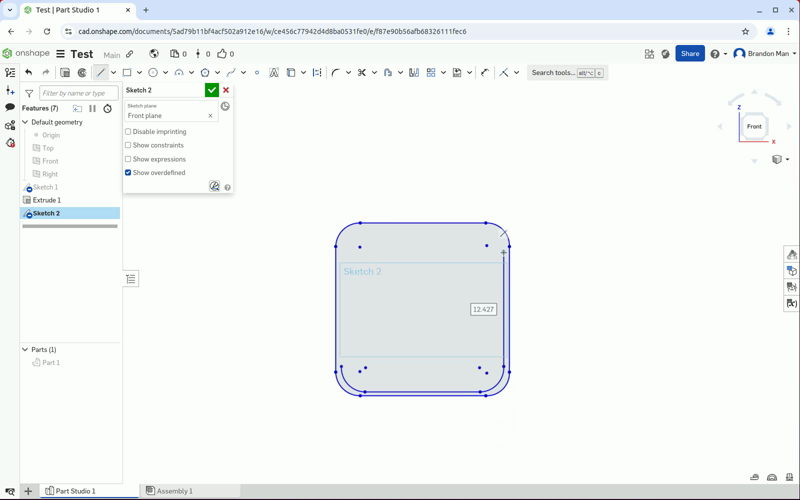
scroll(-6)
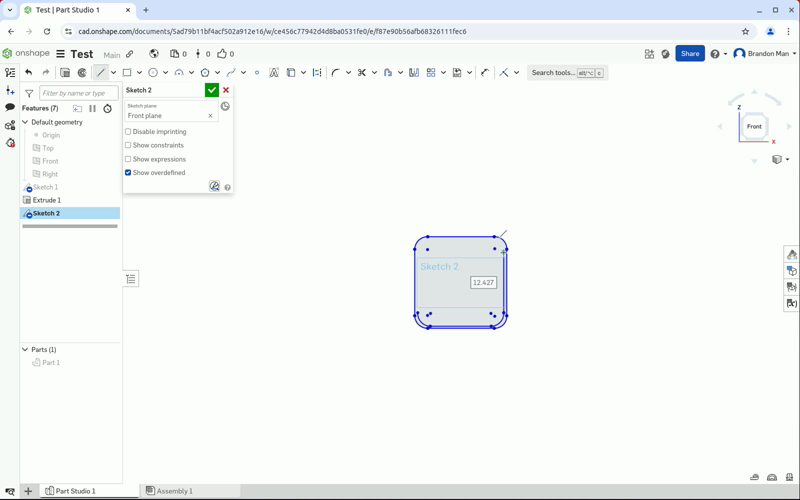
key_up(shift)
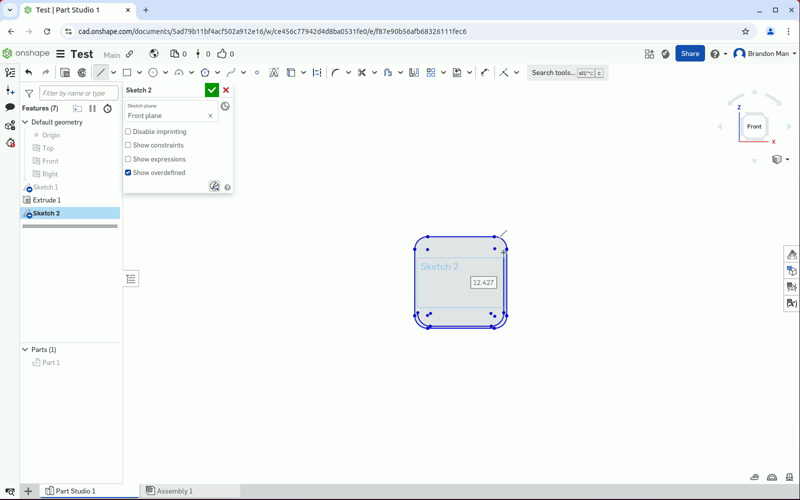
key(esc)
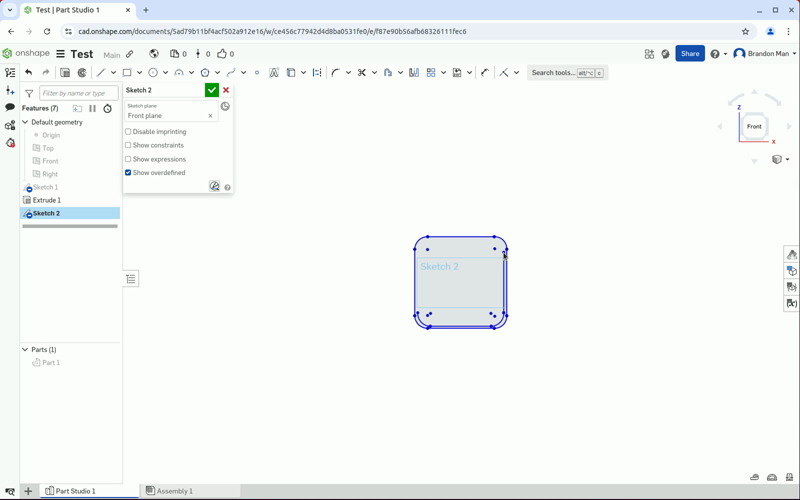
key(a)
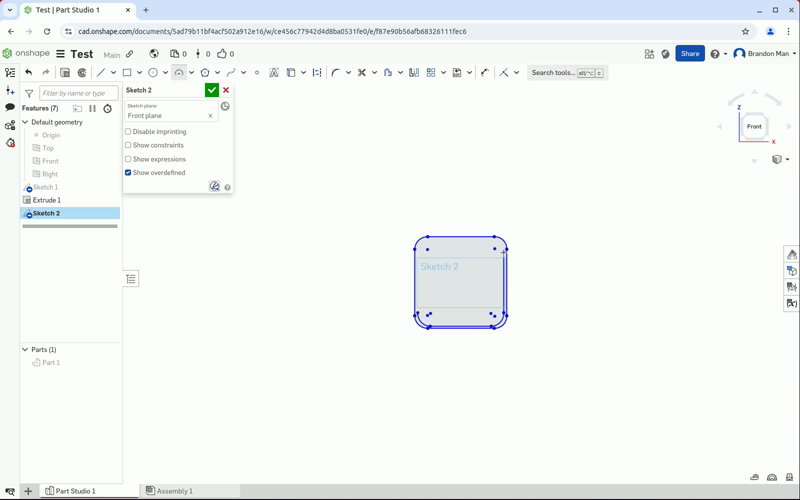
mouse_move(503, 252)
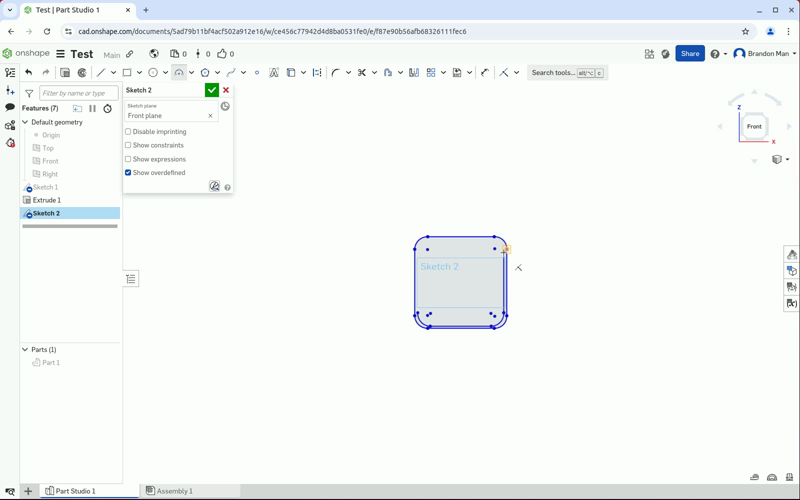
scroll(6)
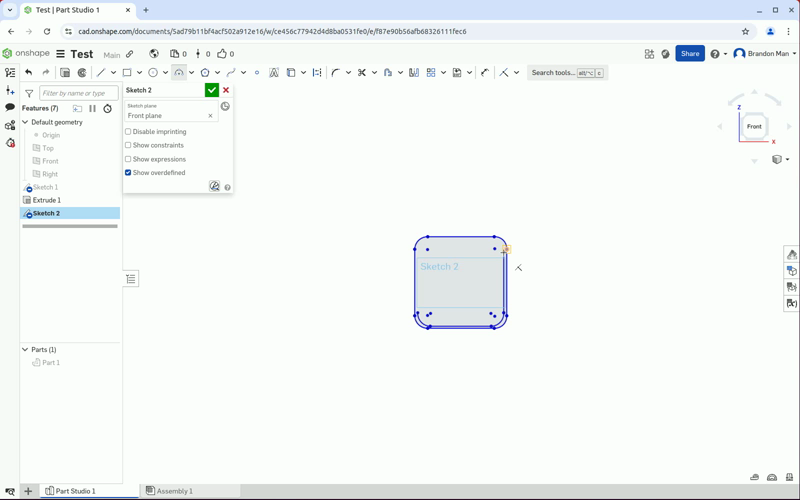
scroll(6)
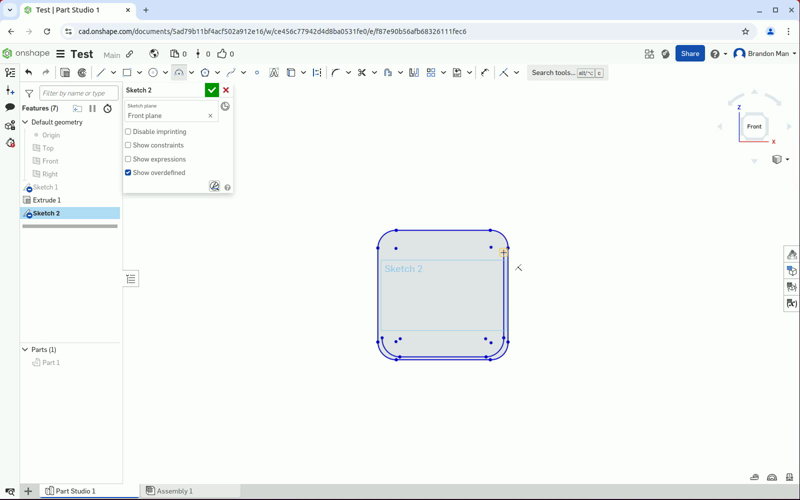
scroll(6)
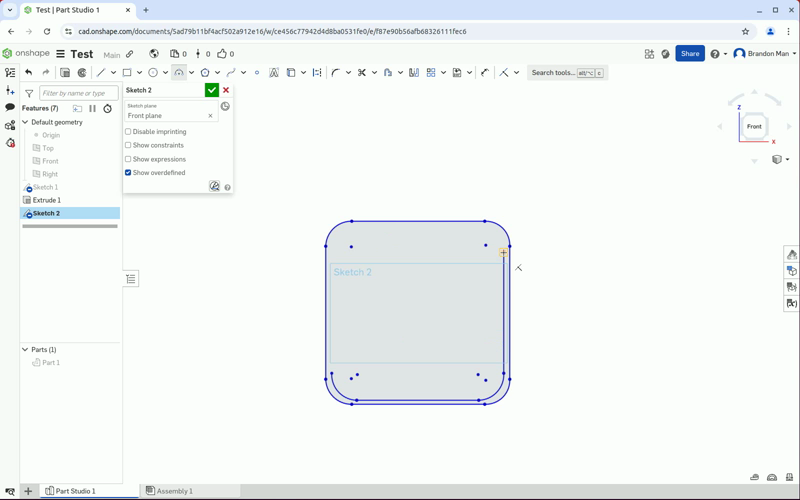
scroll(6)
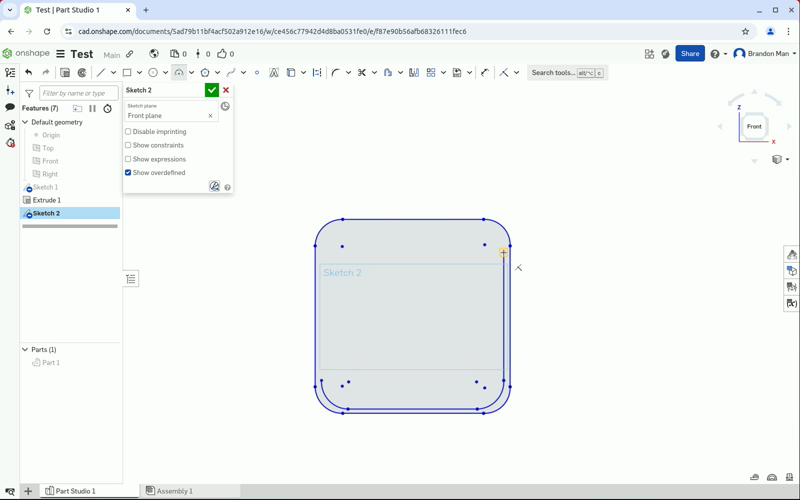
scroll(6)
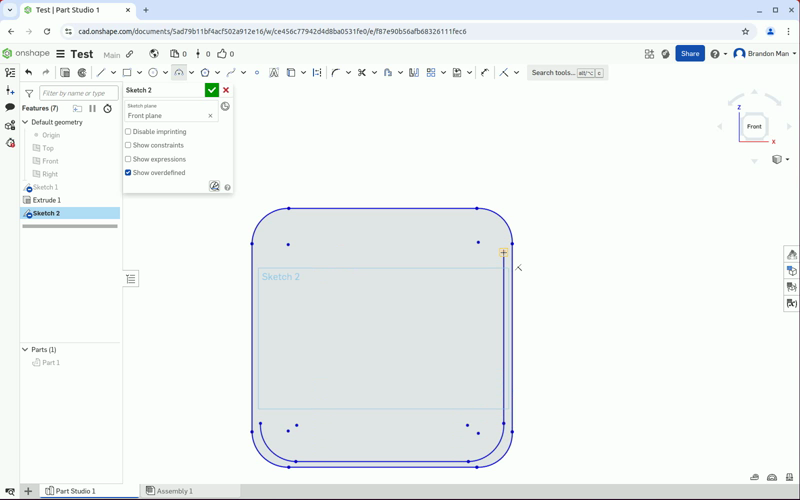
scroll(6)
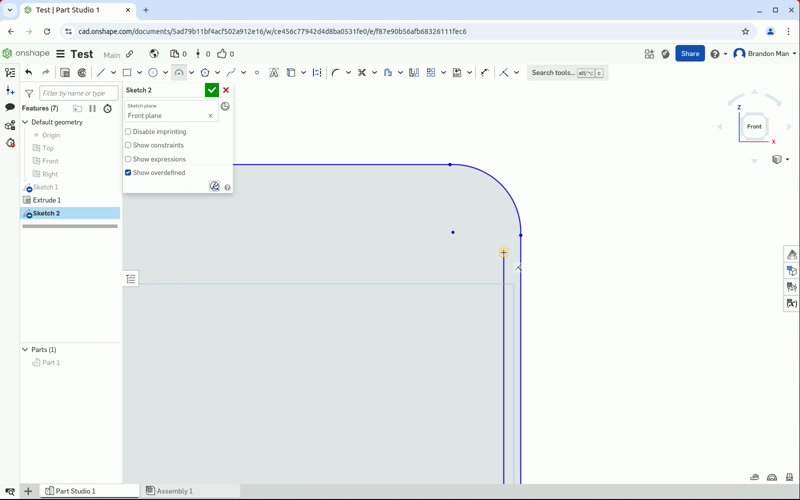
scroll(6)
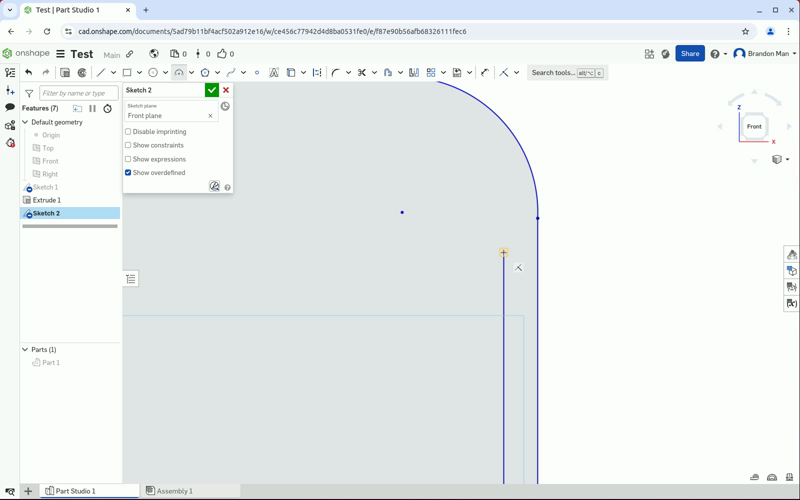
click(503, 252)
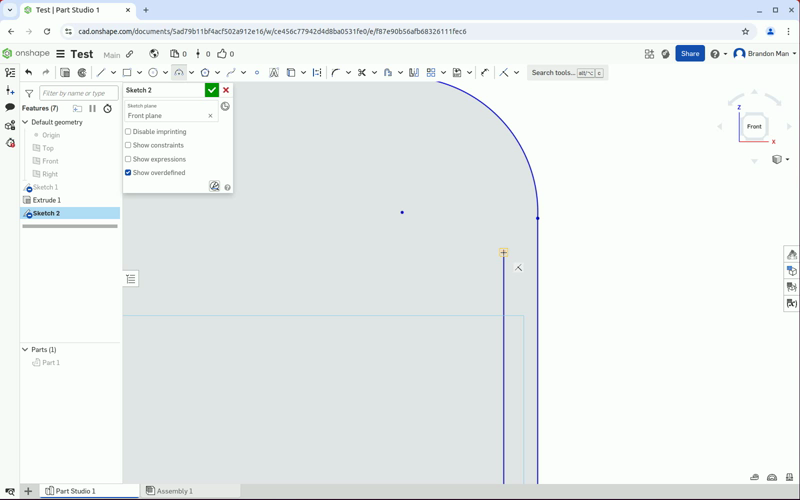
scroll(-6)
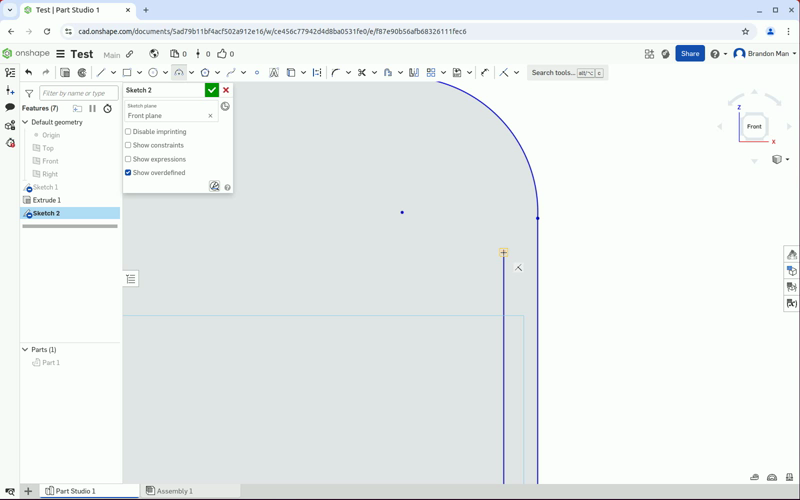
scroll(-6)
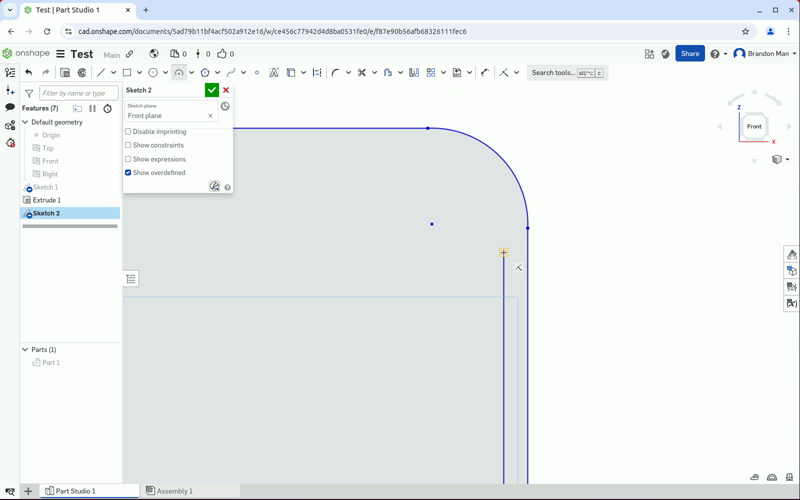
scroll(-6)
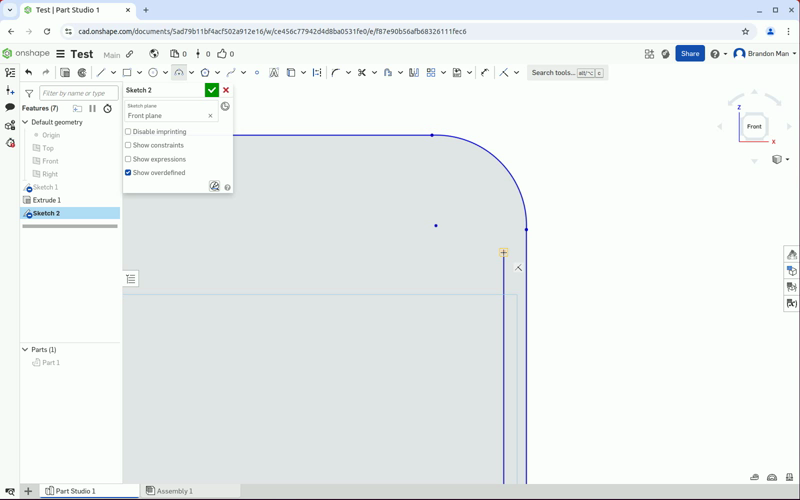
scroll(-6)
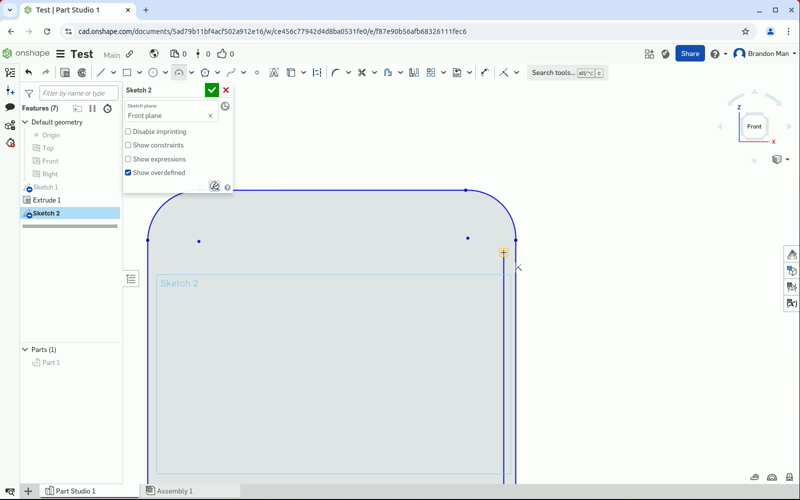
scroll(-6)
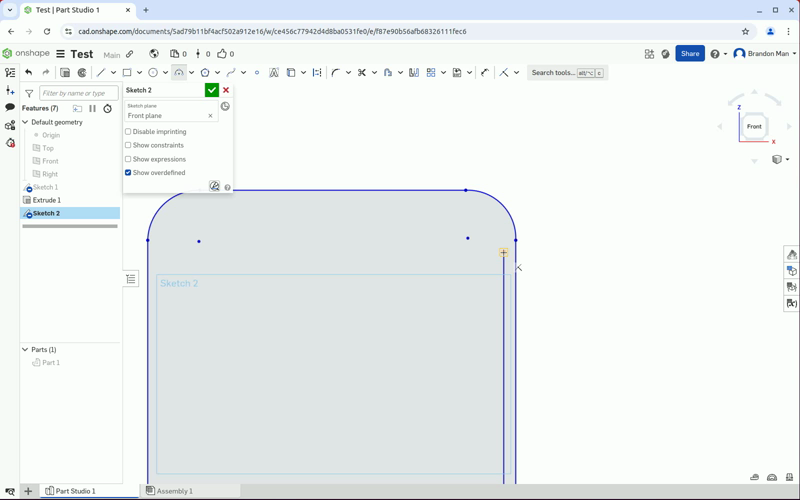
scroll(-6)
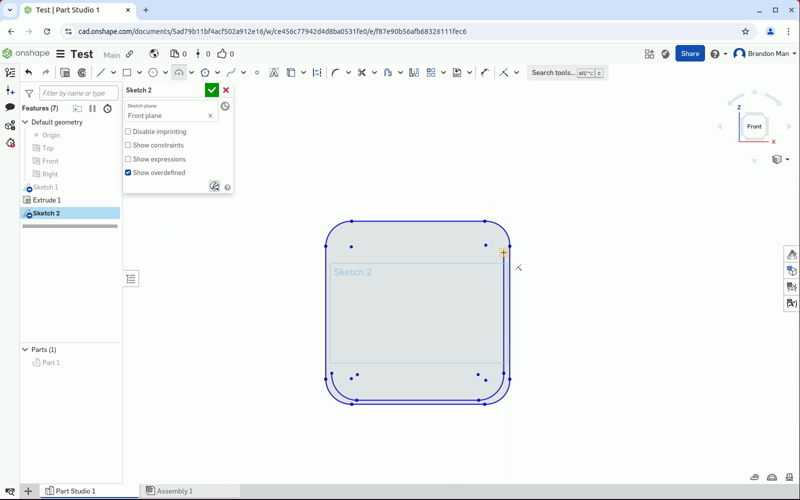
scroll(-6)
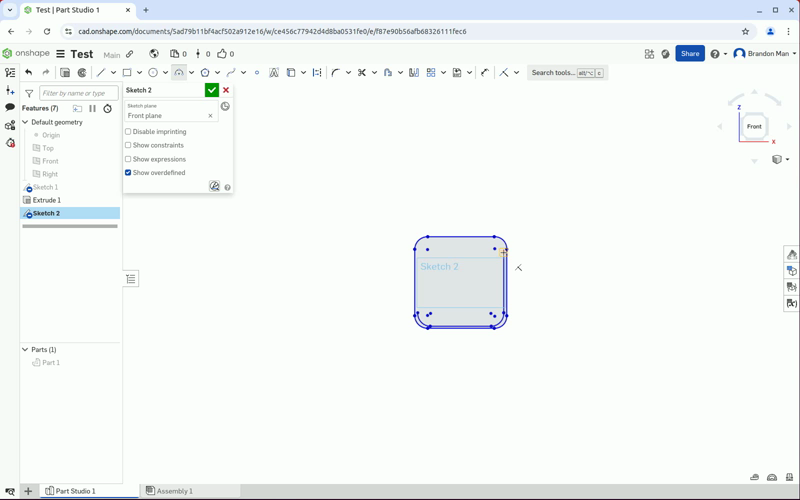
key_down(shift)
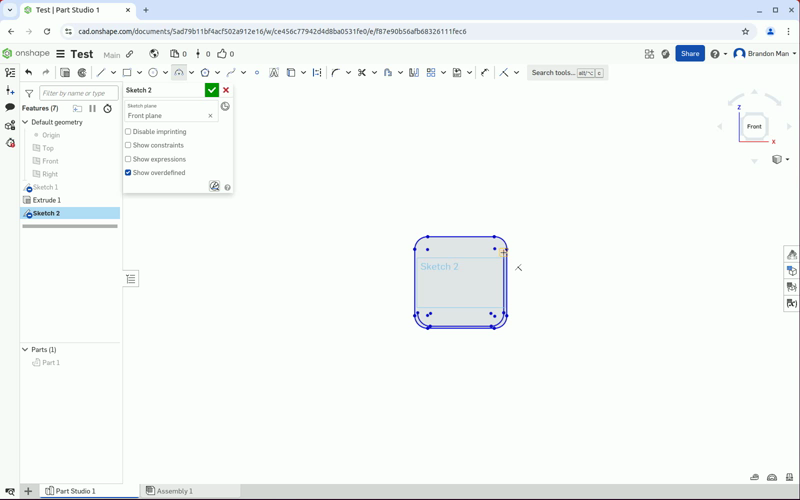
mouse_move(491, 239)
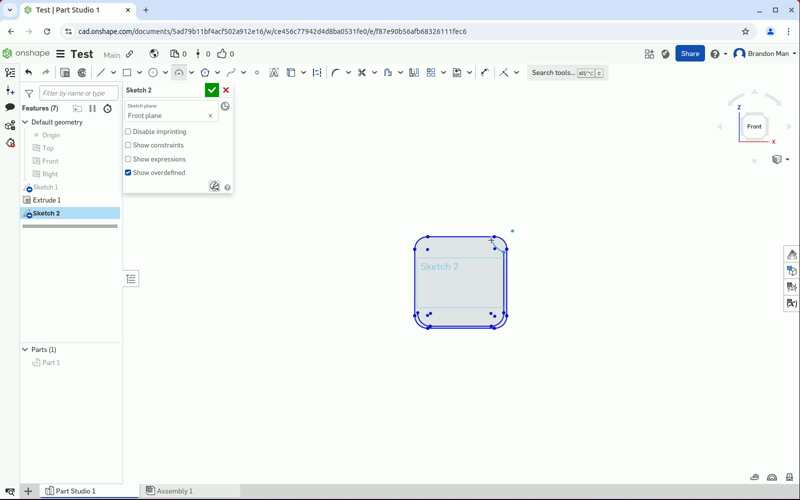
scroll(6)
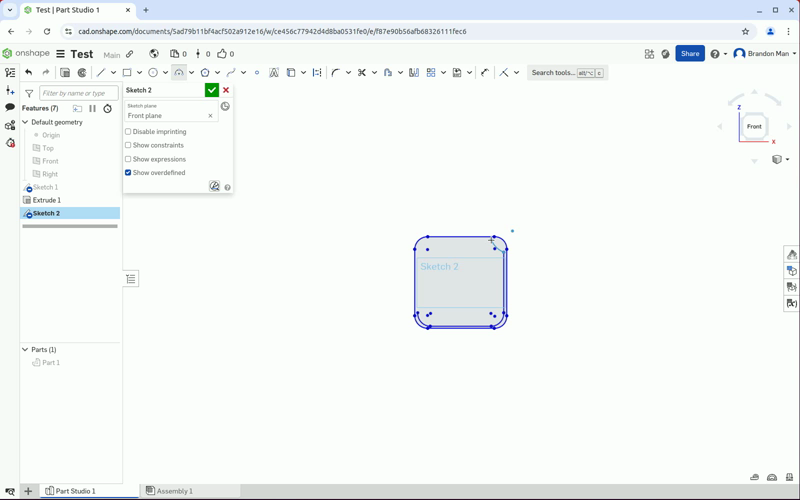
scroll(6)
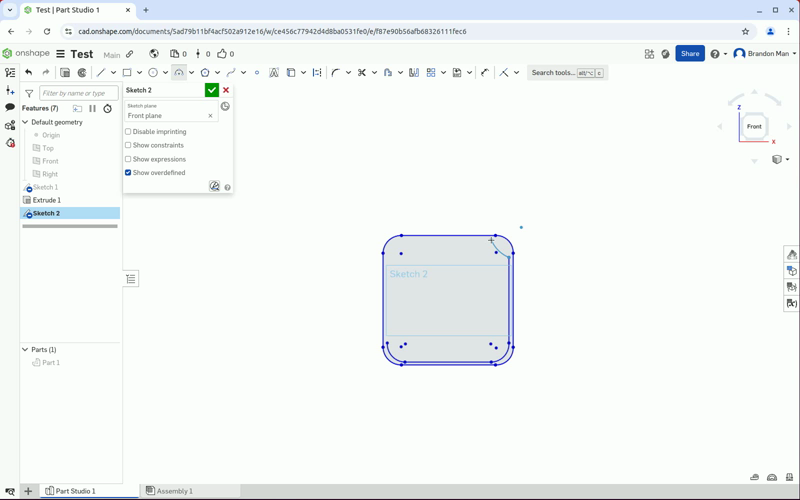
scroll(6)
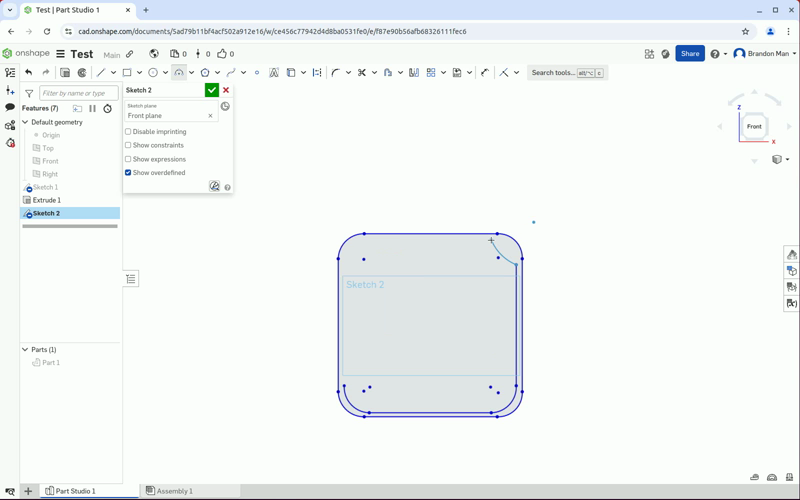
scroll(6)
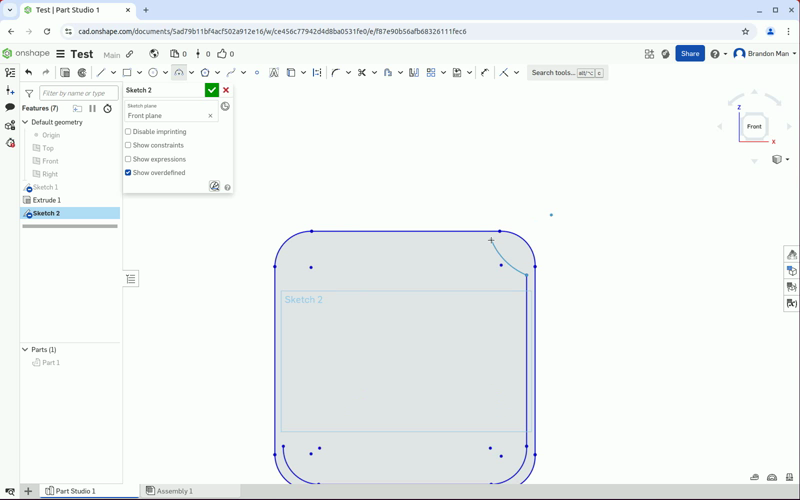
scroll(6)
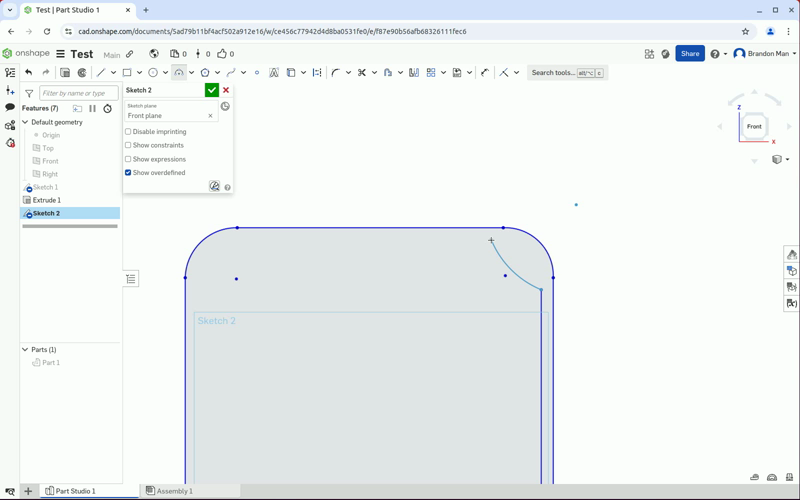
scroll(6)
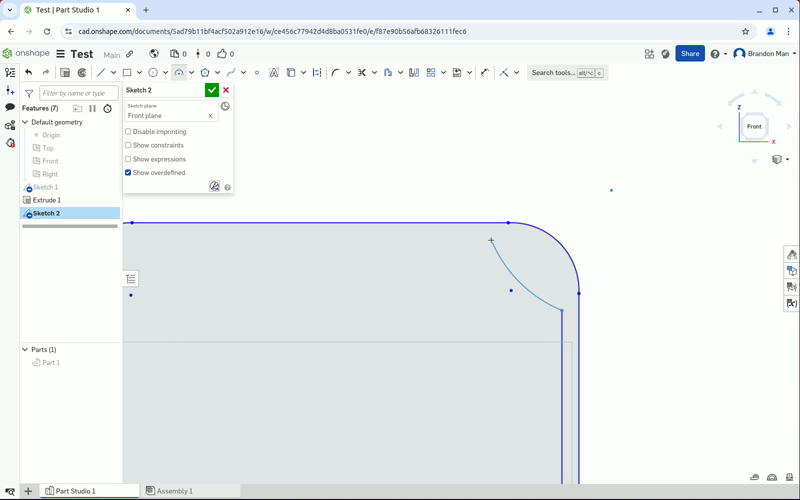
scroll(6)
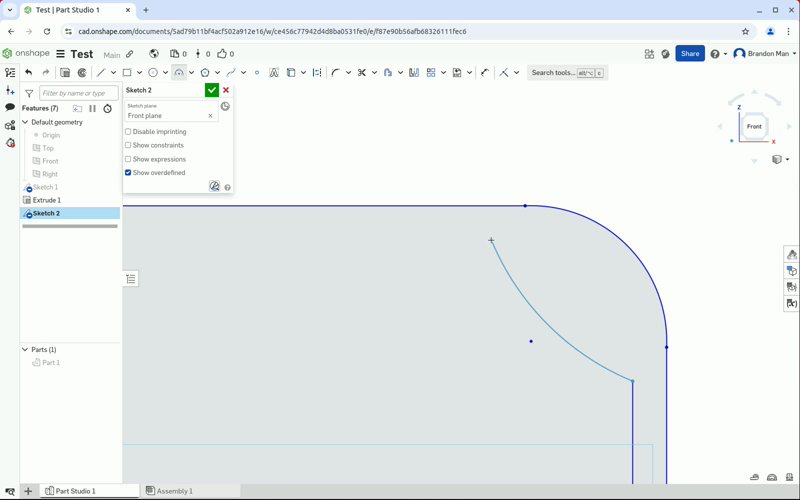
click(491, 239)
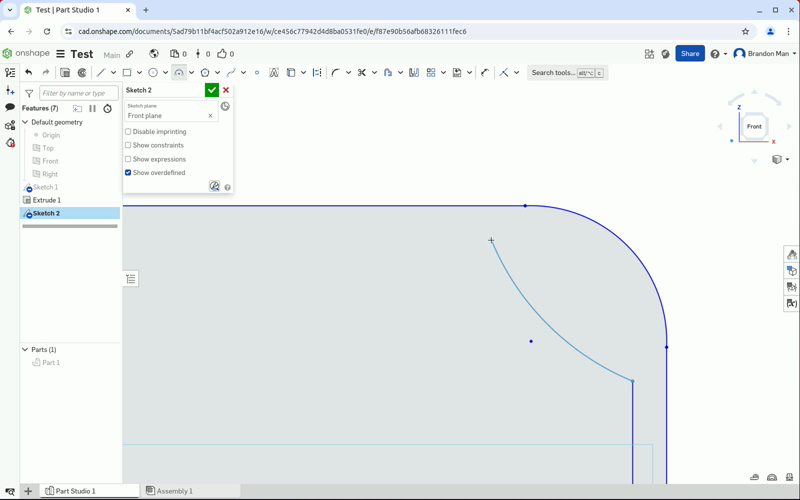
scroll(-6)
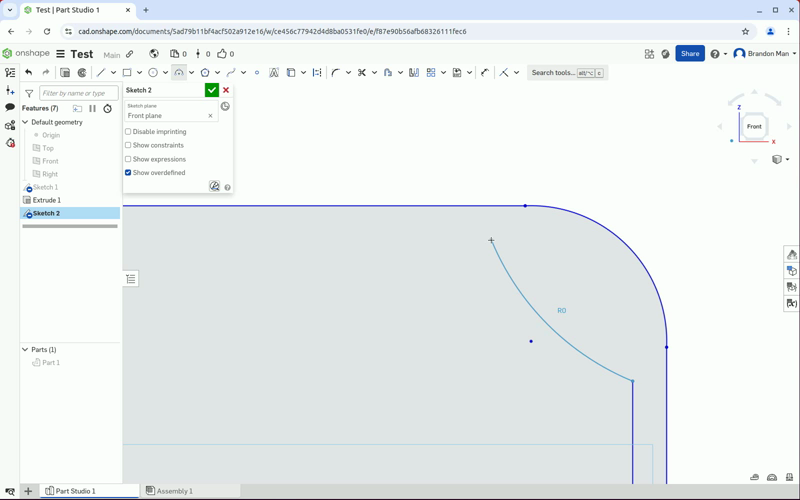
scroll(-6)
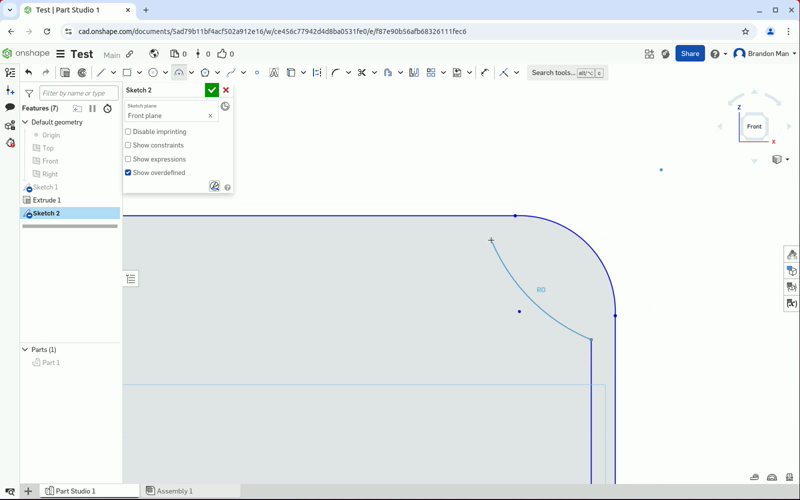
scroll(-6)
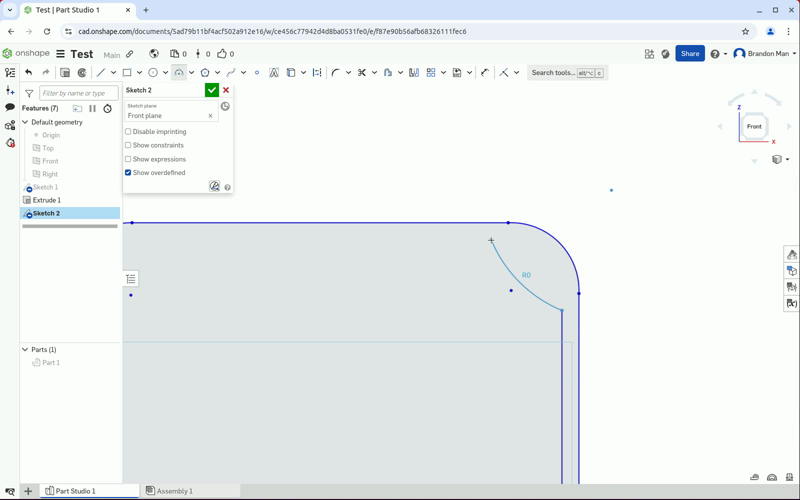
scroll(-6)
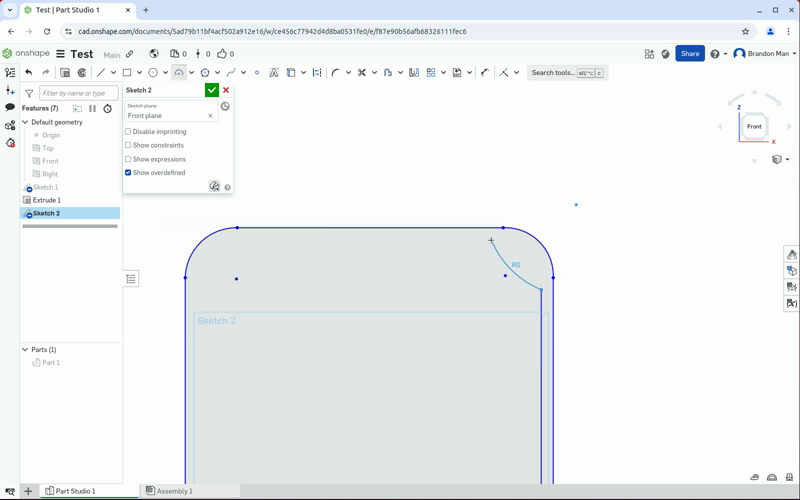
scroll(-6)
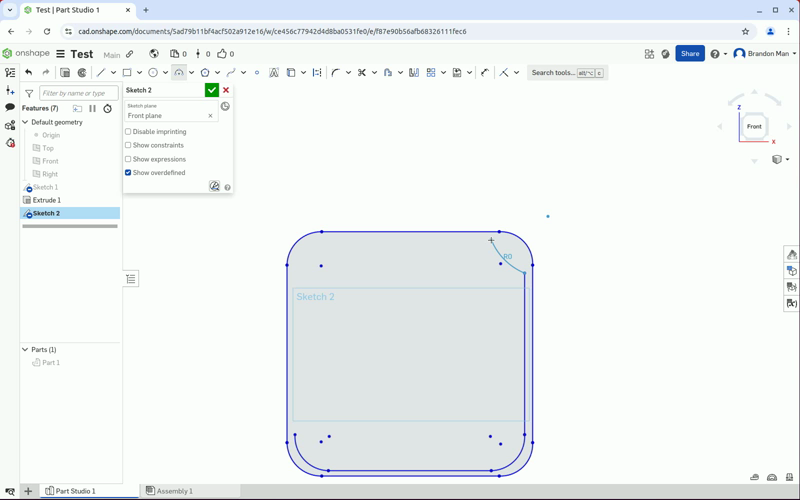
scroll(-6)
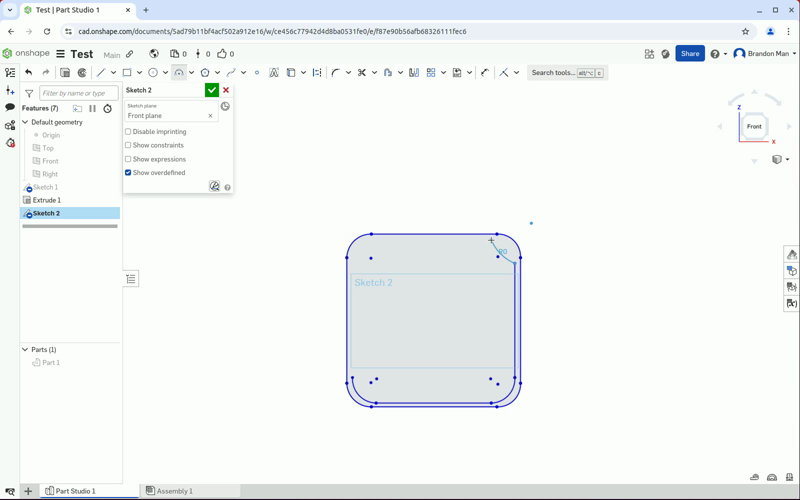
scroll(-6)
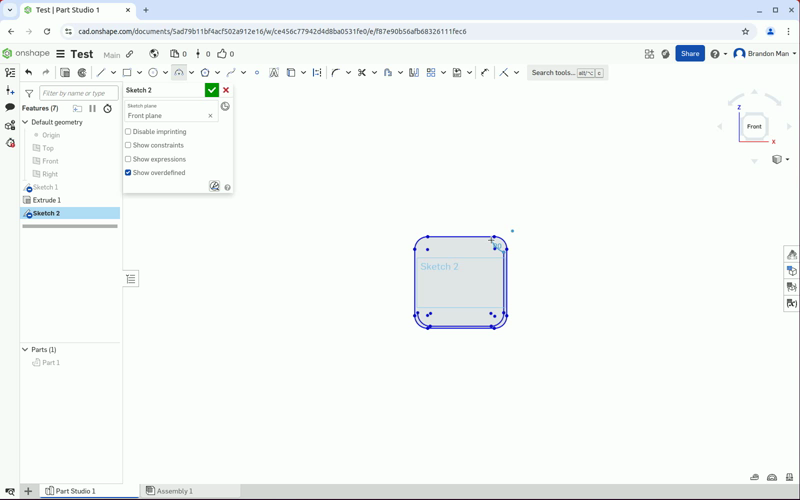
mouse_move(500, 243)
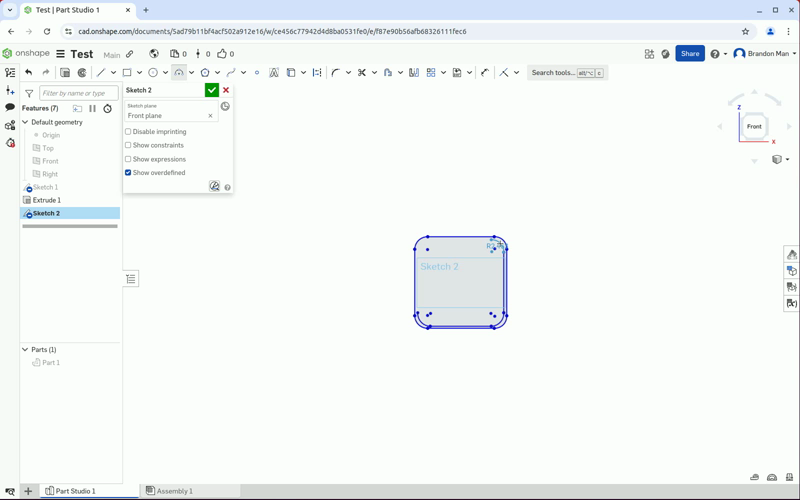
scroll(6)
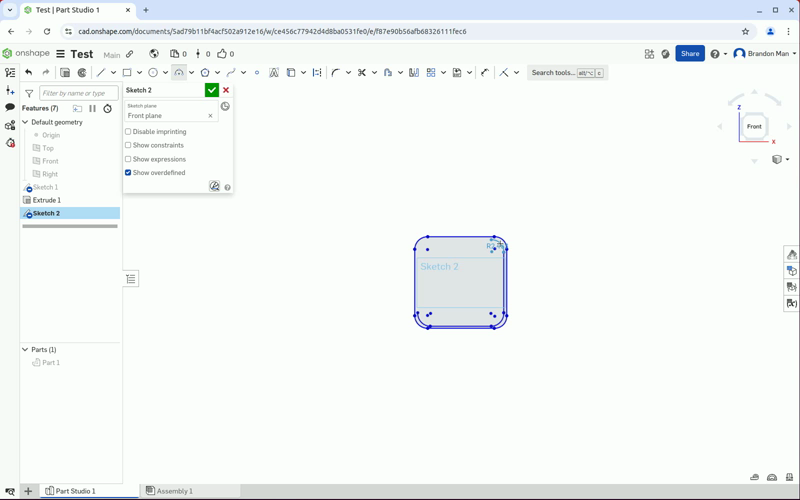
scroll(6)
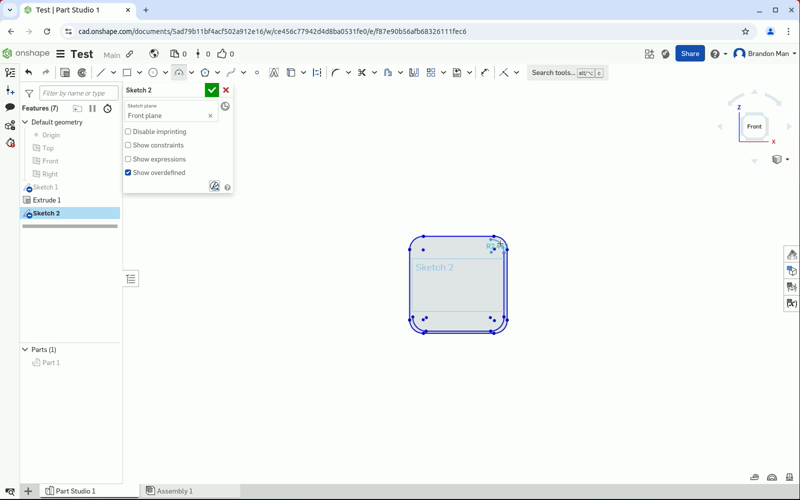
scroll(6)
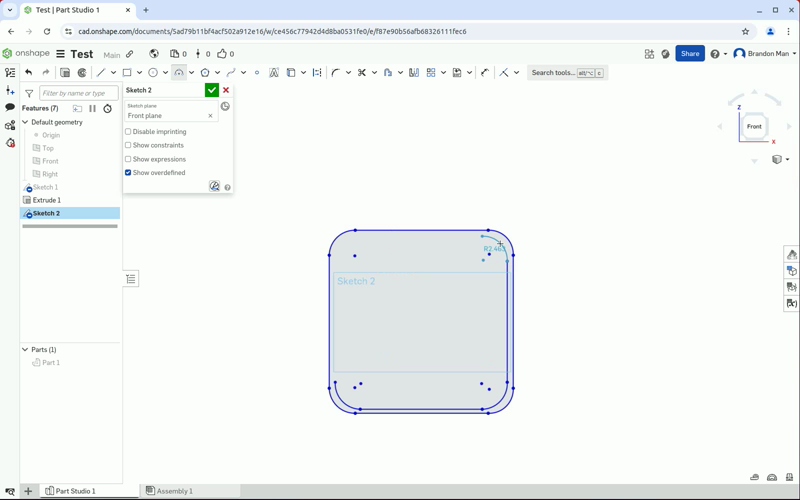
scroll(6)
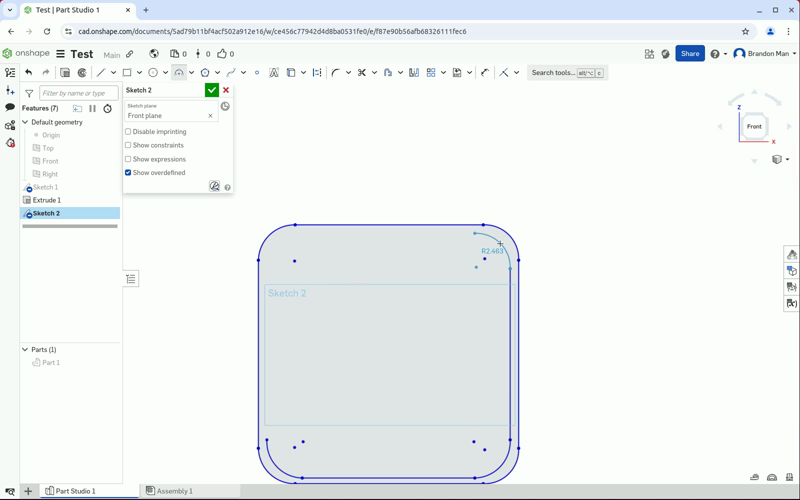
scroll(6)
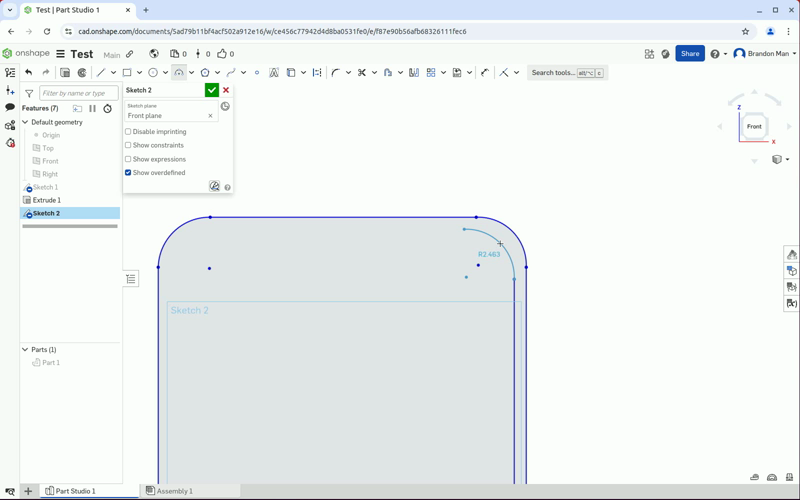
scroll(6)
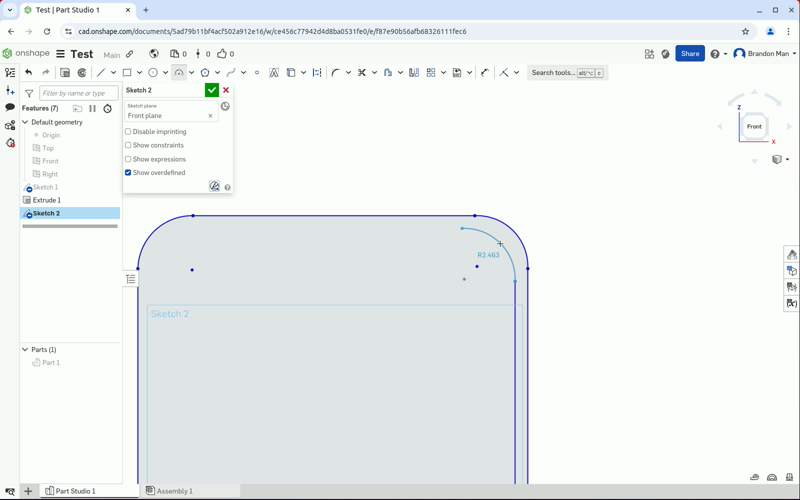
scroll(6)
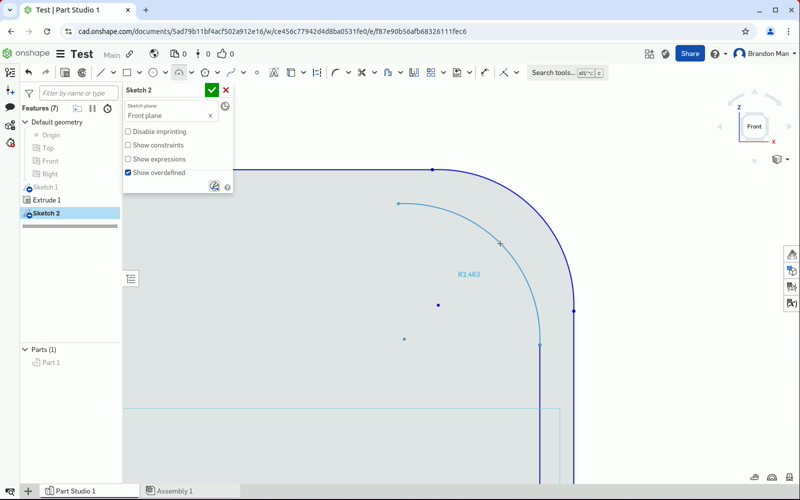
click(500, 243)
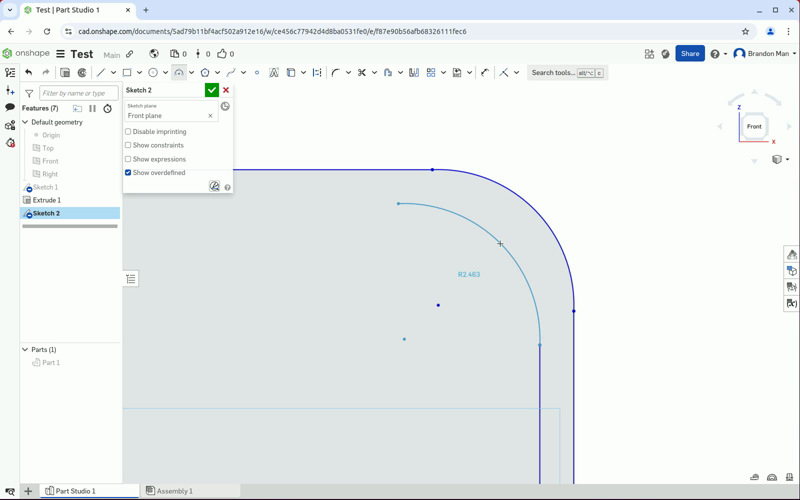
scroll(-6)
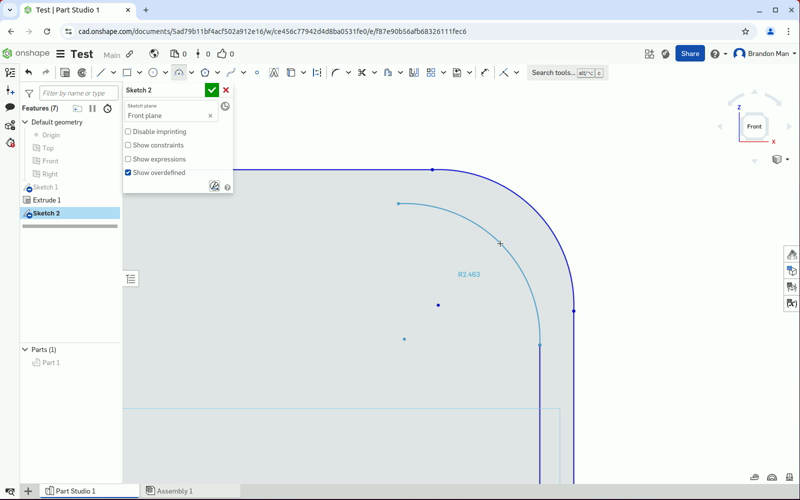
scroll(-6)
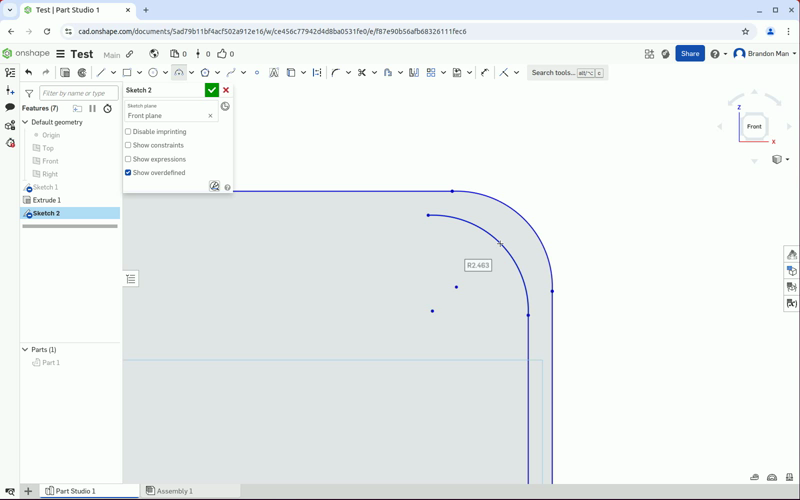
scroll(-6)
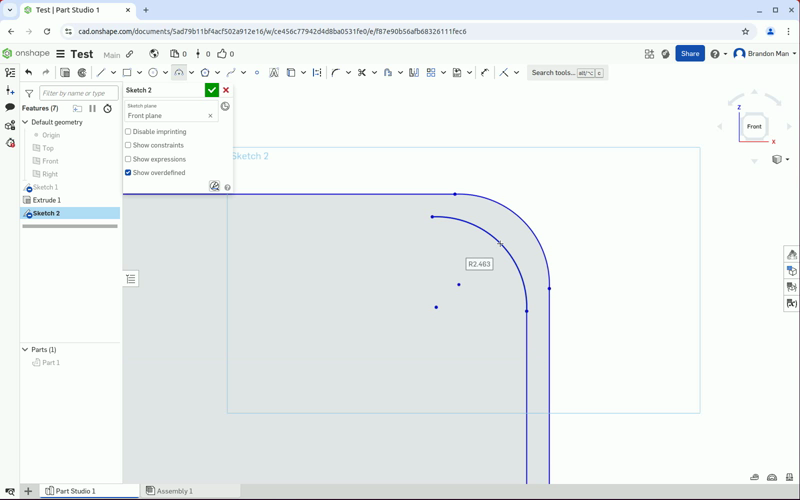
scroll(-6)
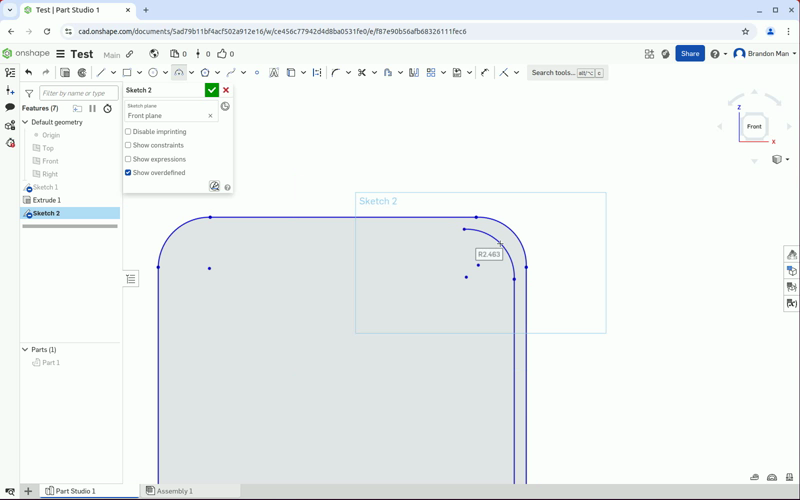
scroll(-6)
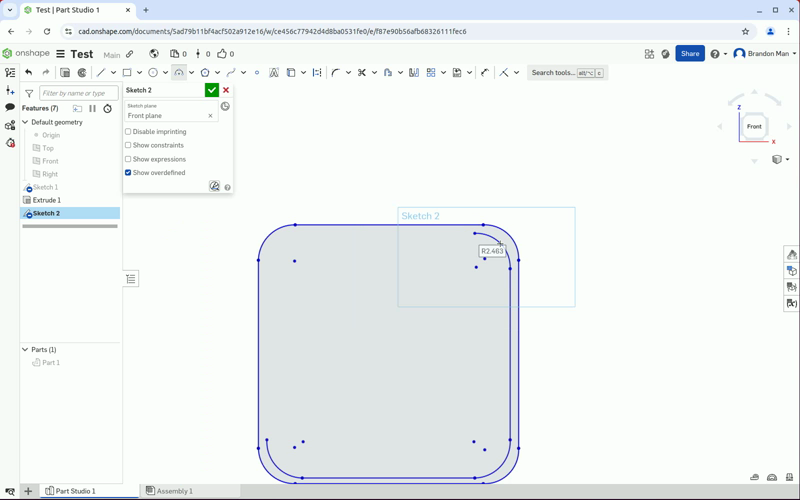
scroll(-6)
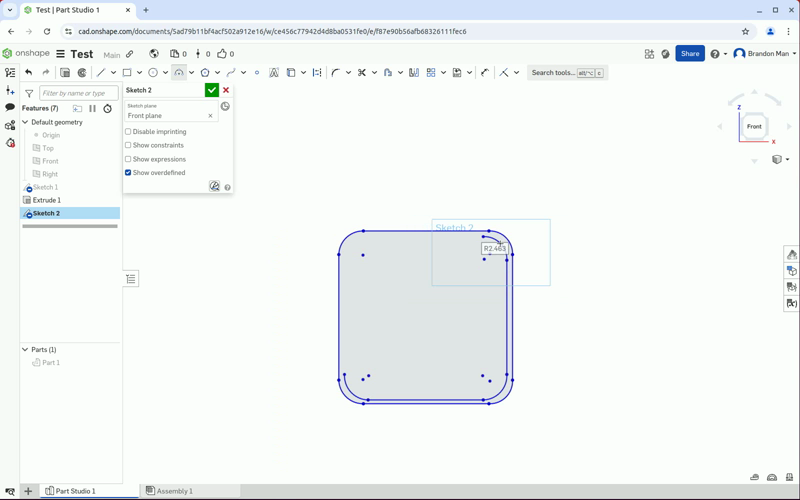
scroll(-6)
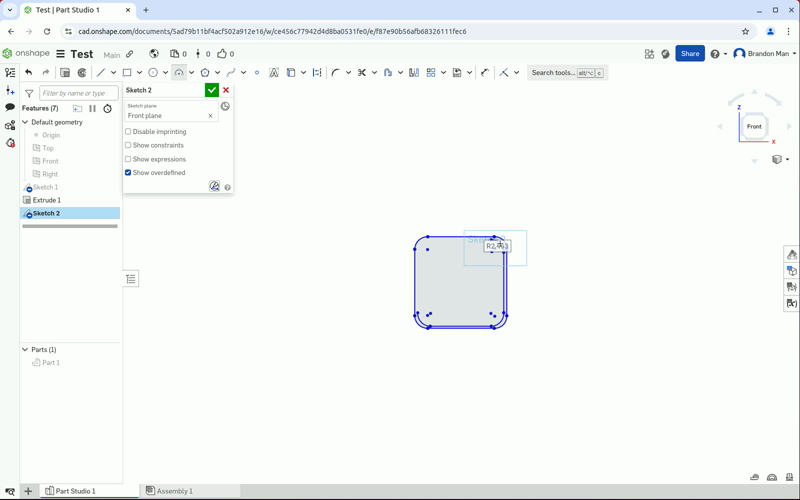
key_up(shift)
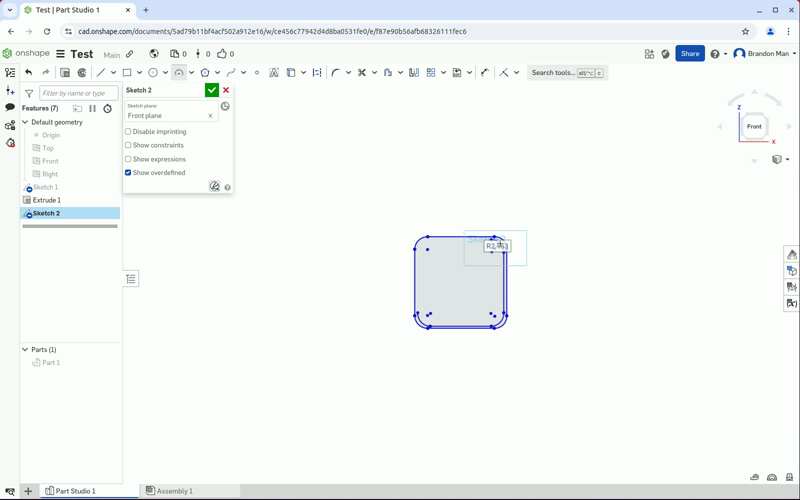
key(esc)
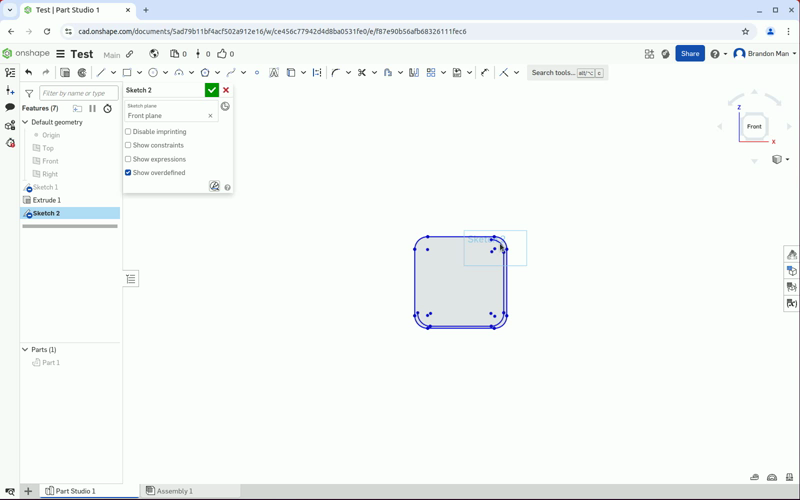
key(l)
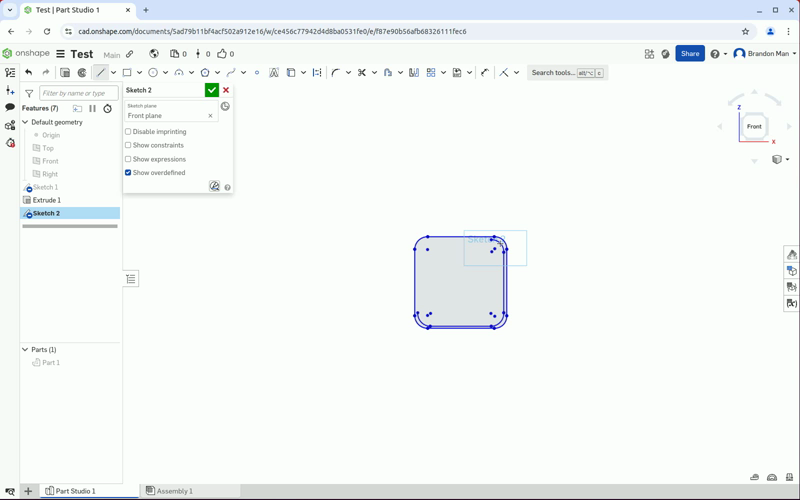
mouse_move(491, 239)
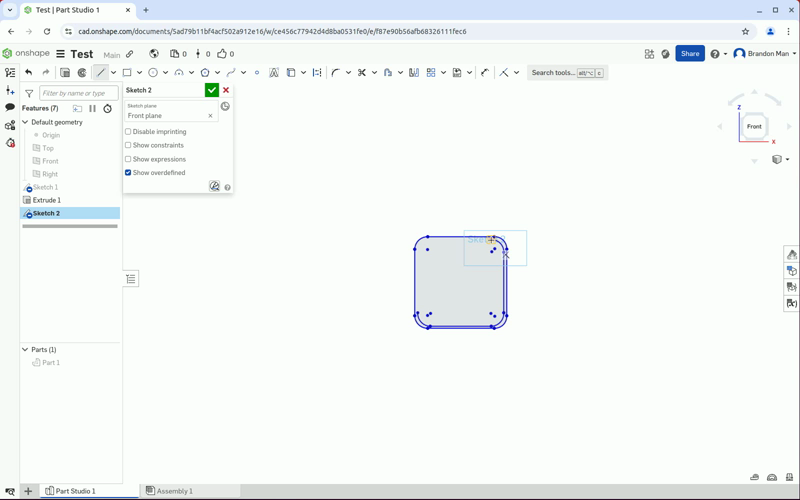
scroll(6)
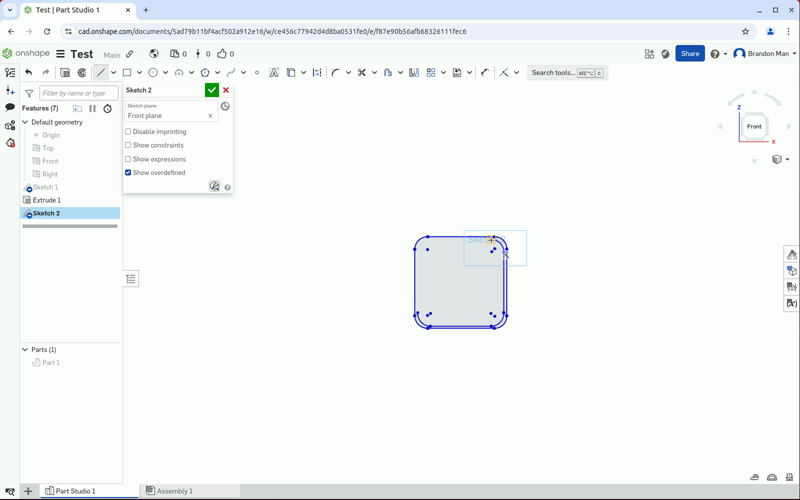
scroll(6)
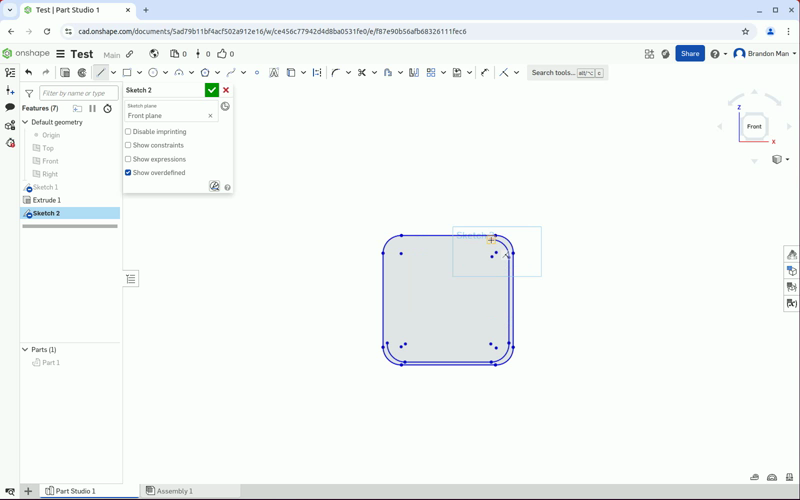
scroll(6)
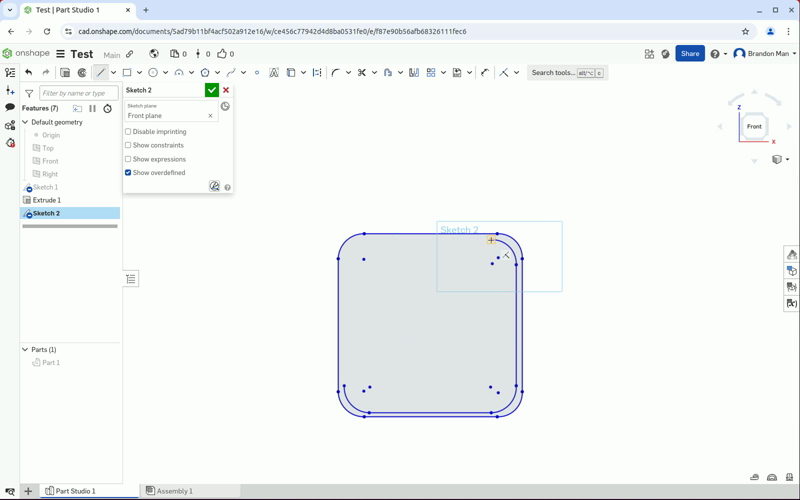
scroll(6)
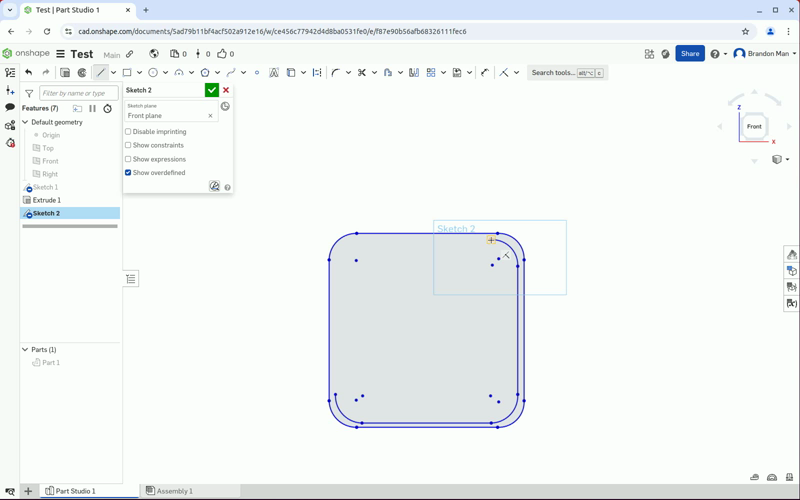
scroll(6)
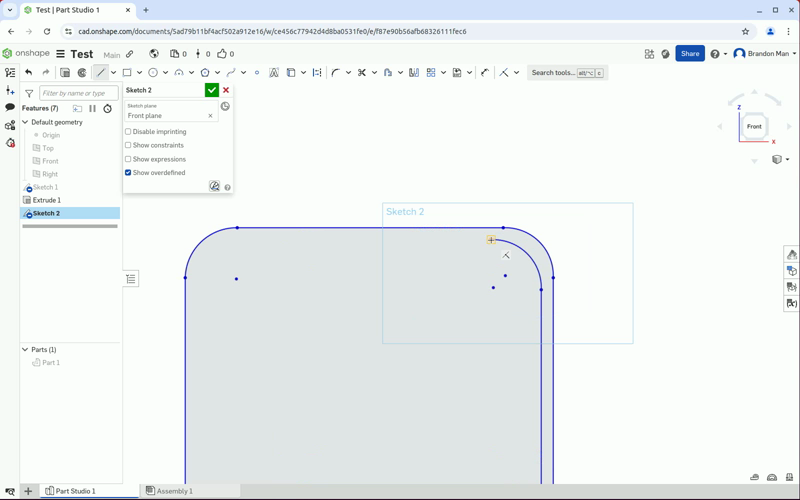
scroll(6)
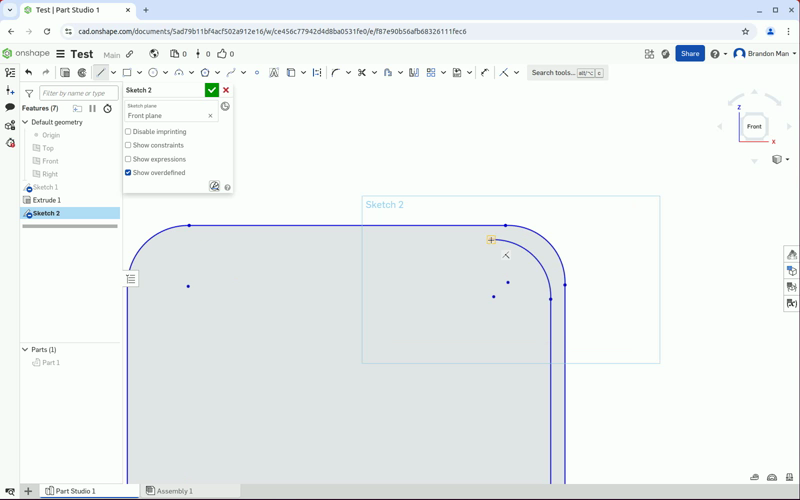
scroll(6)
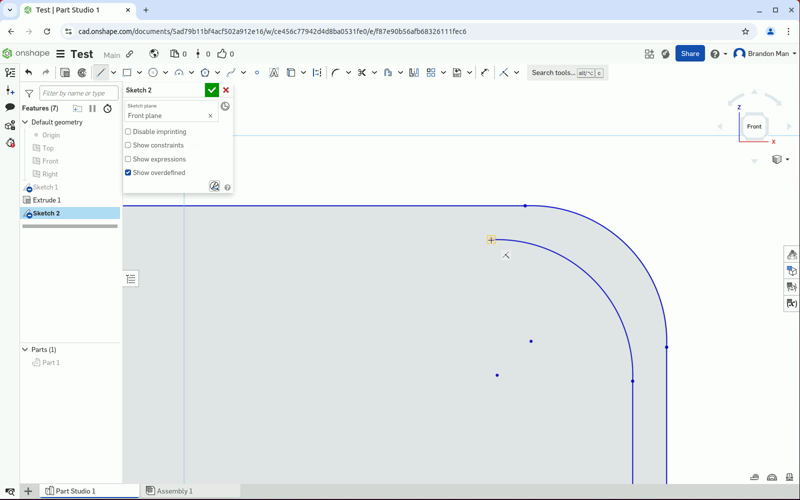
click(491, 239)
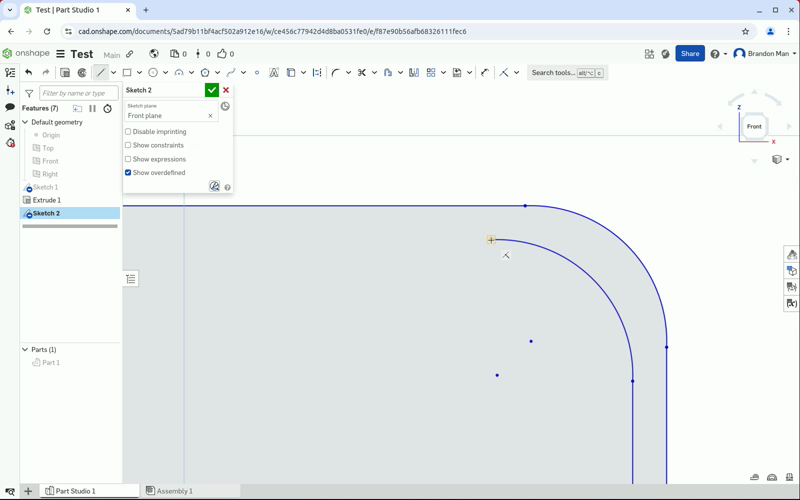
scroll(-6)
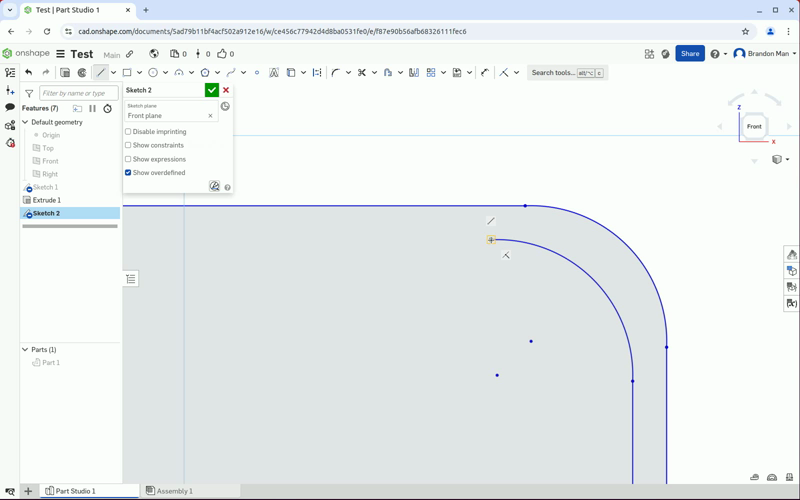
scroll(-6)
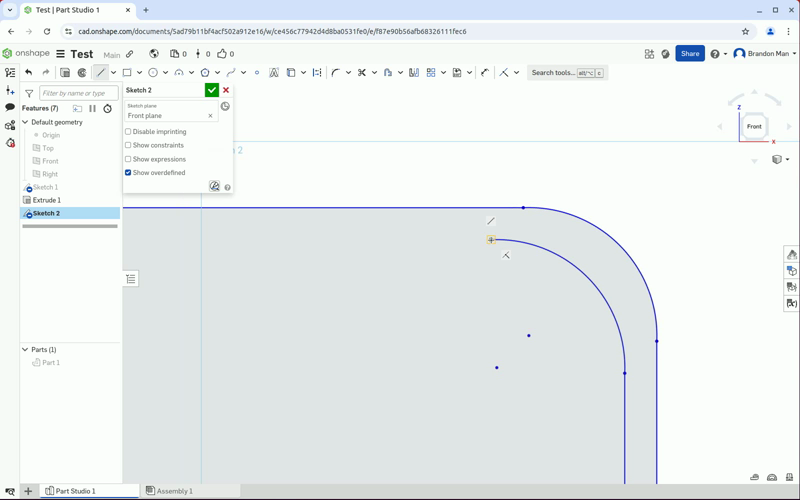
scroll(-6)
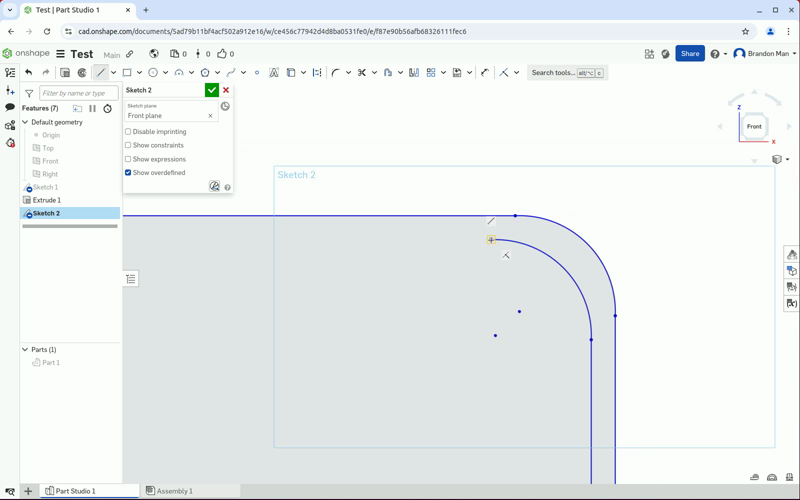
scroll(-6)
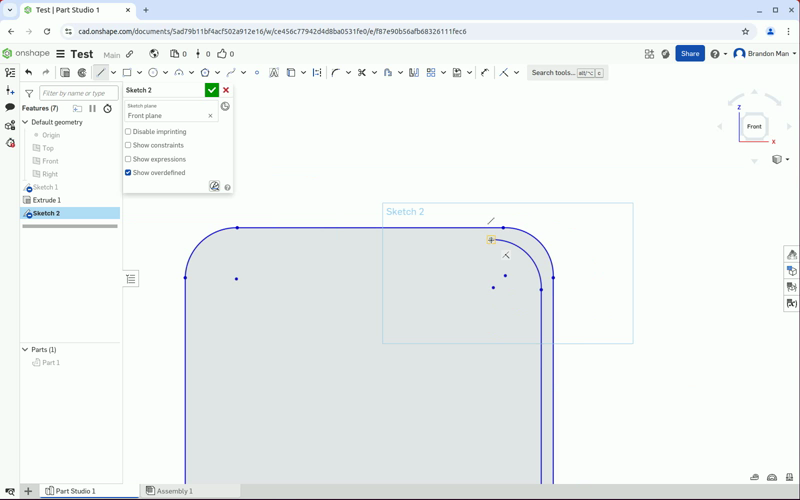
scroll(-6)
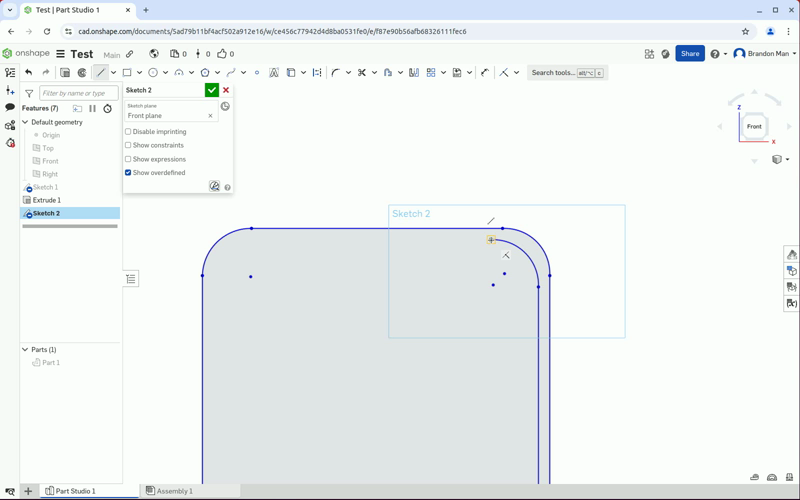
scroll(-6)
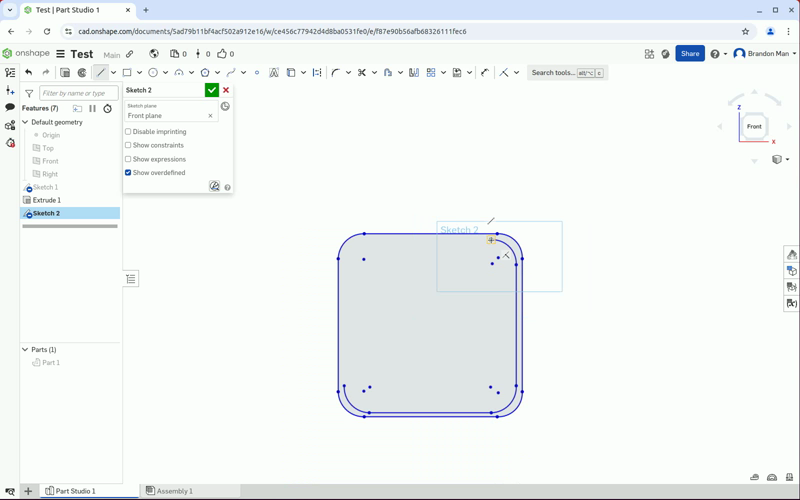
scroll(-6)
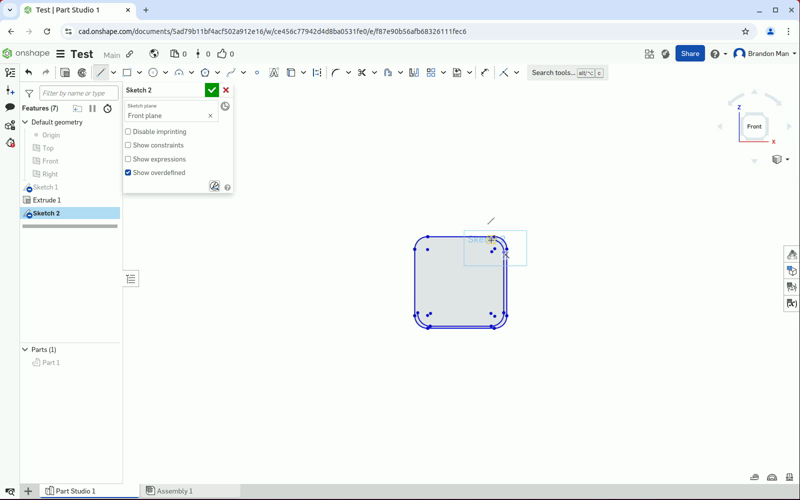
key_down(shift)
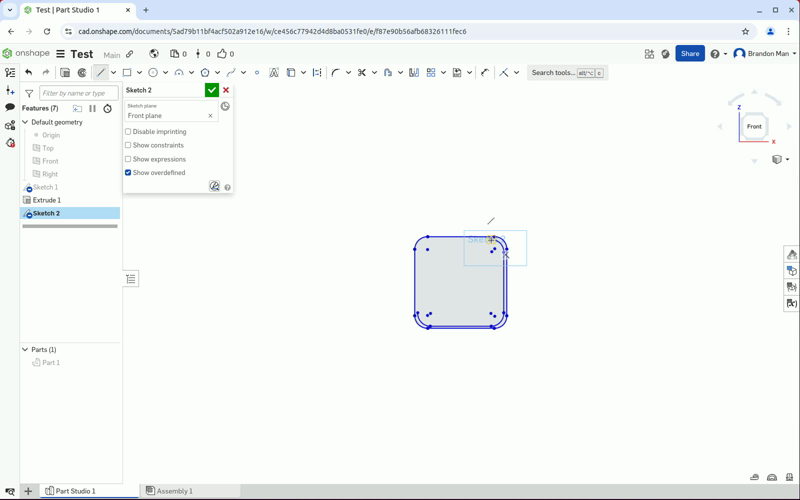
mouse_move(430, 239)
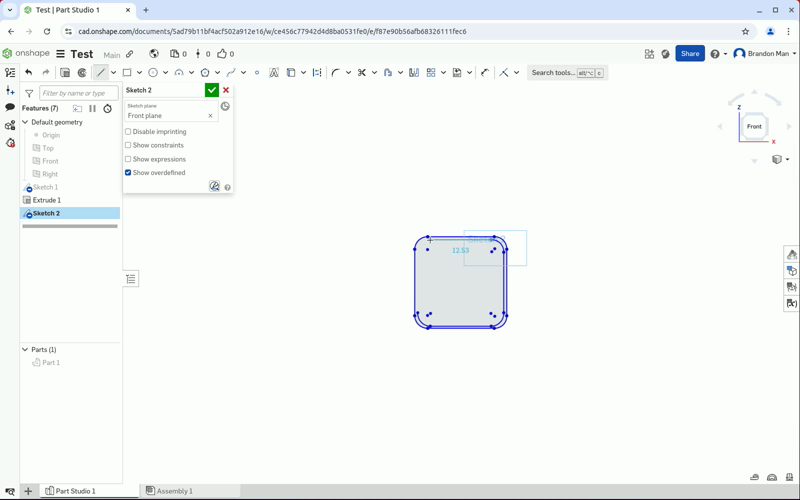
scroll(6)
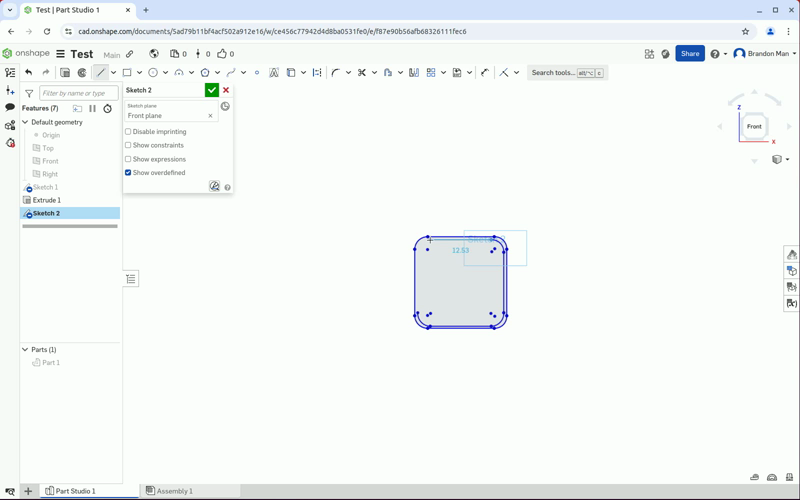
scroll(6)
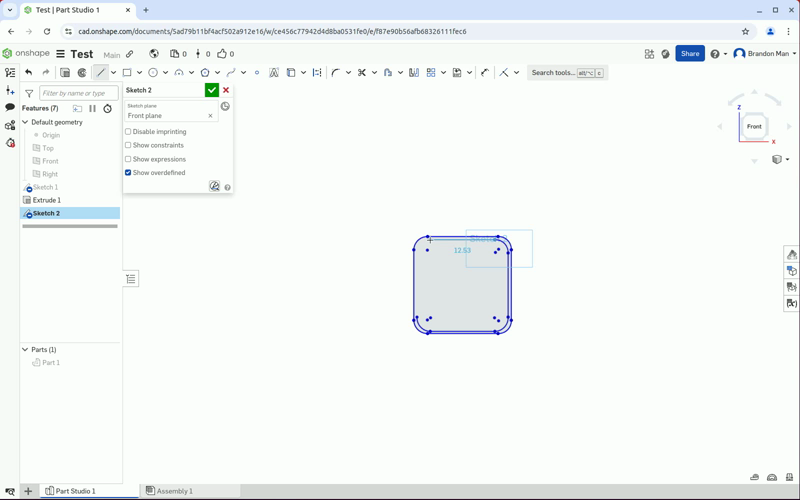
scroll(6)
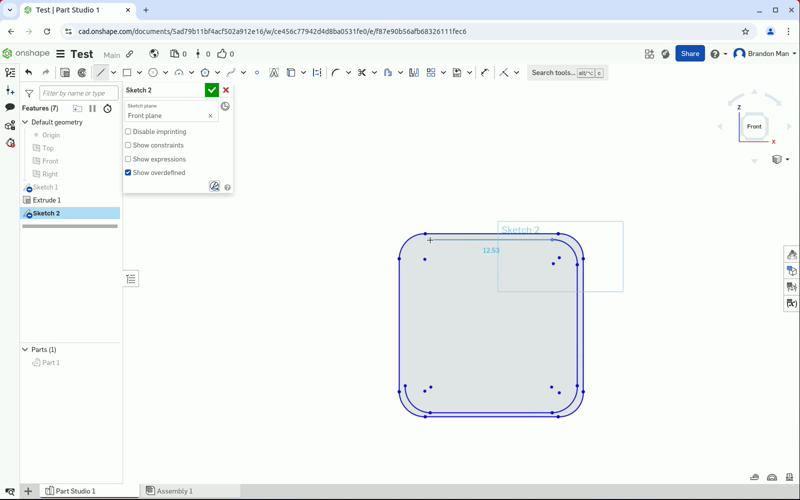
scroll(6)
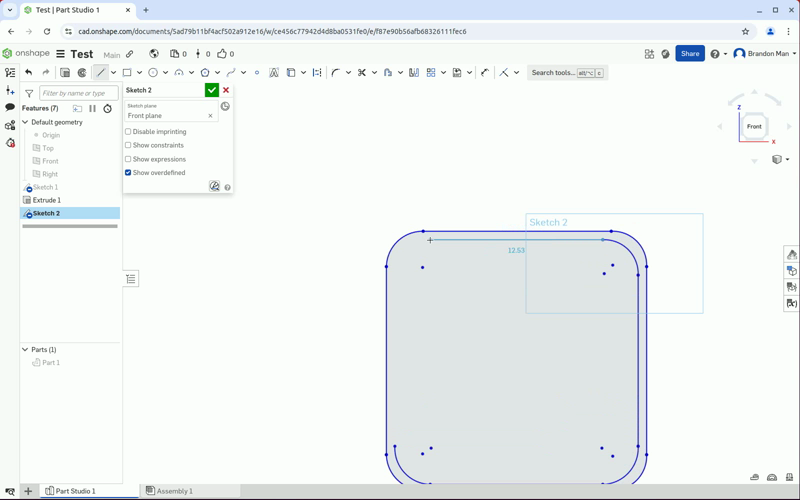
scroll(6)
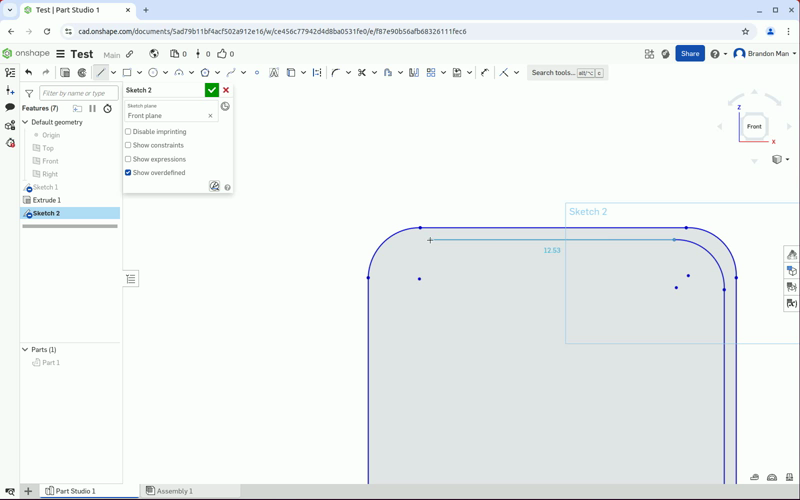
scroll(6)
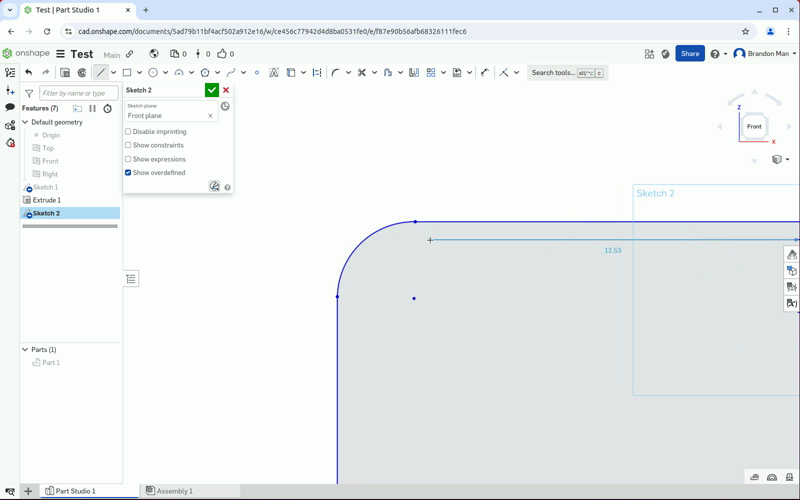
scroll(6)
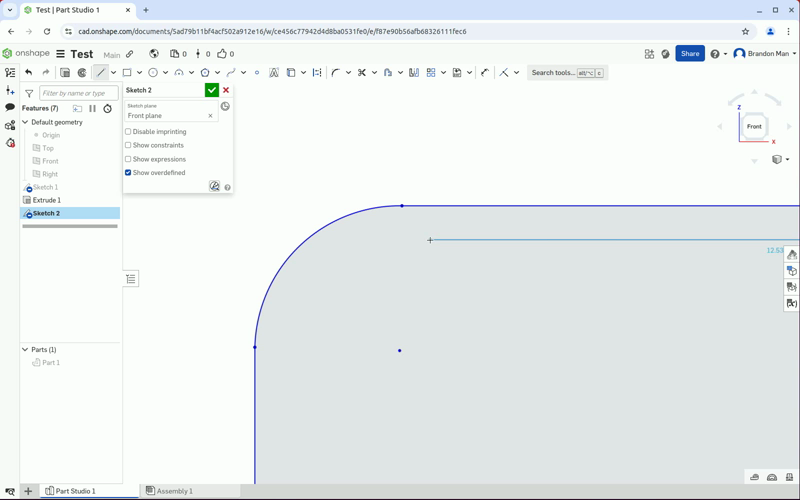
click(430, 239)
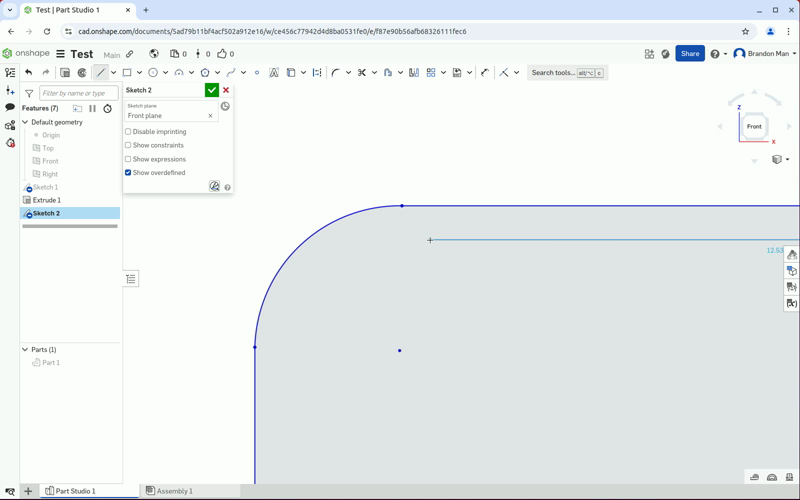
scroll(-6)
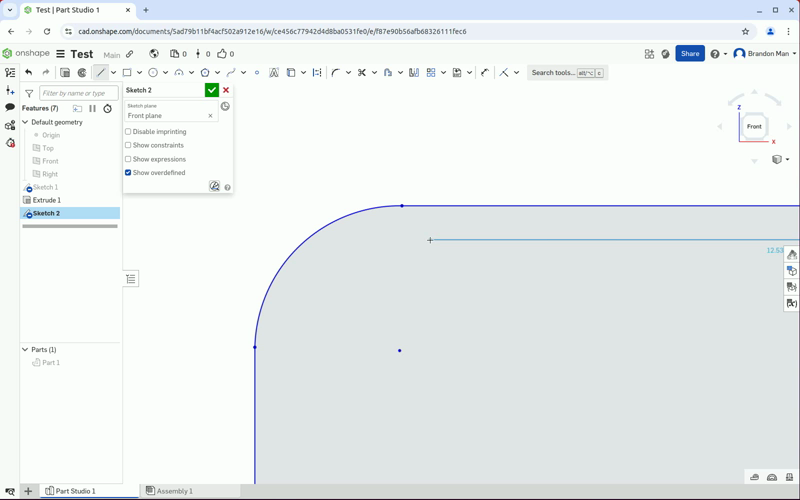
scroll(-6)
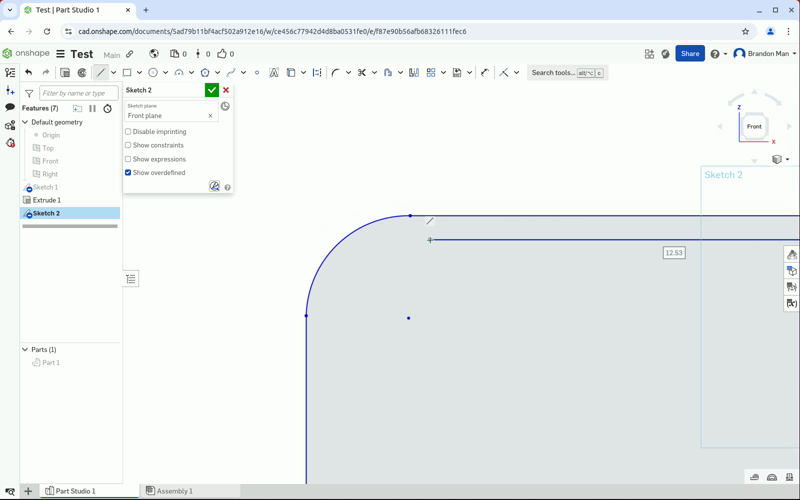
scroll(-6)
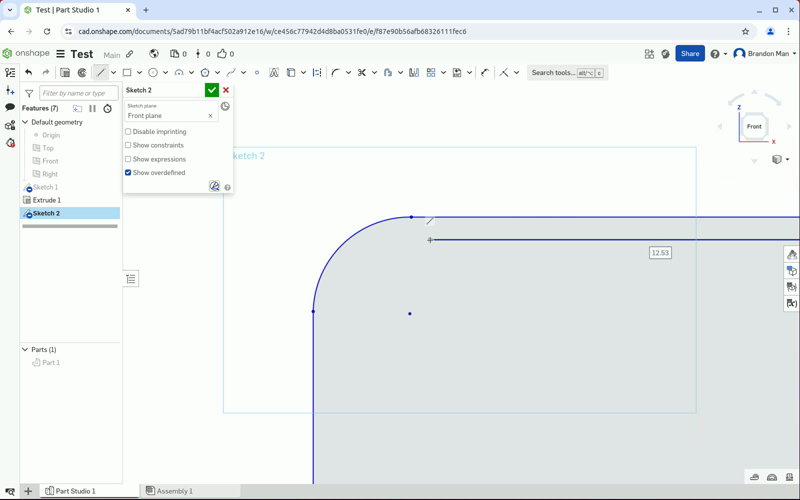
scroll(-6)
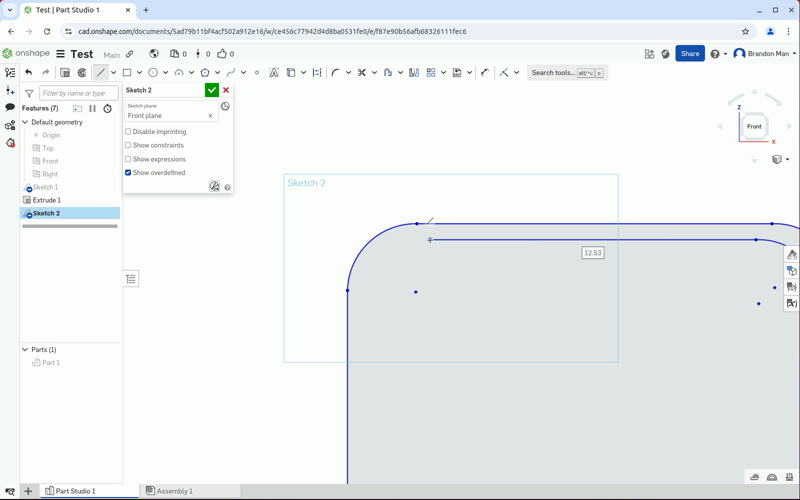
scroll(-6)
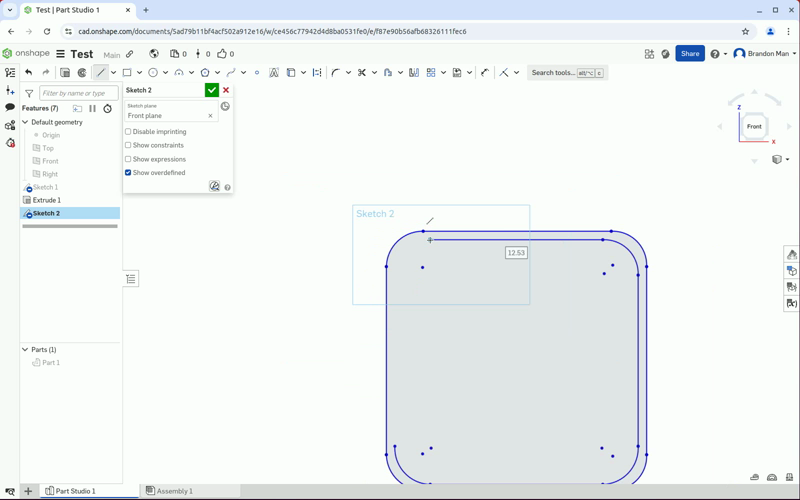
scroll(-6)
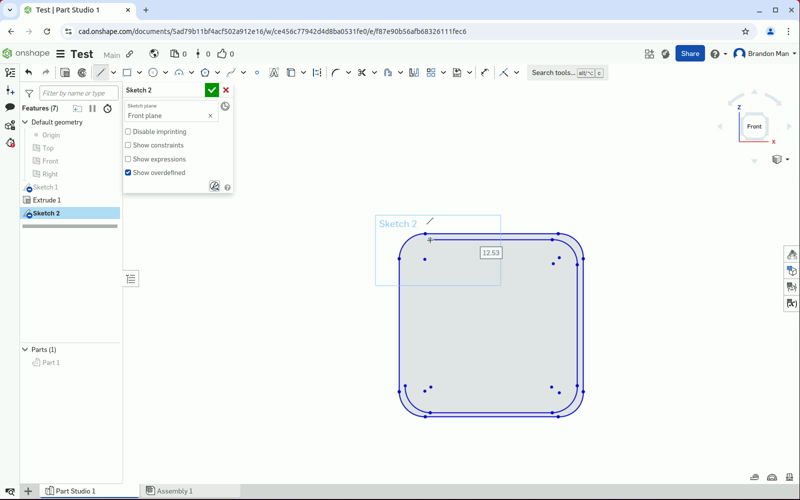
scroll(-6)
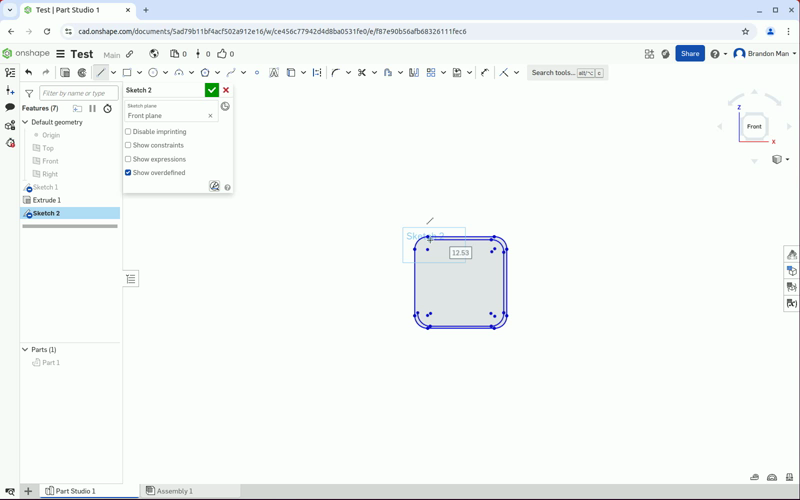
key_up(shift)
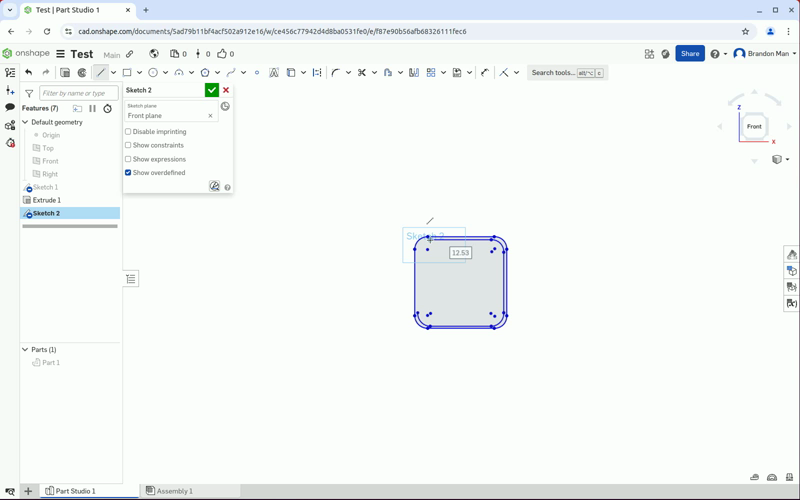
key(esc)
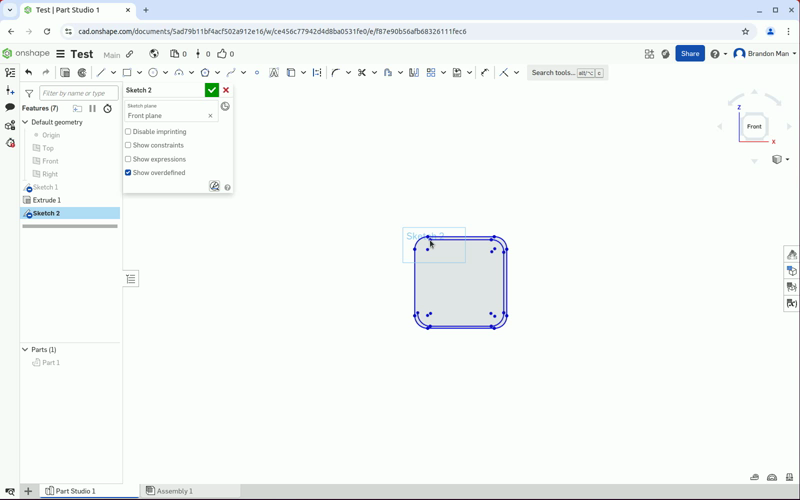
key(a)
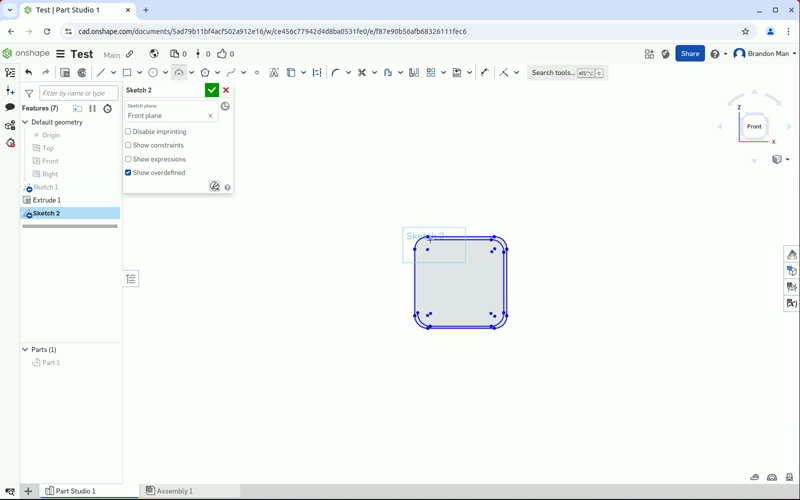
mouse_move(430, 239)
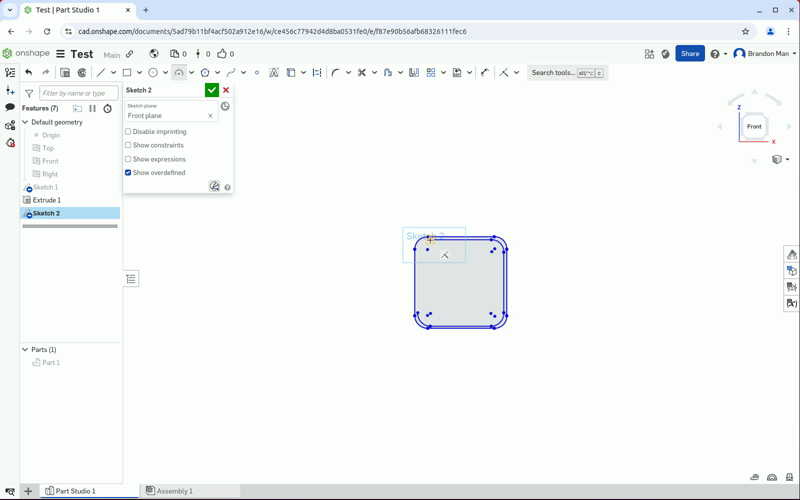
scroll(6)
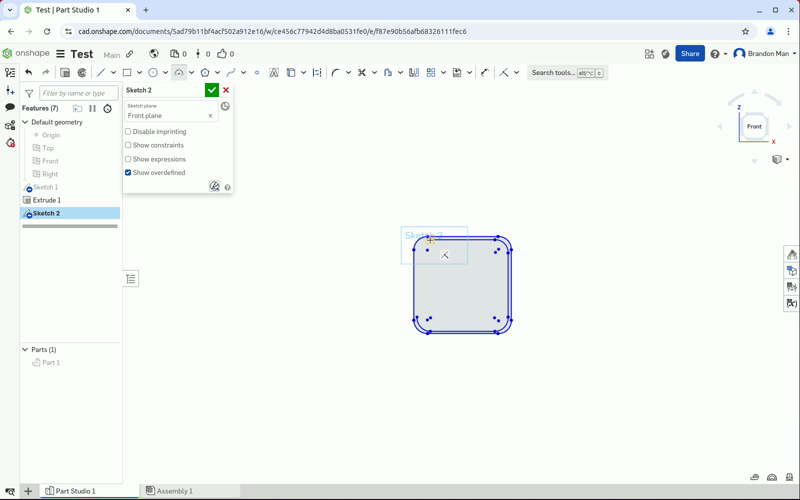
scroll(6)
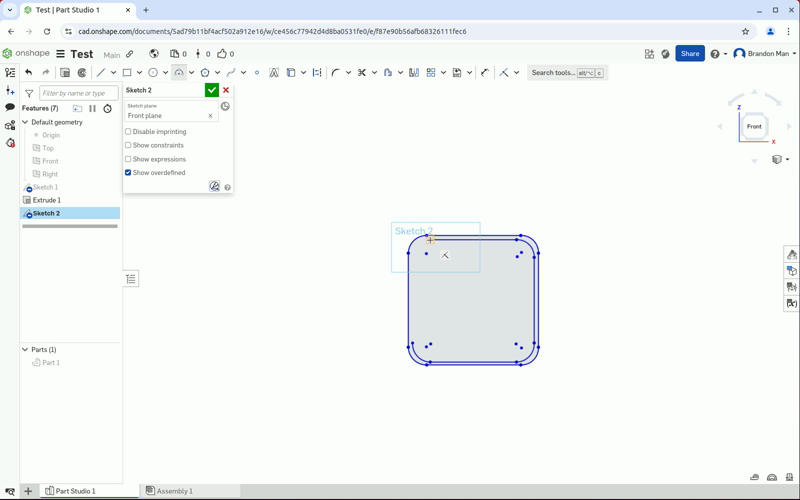
scroll(6)
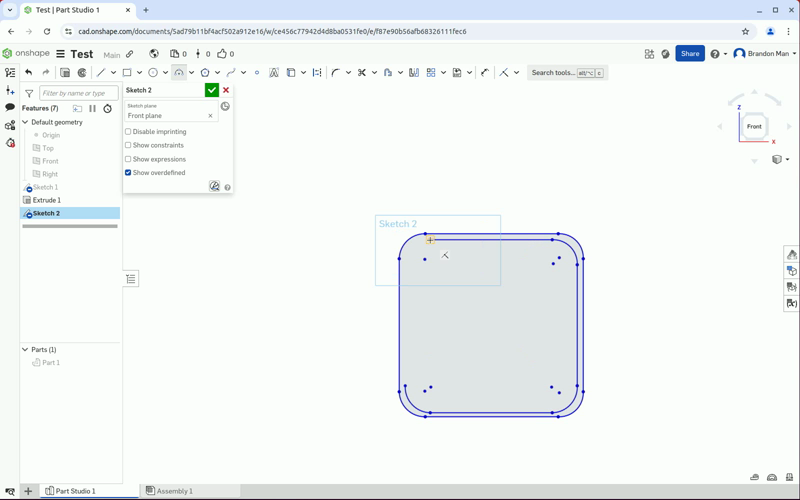
scroll(6)
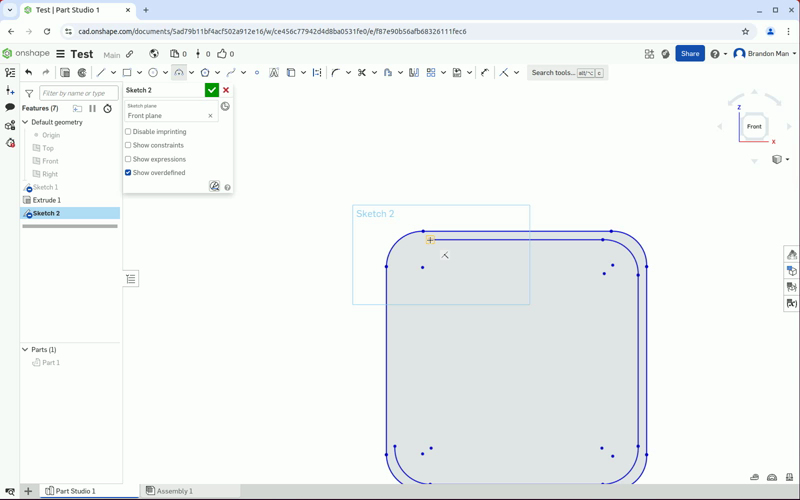
scroll(6)
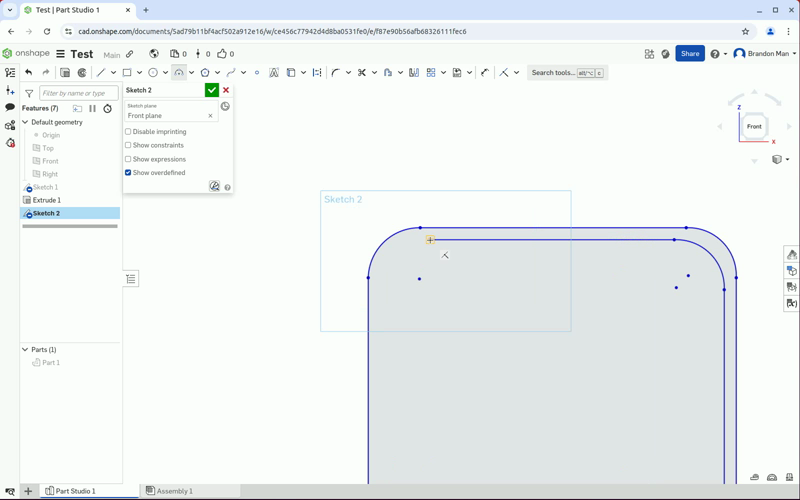
scroll(6)
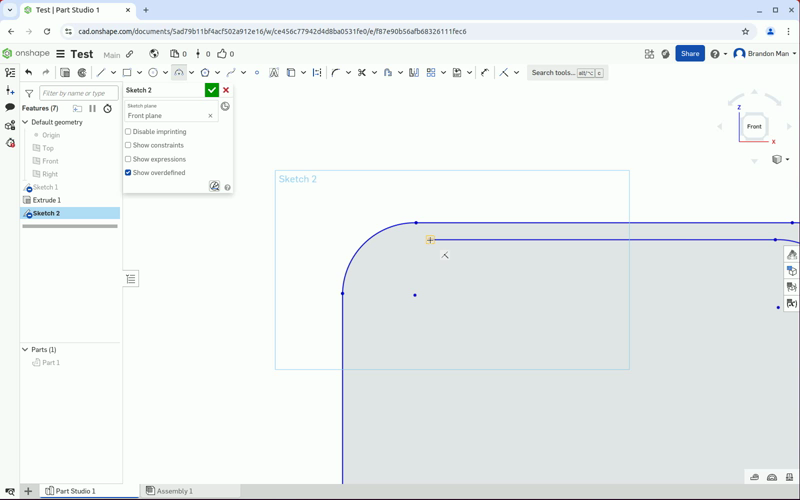
scroll(6)
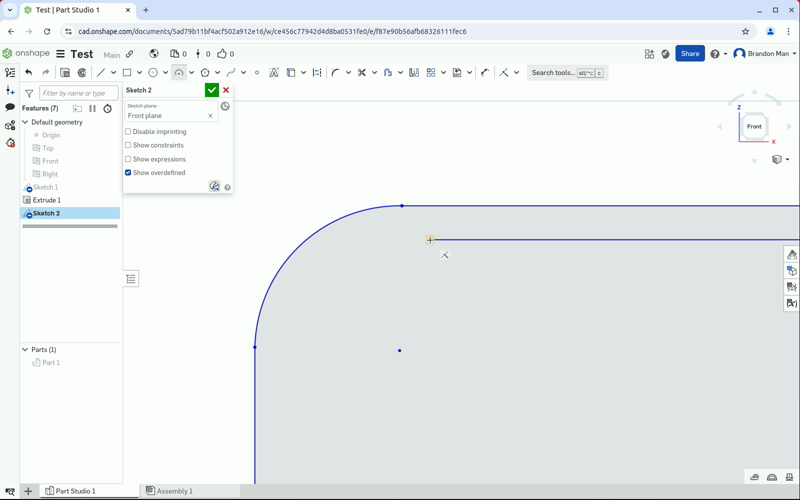
click(430, 239)
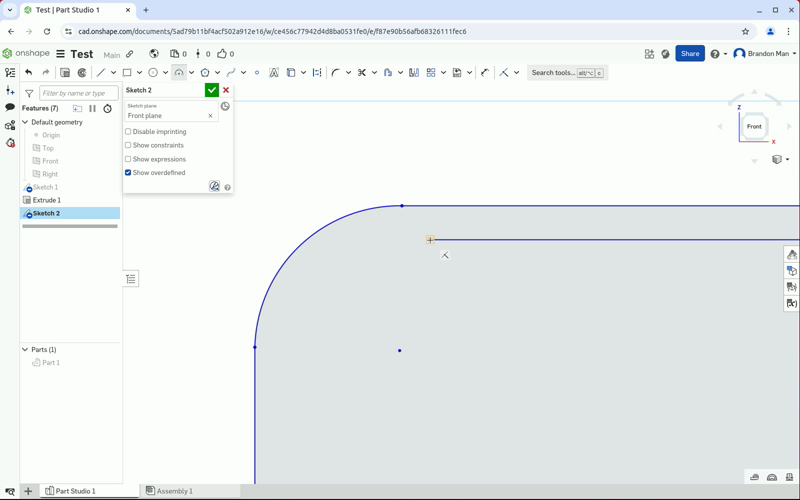
scroll(-6)
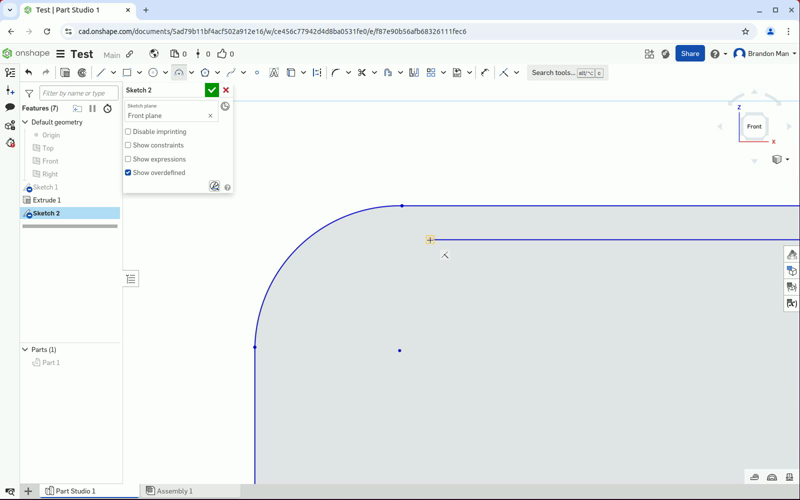
scroll(-6)
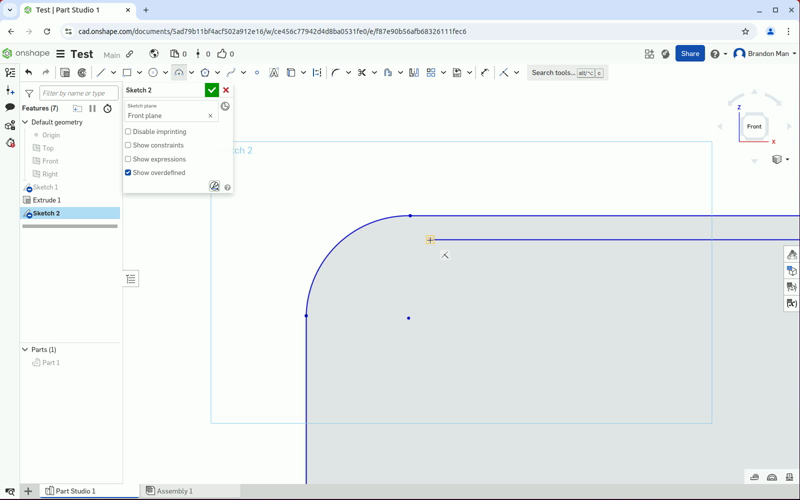
scroll(-6)
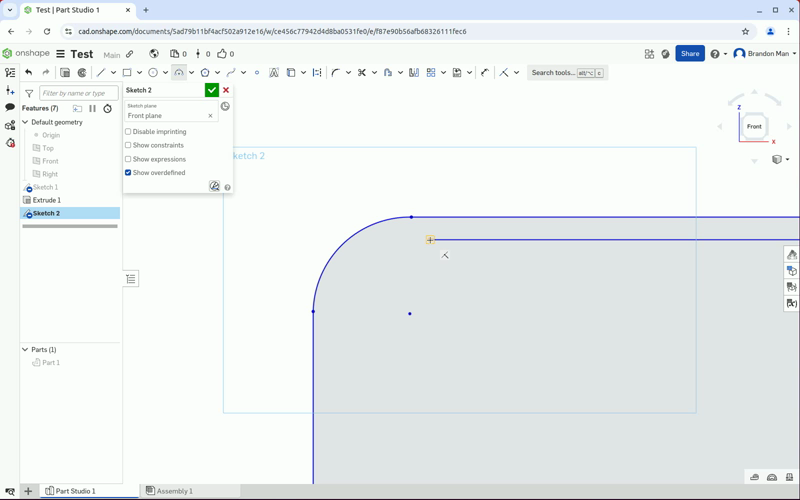
scroll(-6)
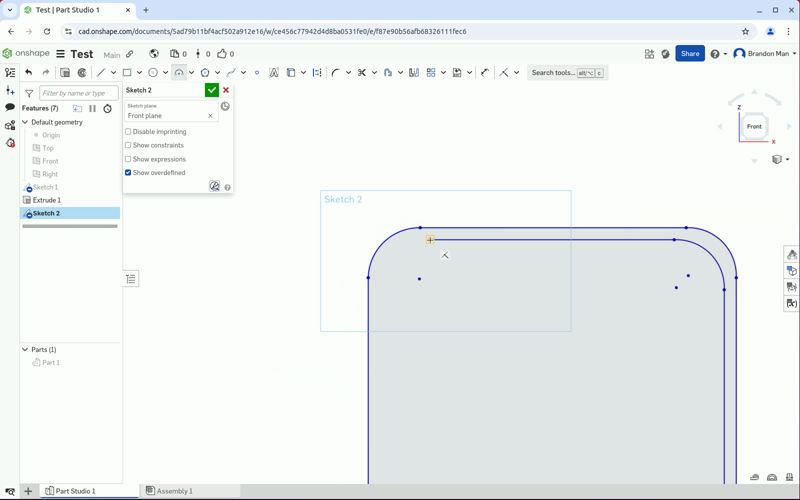
scroll(-6)
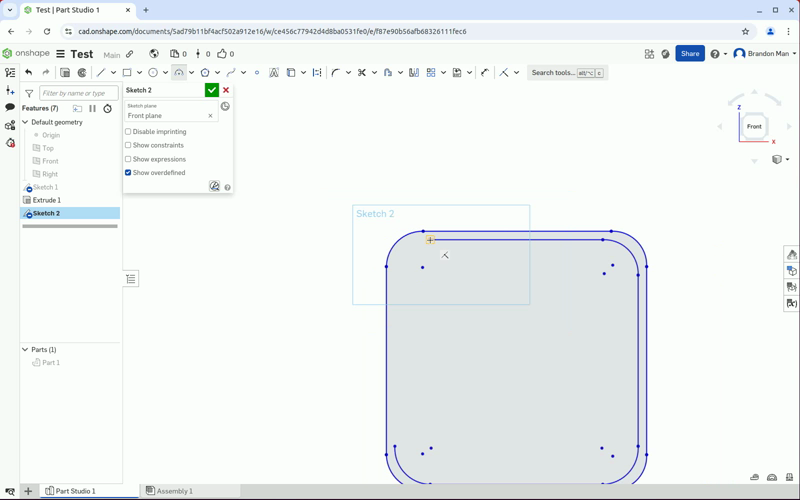
scroll(-6)
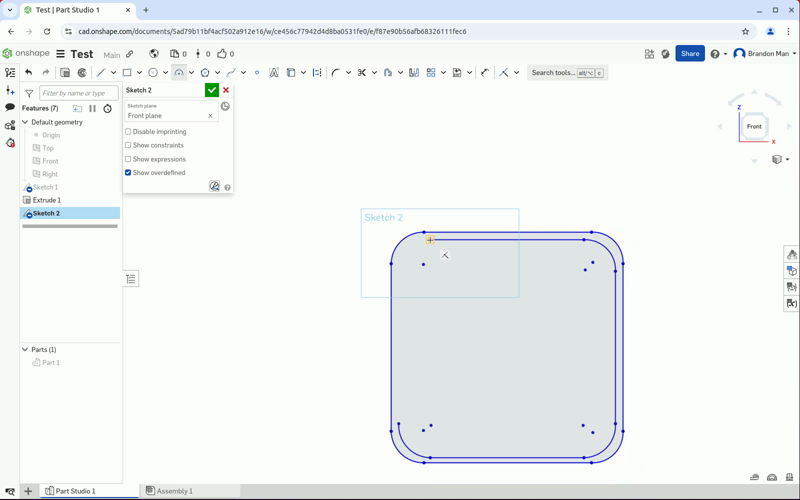
scroll(-6)
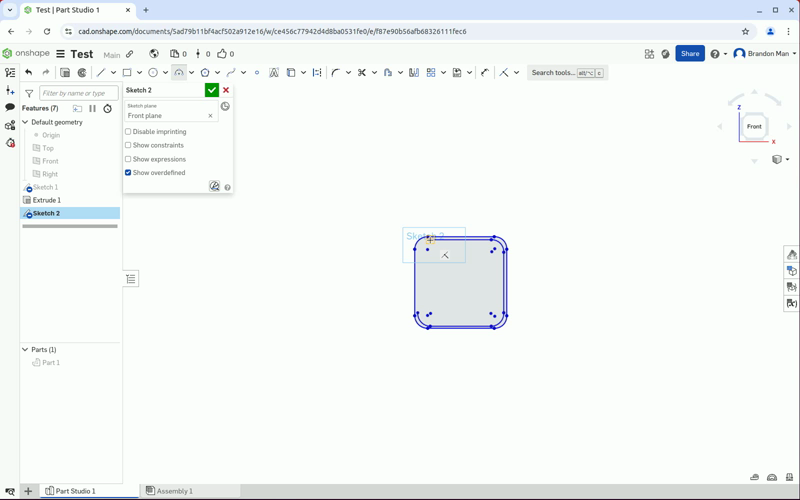
key_down(shift)
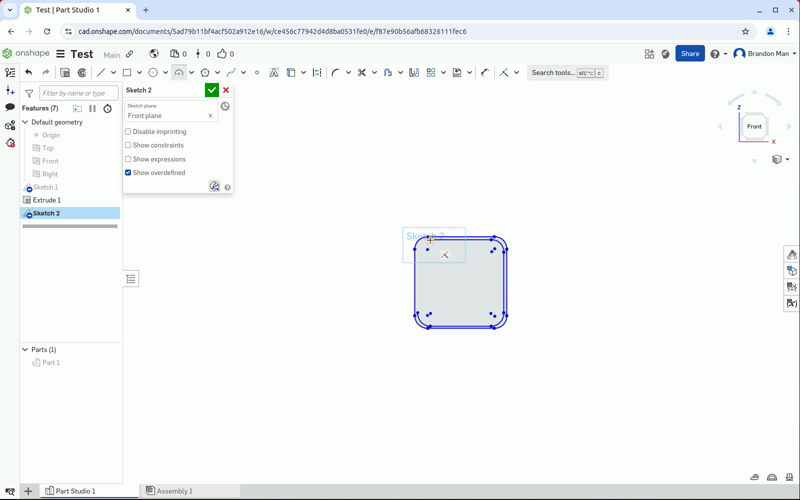
mouse_move(417, 252)
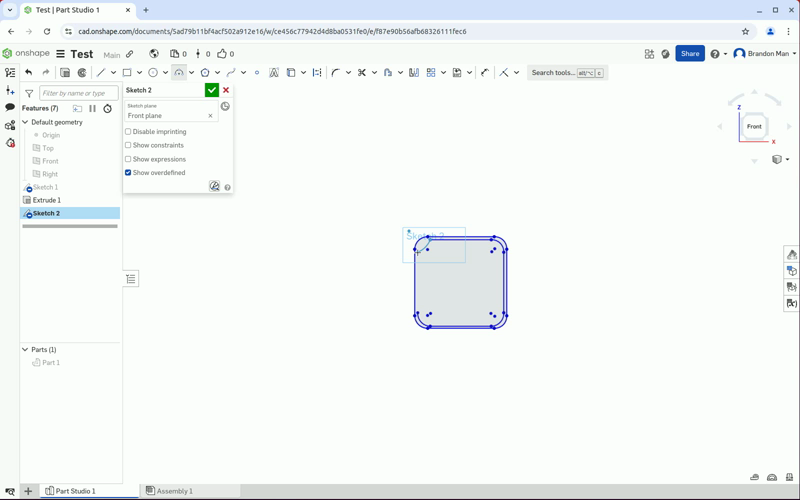
scroll(6)
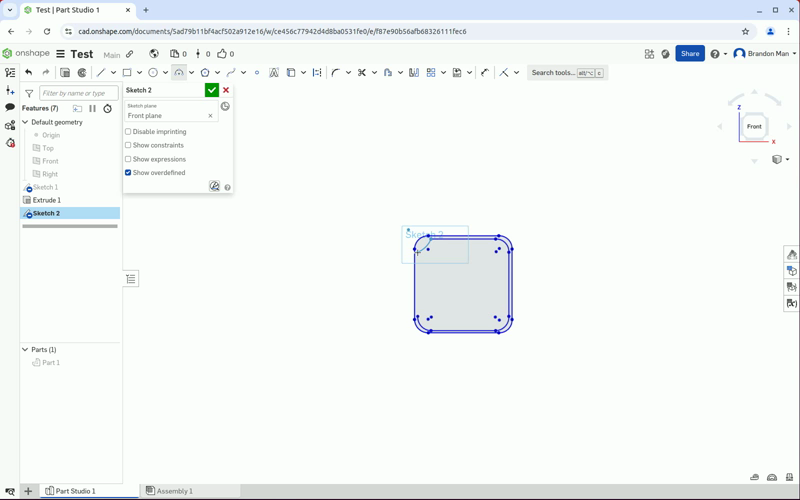
scroll(6)
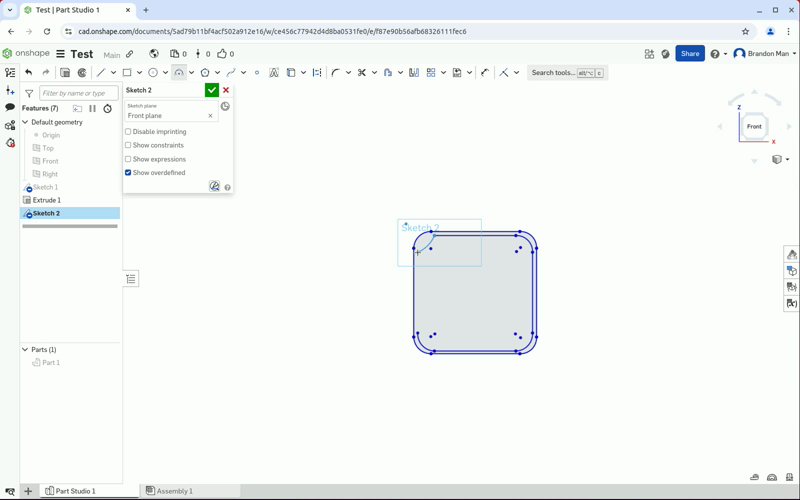
scroll(6)
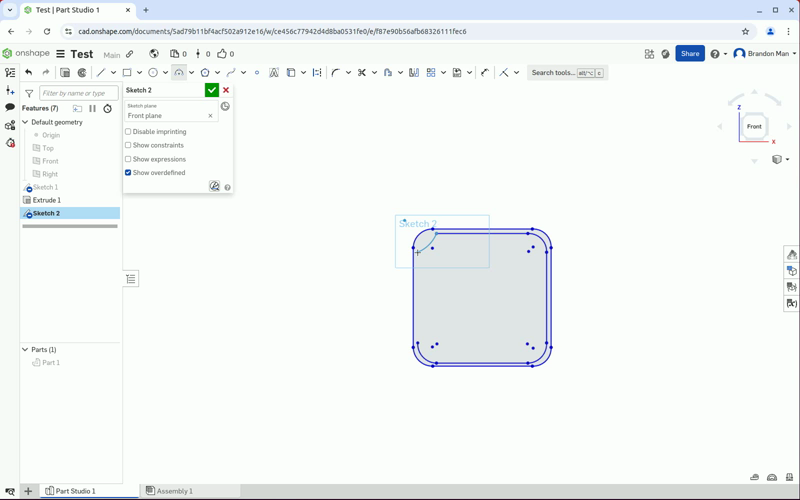
scroll(6)
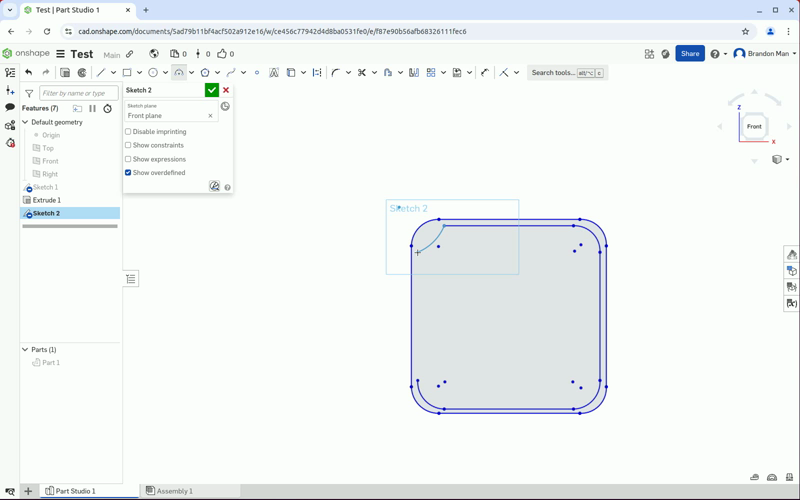
scroll(6)
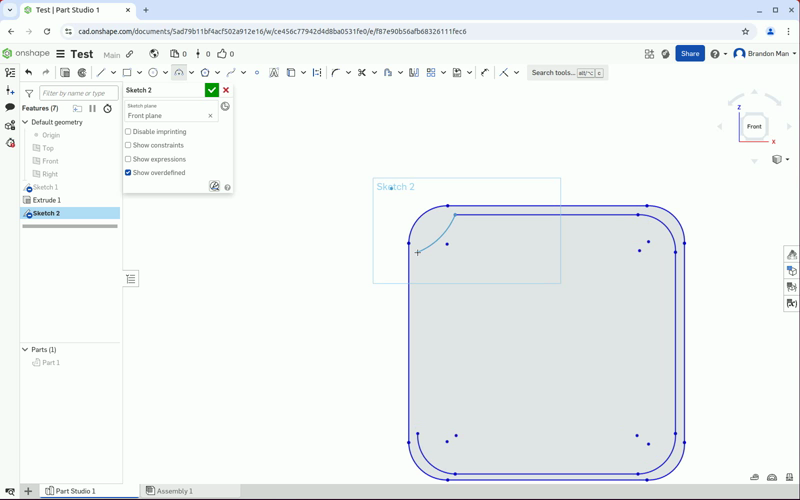
scroll(6)
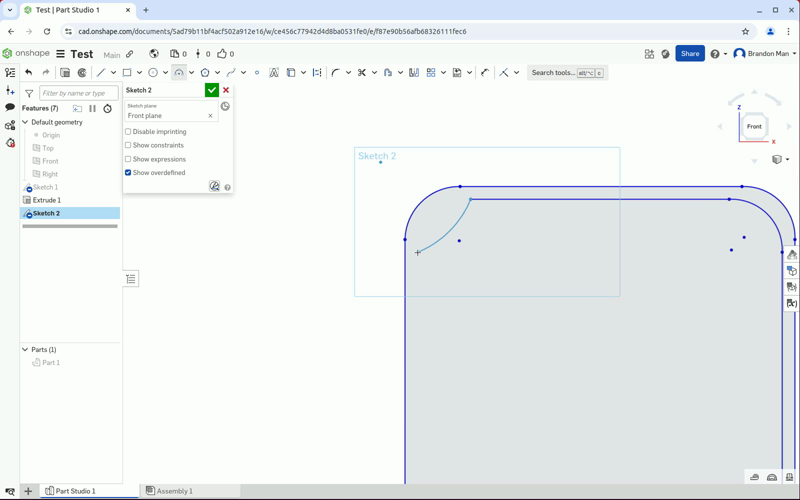
scroll(6)
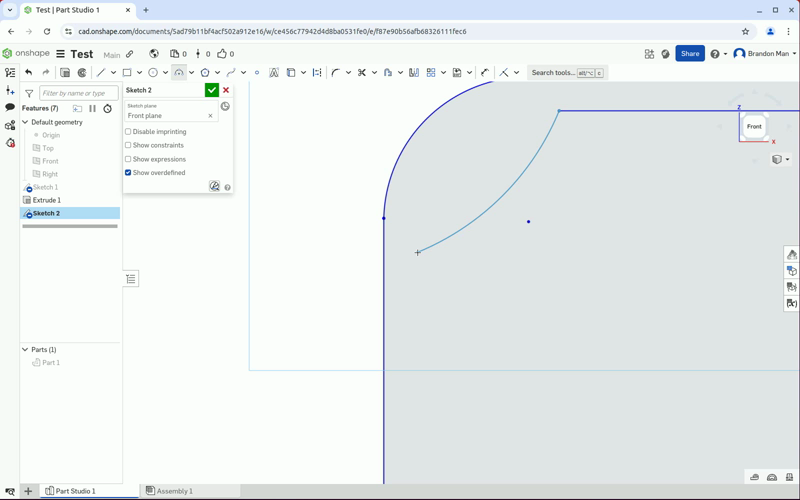
click(417, 252)
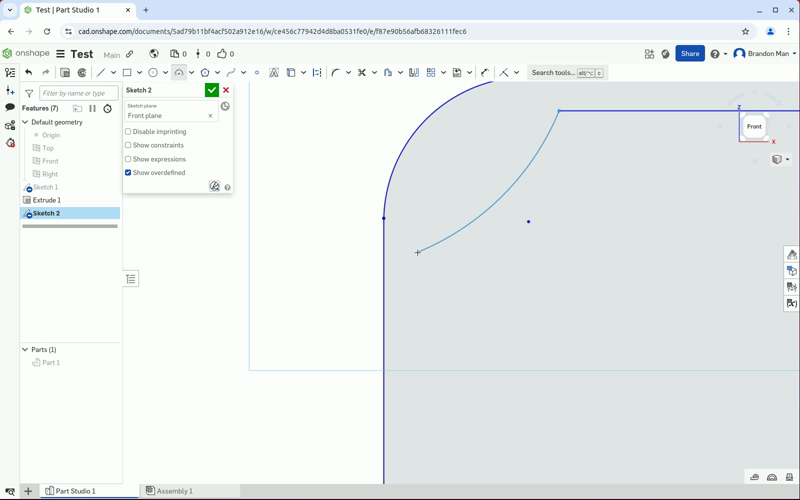
scroll(-6)
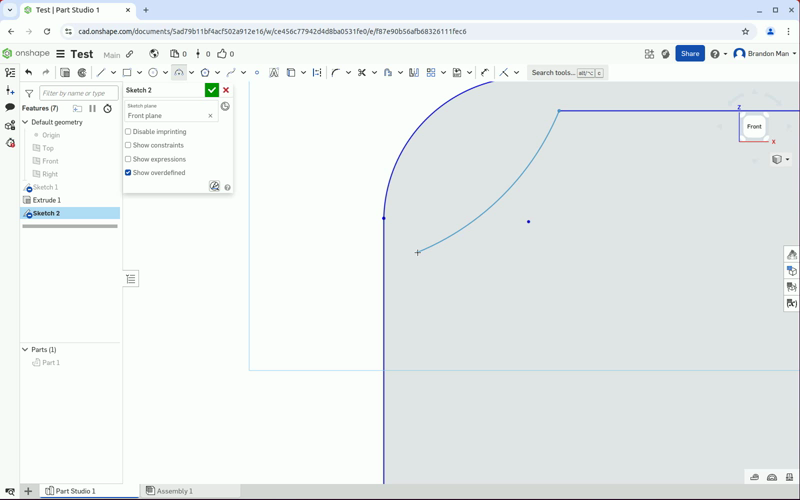
scroll(-6)
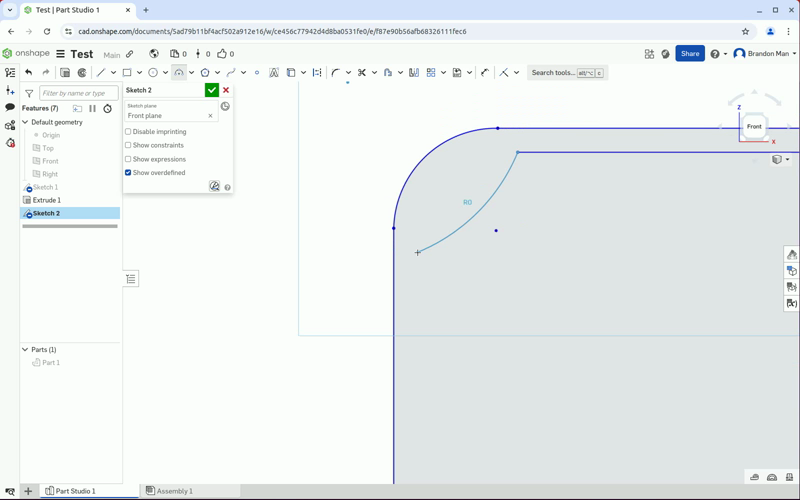
scroll(-6)
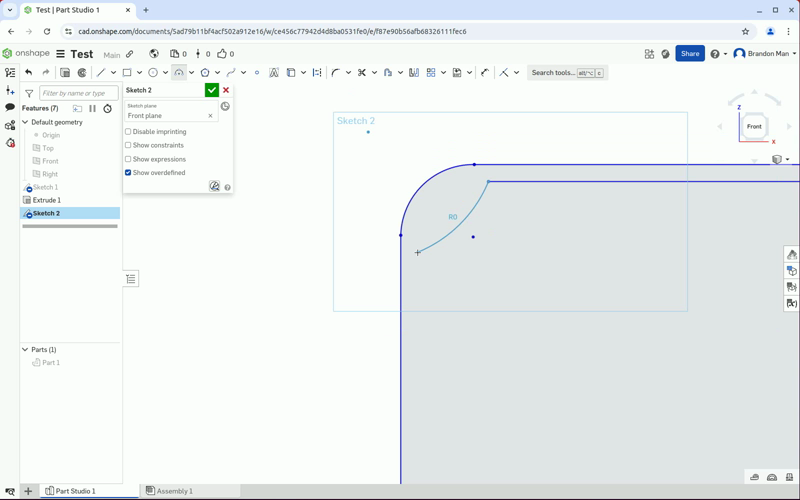
scroll(-6)
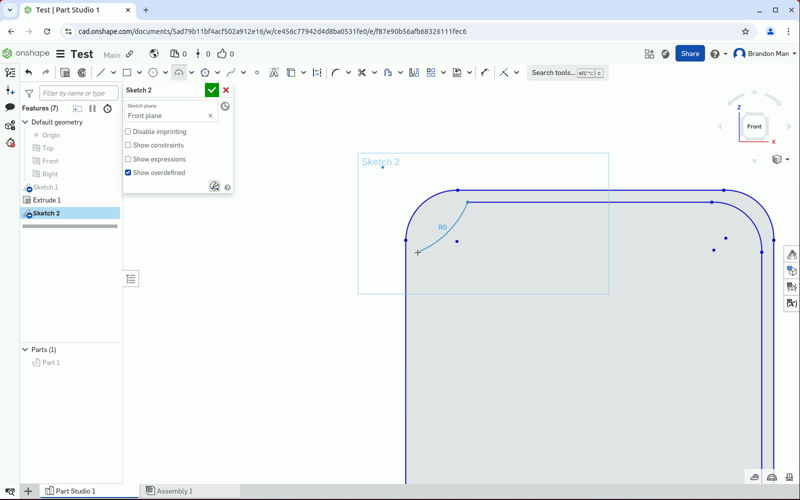
scroll(-6)
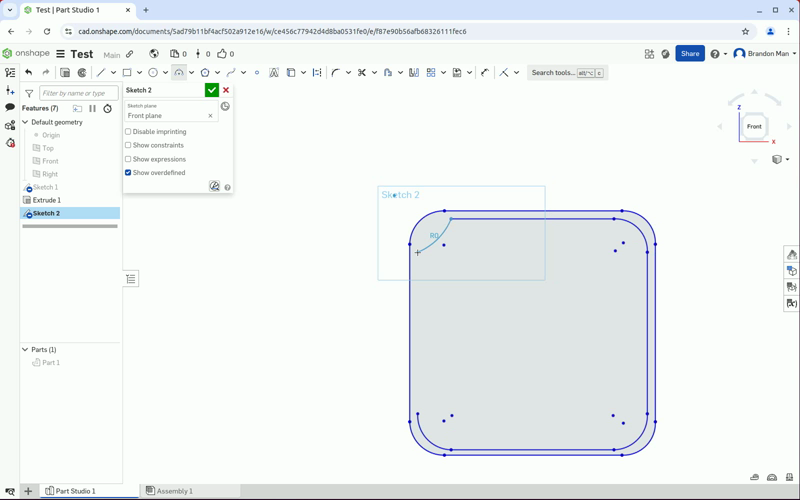
scroll(-6)
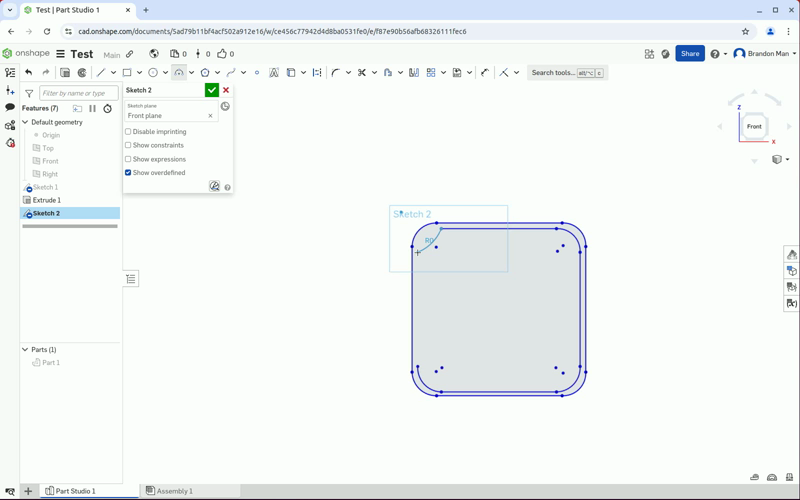
scroll(-6)
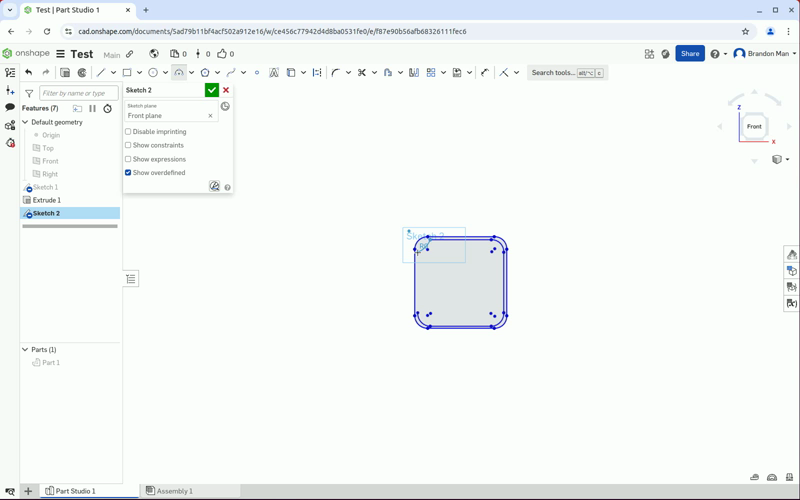
mouse_move(421, 243)
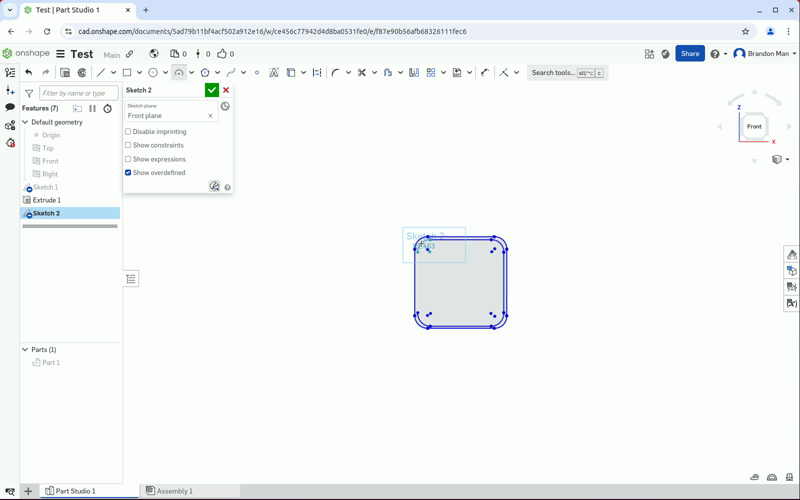
scroll(6)
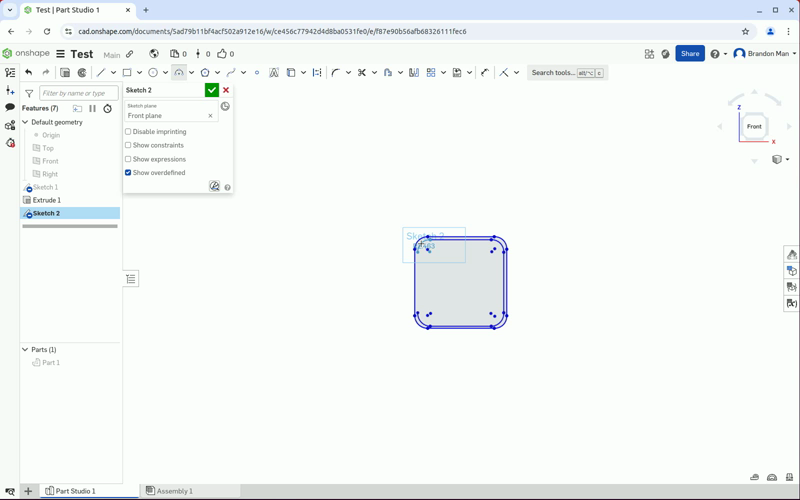
scroll(6)
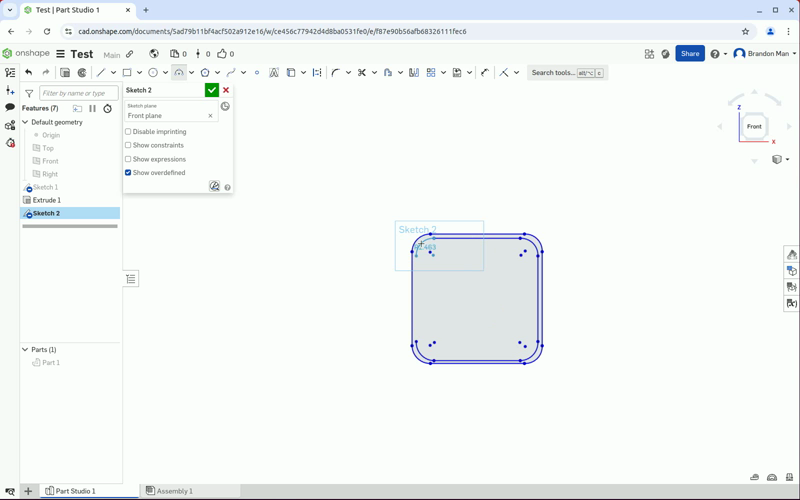
scroll(6)
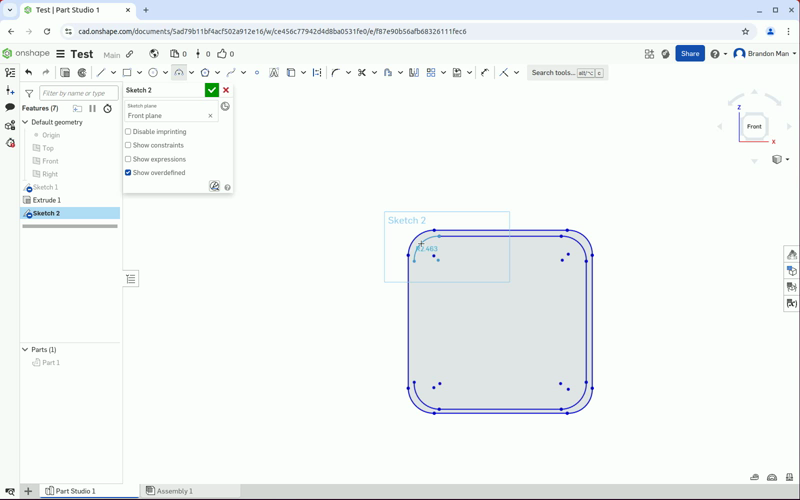
scroll(6)
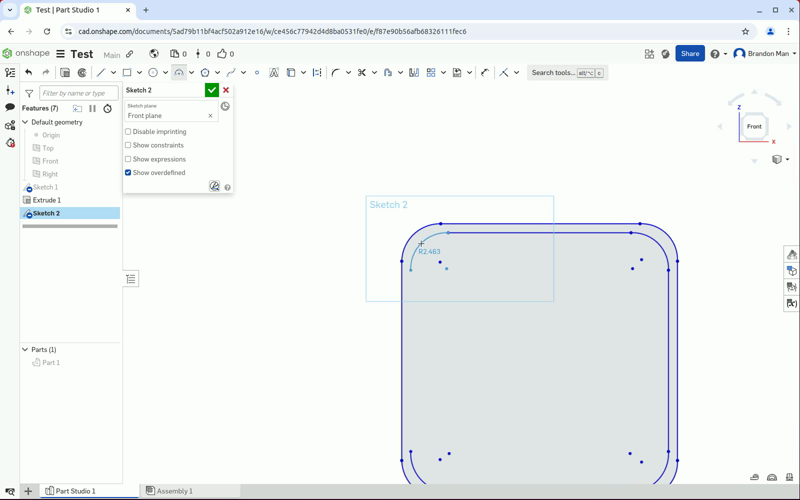
scroll(6)
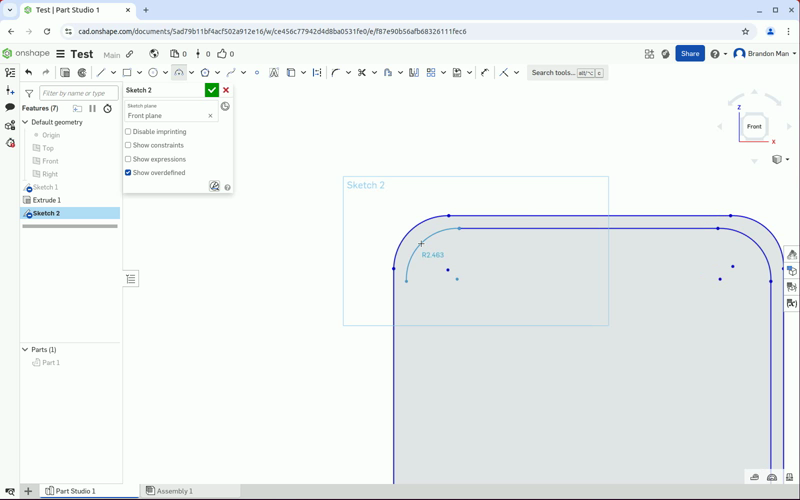
scroll(6)
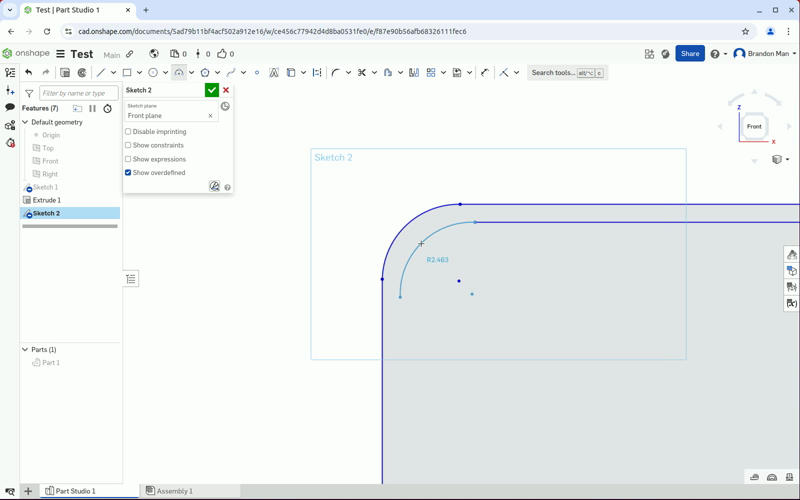
scroll(6)
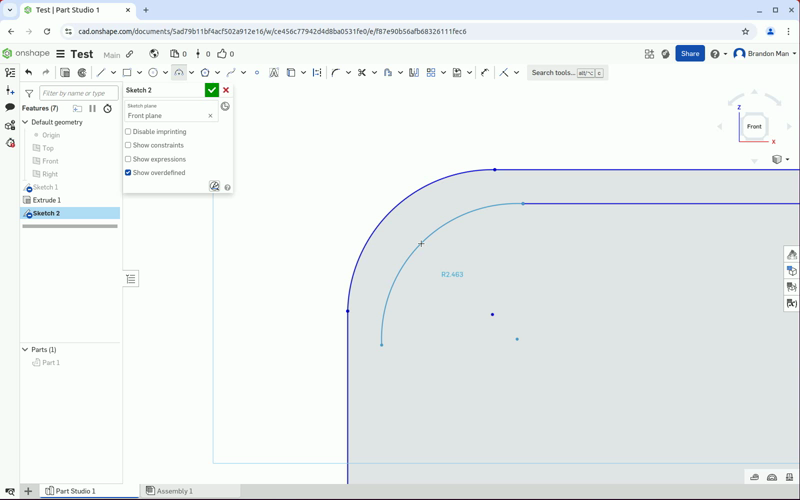
click(421, 243)
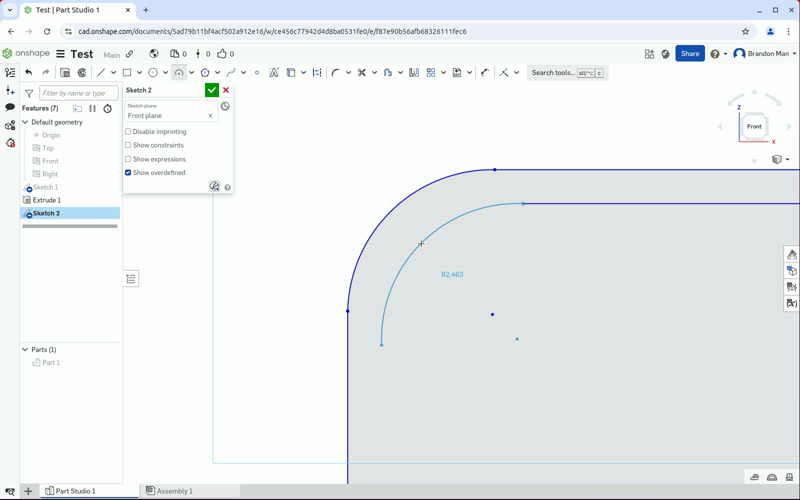
scroll(-6)
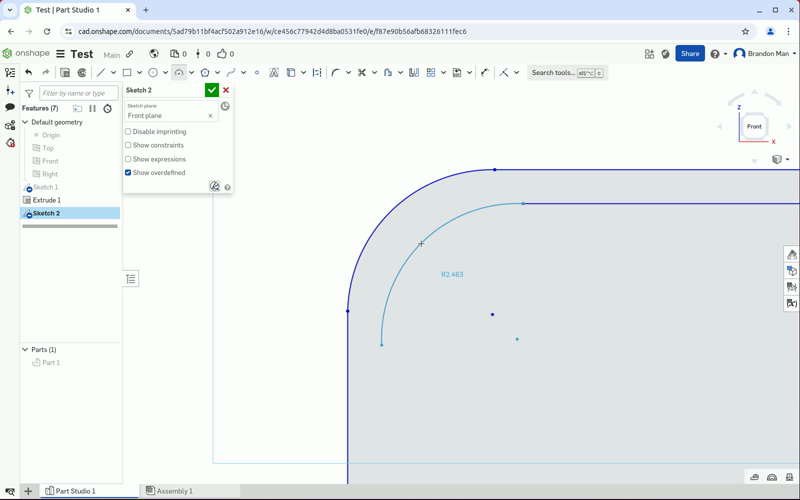
scroll(-6)
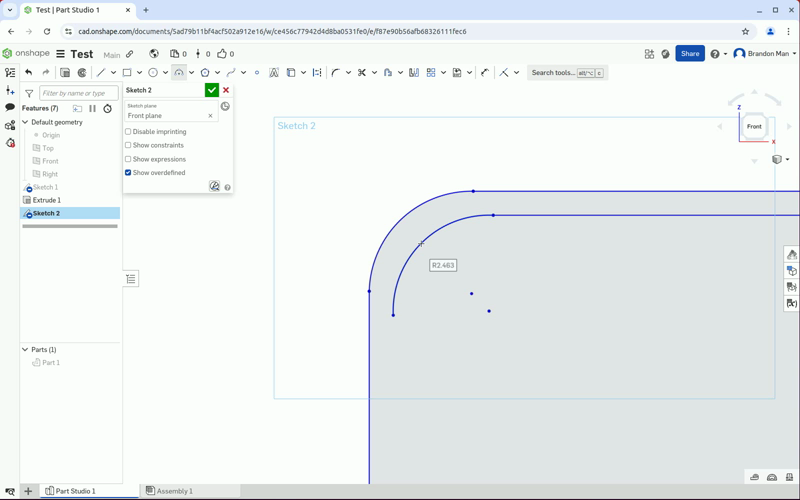
scroll(-6)
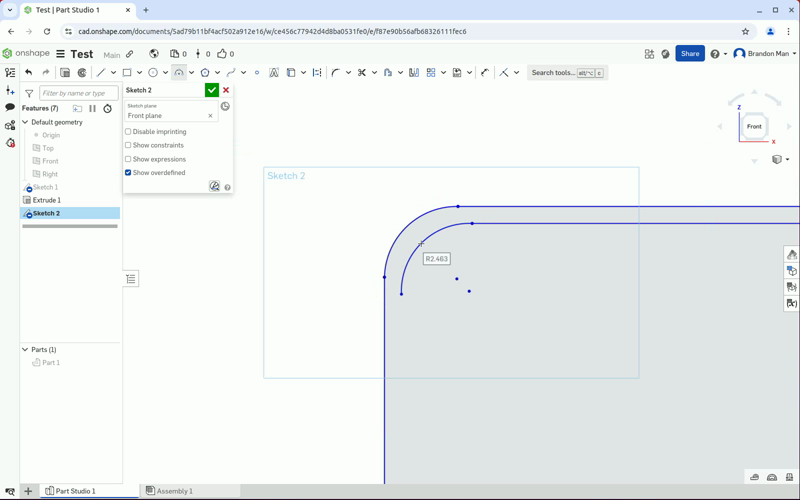
scroll(-6)
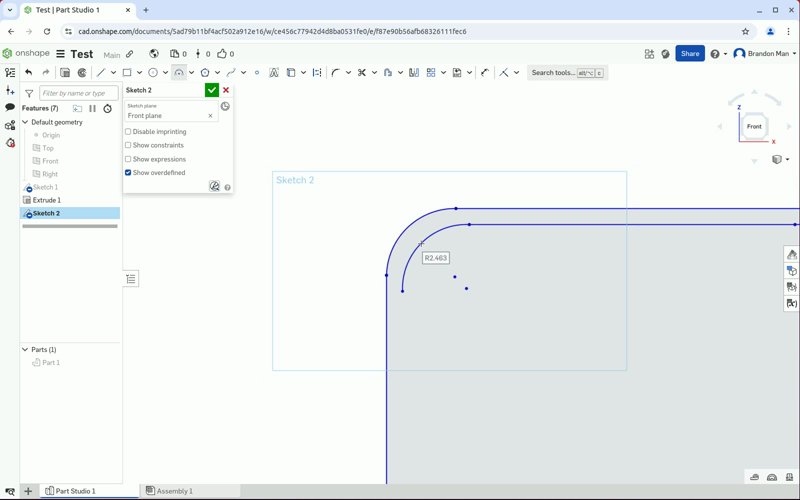
scroll(-6)
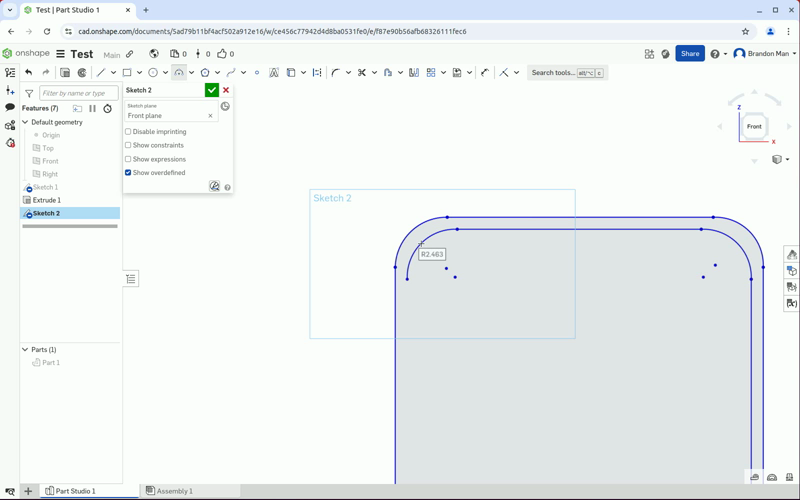
scroll(-6)
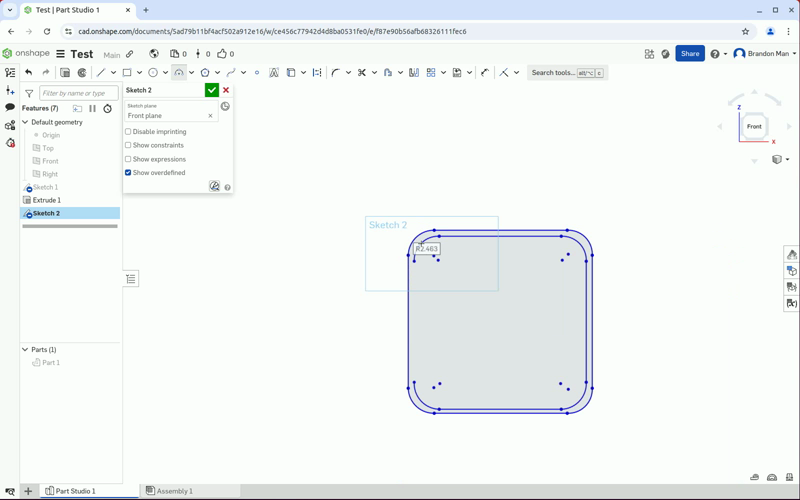
scroll(-6)
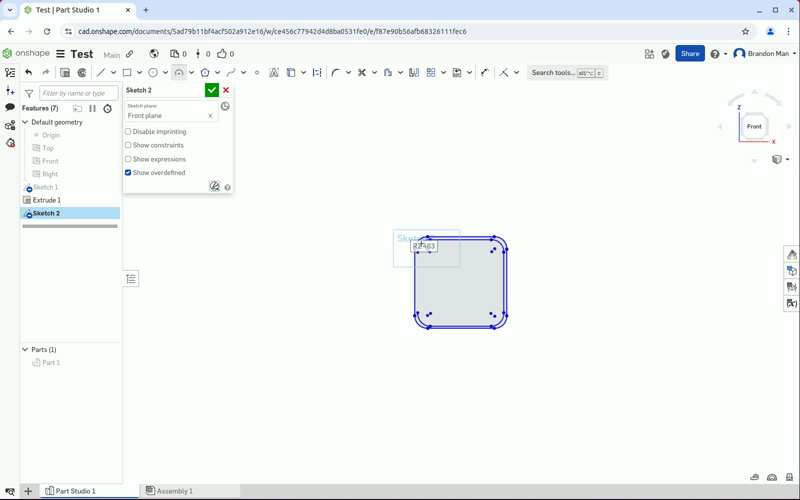
key_up(shift)
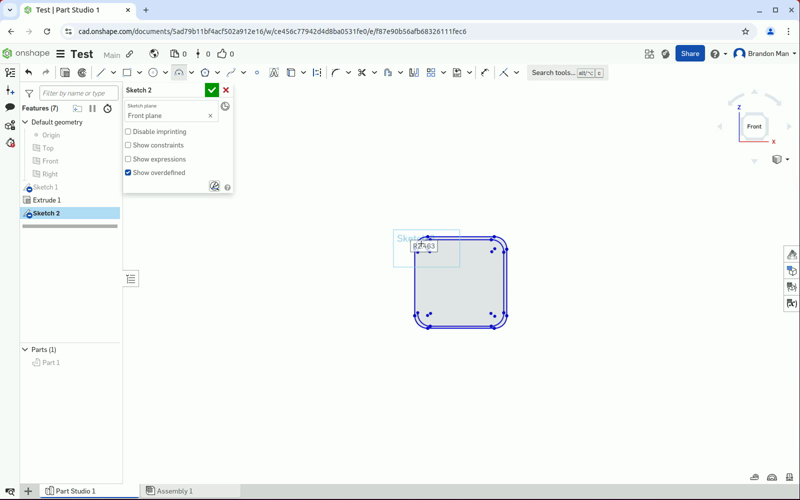
key(esc)
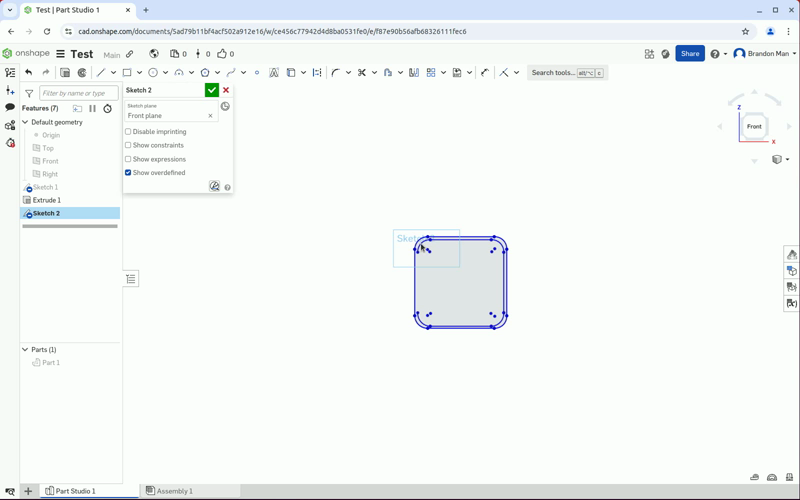
key(l)
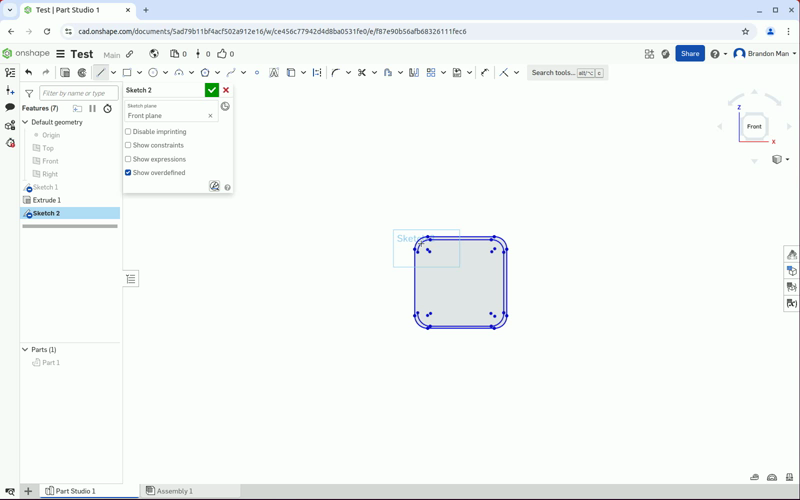
mouse_move(417, 252)
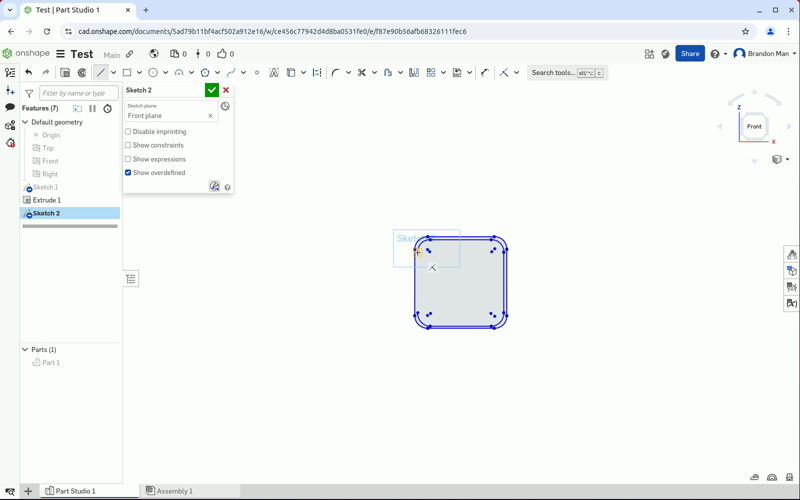
scroll(6)
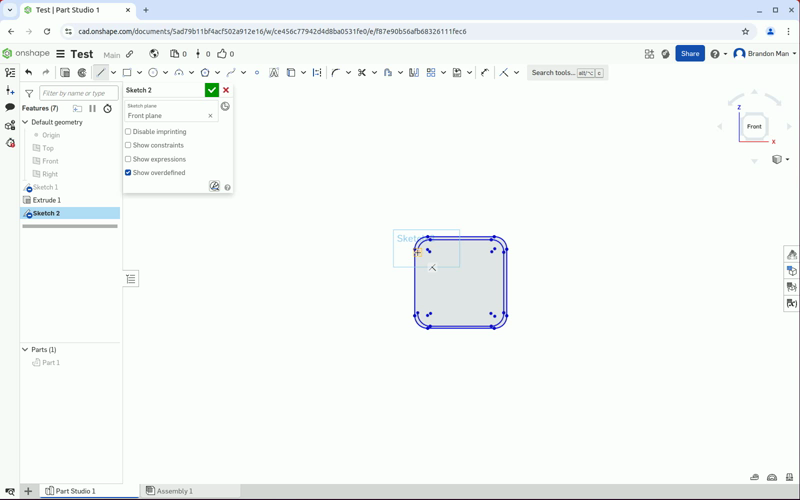
scroll(6)
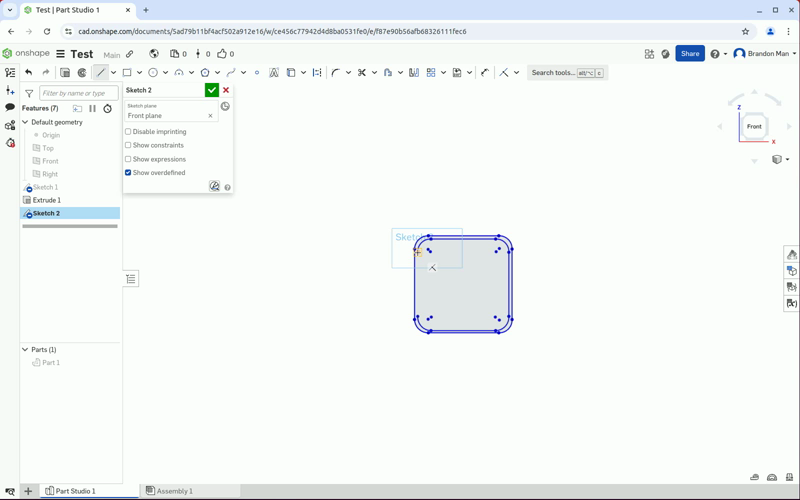
scroll(6)
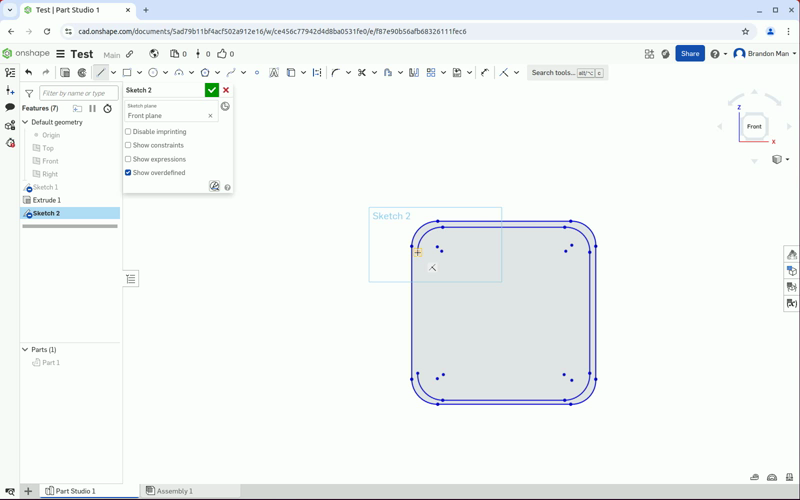
scroll(6)
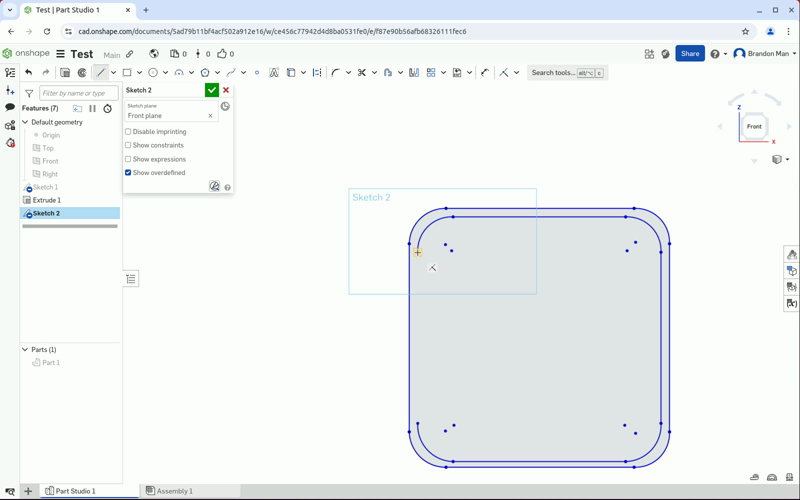
scroll(6)
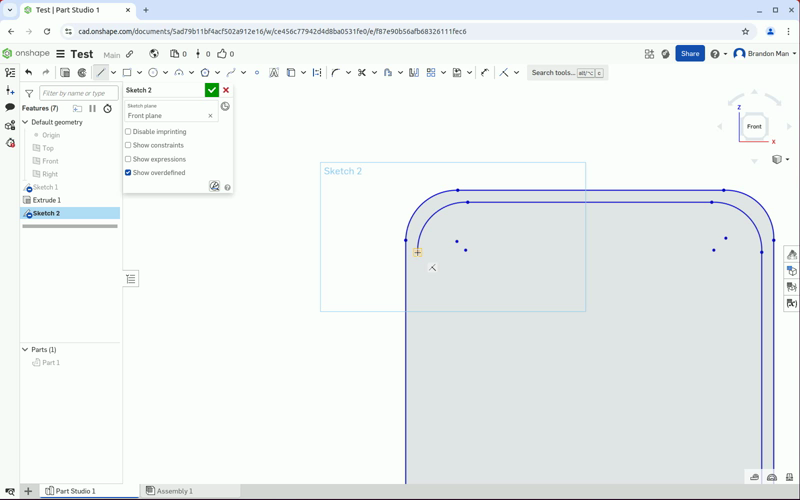
scroll(6)
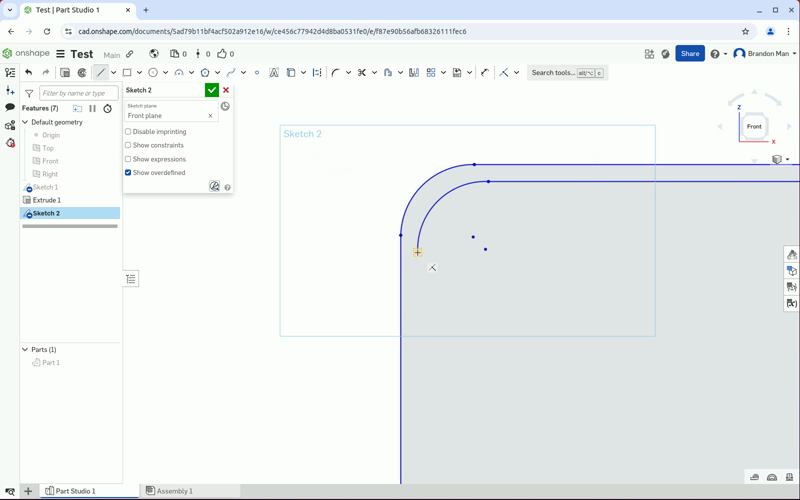
scroll(6)
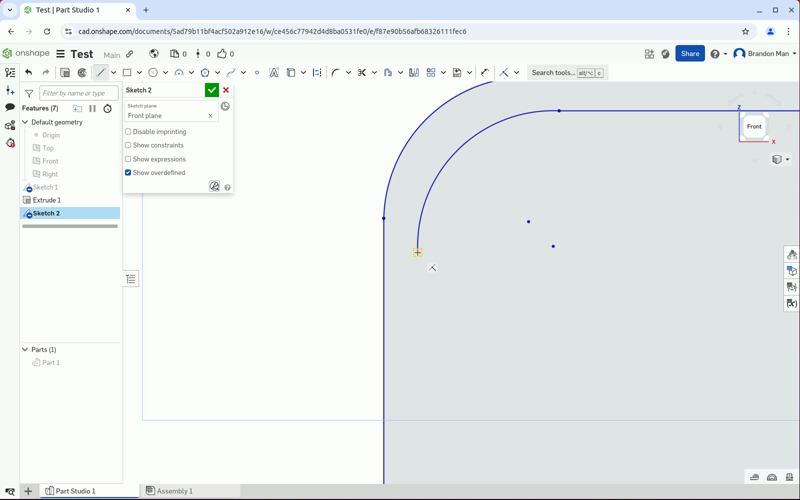
click(417, 252)
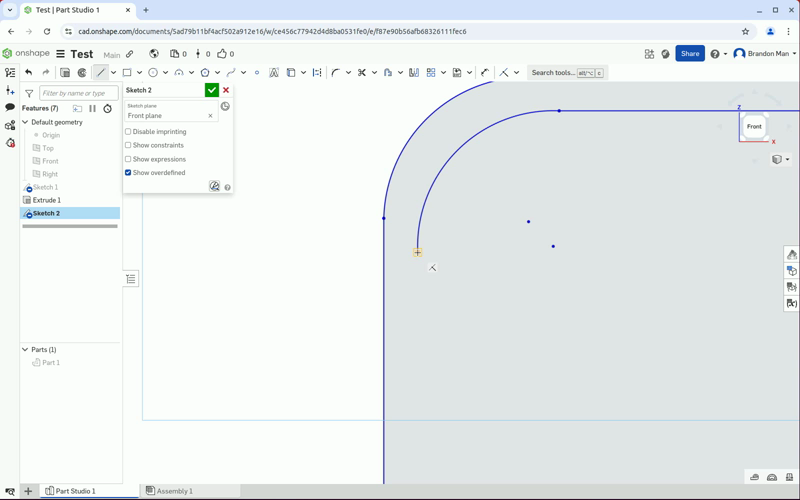
scroll(-6)
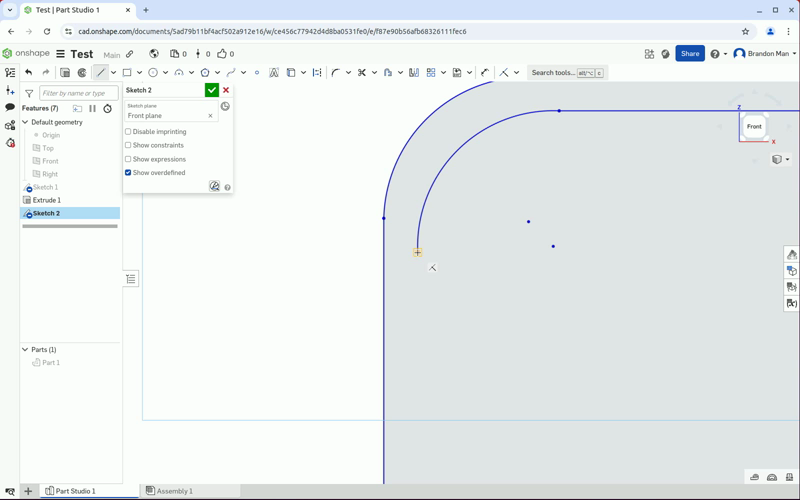
scroll(-6)
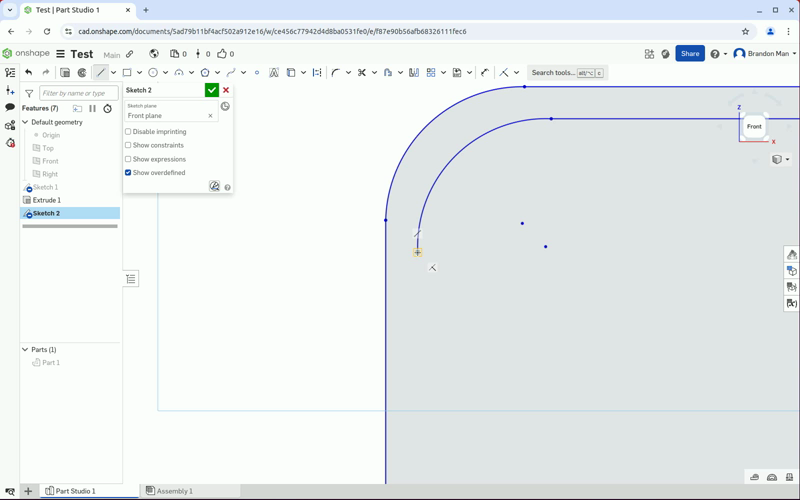
scroll(-6)
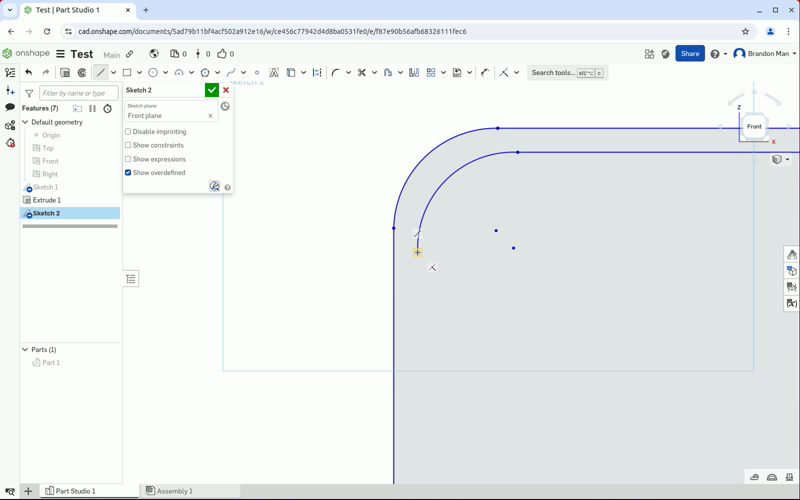
scroll(-6)
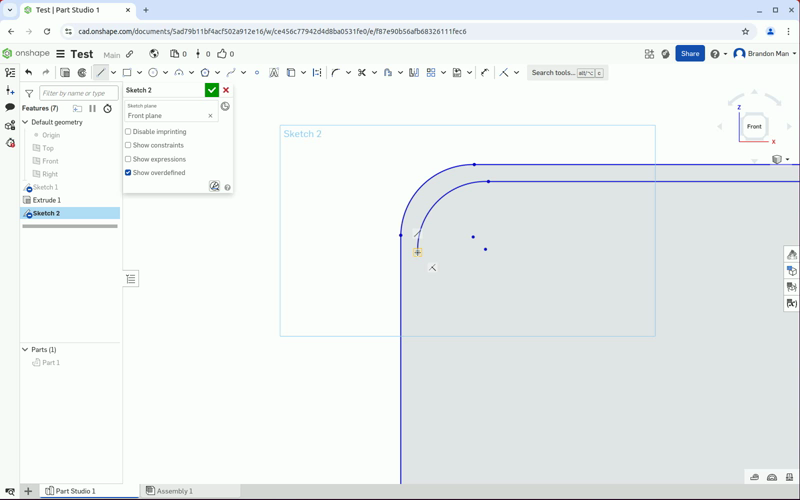
scroll(-6)
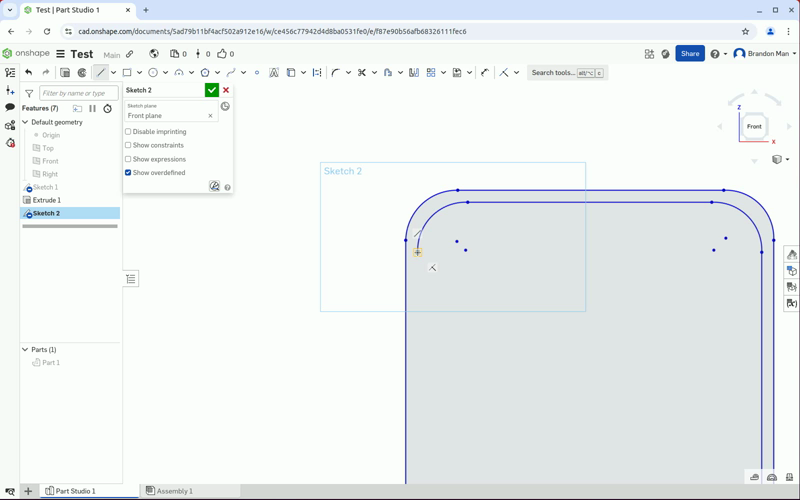
scroll(-6)
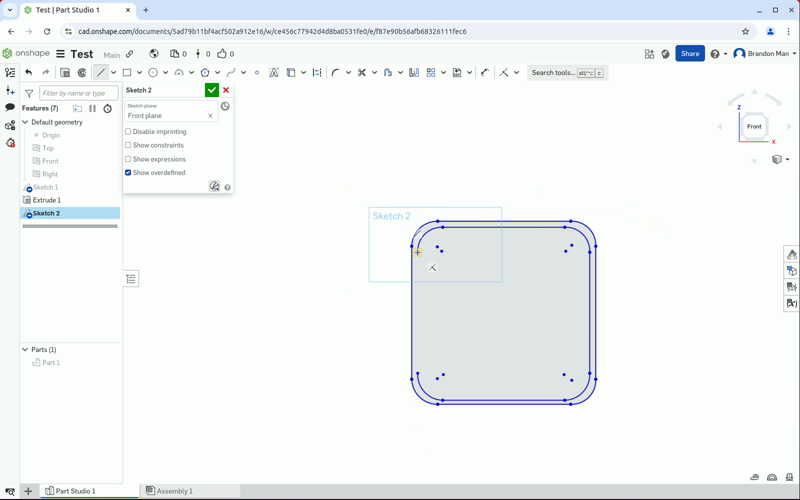
scroll(-6)
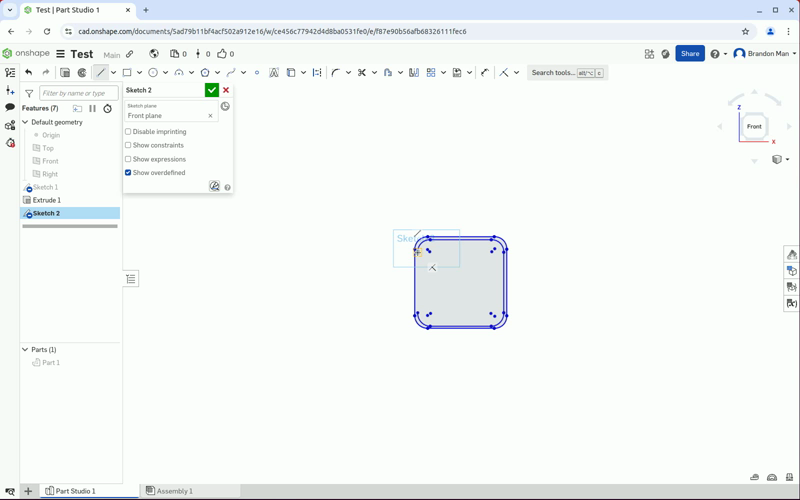
key_down(shift)
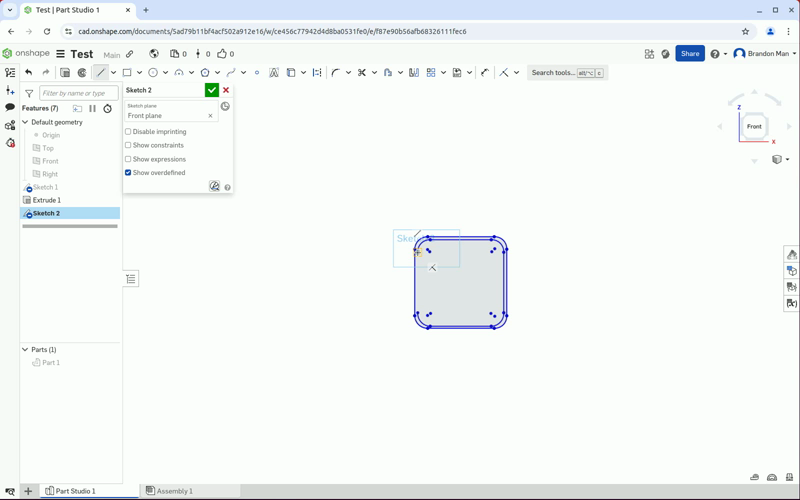
mouse_move(417, 312)
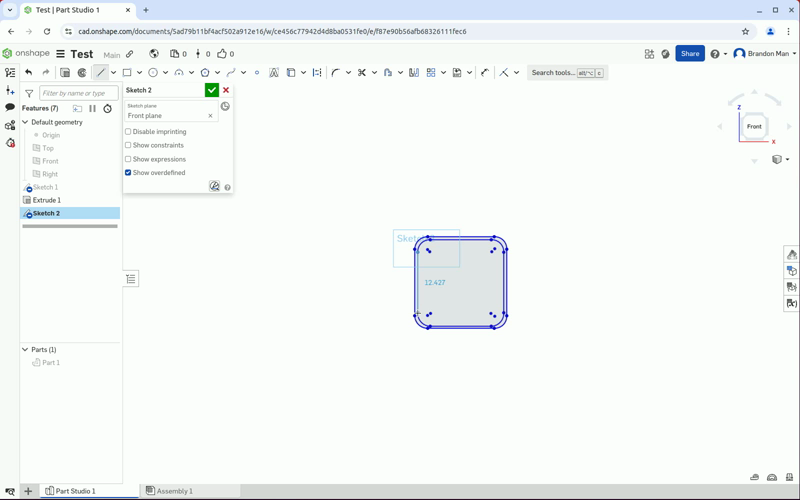
scroll(6)
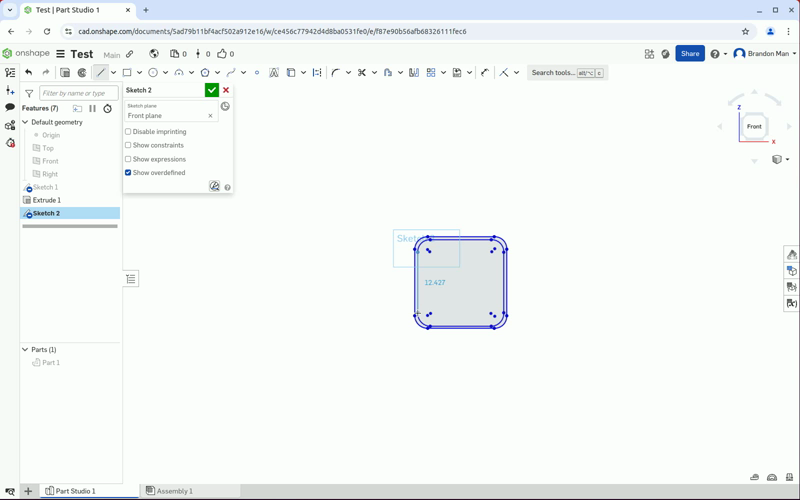
scroll(6)
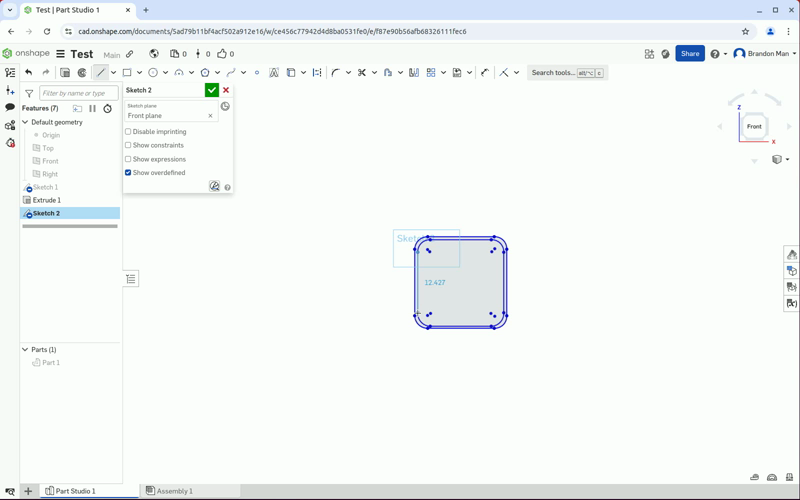
scroll(6)
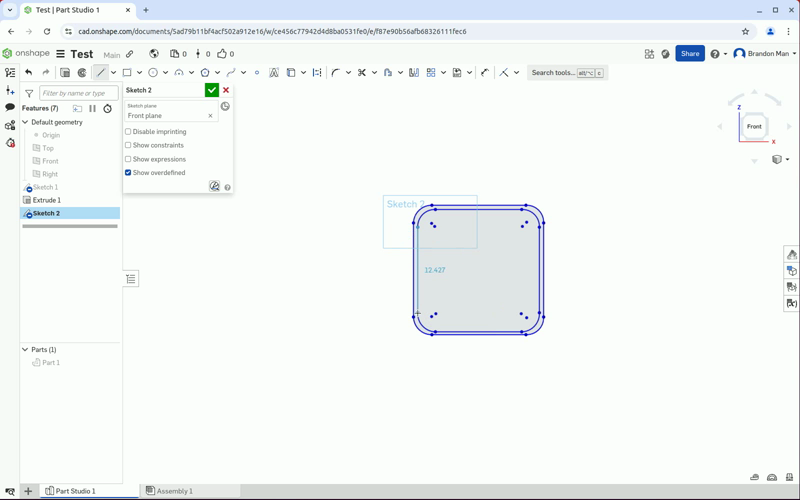
scroll(6)
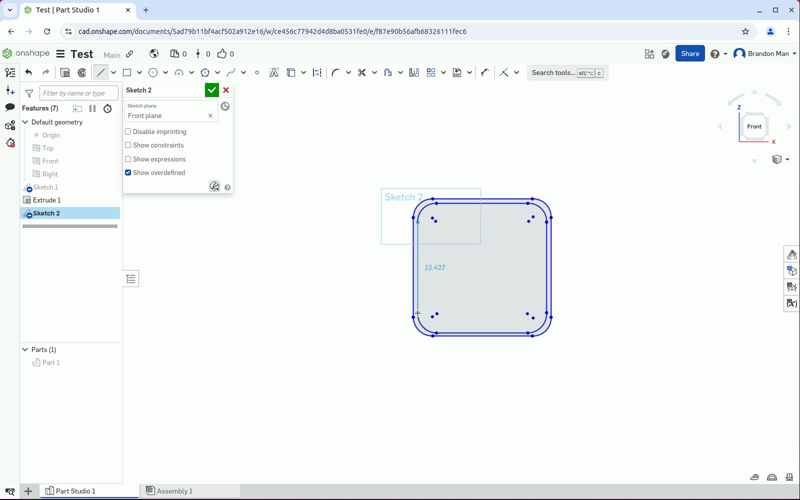
scroll(6)
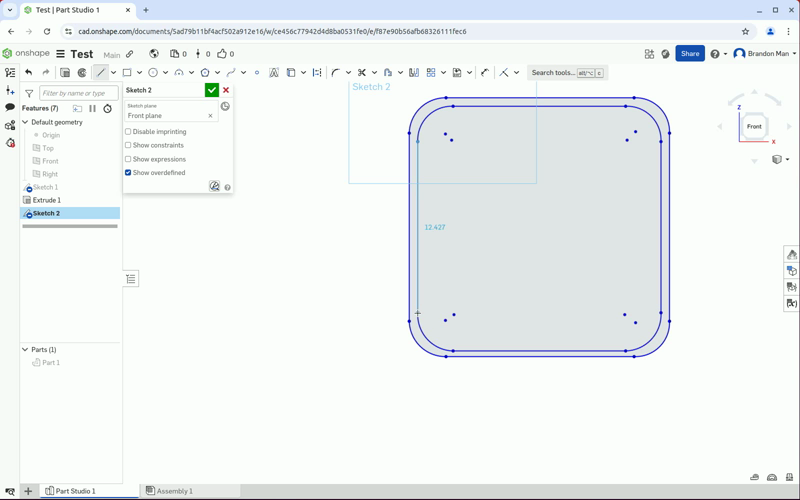
scroll(6)
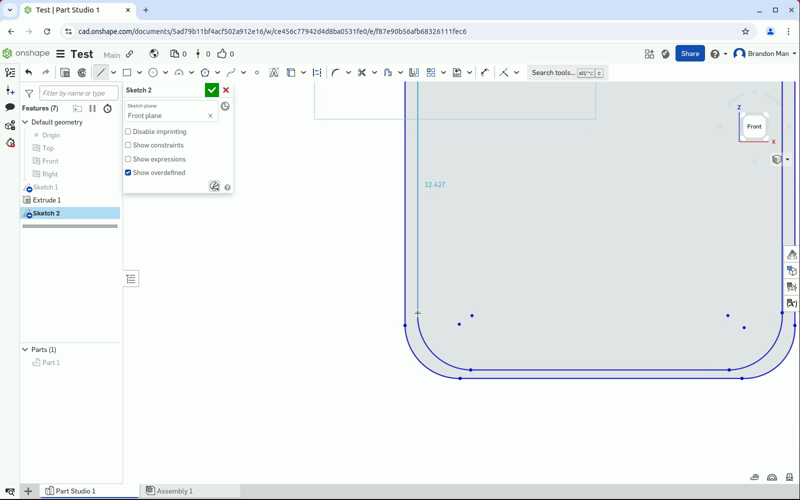
scroll(6)
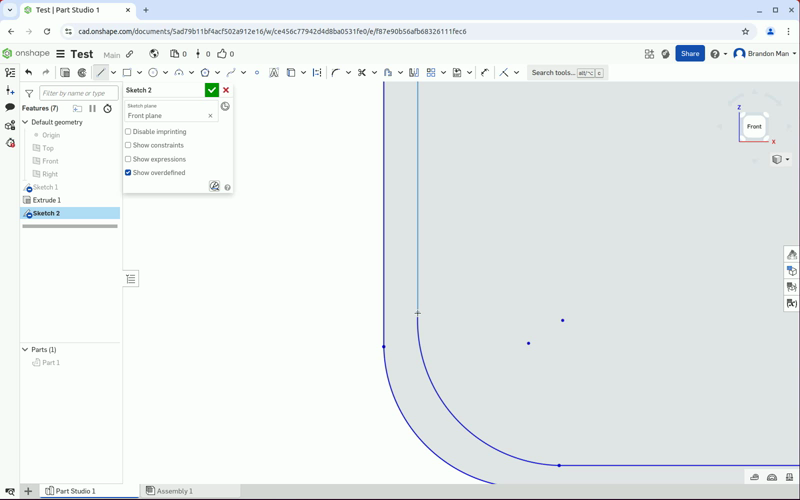
key_up(shift)
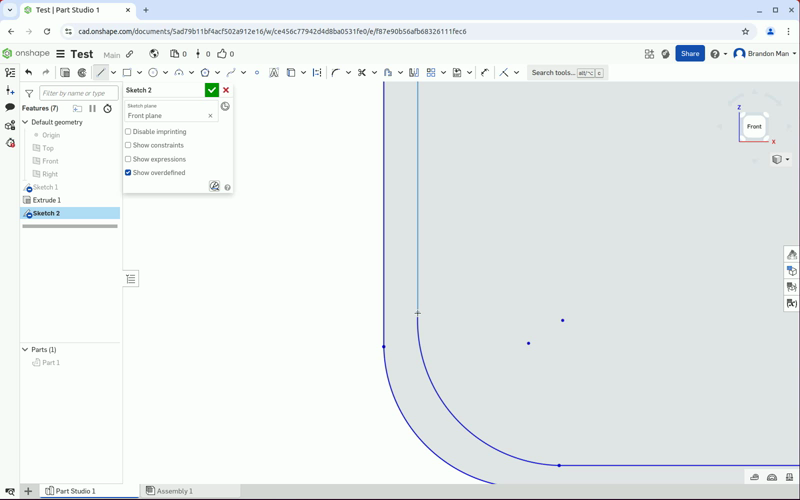
click(417, 312)
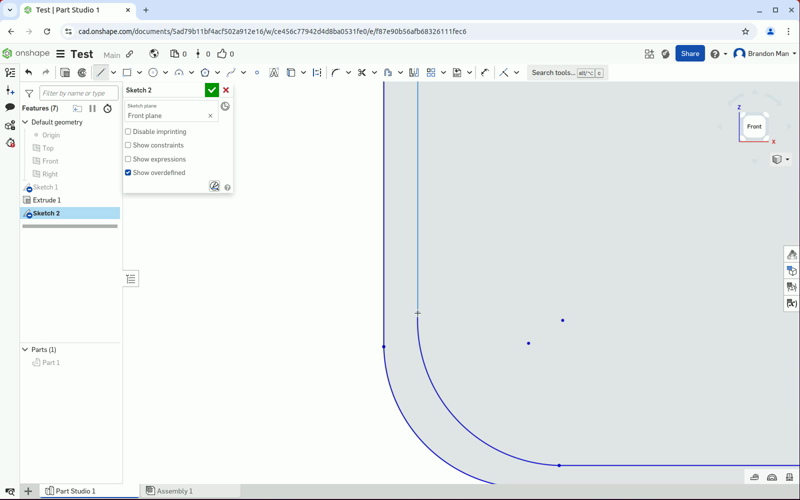
scroll(-6)
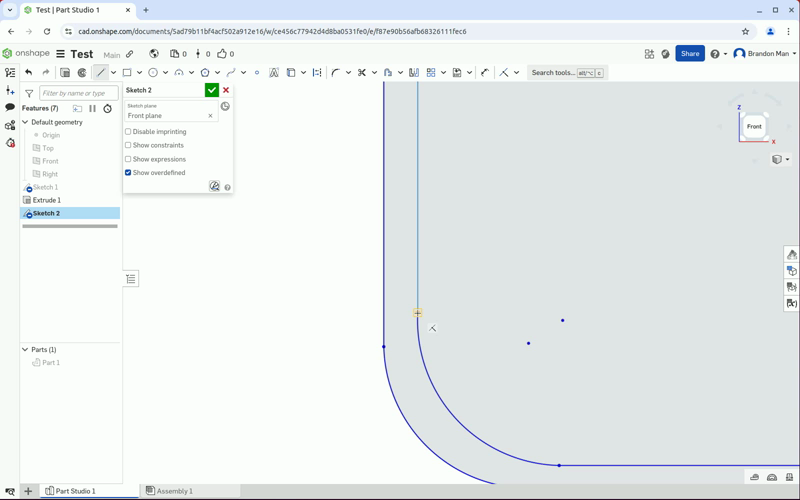
scroll(-6)
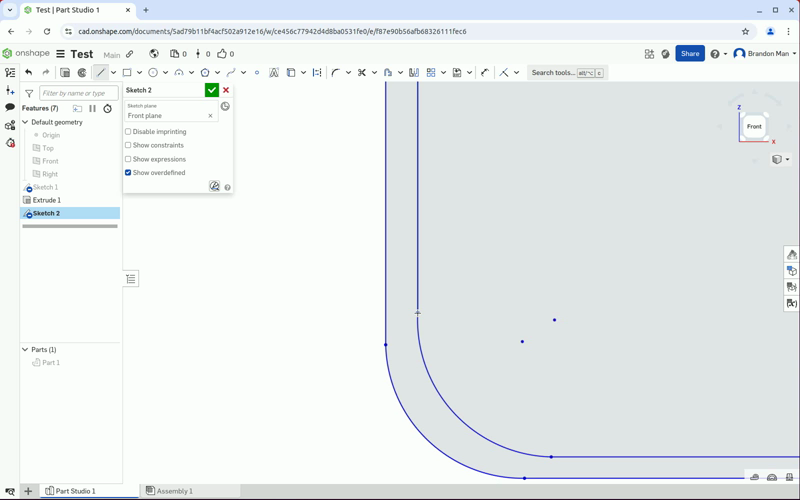
scroll(-6)
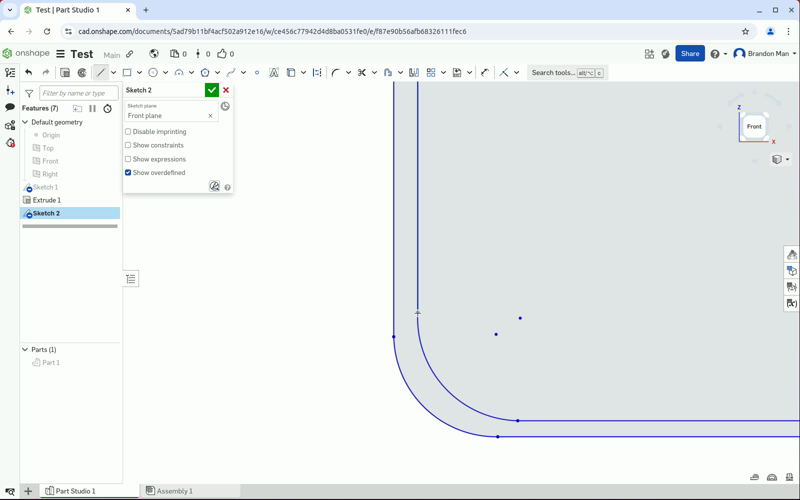
scroll(-6)
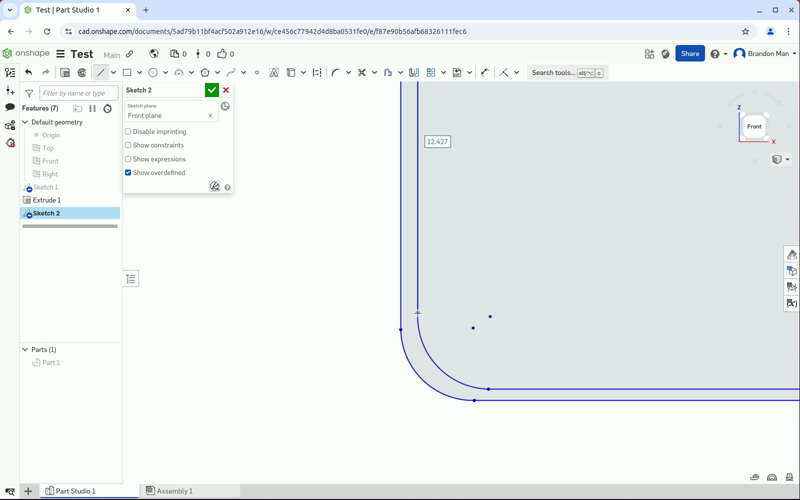
scroll(-6)
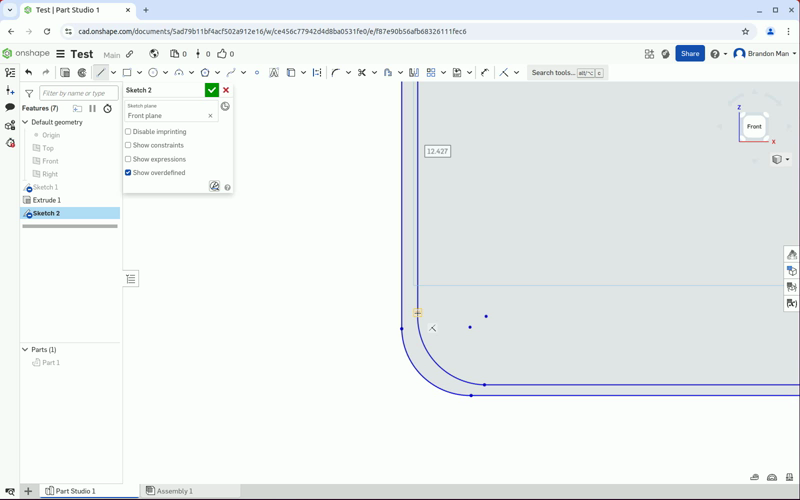
scroll(-6)
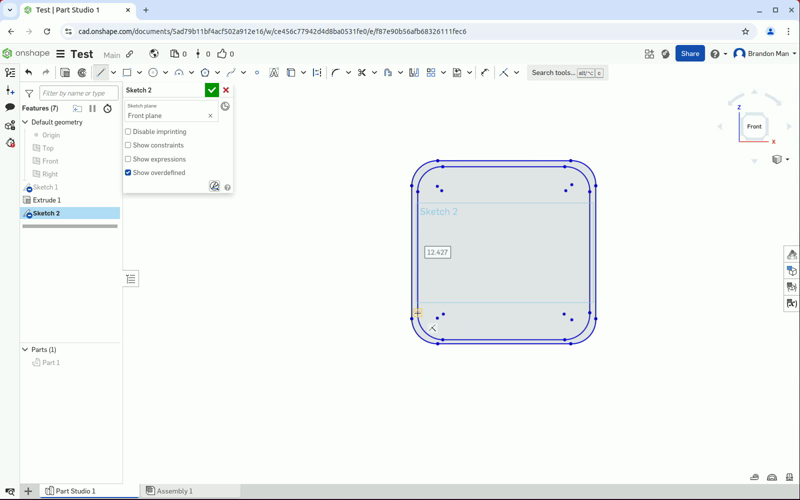
scroll(-6)
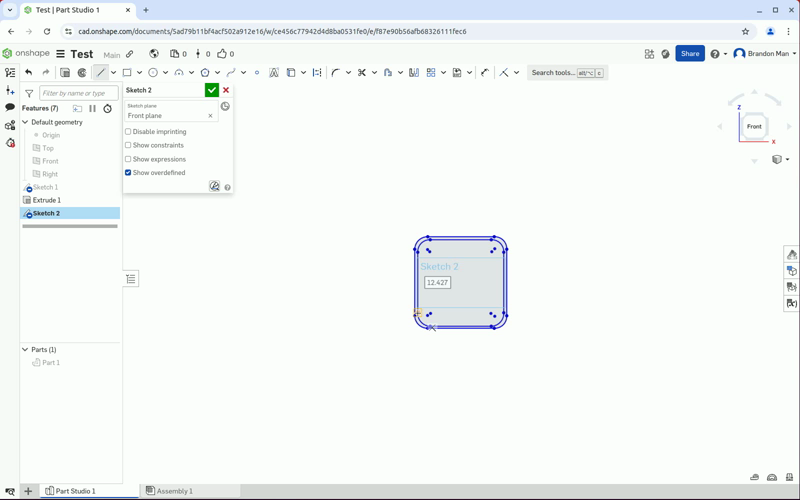
key(esc)
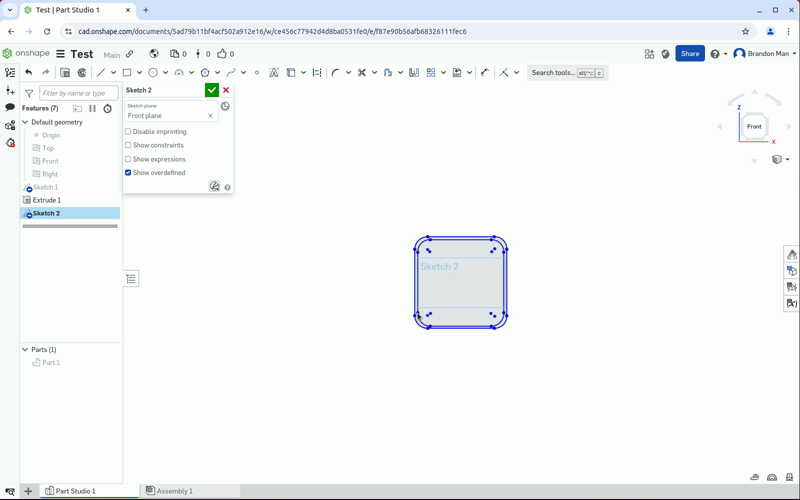
mouse_move(415, 258)
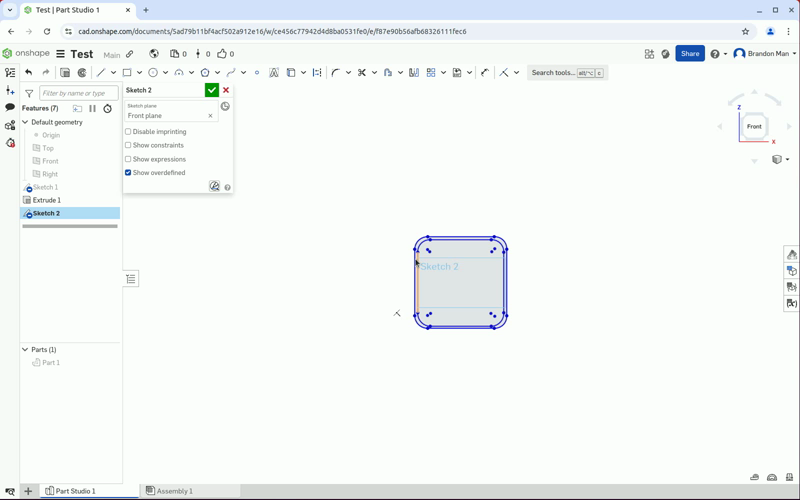
scroll(6)
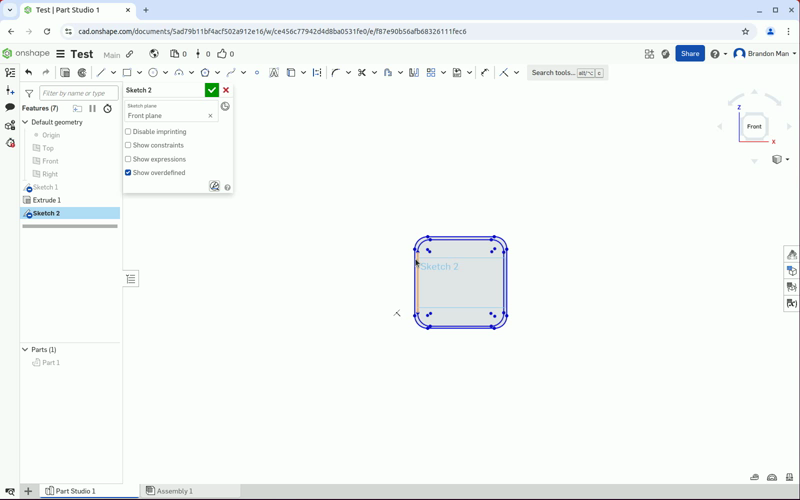
scroll(6)
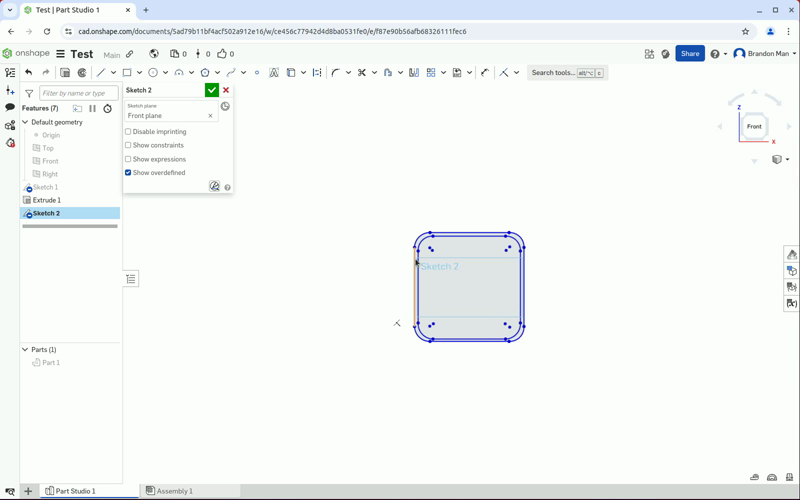
scroll(6)
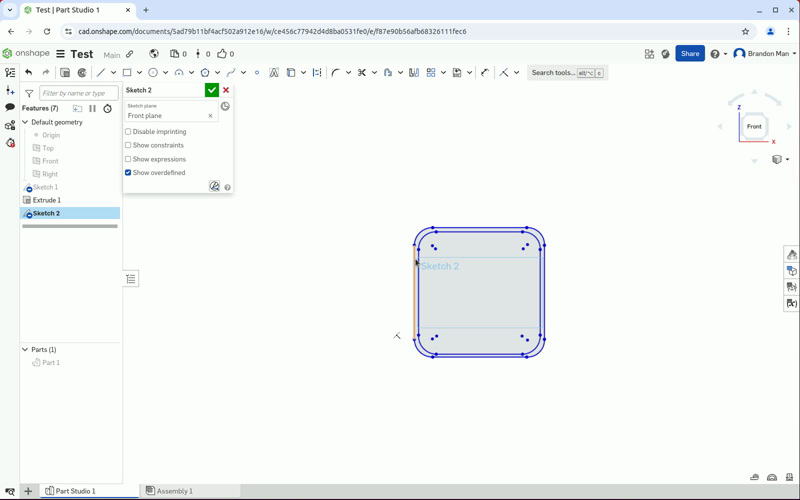
scroll(6)
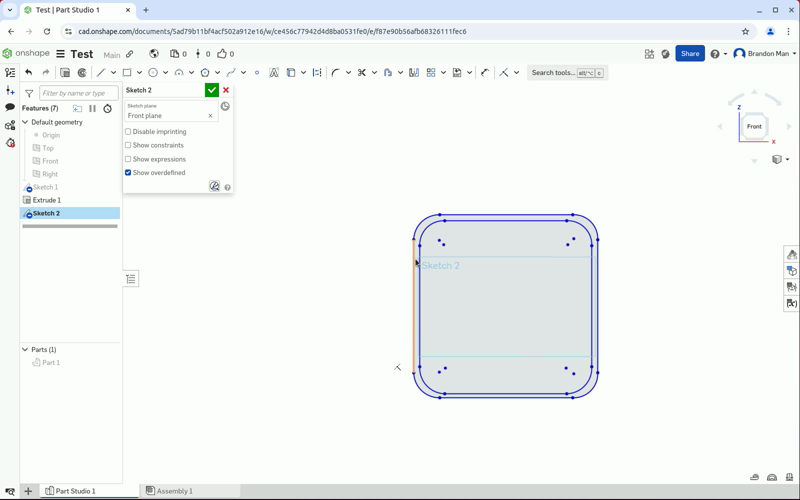
scroll(6)
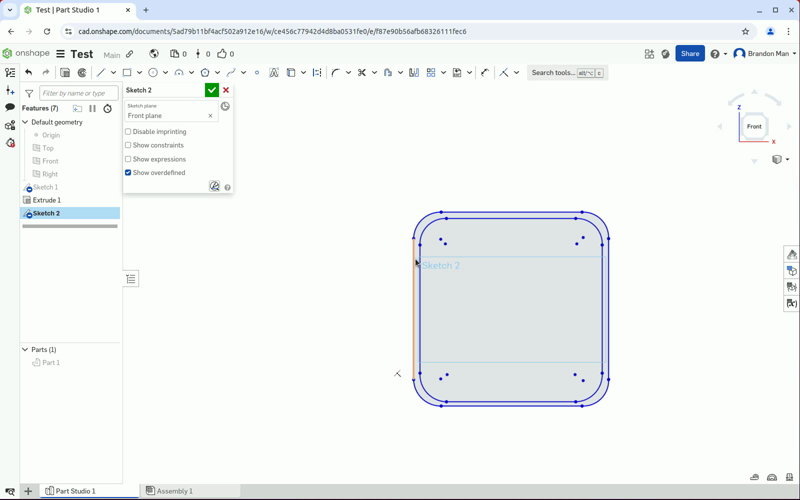
scroll(6)
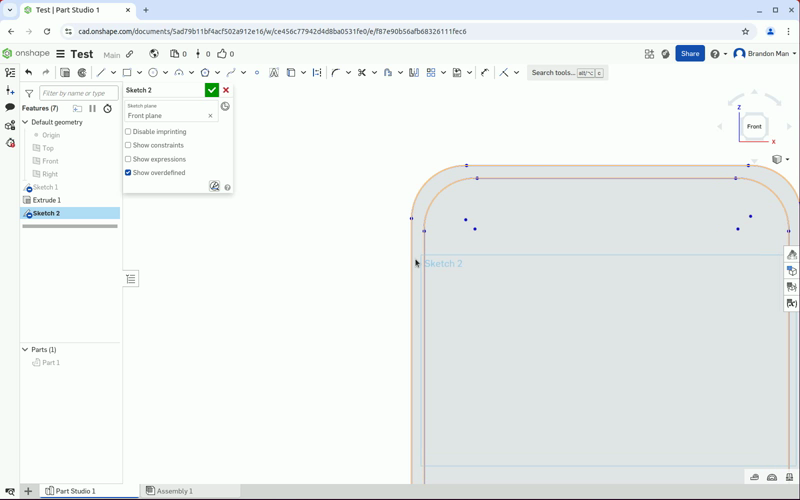
scroll(6)
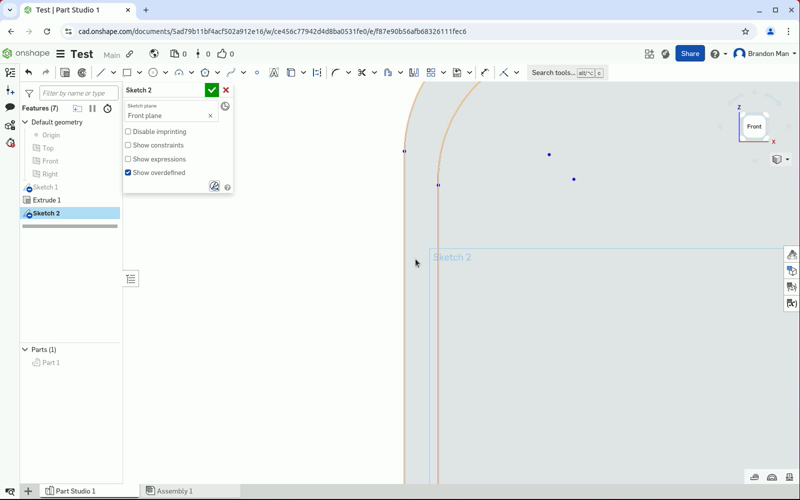
click(415, 258)
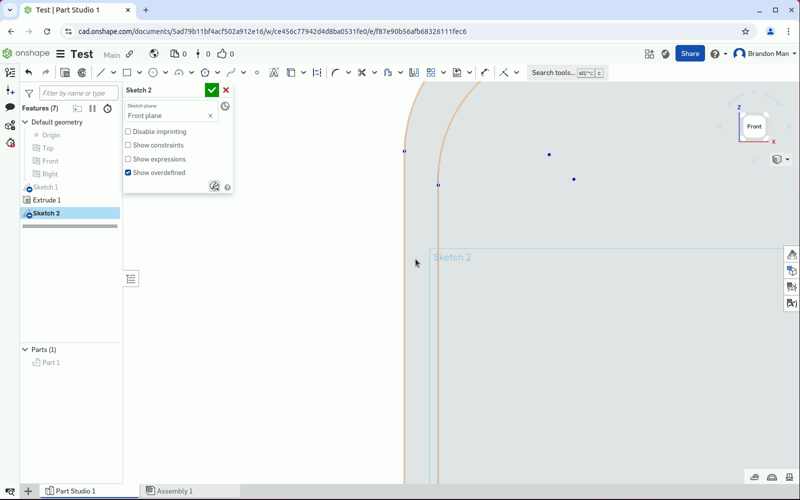
scroll(-6)
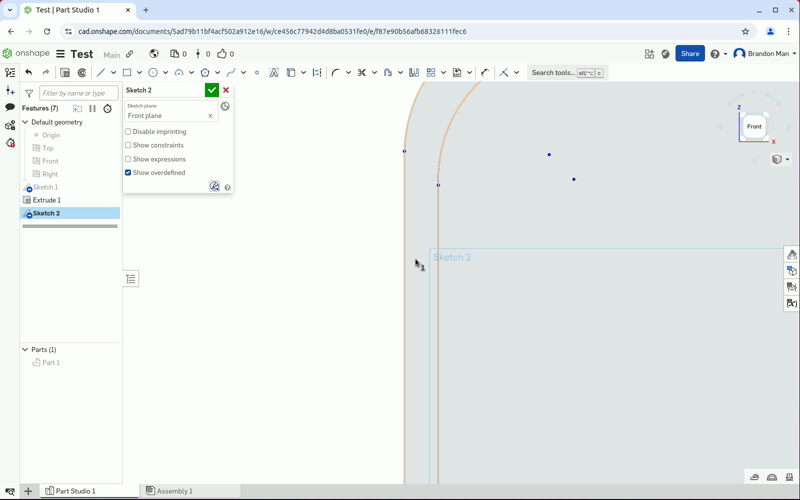
scroll(-6)
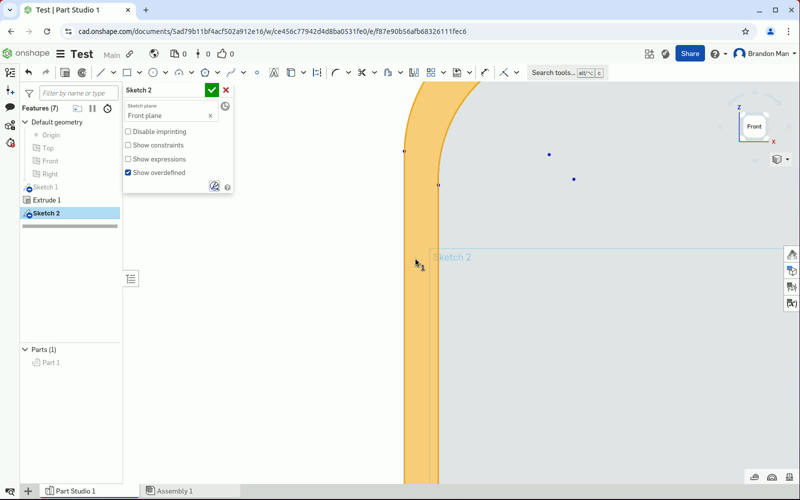
scroll(-6)
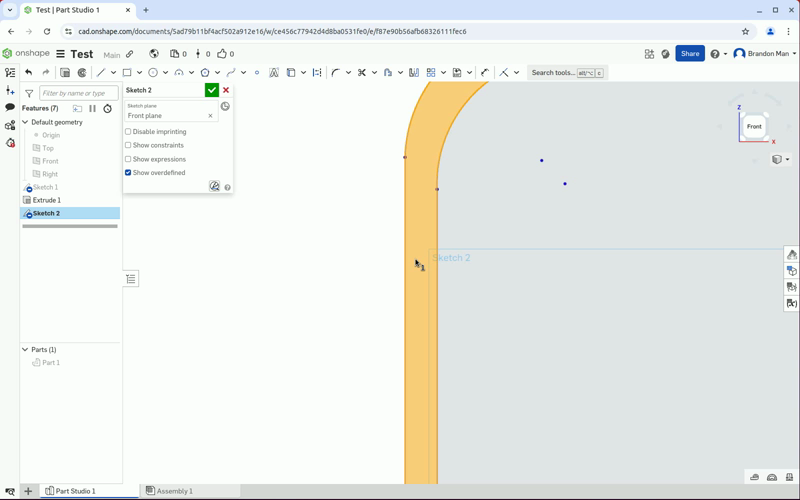
scroll(-6)
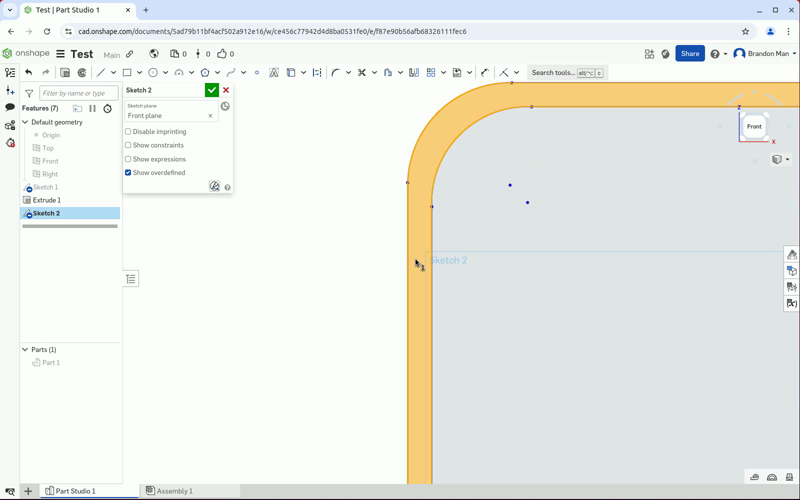
scroll(-6)
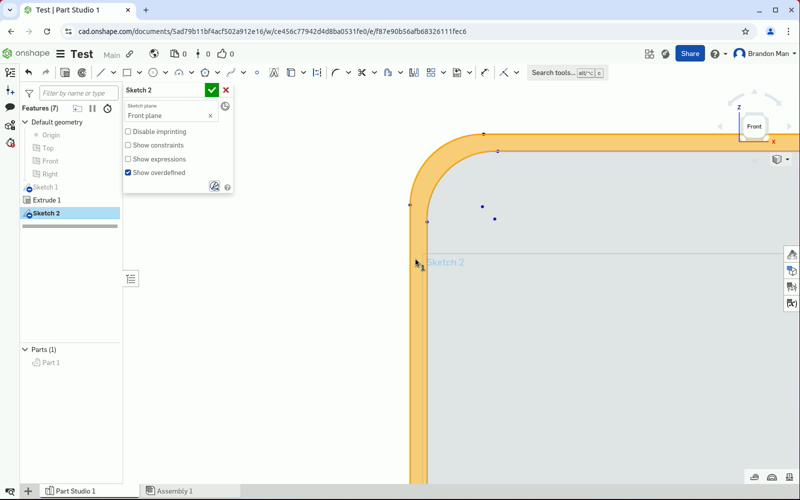
scroll(-6)
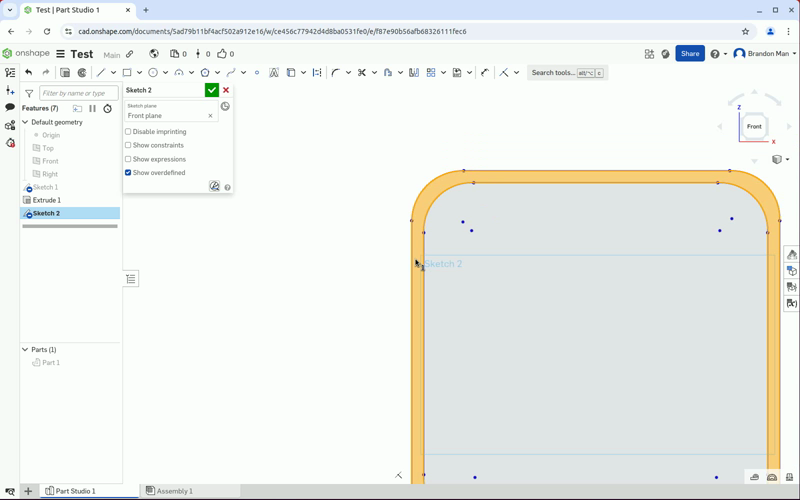
scroll(-6)
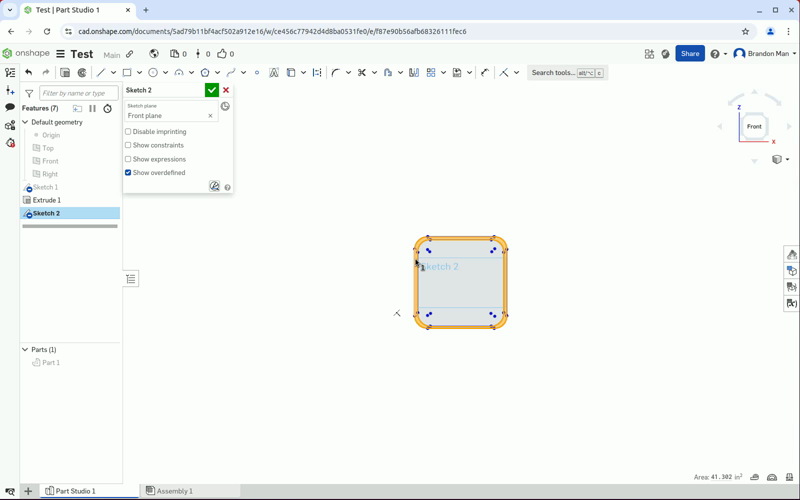
mouse_move(73, 352)
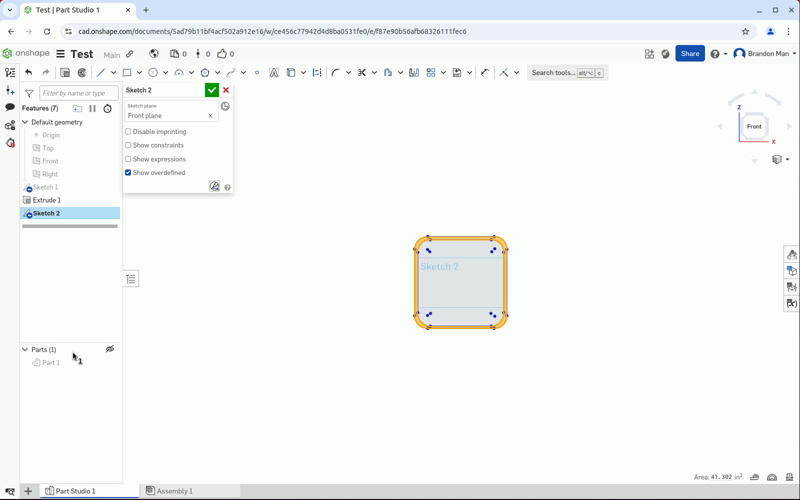
key(shift+y)
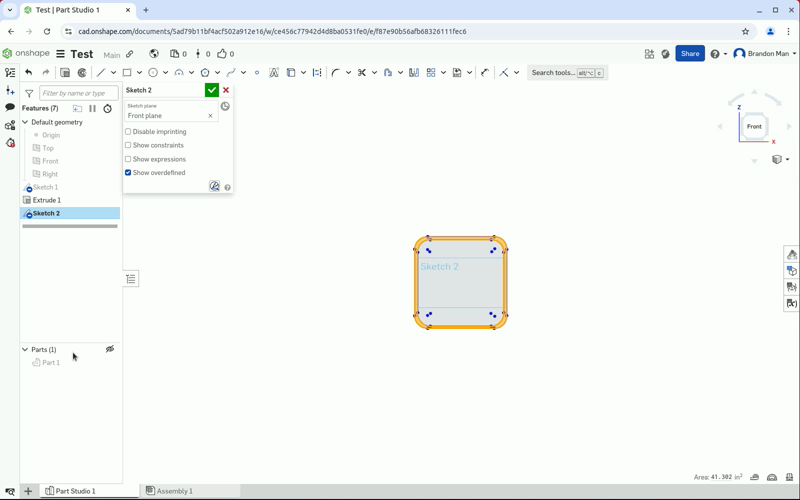
key(shift+e)
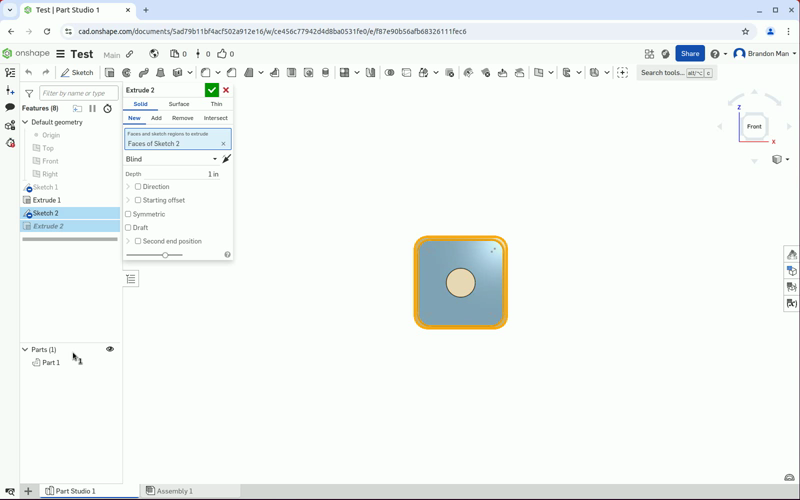
mouse_move(143, 106)
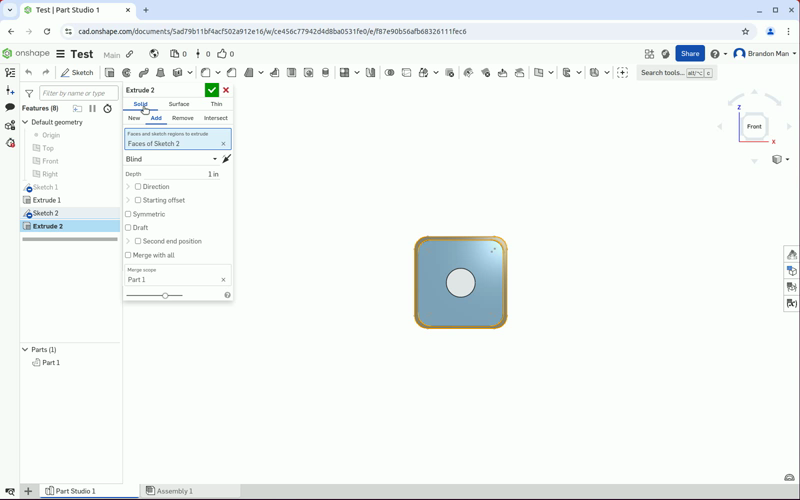
click(143, 106)
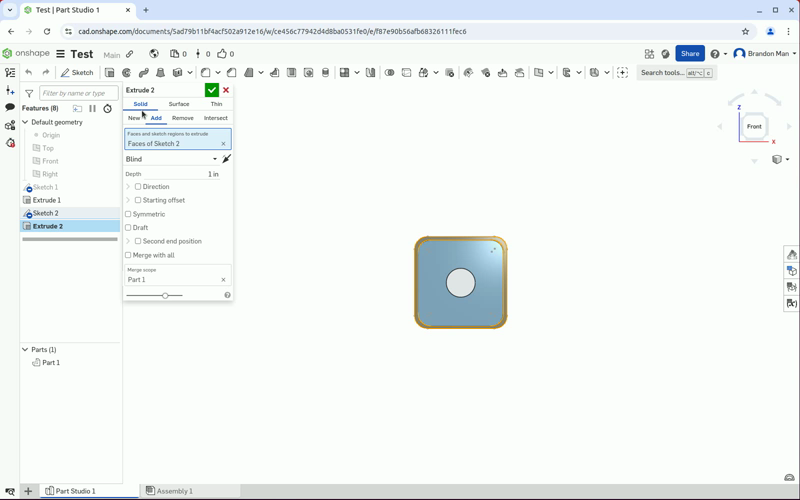
mouse_move(137, 120)
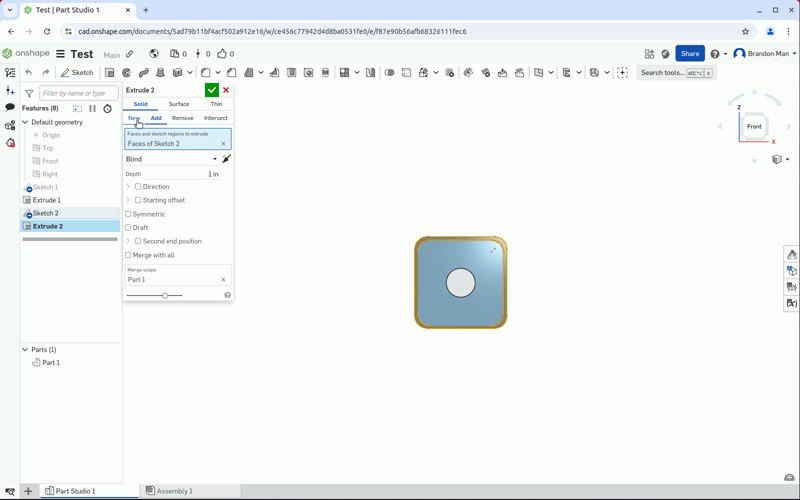
click(137, 120)
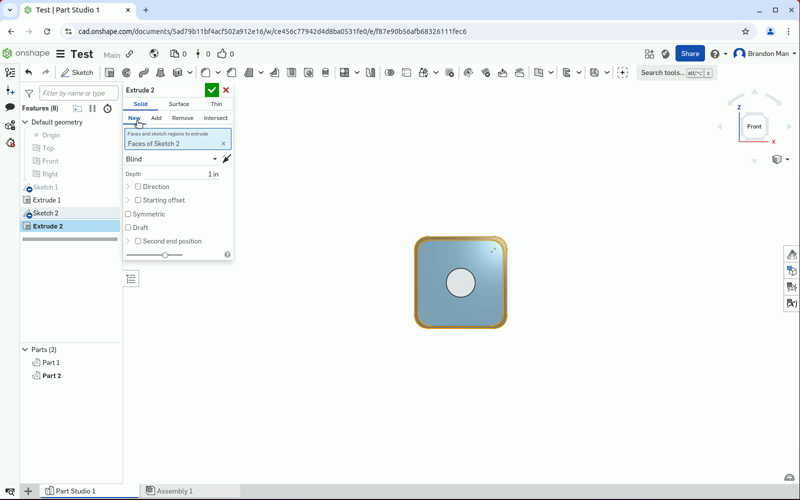
key(tab, 4)
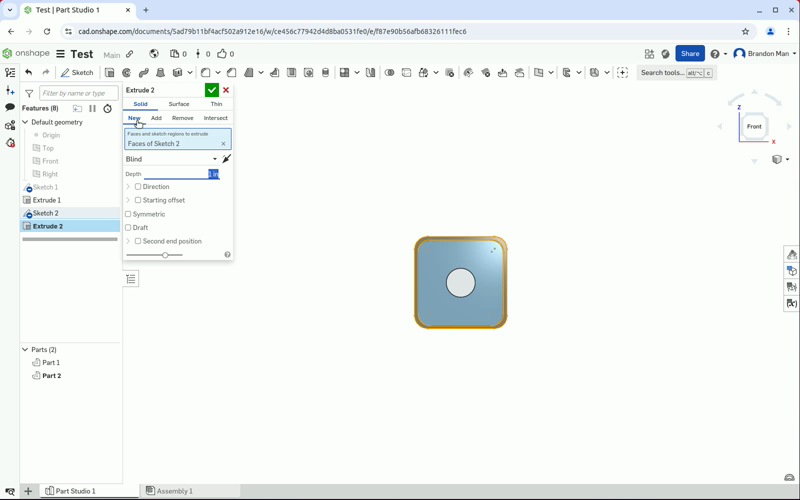
text(0.481)
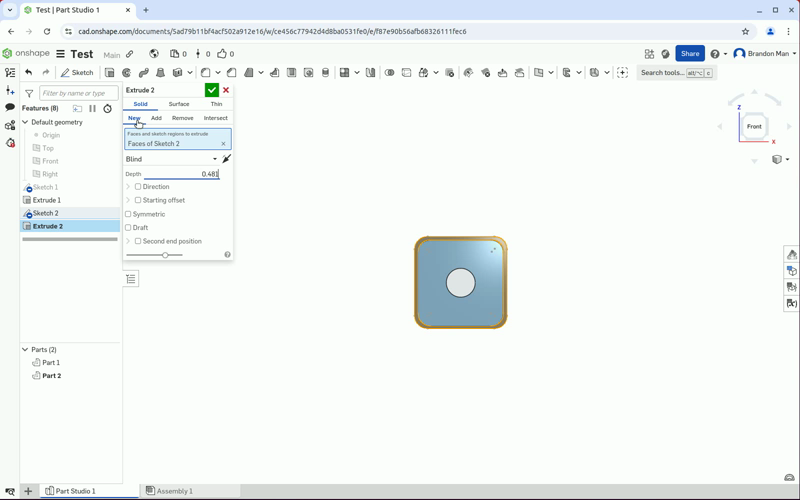
key(enter)
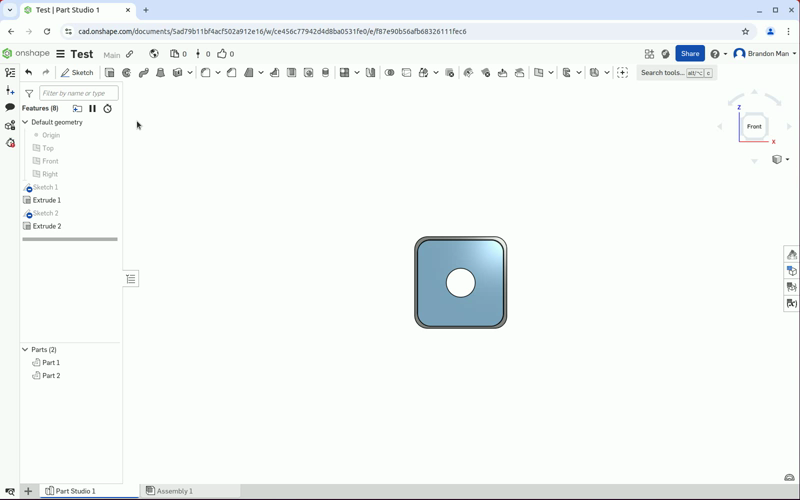
key(shift+h)
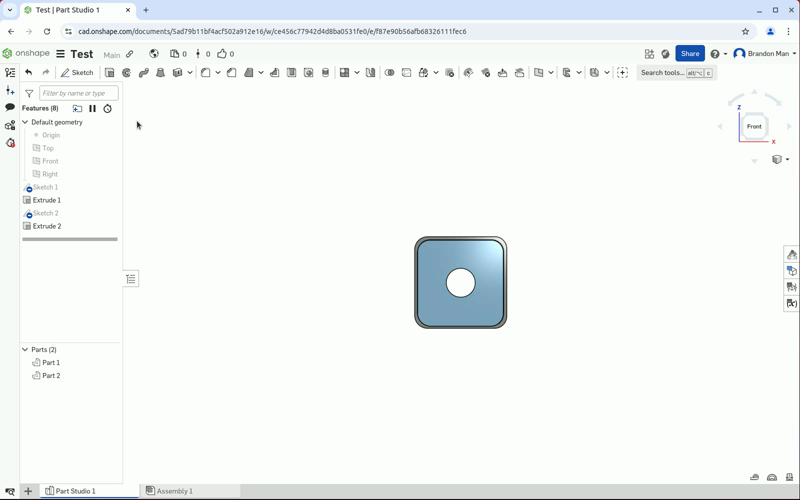
key(shift+h)
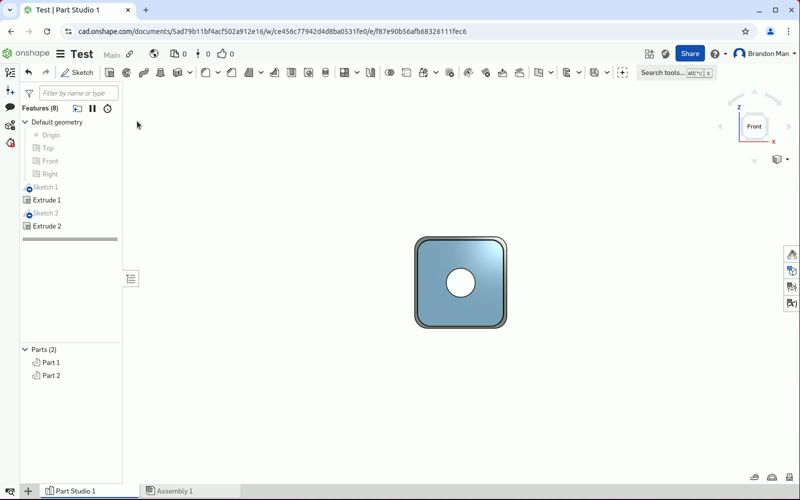
key(shift+7)
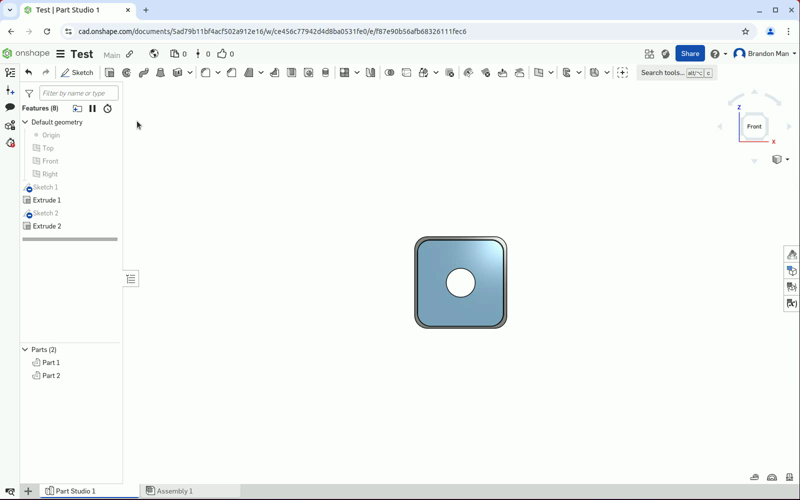
key(left, 2)
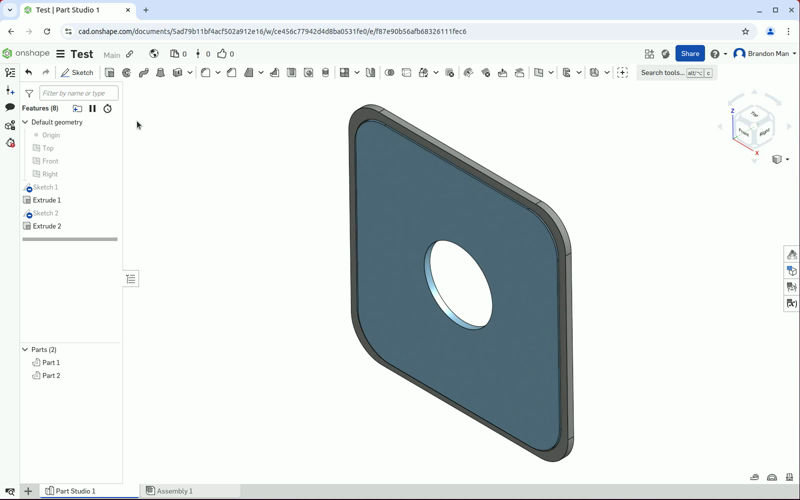
key(down, 2)
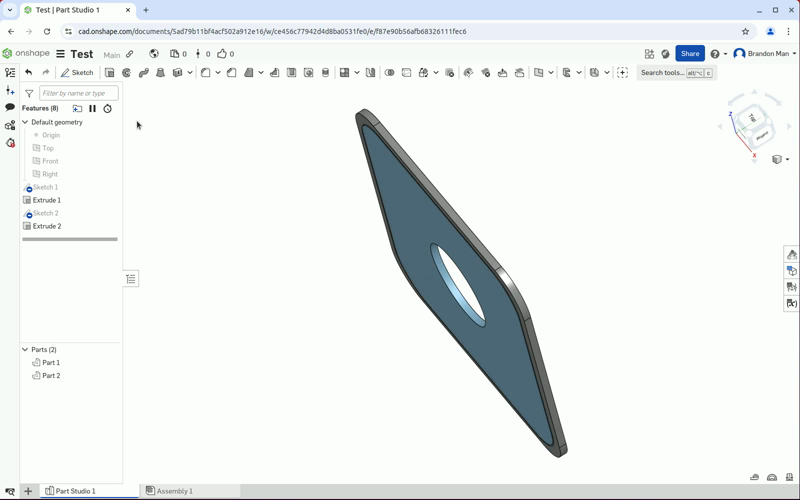
key(up, 2)
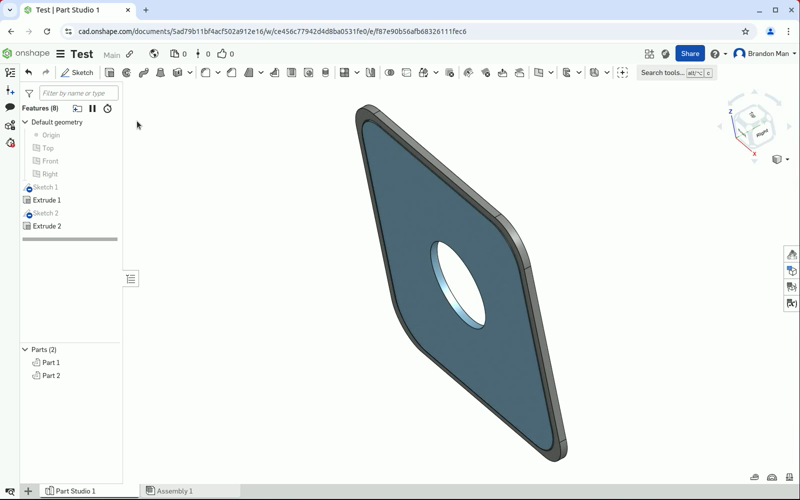
key(right, 2)
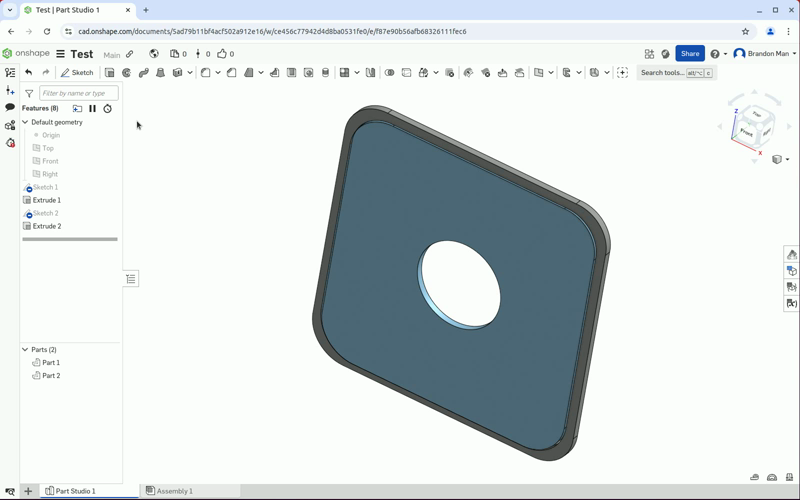
mouse_move(73, 189)
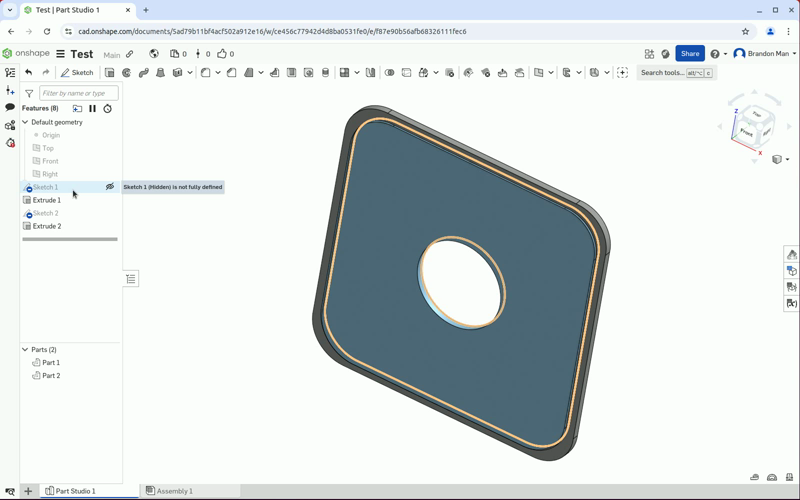
click(73, 189)